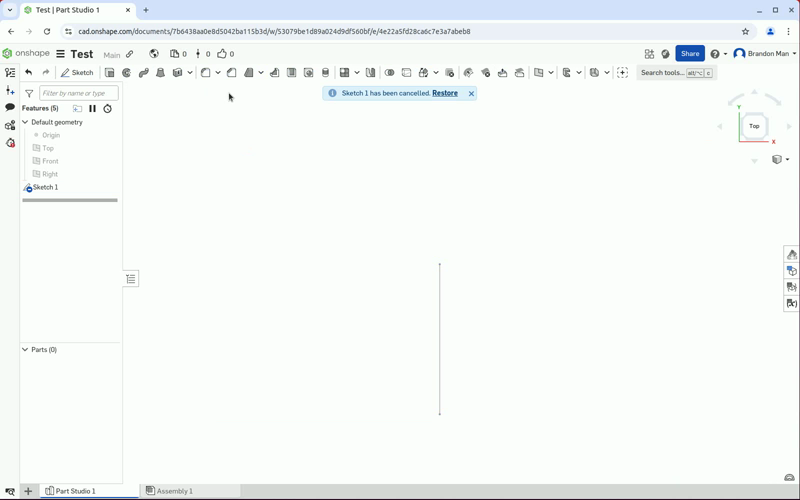
key(shift+h)
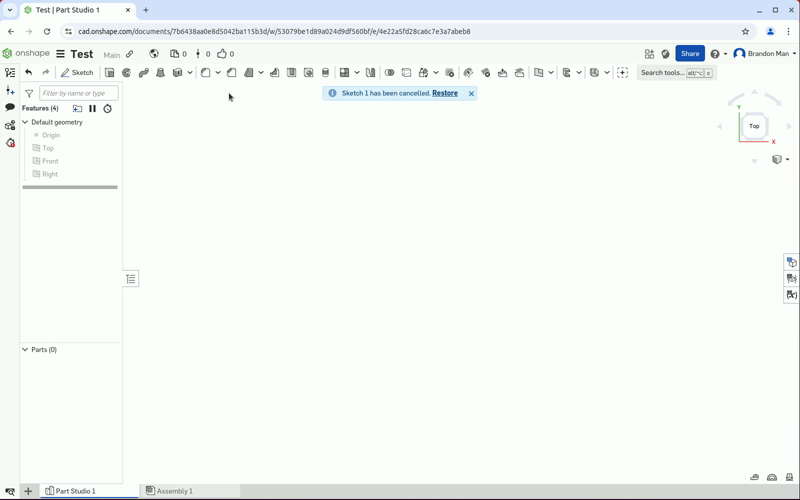
mouse_move(73, 352)
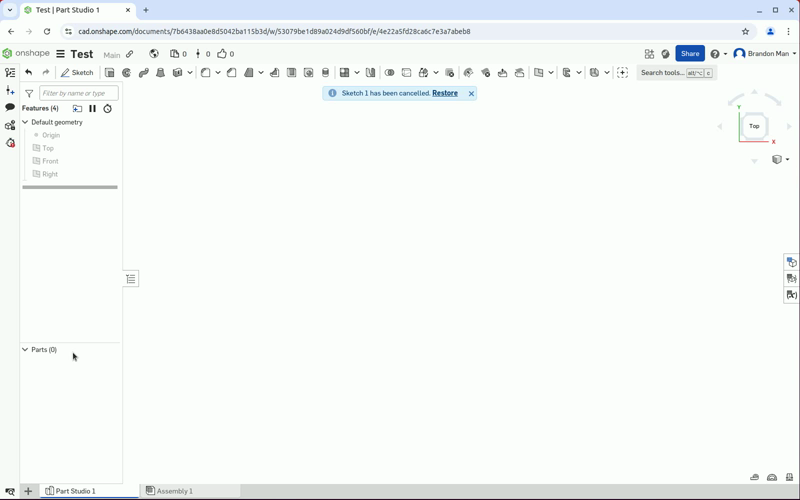
key(y)
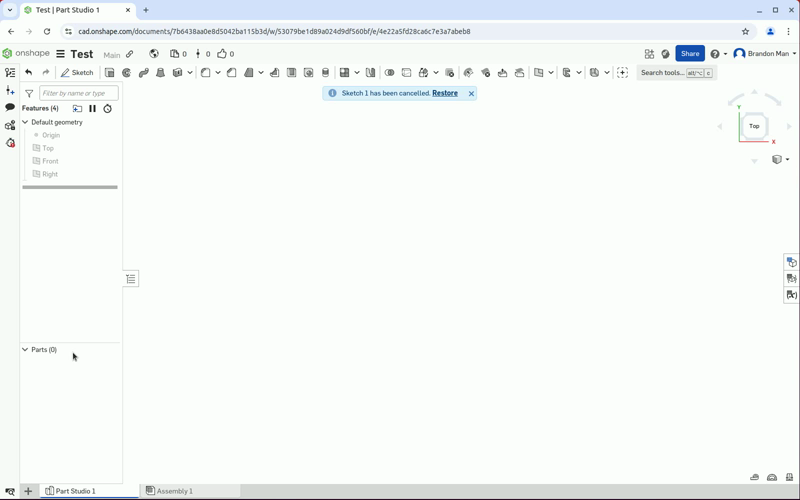
key(shift+p)
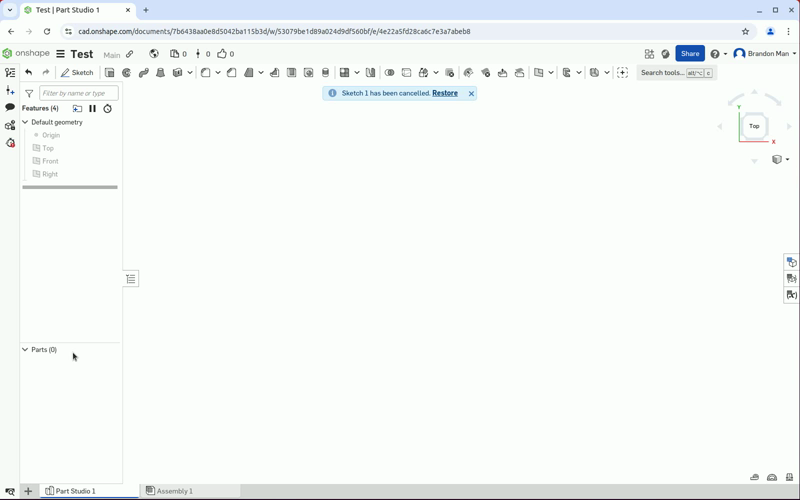
key(space)
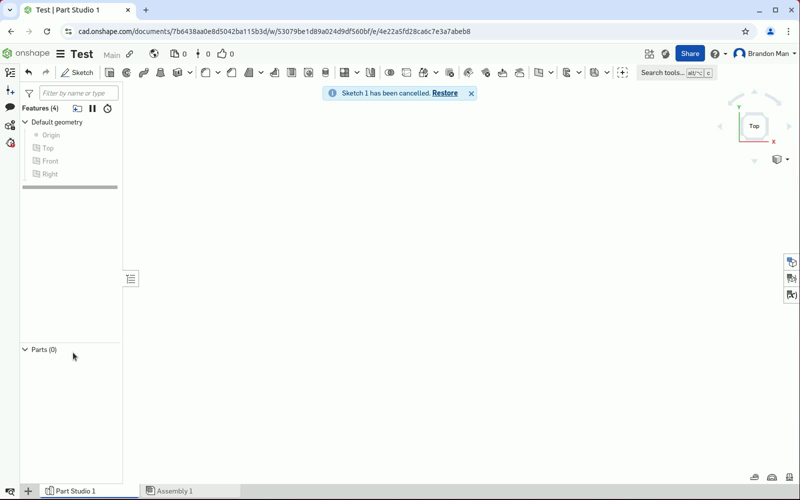
key_down(shift)
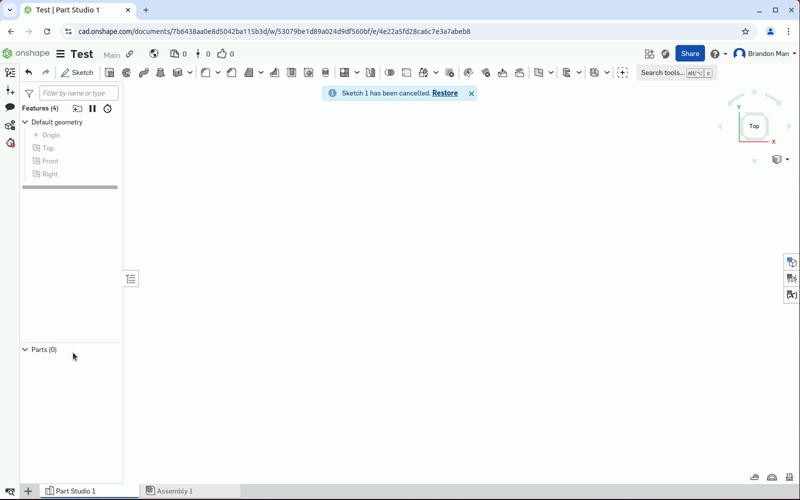
key(up)
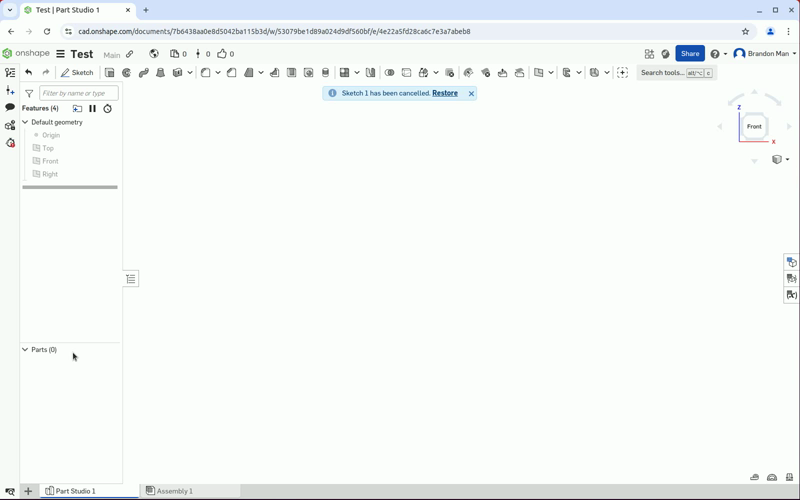
key_up(shift)
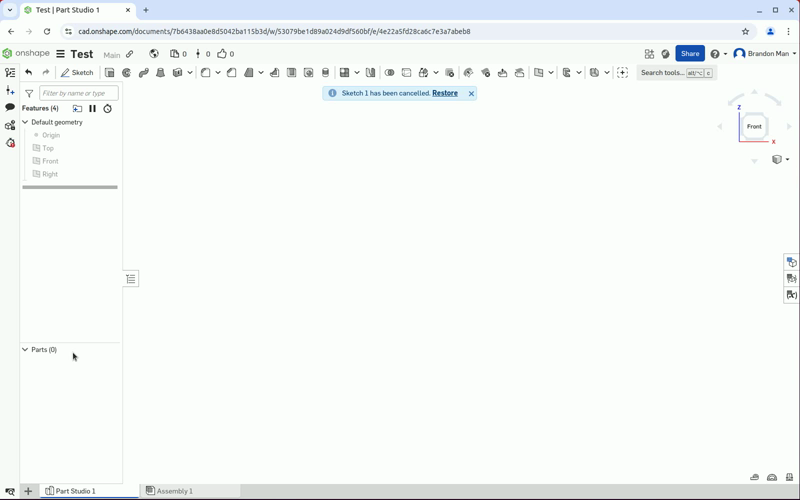
key(space)
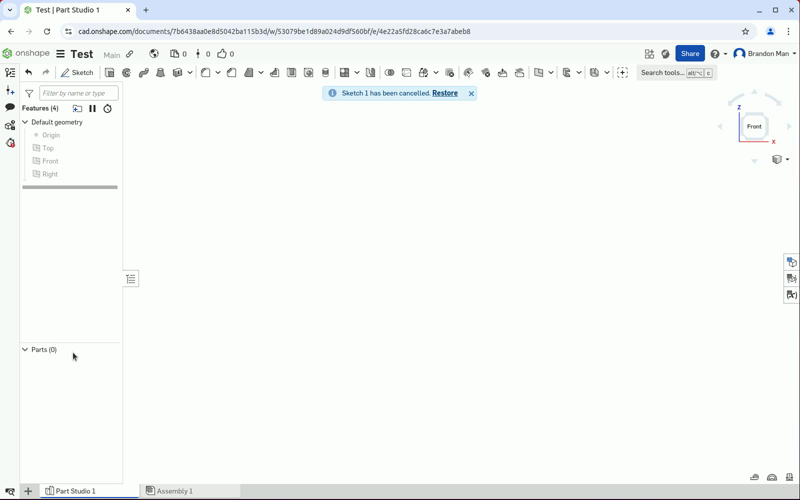
key_down(shift)
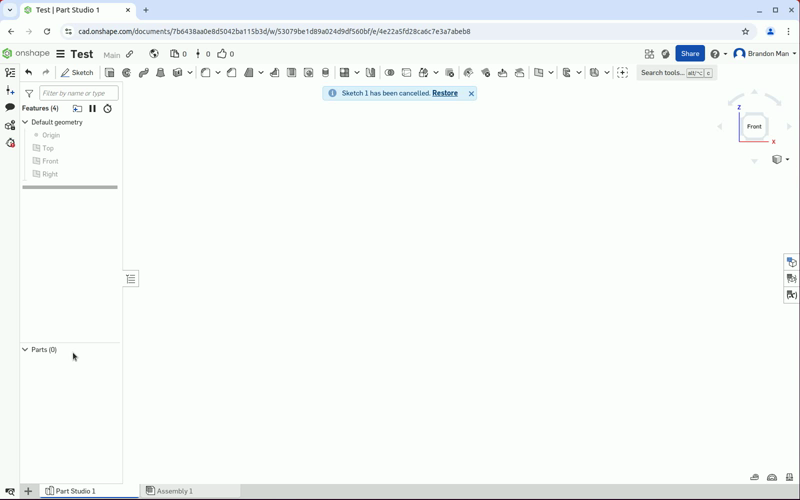
key(left)
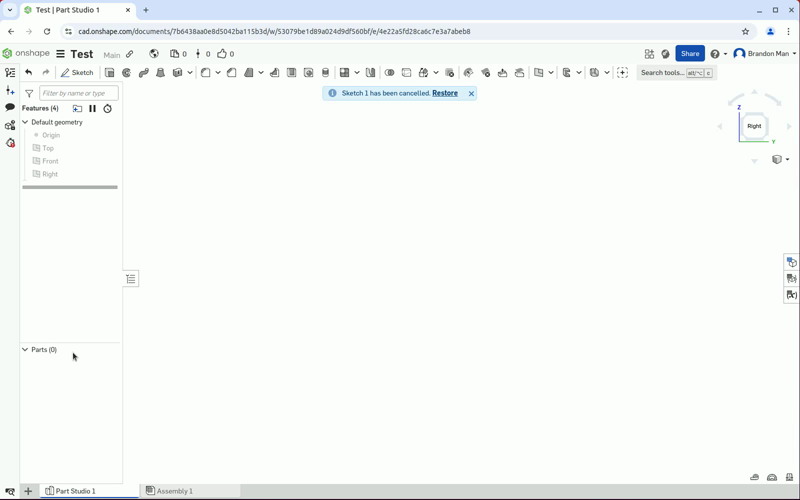
key_up(shift)
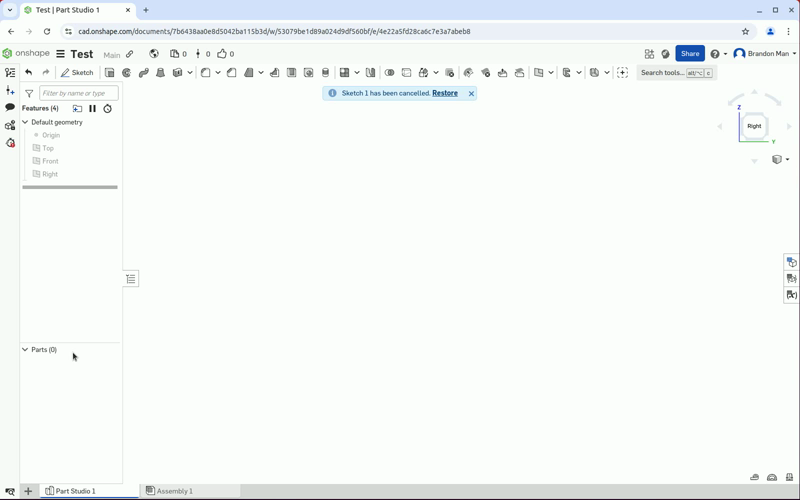
mouse_move(73, 352)
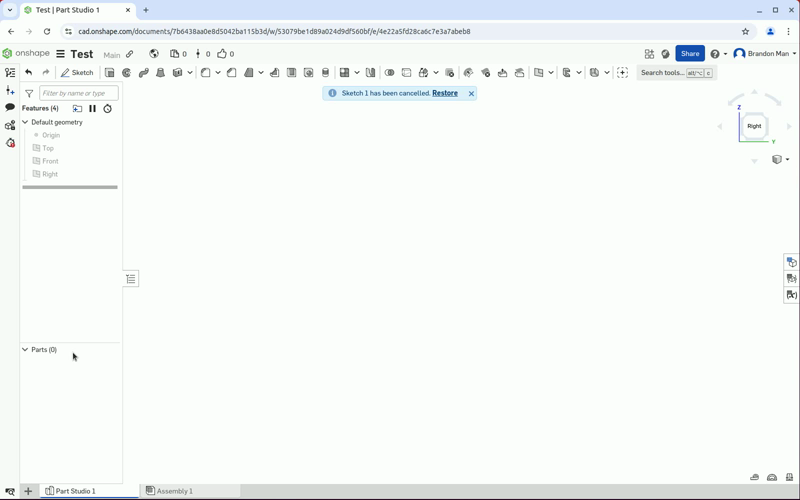
key(shift+y)
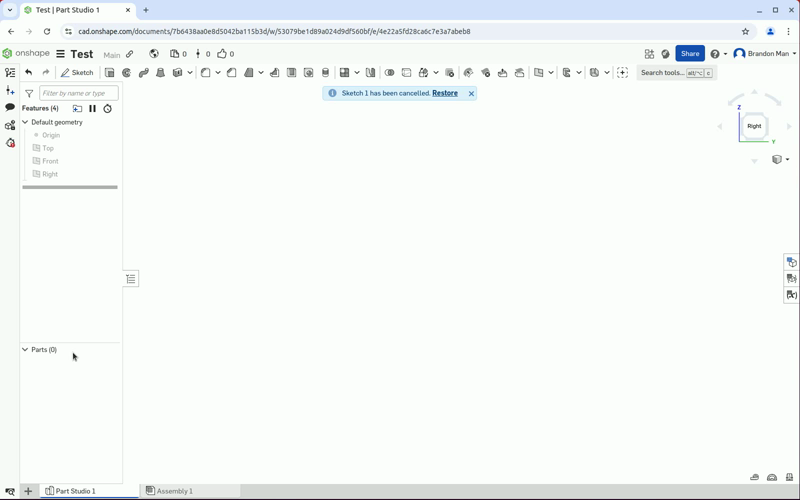
key(shift+s)
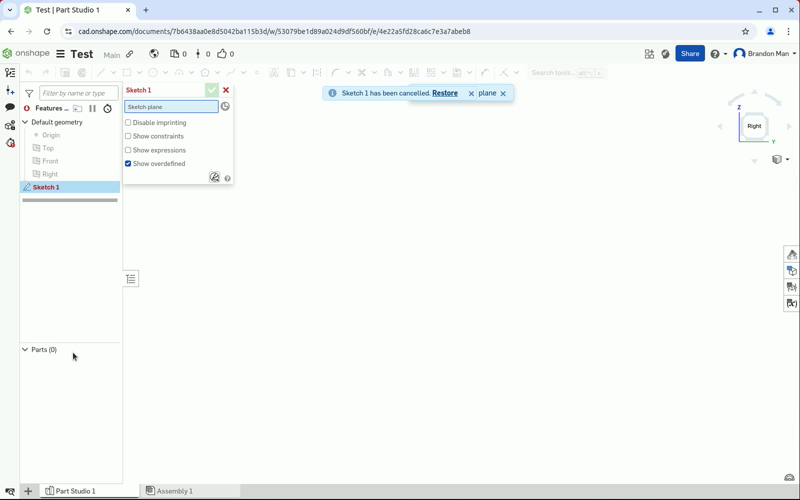
mouse_move(73, 176)
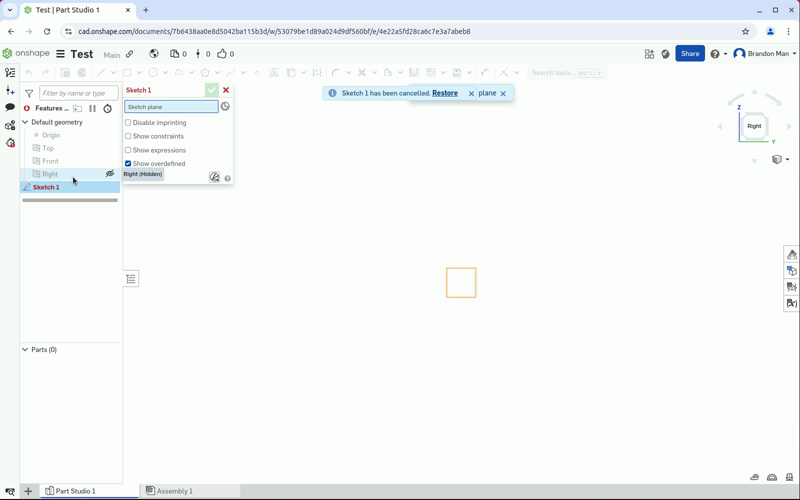
click(73, 176)
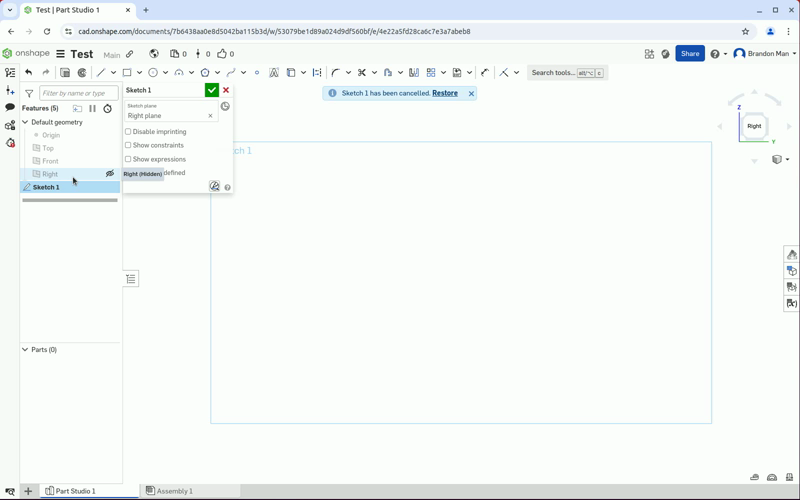
mouse_move(73, 352)
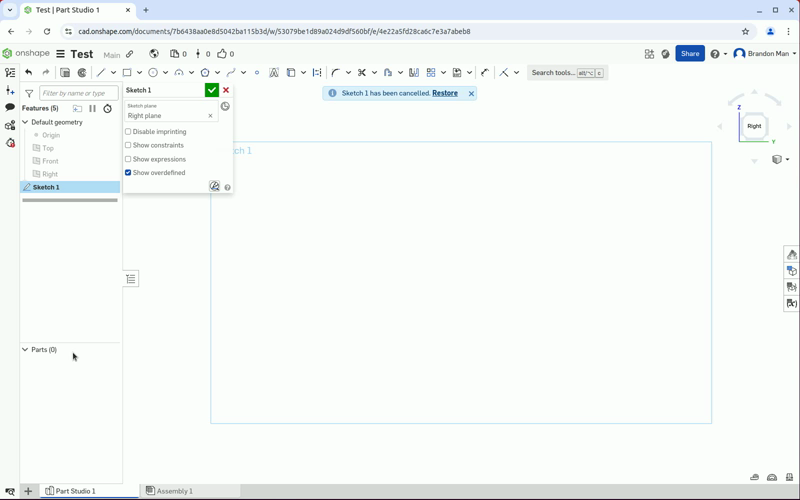
key(y)
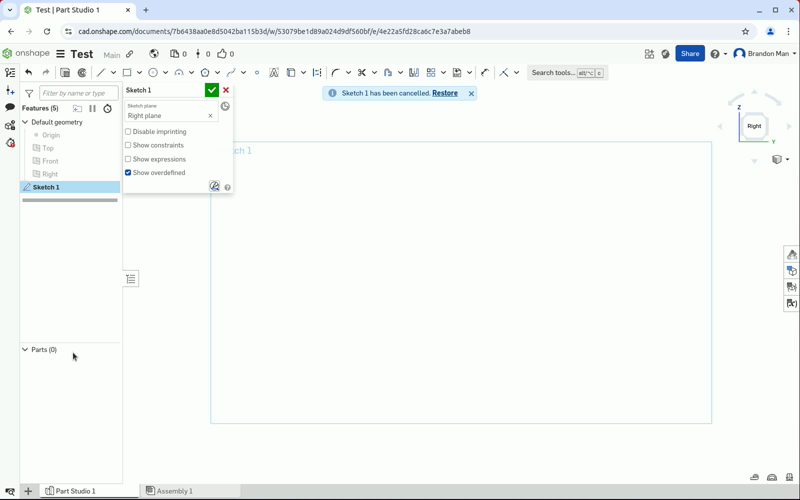
key(l)
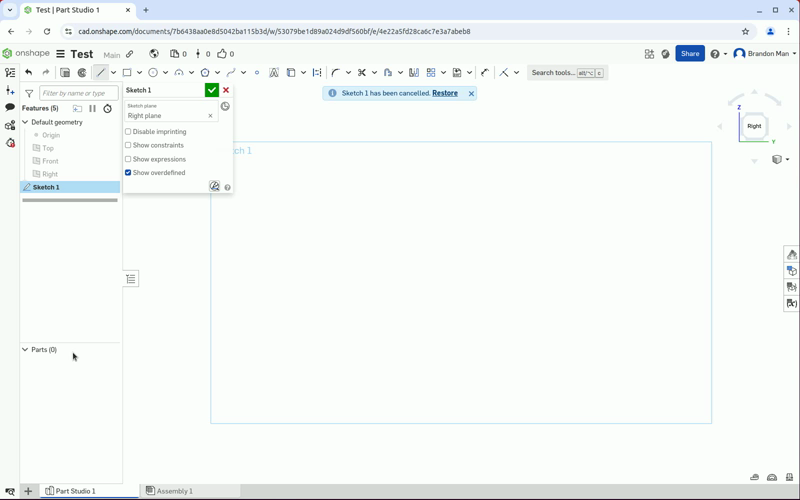
key_down(shift)
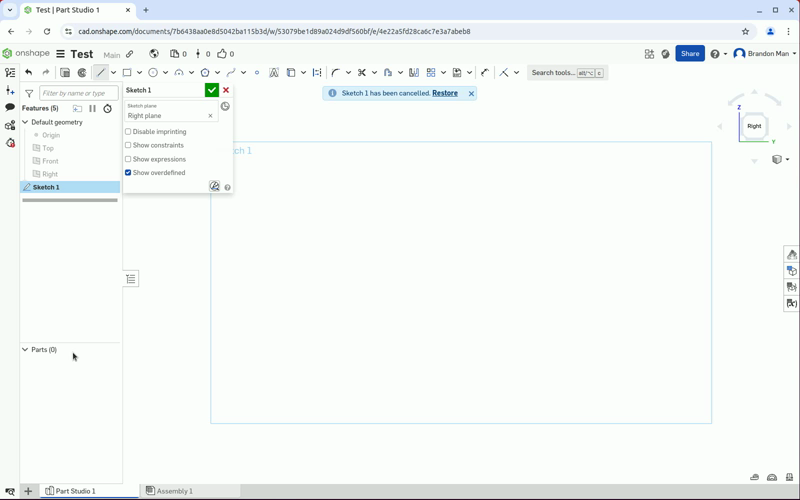
mouse_move(348, 313)
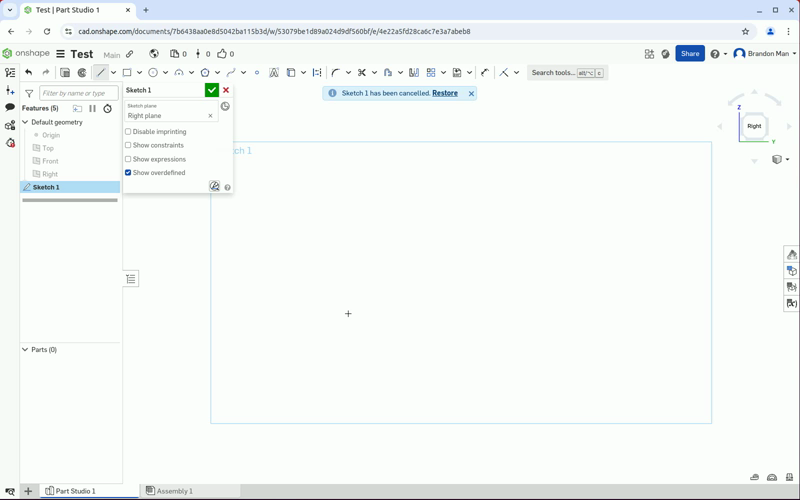
click(348, 313)
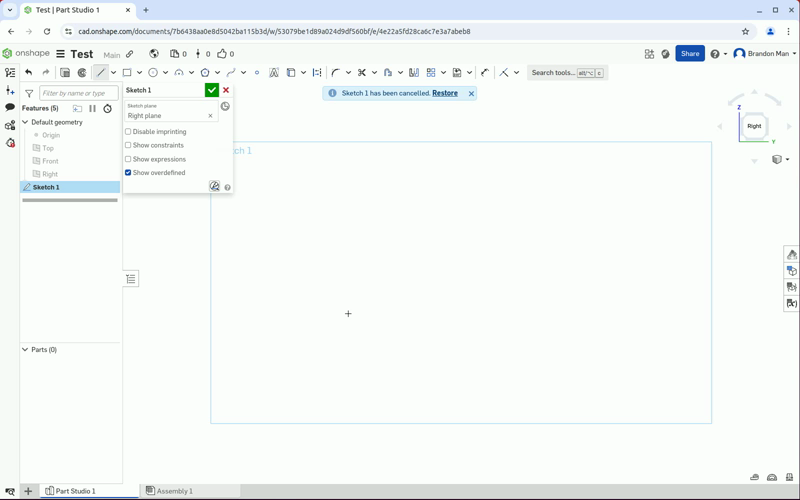
key_up(shift)
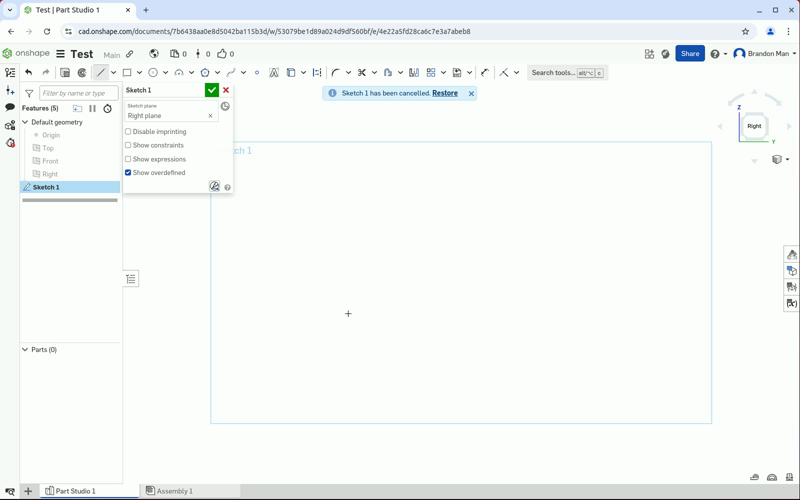
key_down(shift)
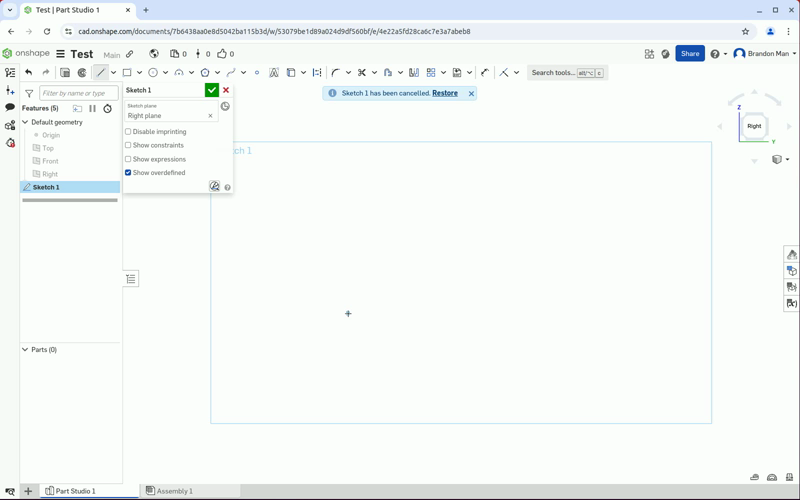
mouse_move(461, 313)
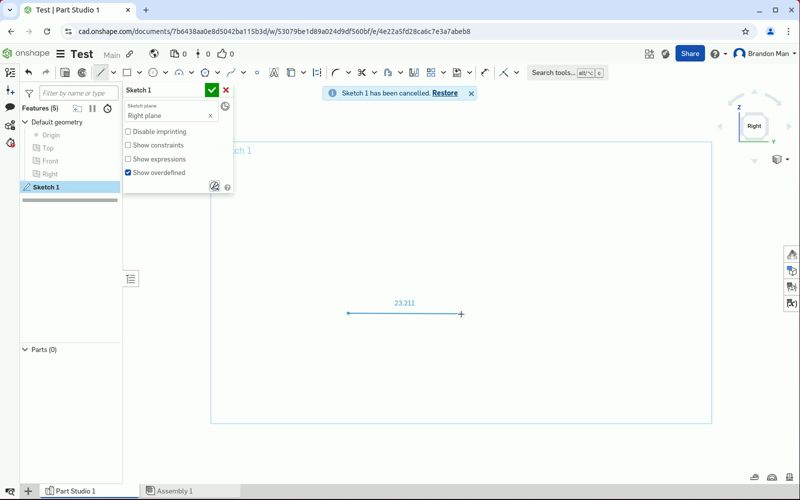
click(461, 313)
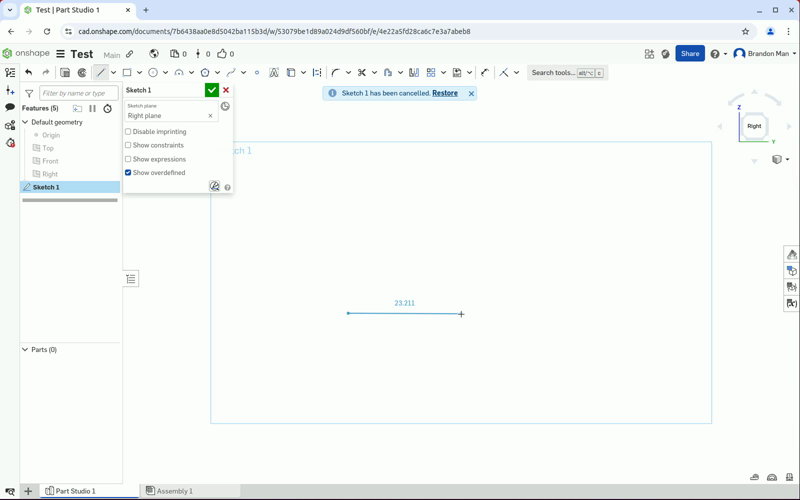
key_up(shift)
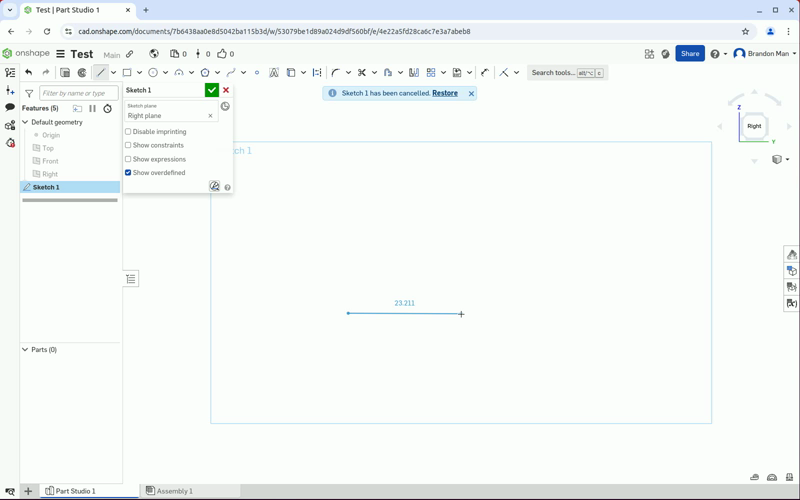
key_down(shift)
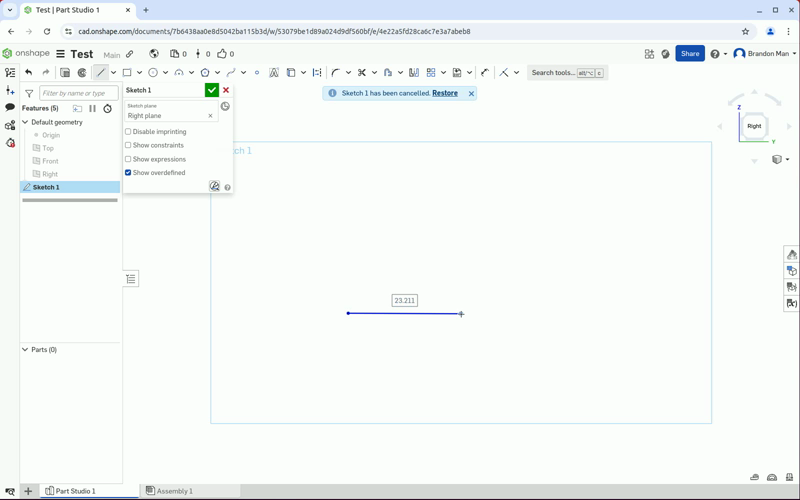
mouse_move(491, 313)
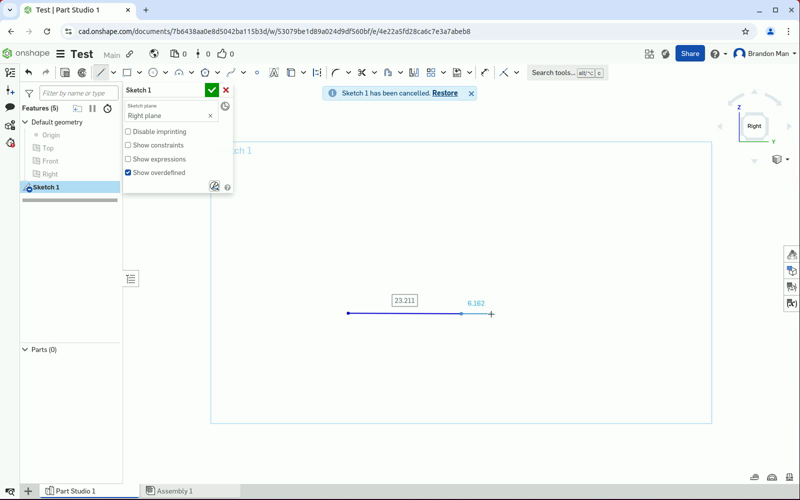
mouse_move(518, 313)
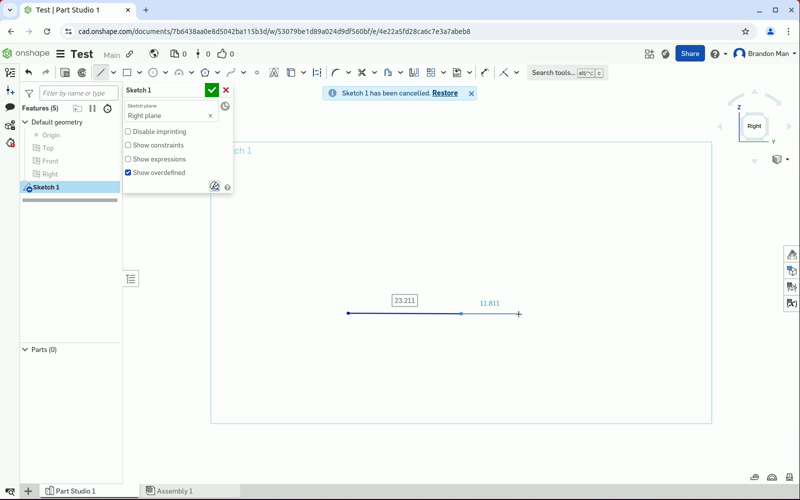
click(518, 313)
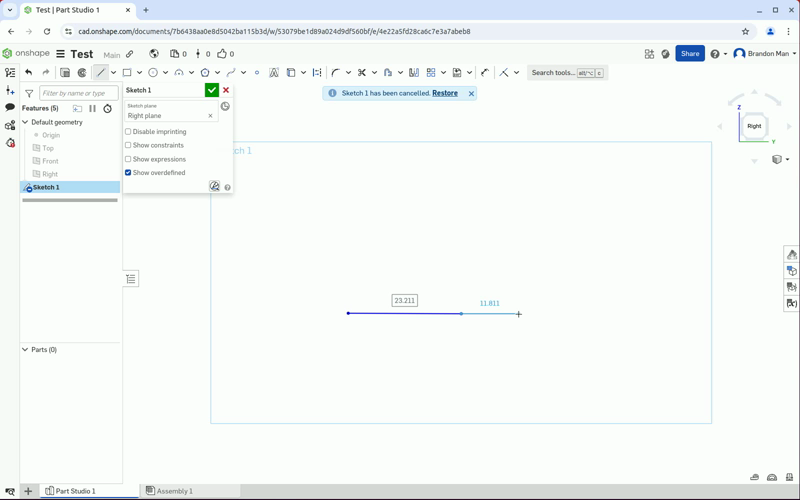
key_up(shift)
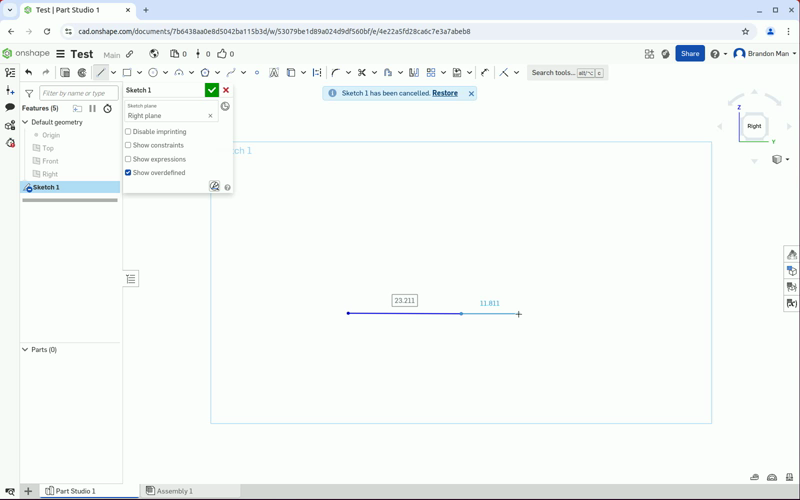
key_down(shift)
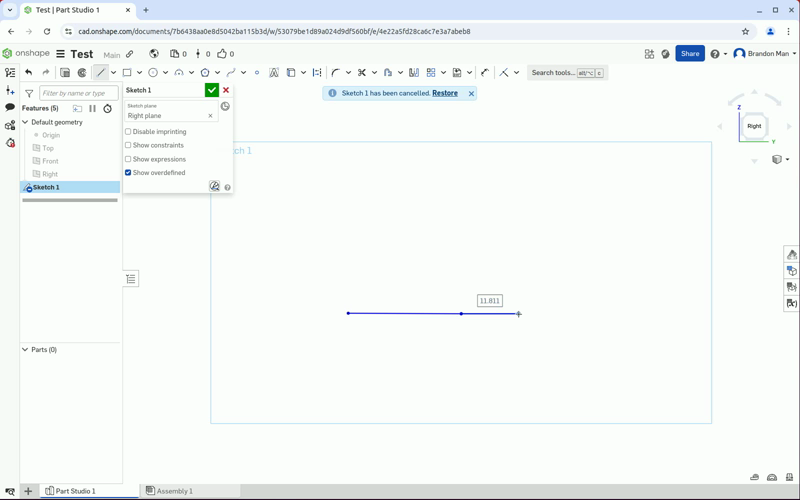
mouse_move(548, 313)
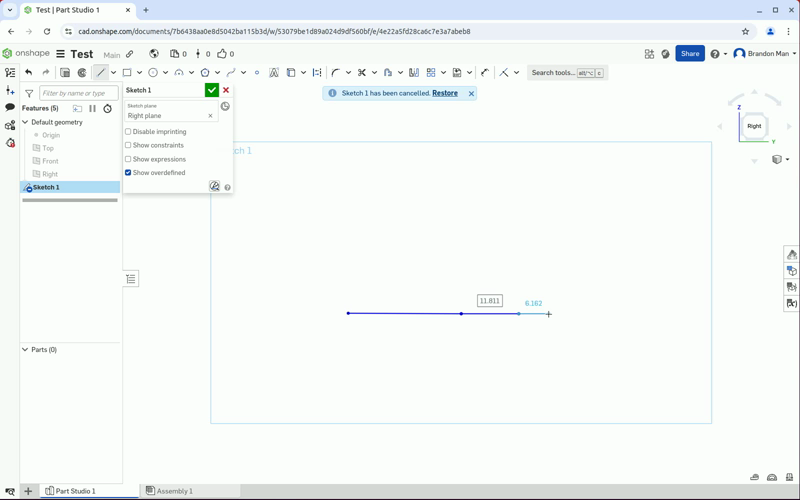
mouse_move(518, 311)
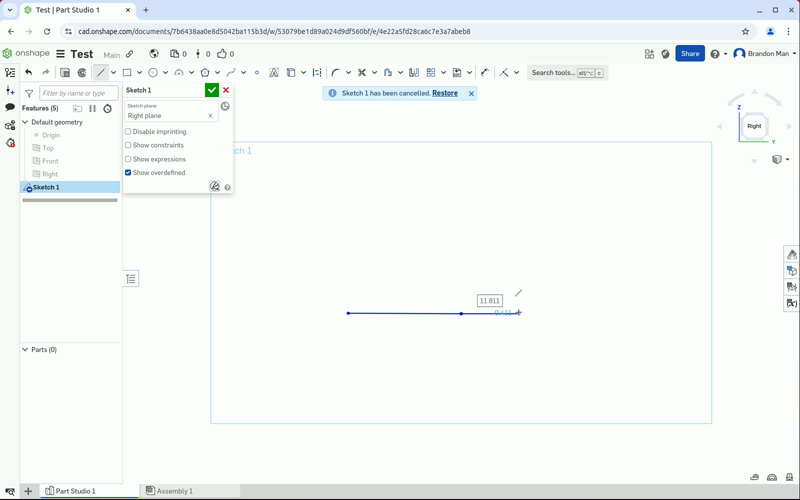
scroll(6)
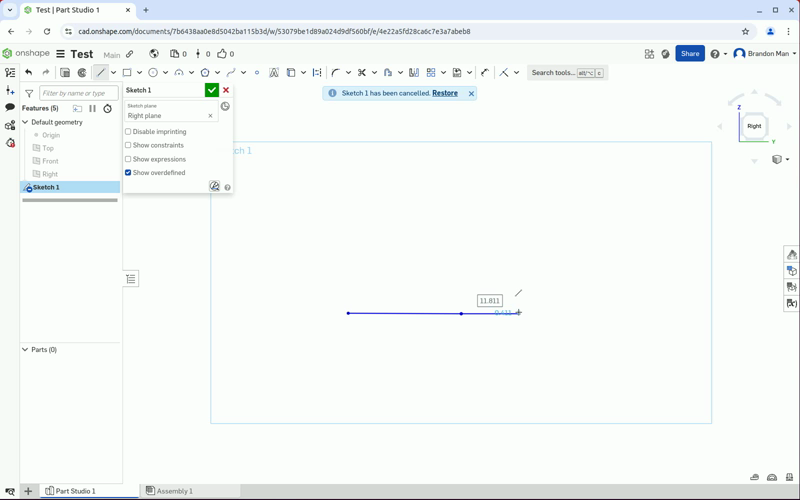
scroll(6)
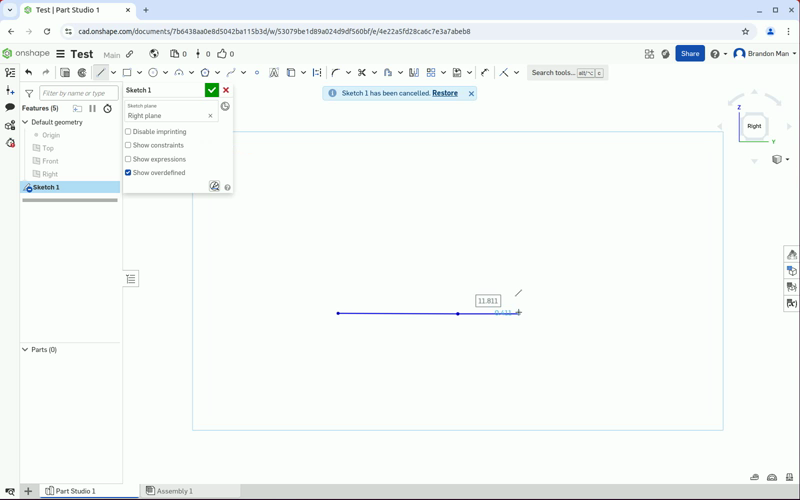
scroll(6)
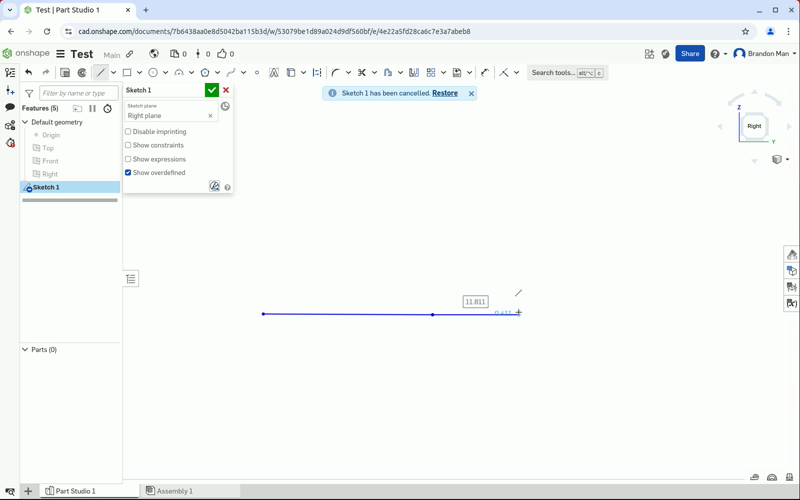
scroll(6)
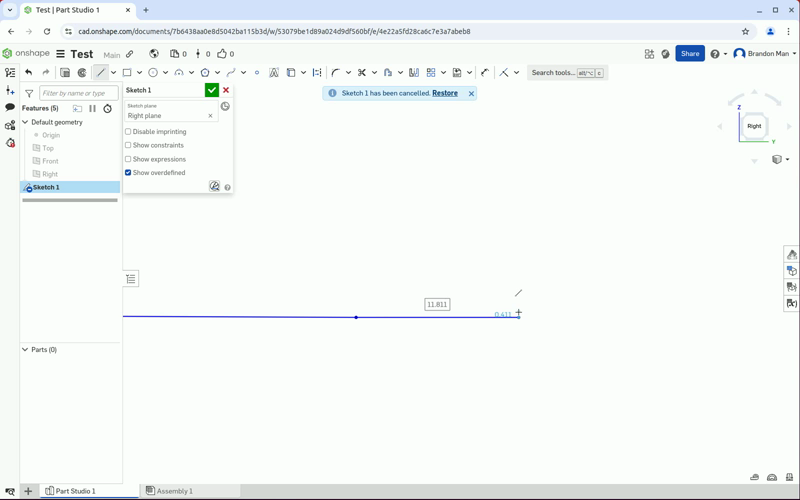
scroll(6)
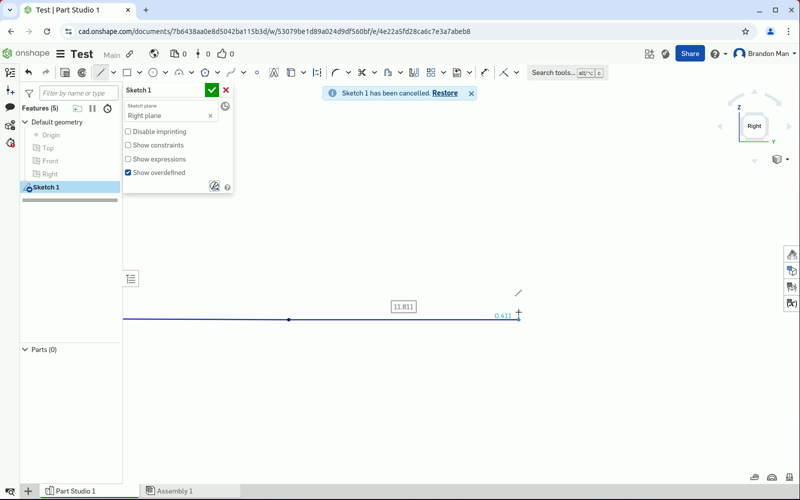
scroll(6)
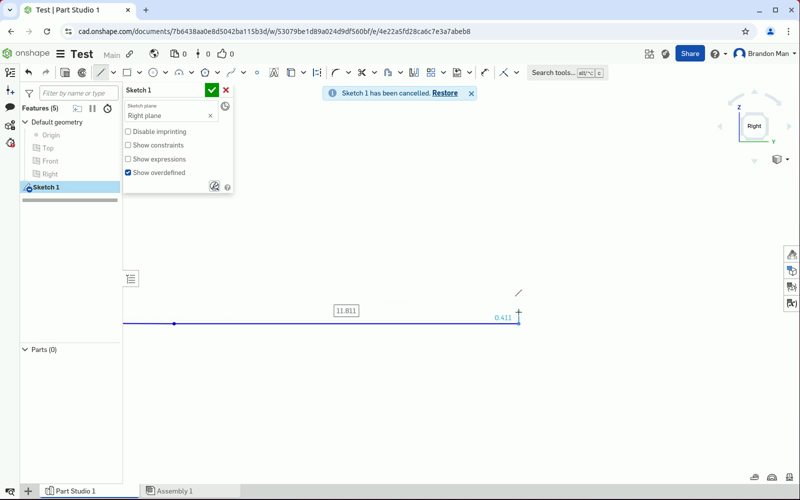
scroll(6)
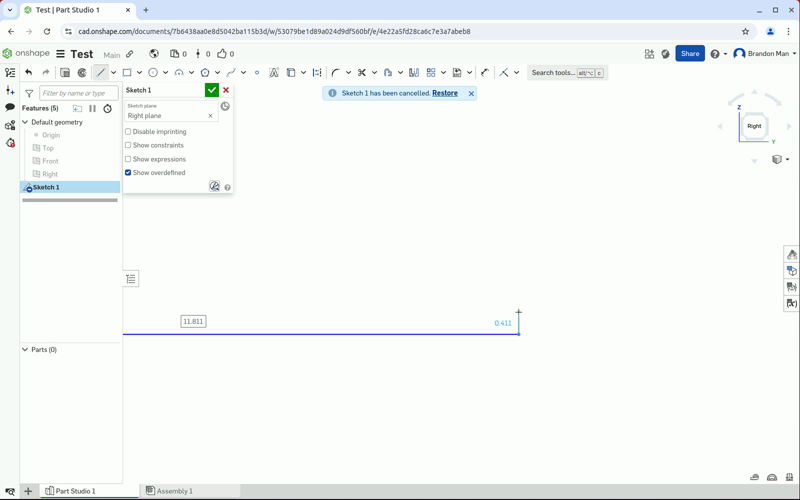
click(518, 311)
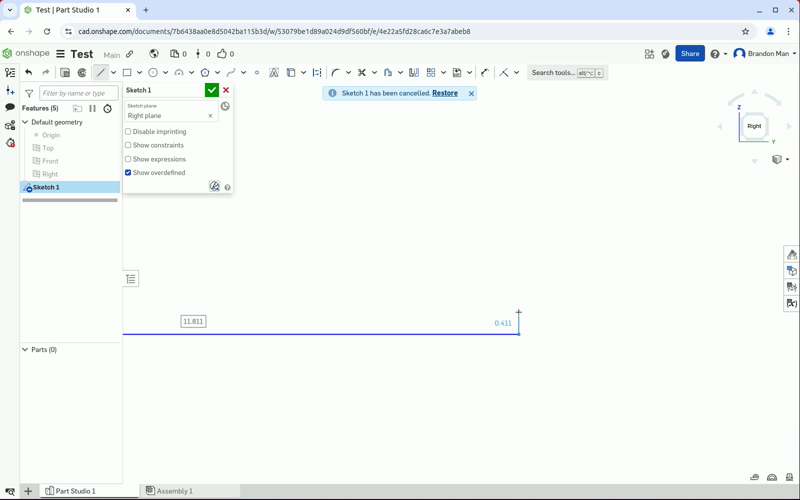
scroll(-6)
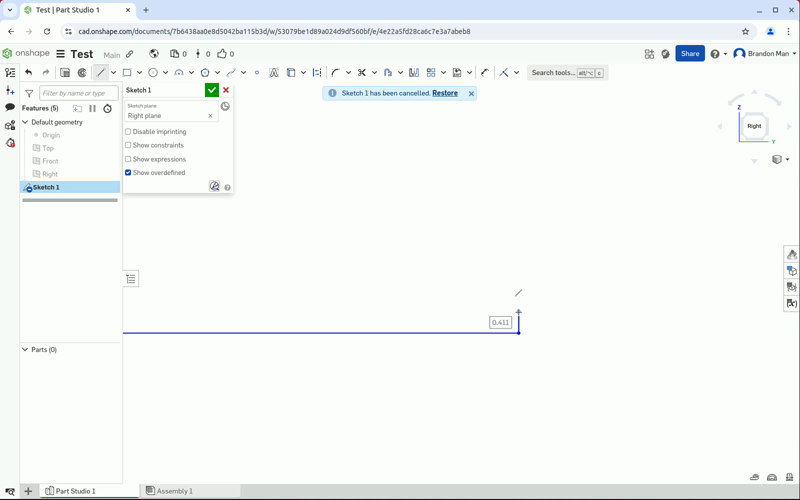
scroll(-6)
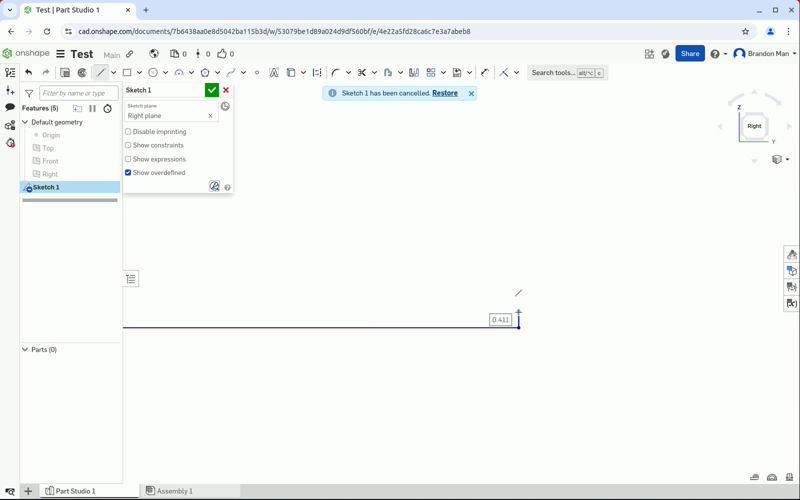
scroll(-6)
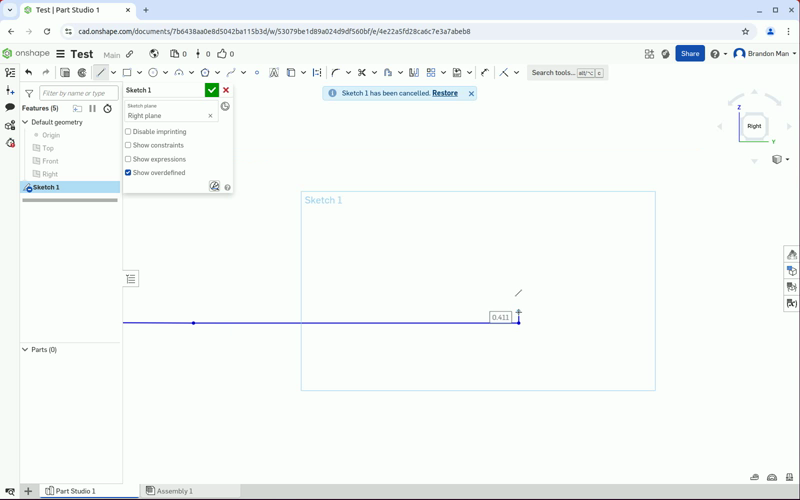
scroll(-6)
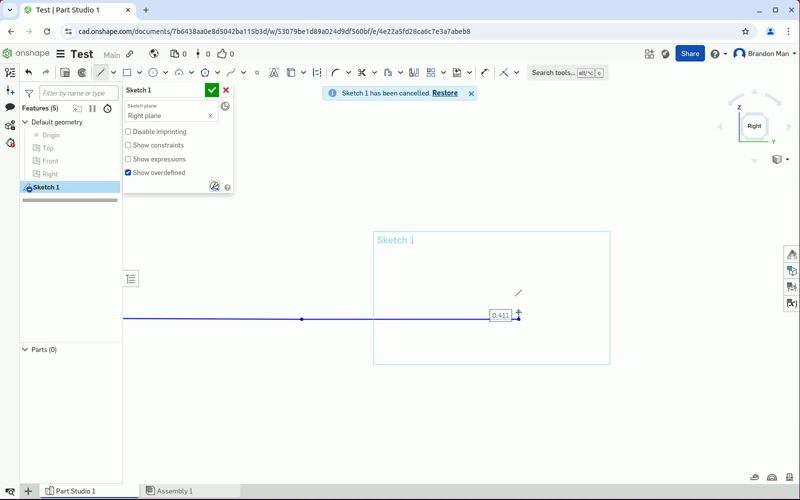
scroll(-6)
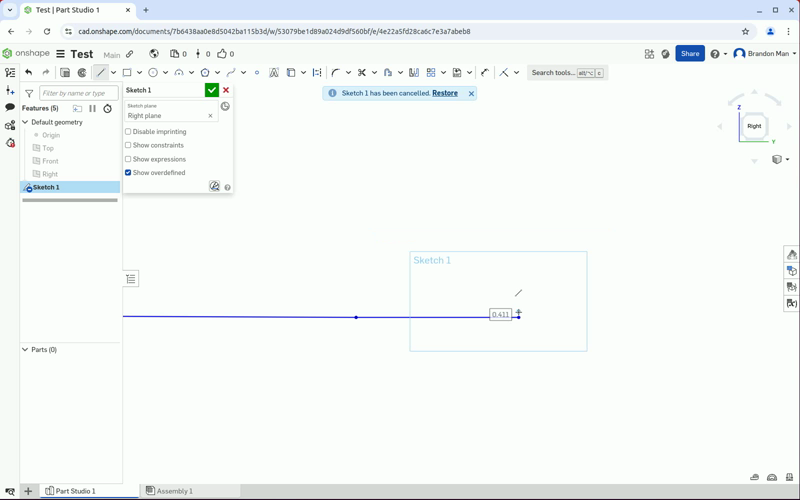
scroll(-6)
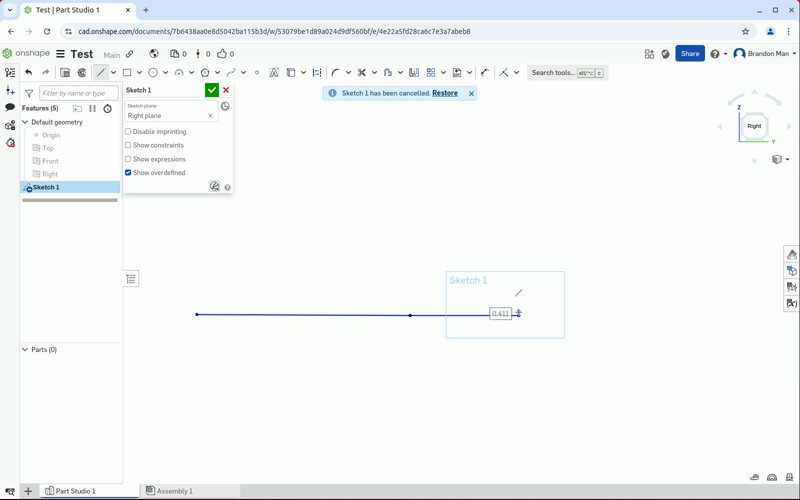
scroll(-6)
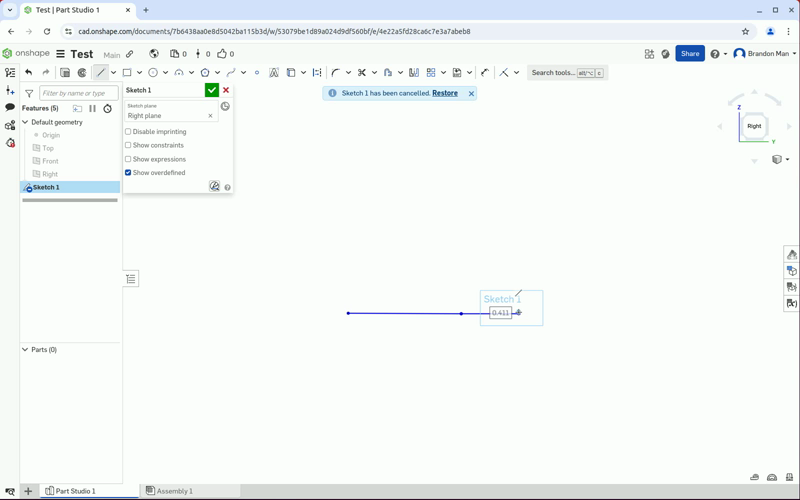
key_up(shift)
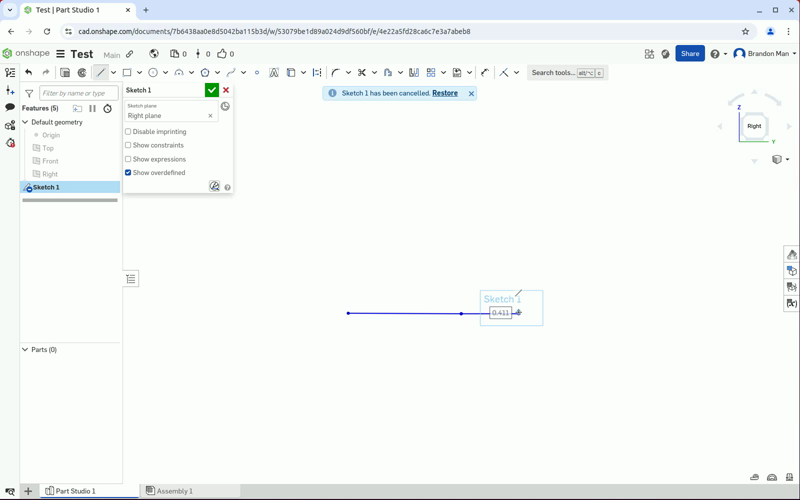
key_down(shift)
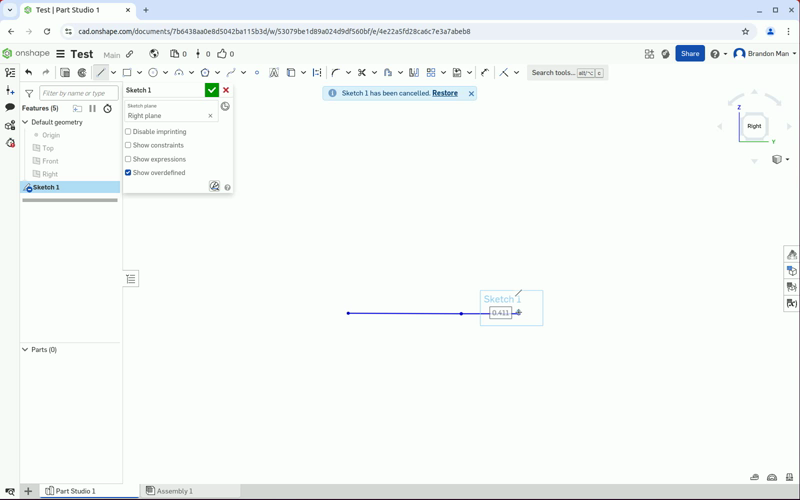
mouse_move(348, 311)
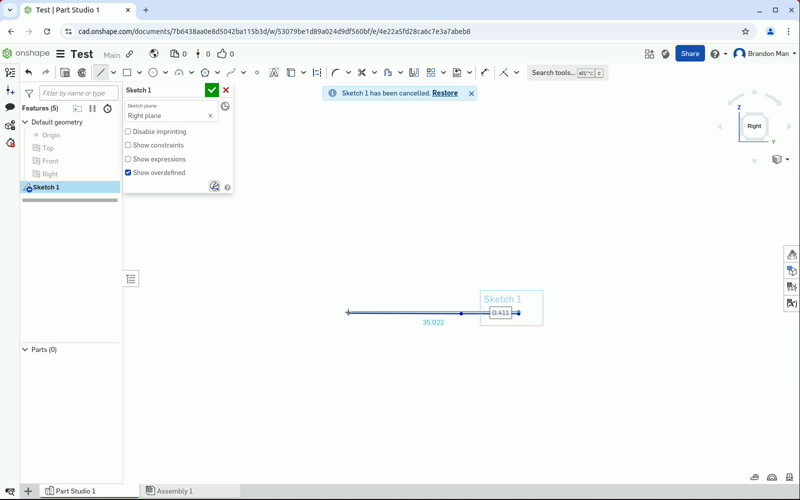
scroll(6)
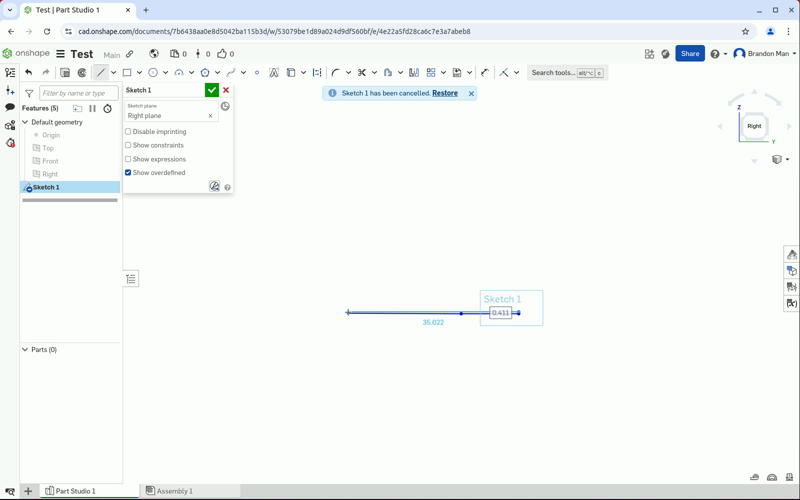
scroll(6)
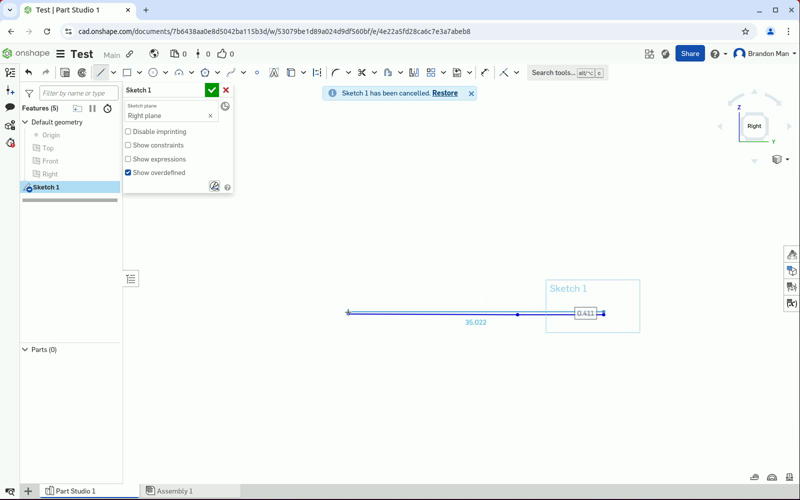
scroll(6)
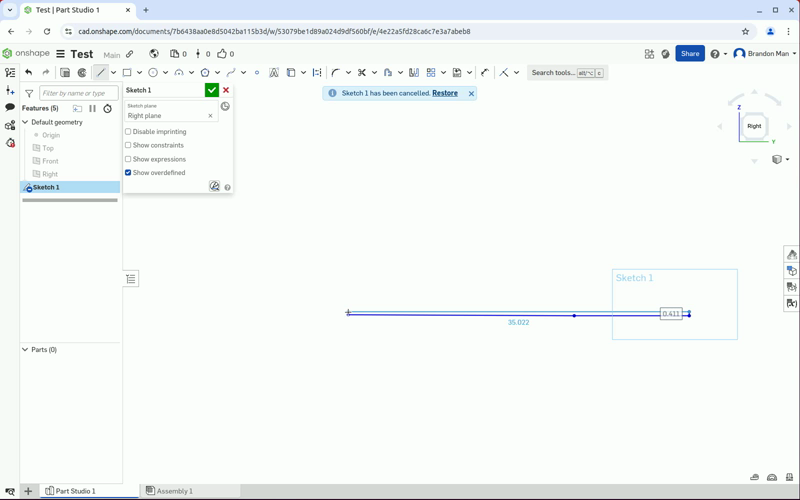
scroll(6)
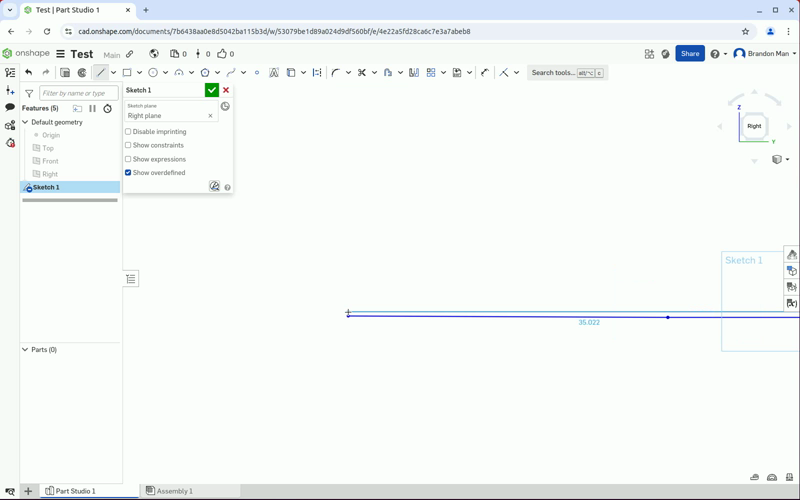
scroll(6)
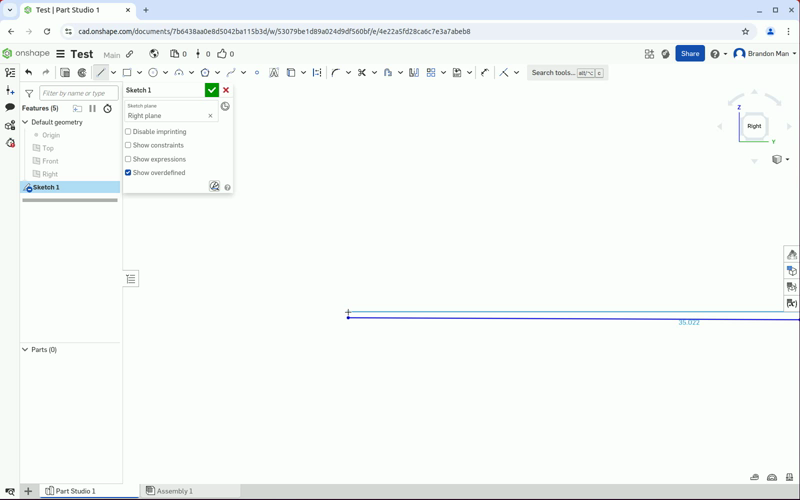
scroll(6)
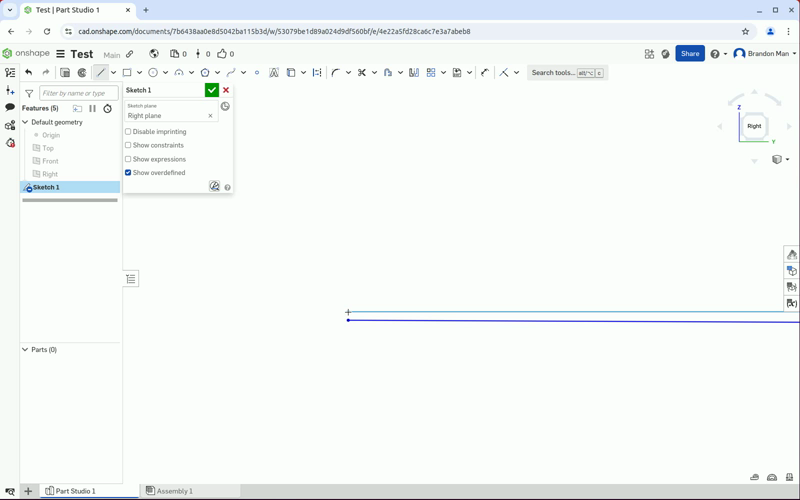
scroll(6)
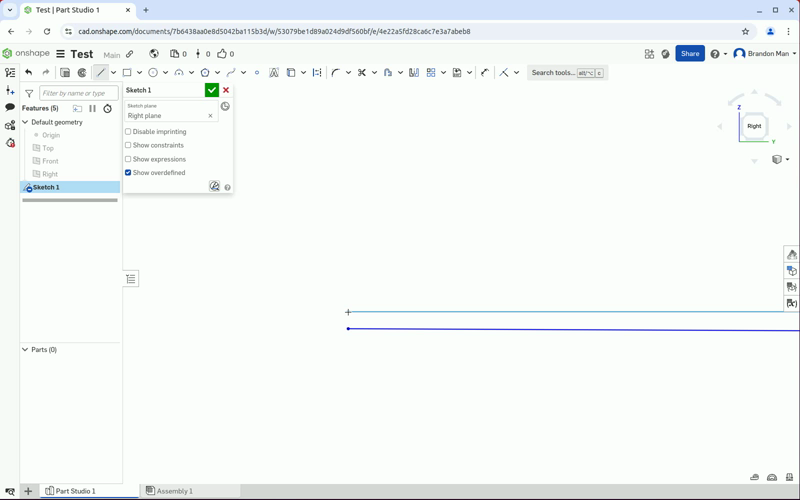
click(348, 311)
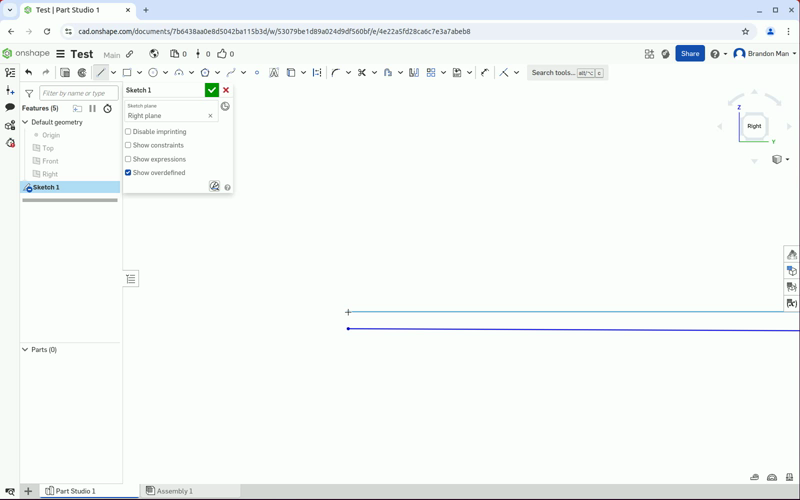
scroll(-6)
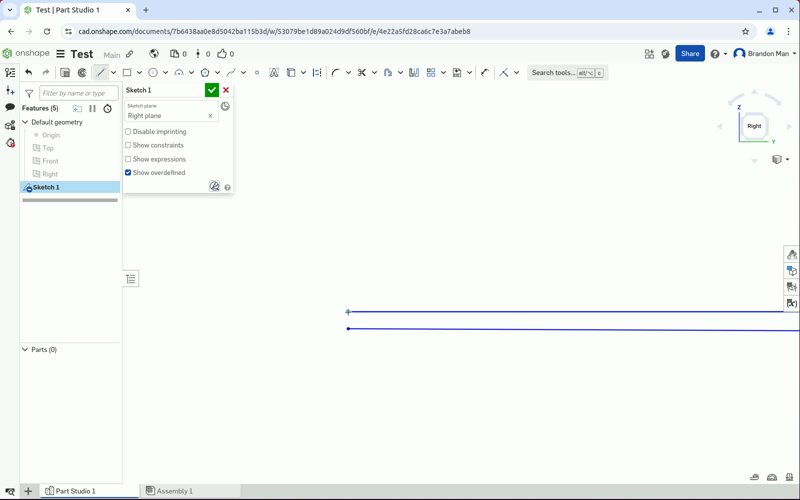
scroll(-6)
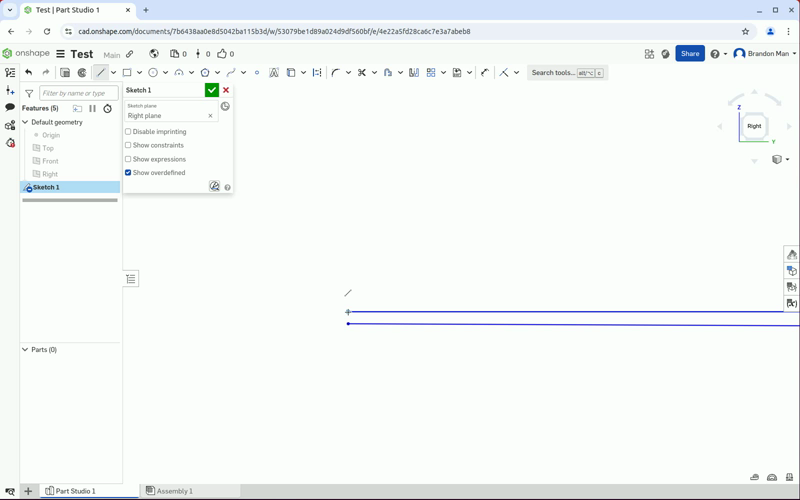
scroll(-6)
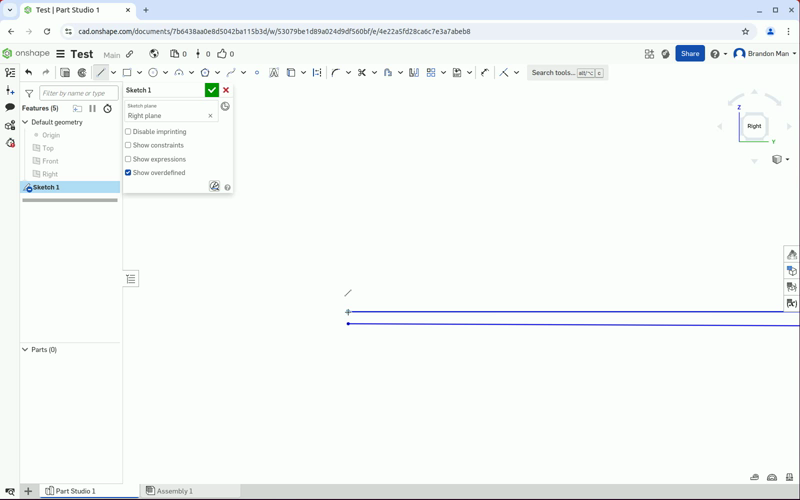
scroll(-6)
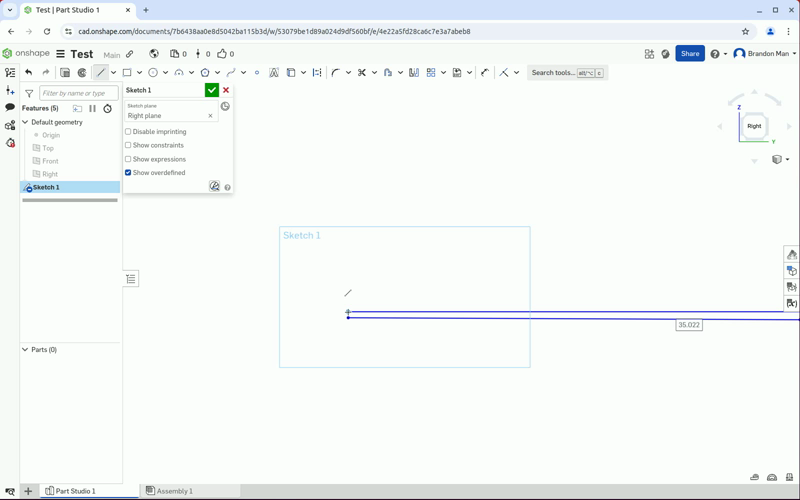
scroll(-6)
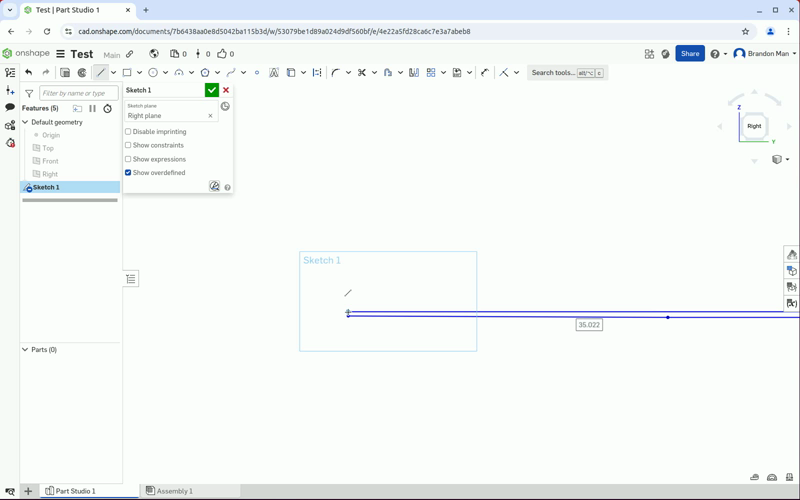
scroll(-6)
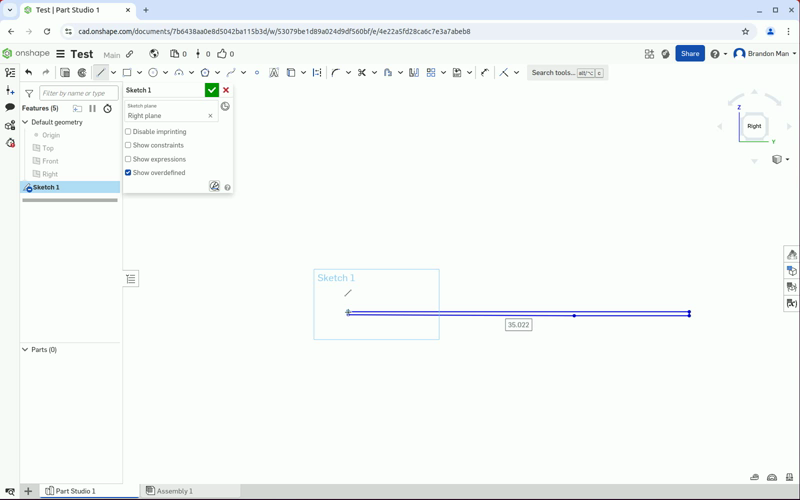
scroll(-6)
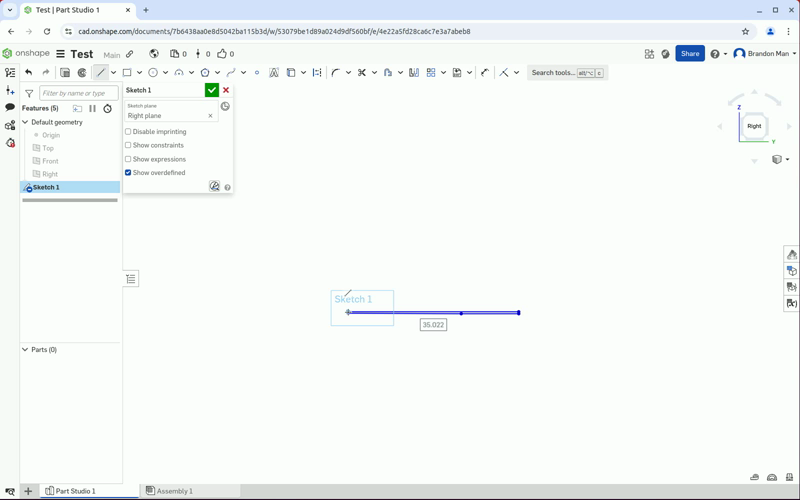
key_up(shift)
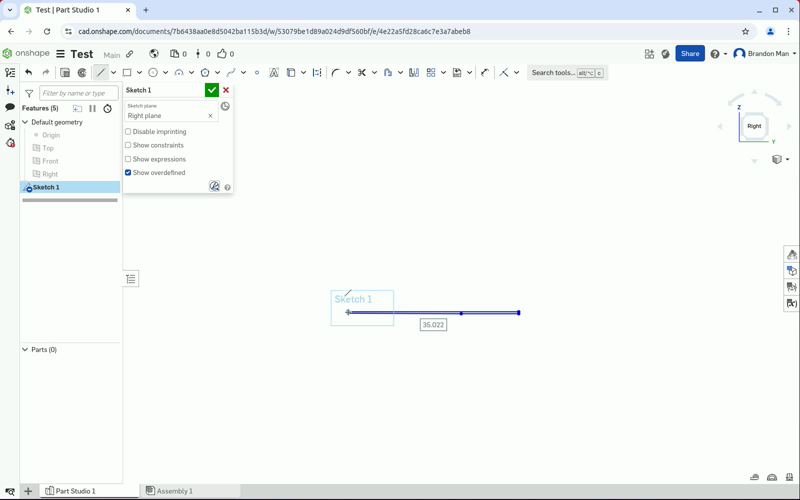
mouse_move(378, 311)
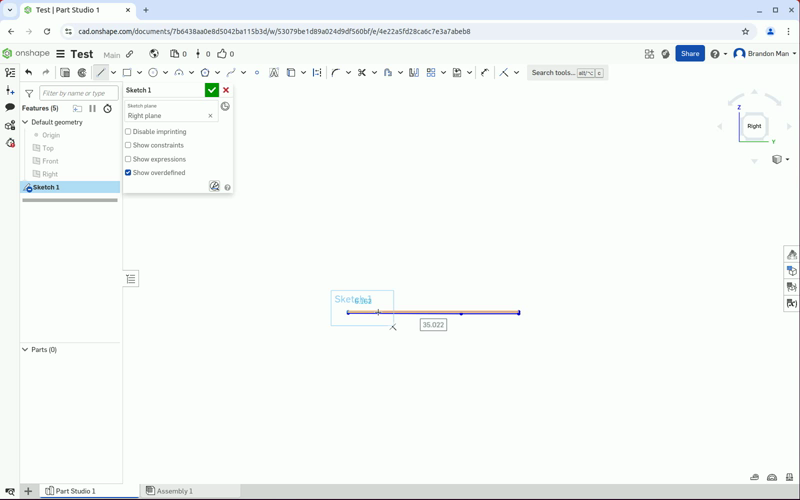
key_down(shift)
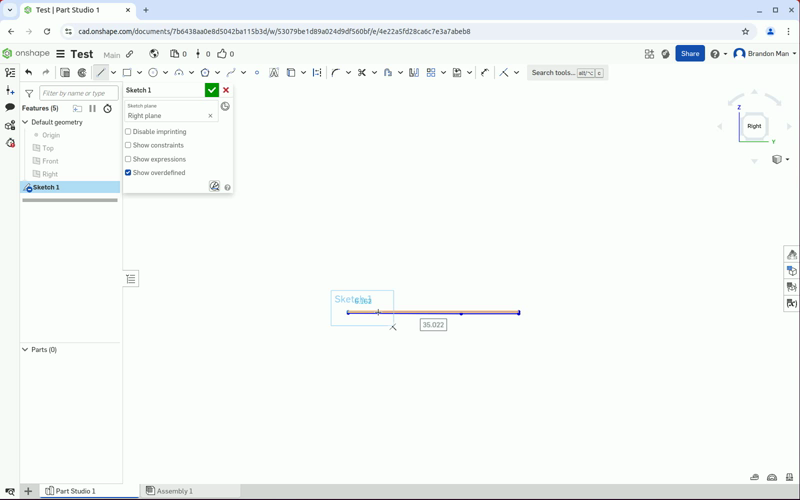
mouse_move(348, 313)
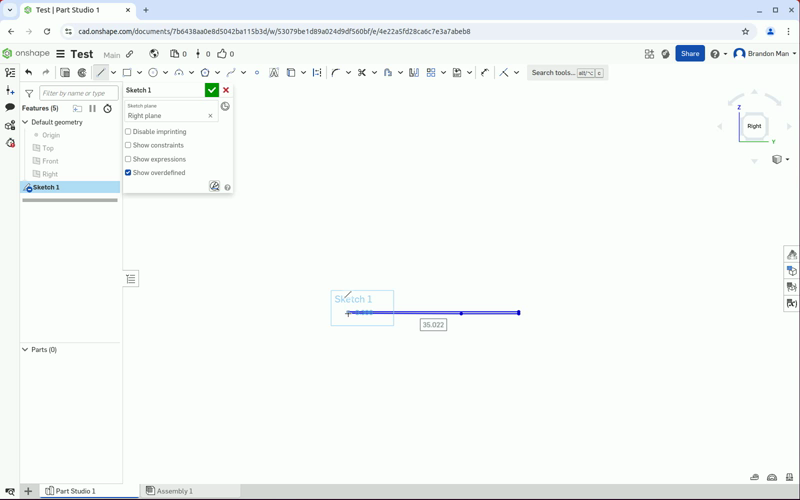
scroll(6)
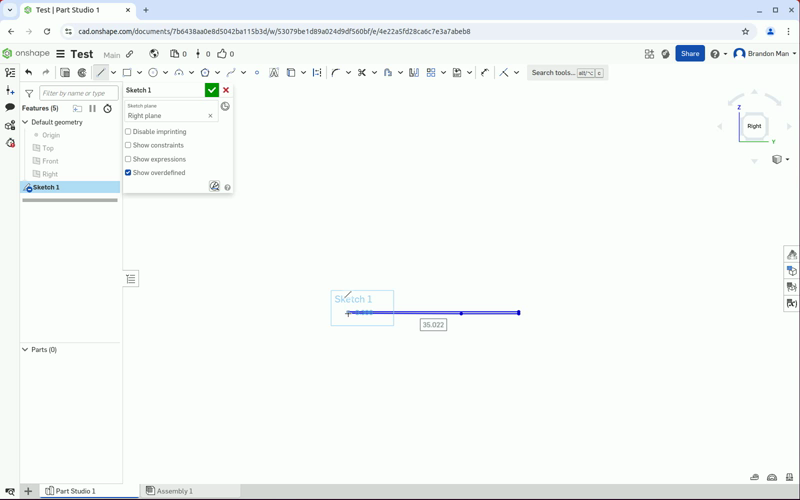
scroll(6)
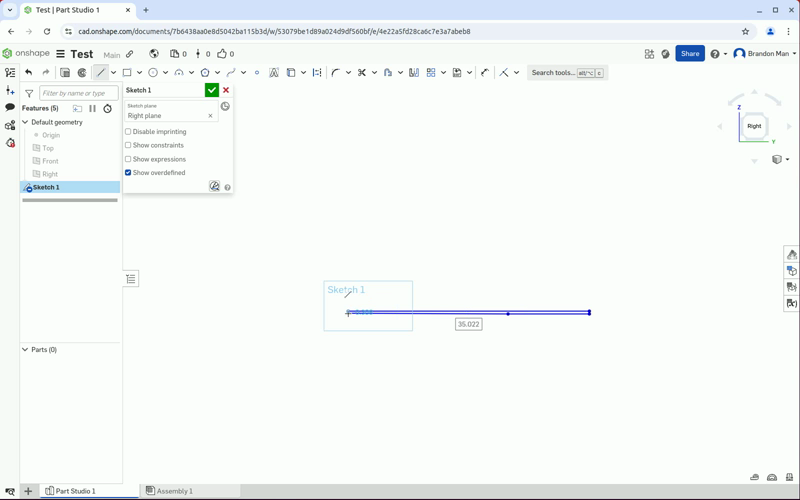
scroll(6)
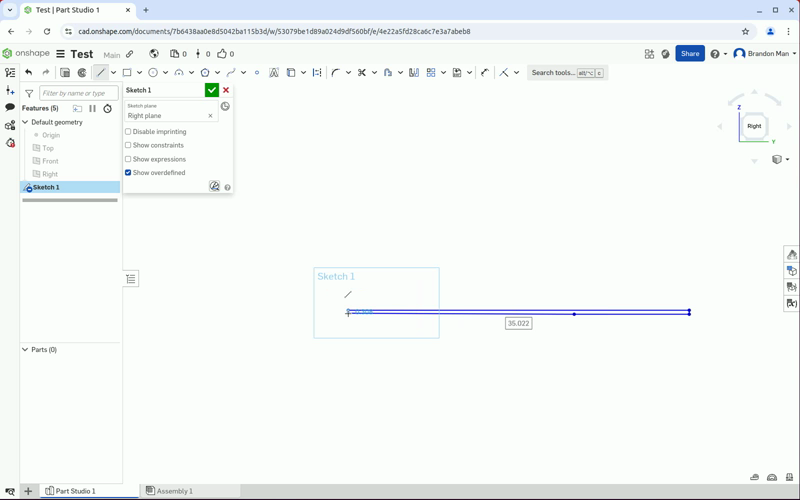
scroll(6)
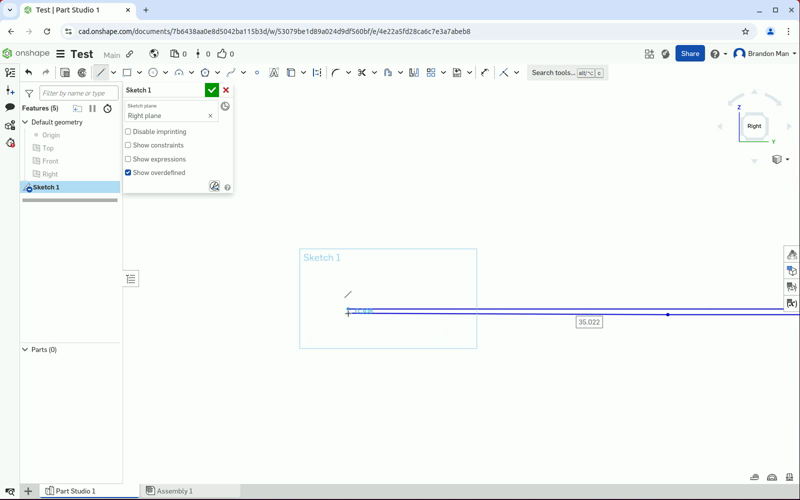
scroll(6)
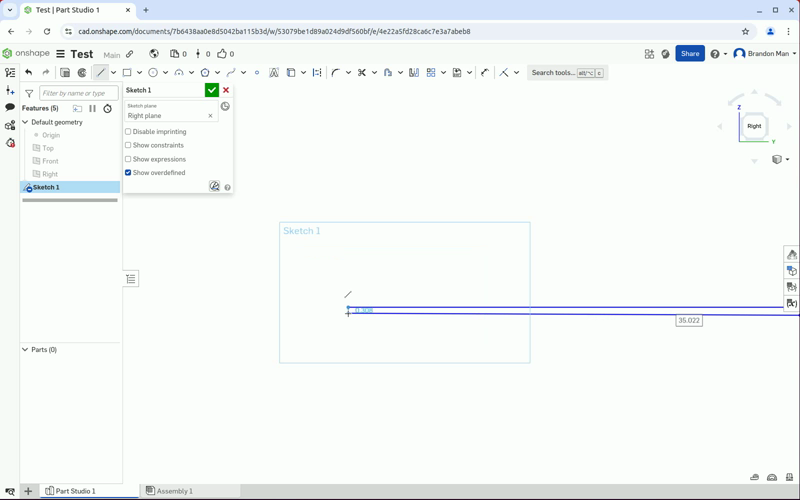
scroll(6)
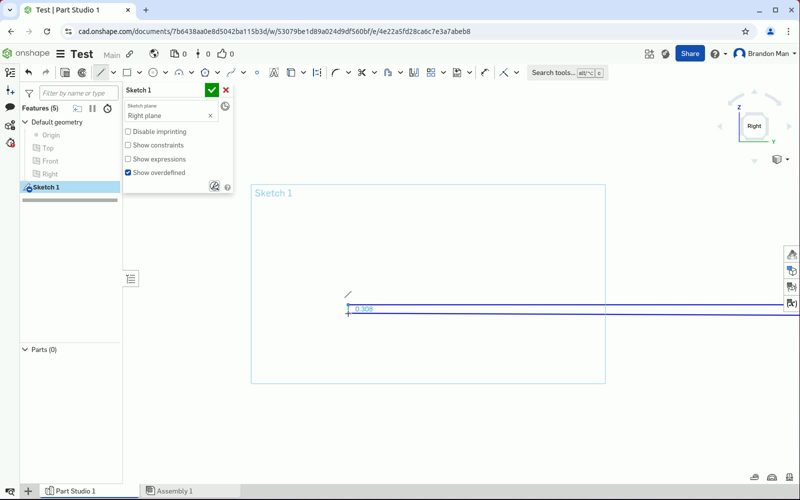
scroll(6)
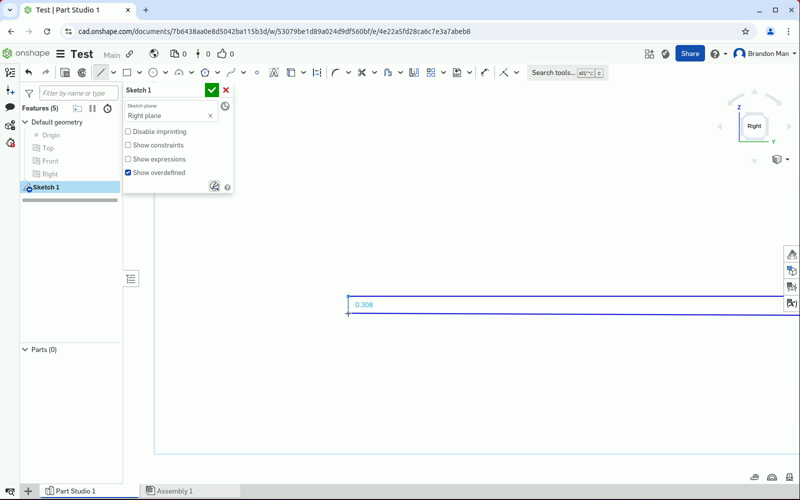
key_up(shift)
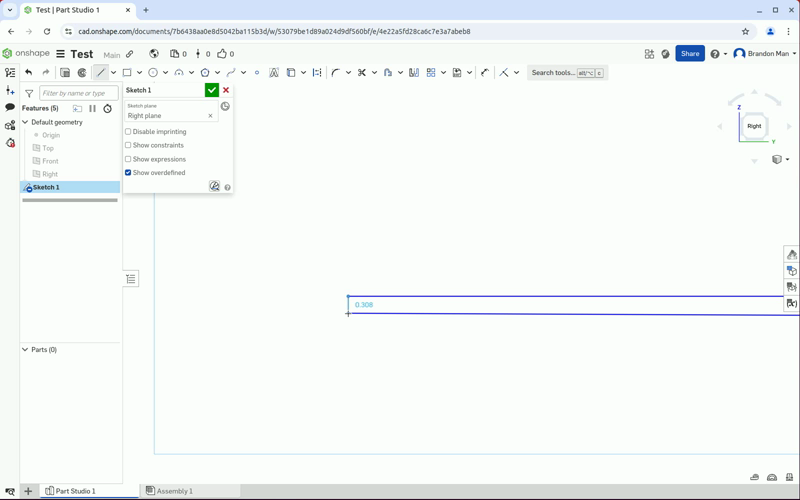
click(348, 313)
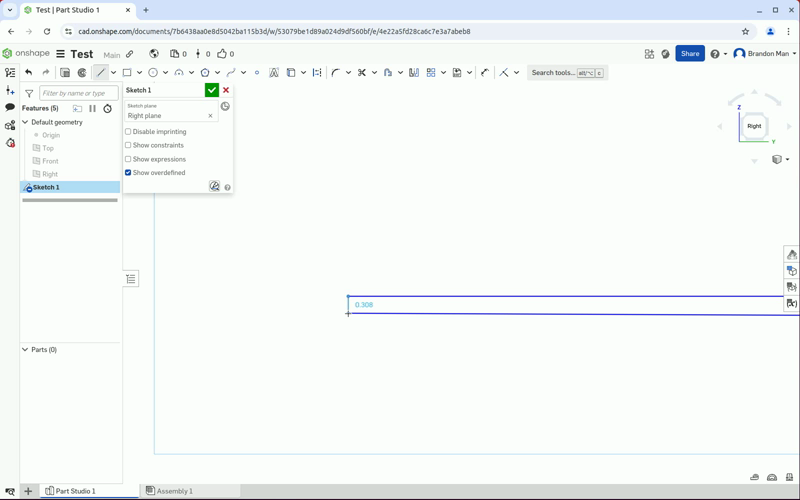
scroll(-6)
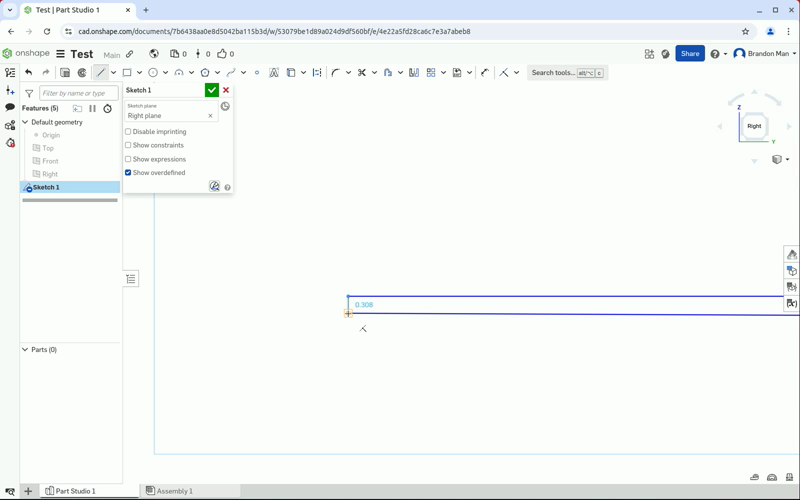
scroll(-6)
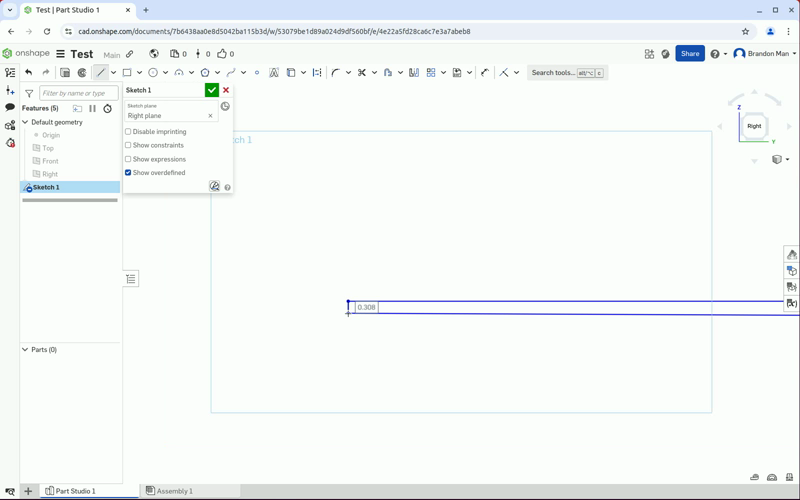
scroll(-6)
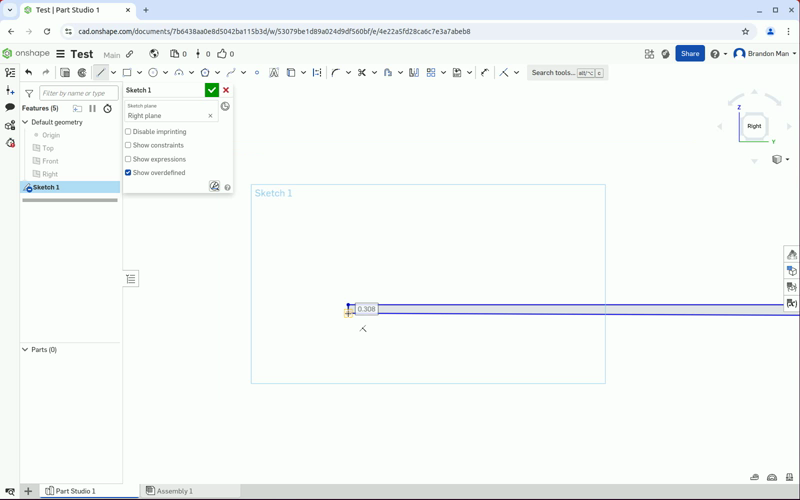
scroll(-6)
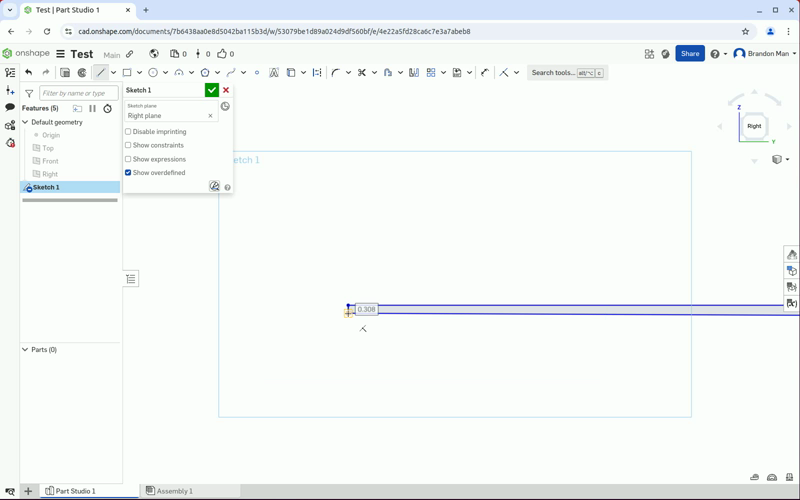
scroll(-6)
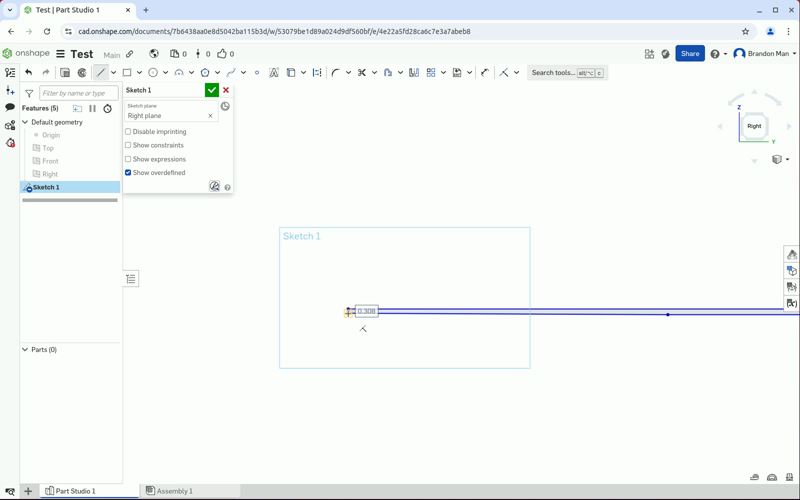
scroll(-6)
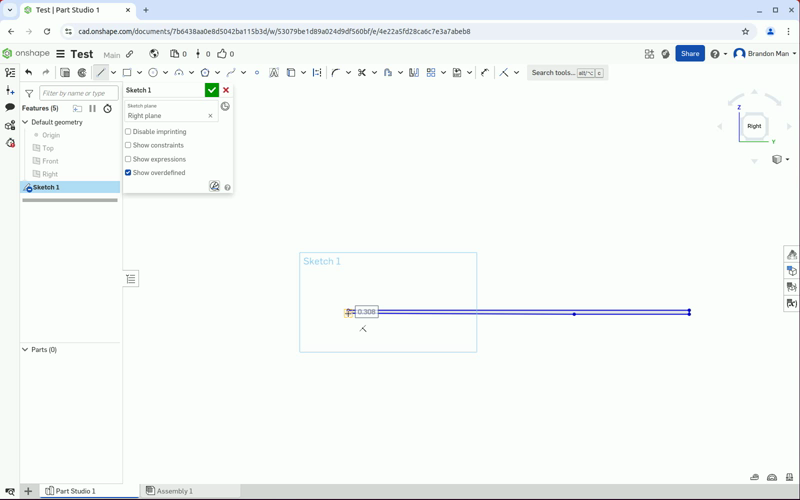
scroll(-6)
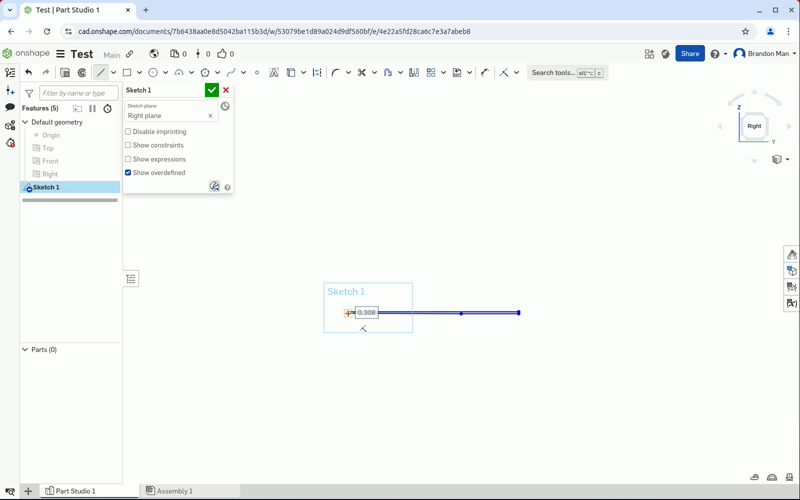
key(esc)
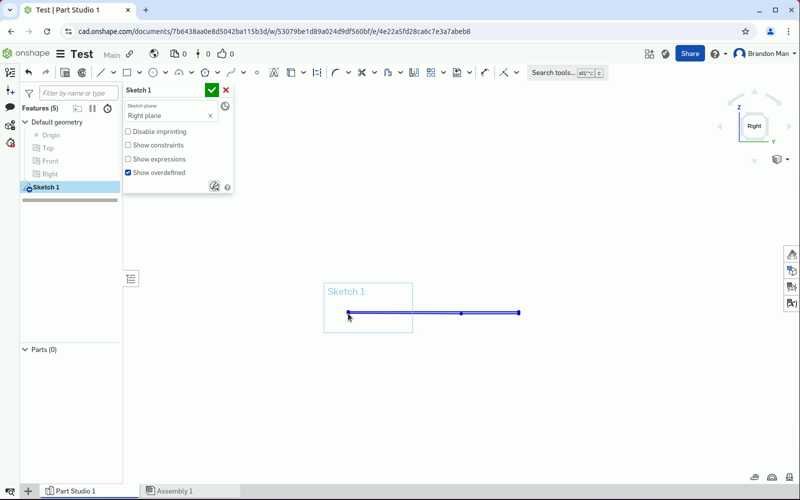
mouse_move(394, 312)
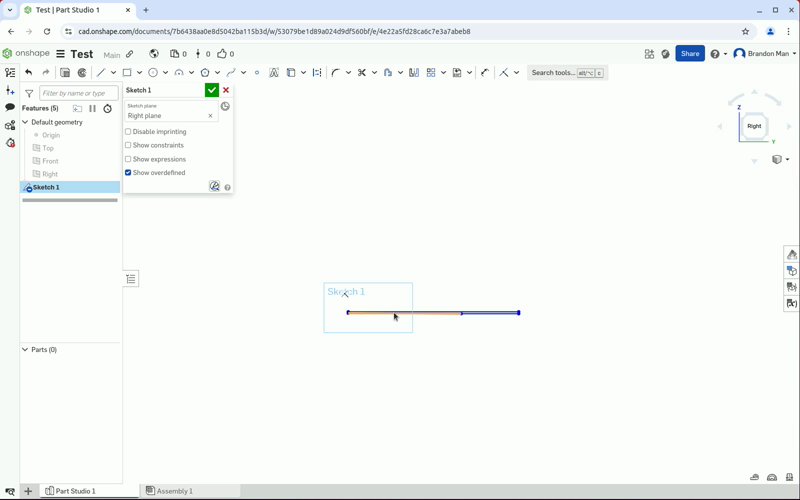
scroll(6)
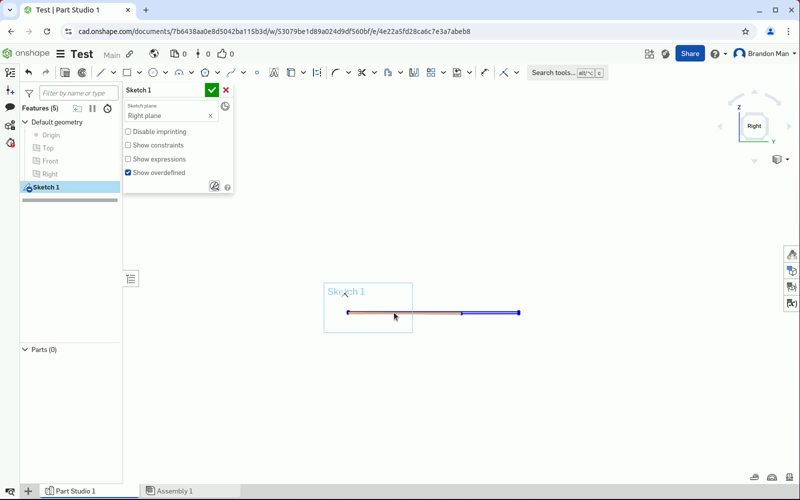
scroll(6)
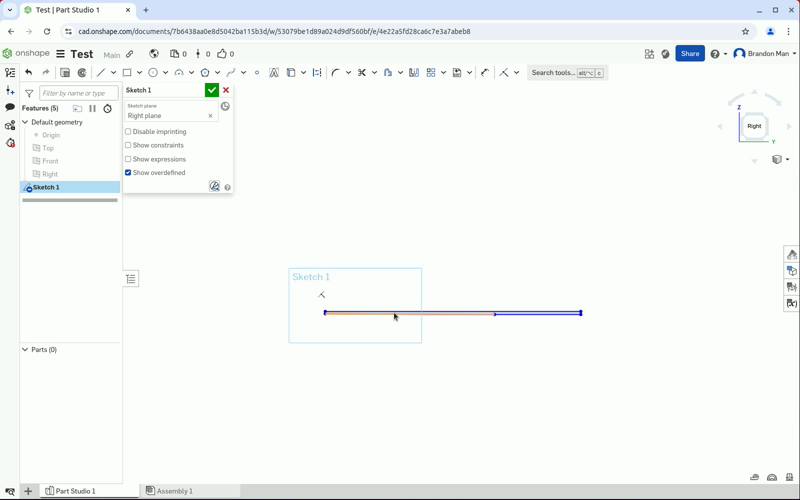
scroll(6)
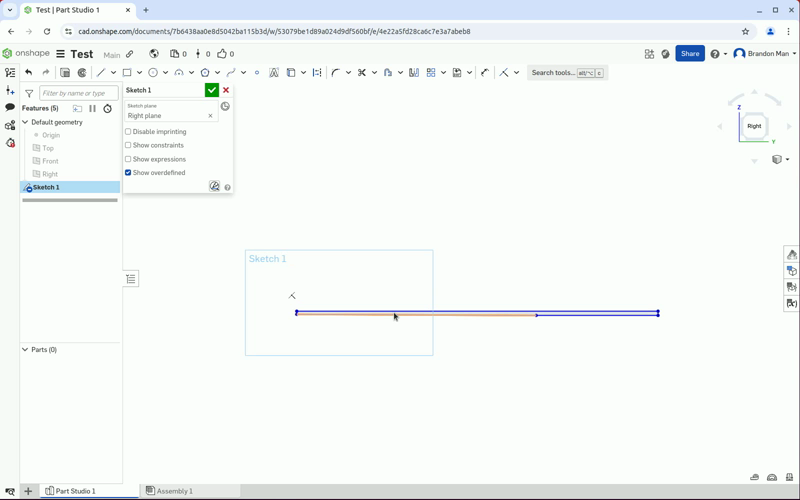
scroll(6)
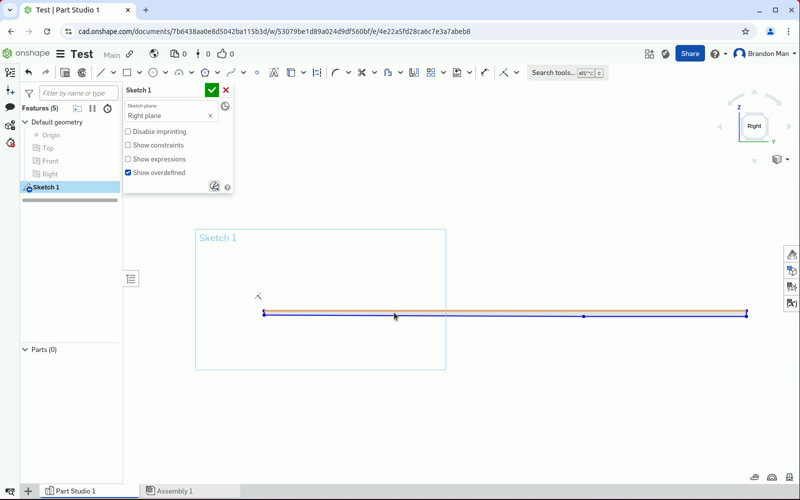
scroll(6)
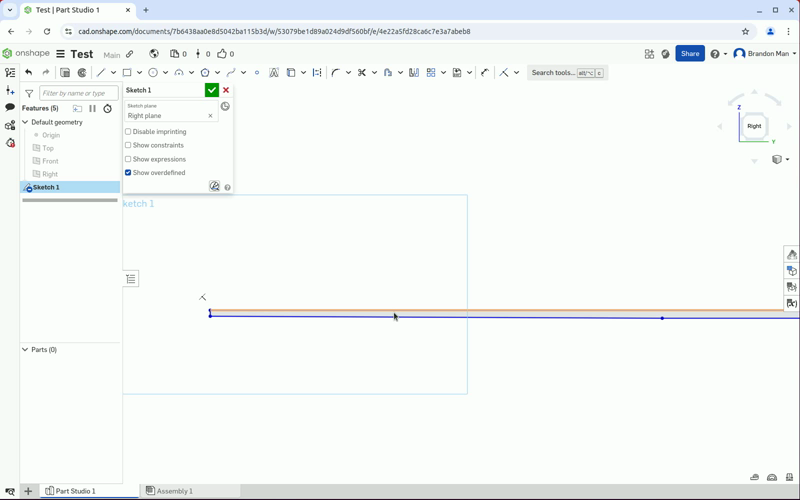
scroll(6)
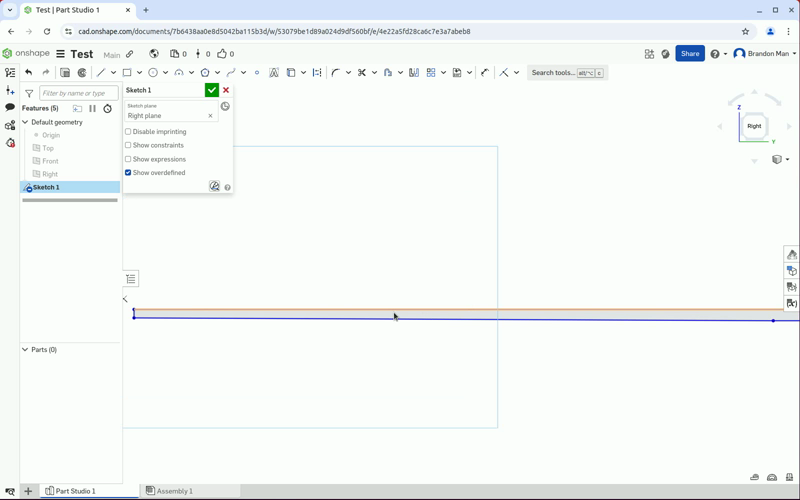
scroll(6)
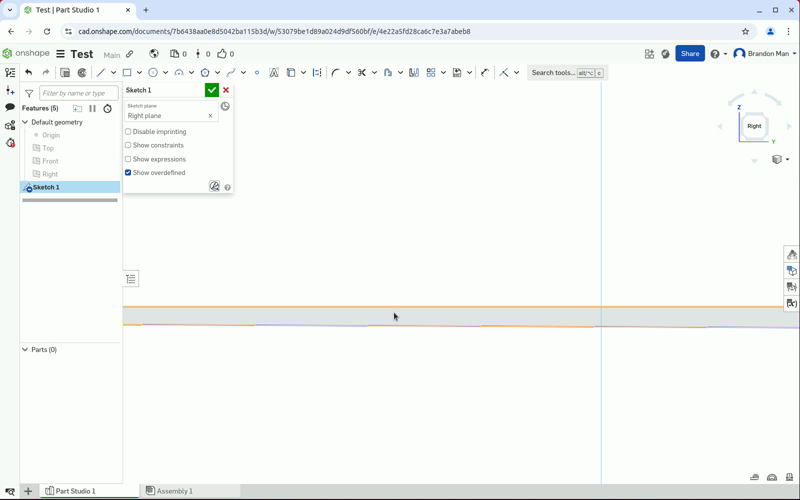
click(394, 312)
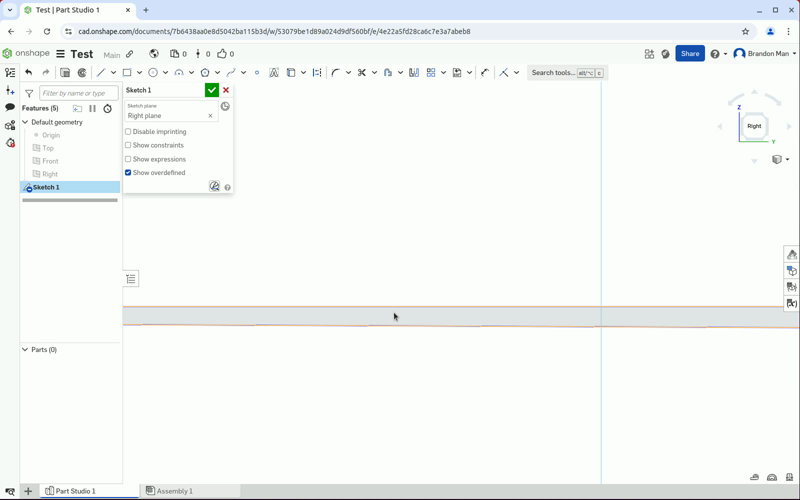
scroll(-6)
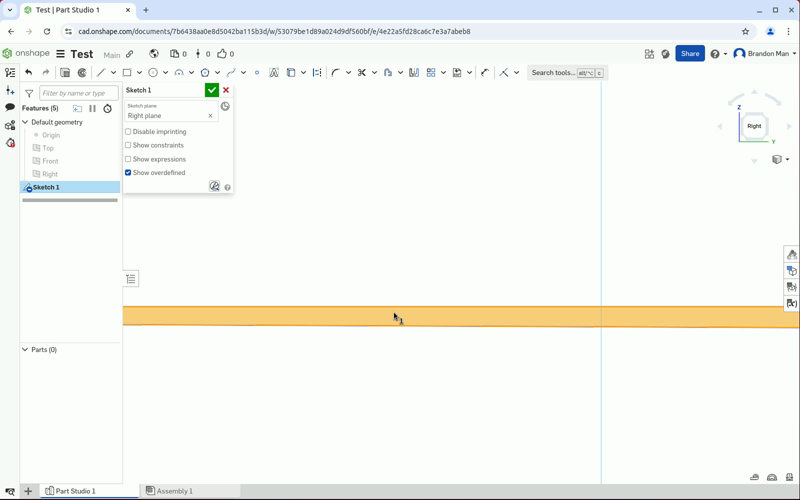
scroll(-6)
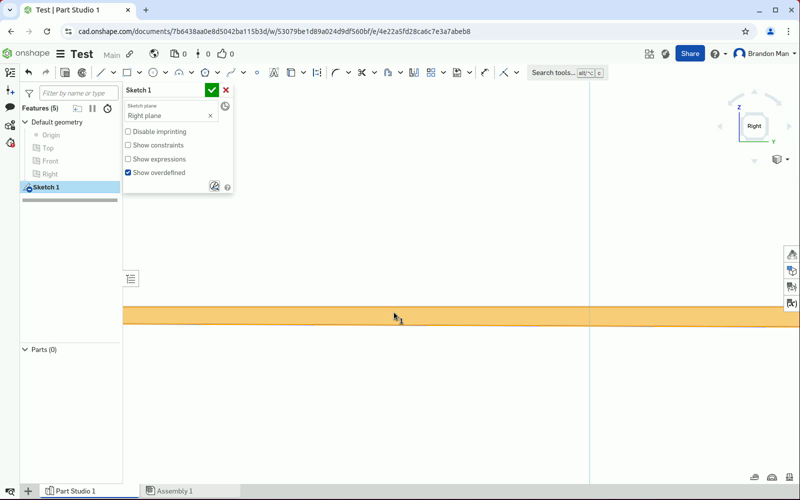
scroll(-6)
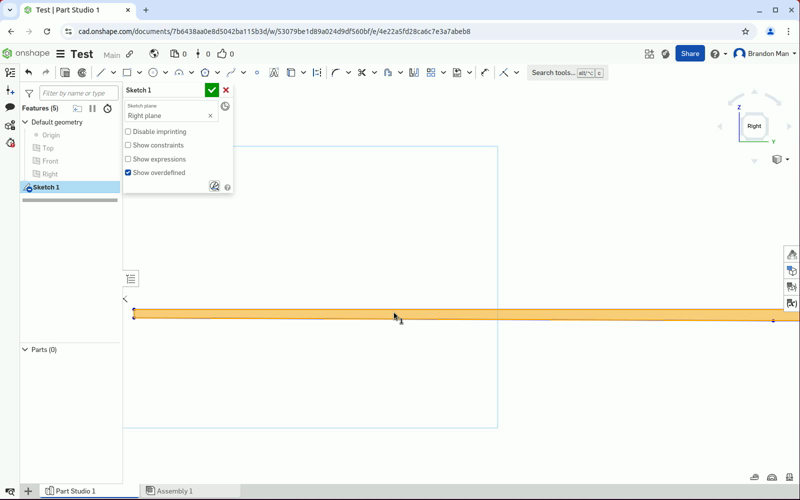
scroll(-6)
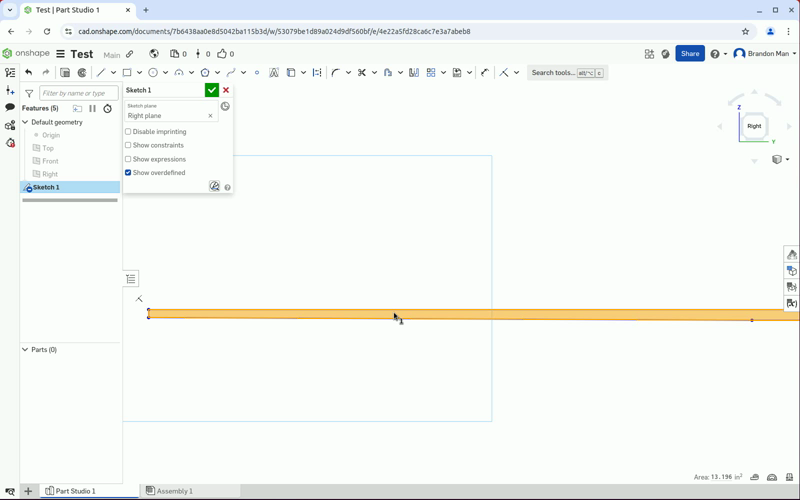
scroll(-6)
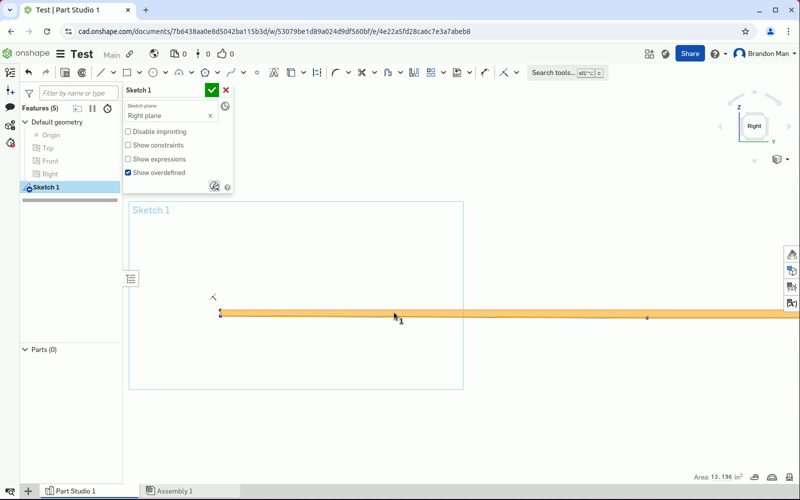
scroll(-6)
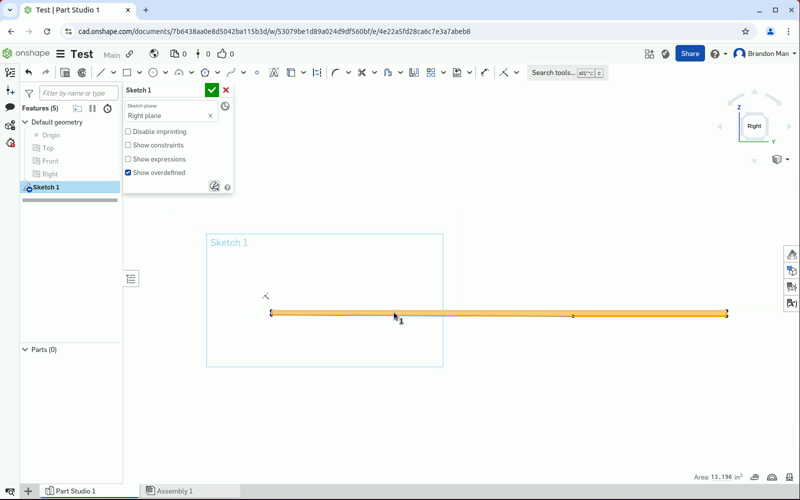
scroll(-6)
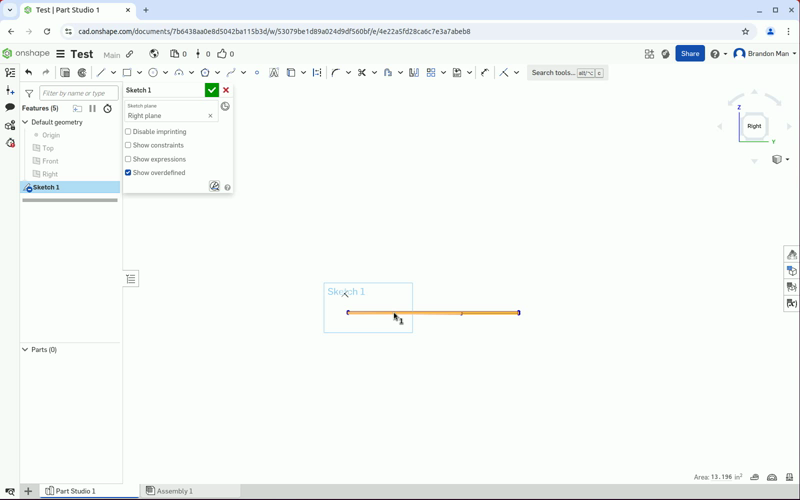
mouse_move(73, 352)
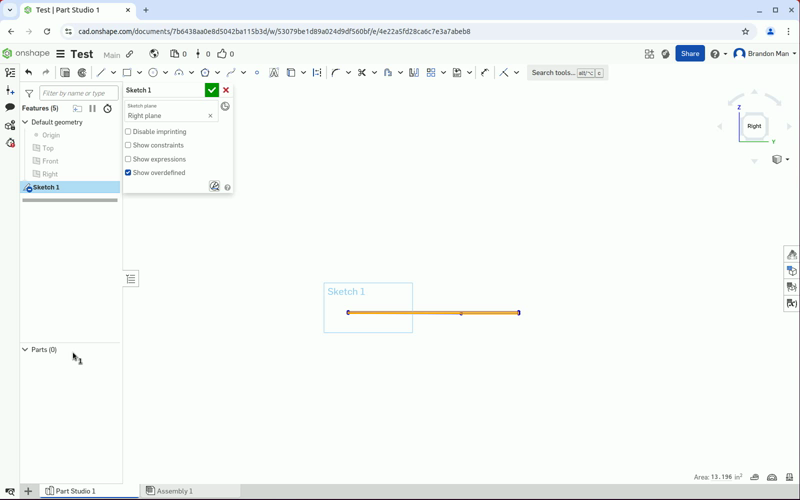
key(shift+y)
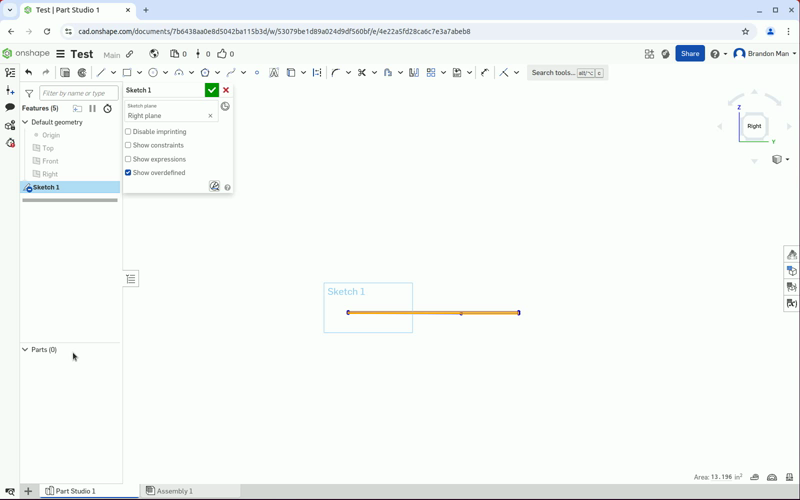
key(shift+e)
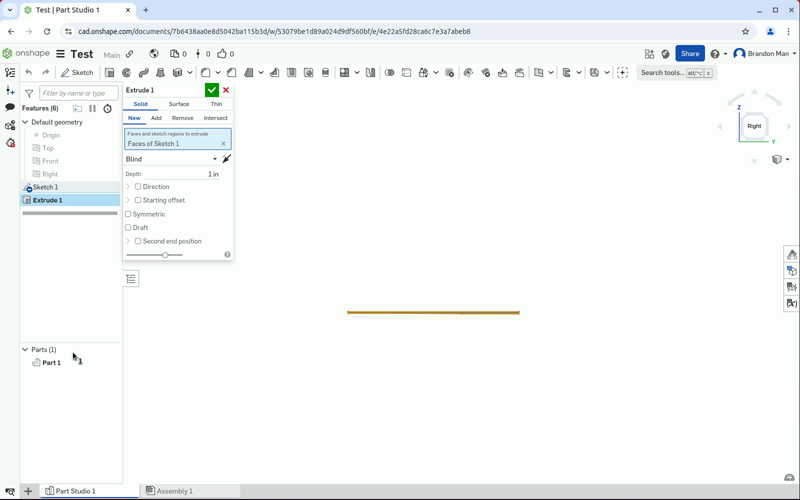
mouse_move(143, 106)
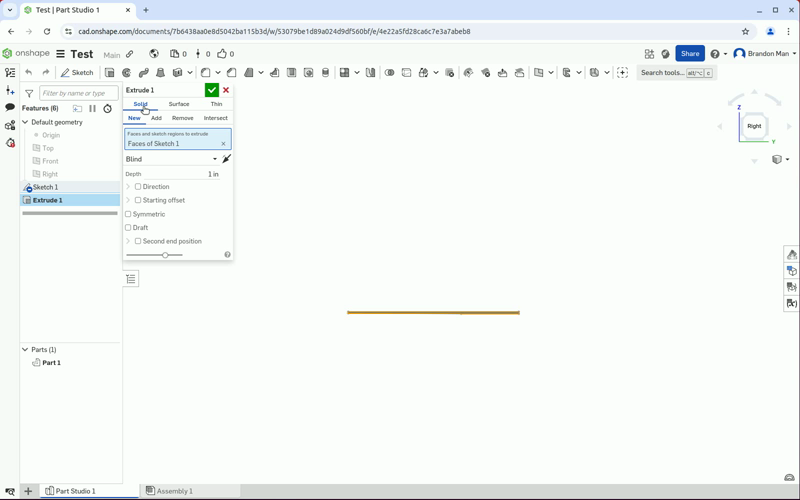
click(143, 106)
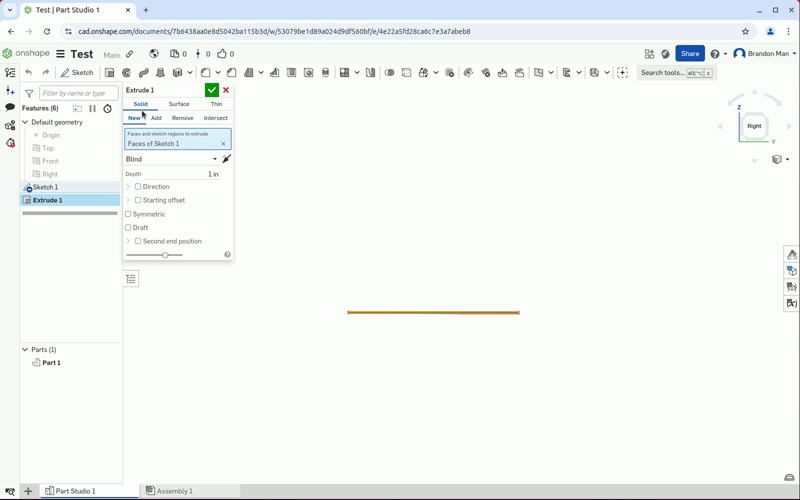
mouse_move(137, 120)
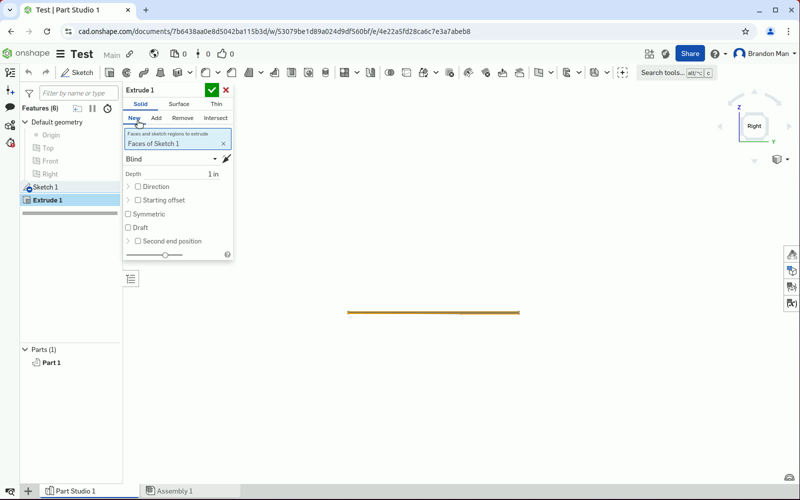
click(137, 120)
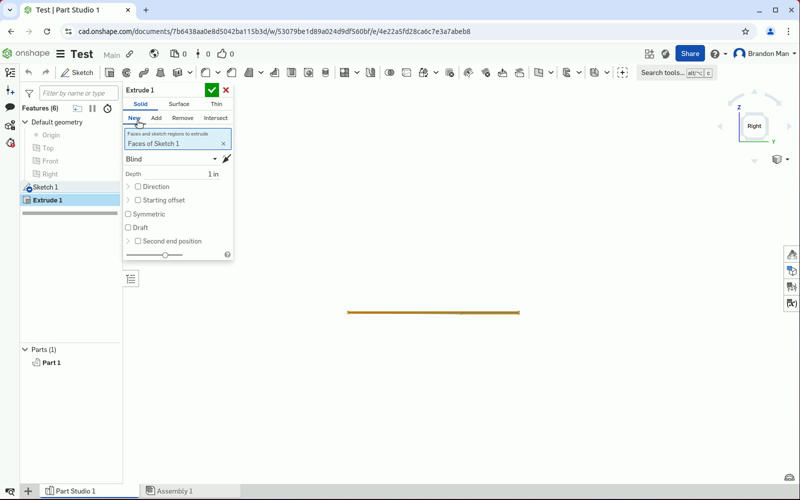
key(tab, 4)
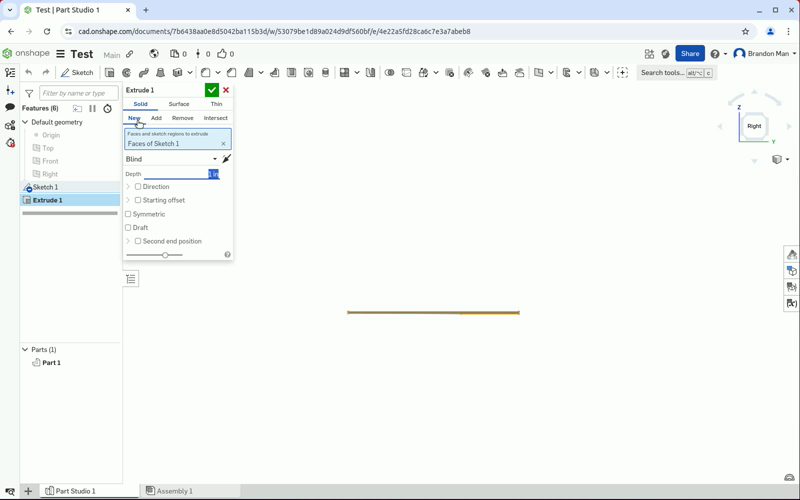
text(7.221)
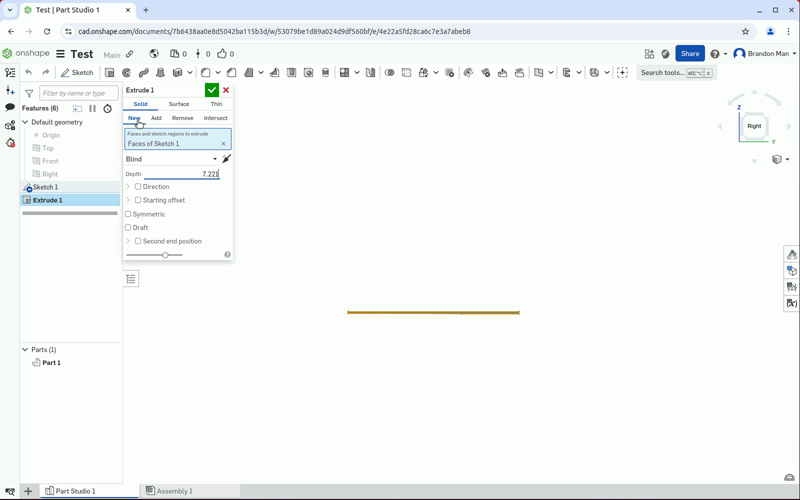
key(enter)
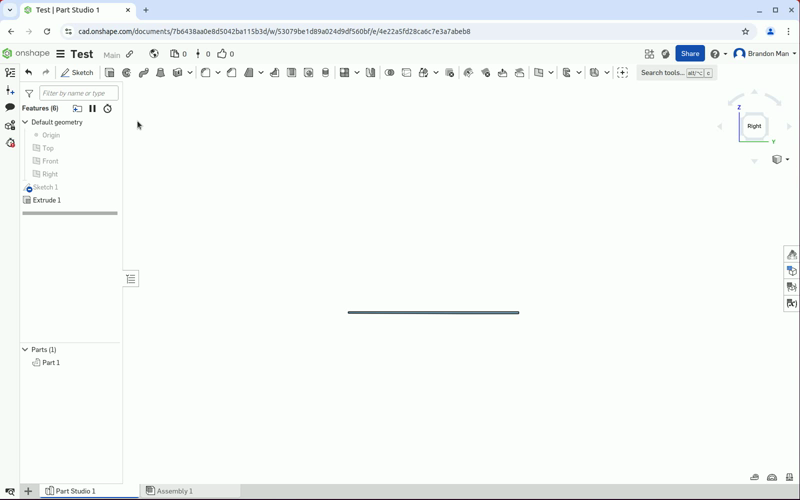
key(shift+h)
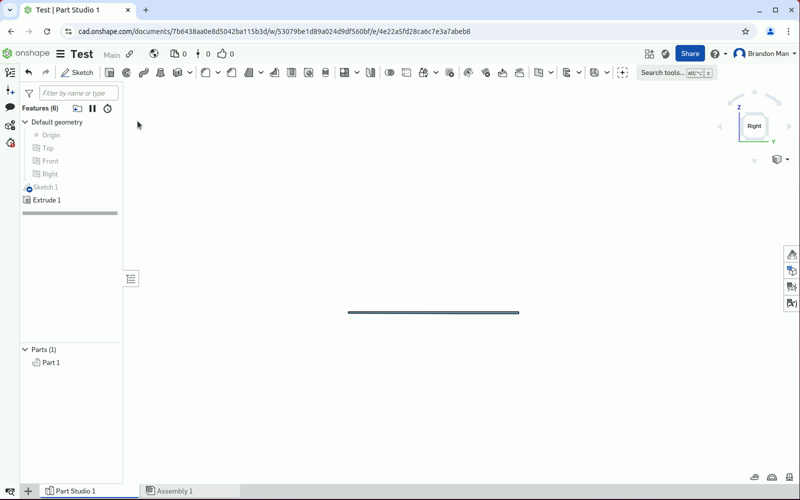
key(shift+h)
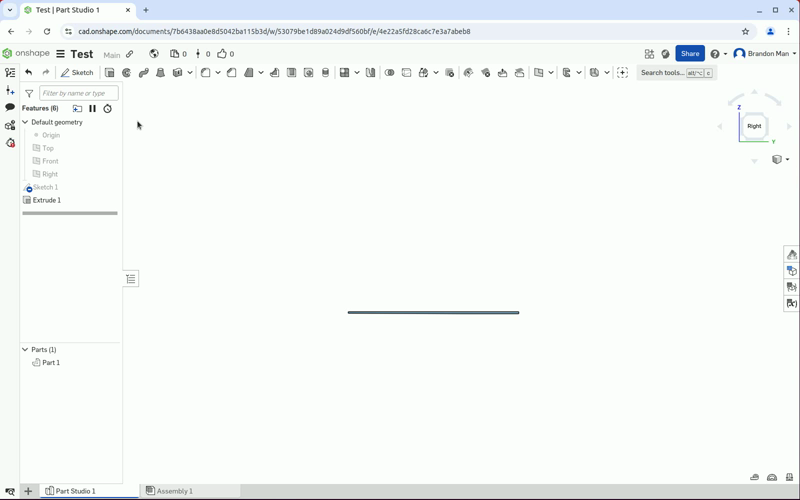
mouse_move(73, 189)
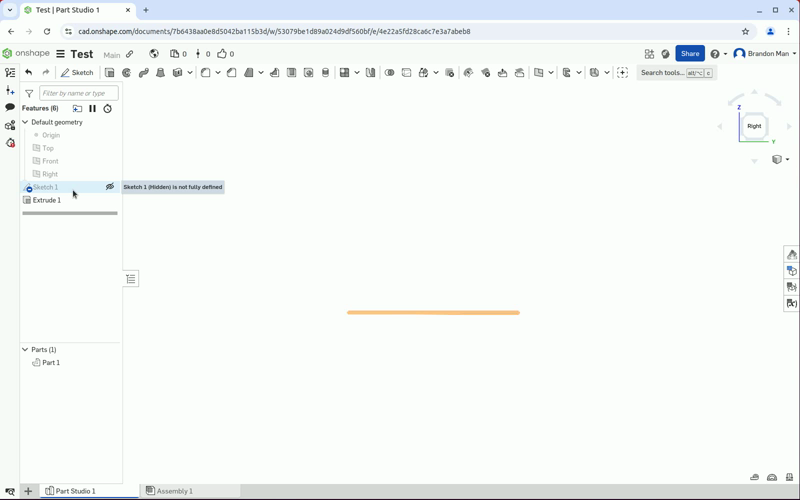
click(73, 189)
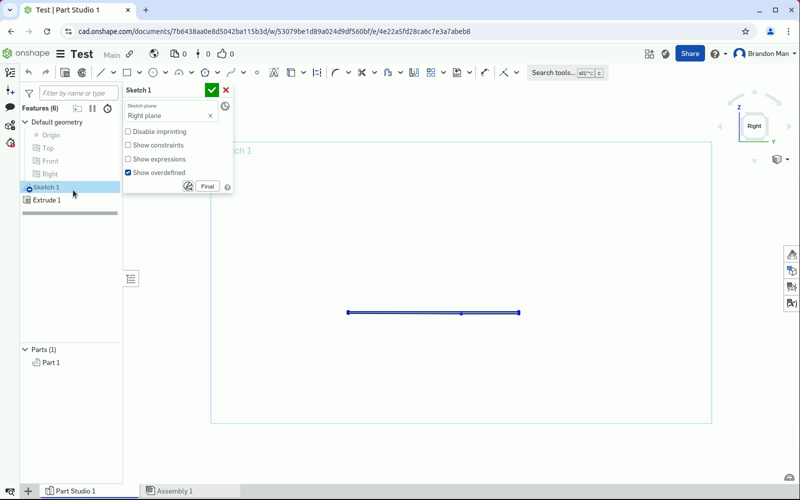
mouse_move(229, 92)
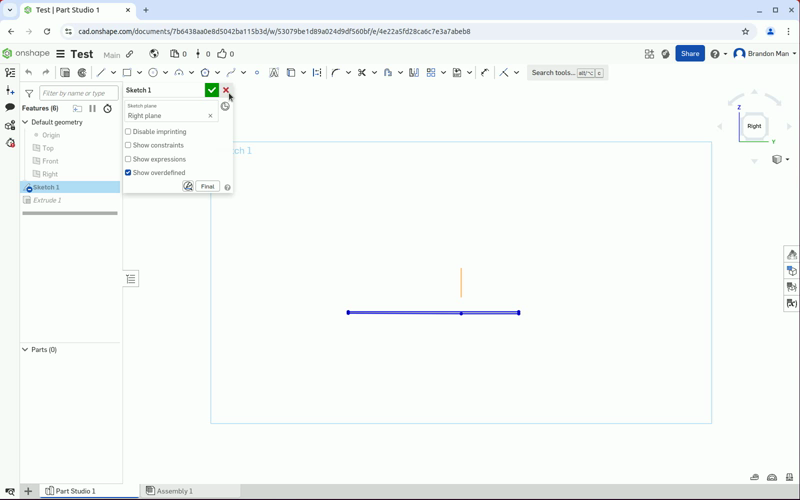
click(229, 92)
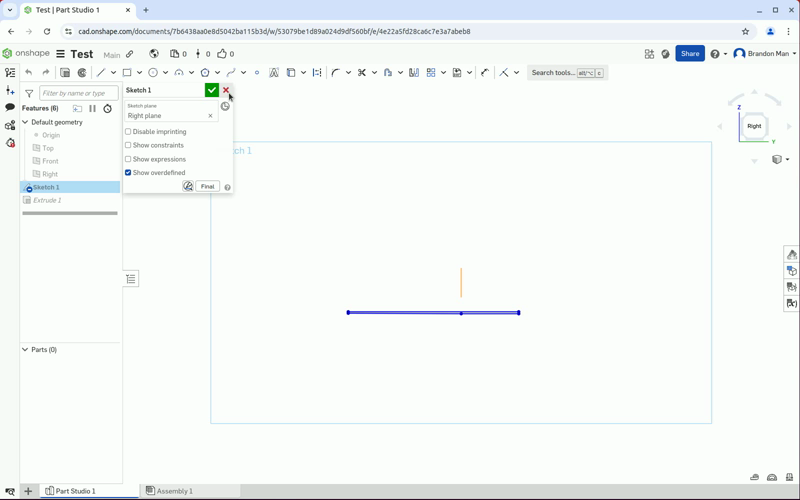
key(shift+s)
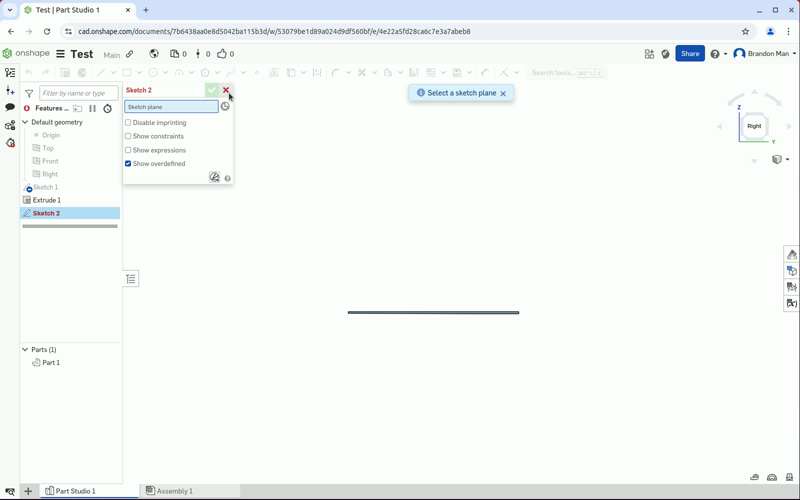
mouse_move(73, 176)
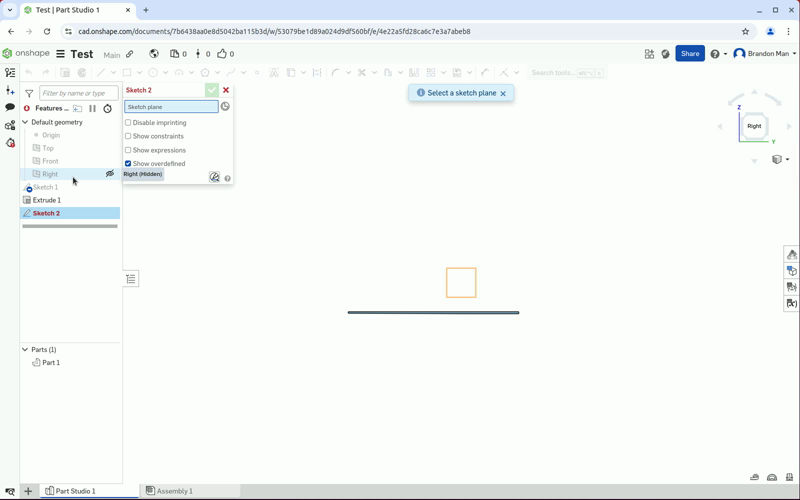
click(73, 176)
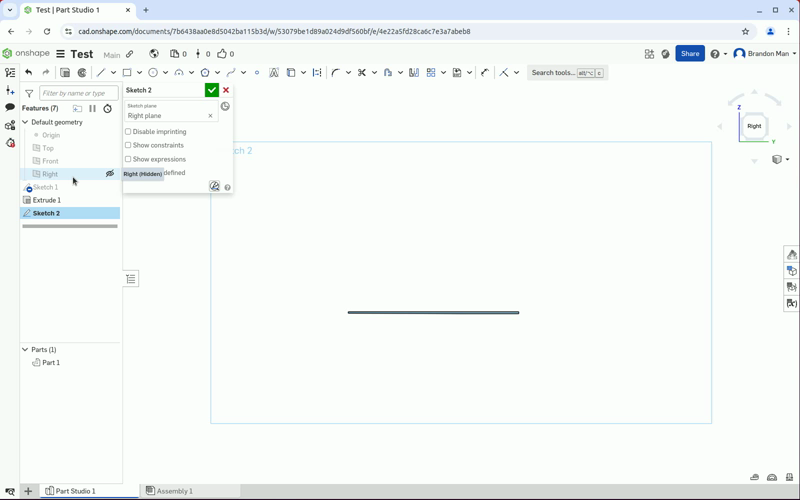
mouse_move(73, 352)
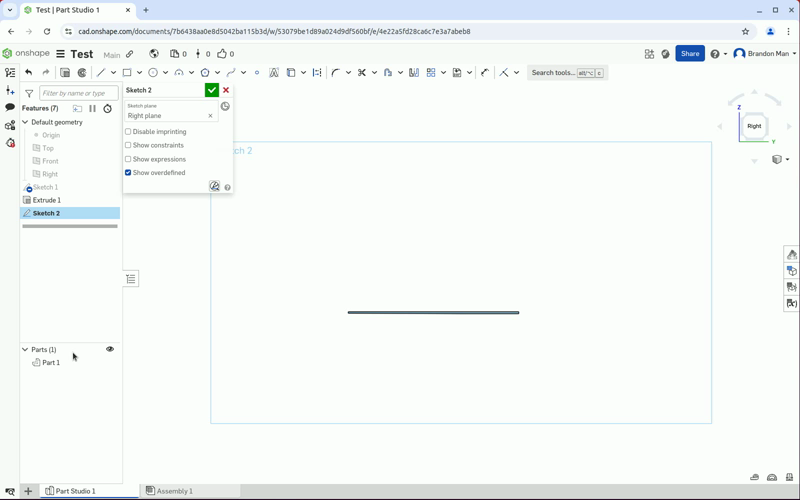
key(y)
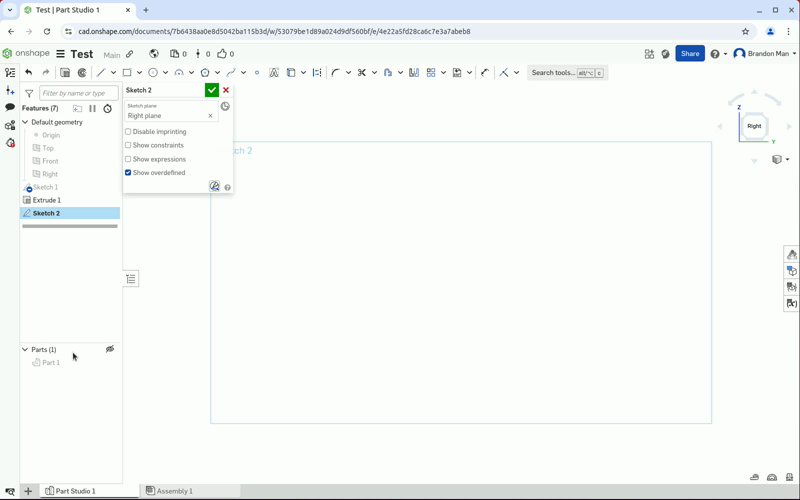
key(l)
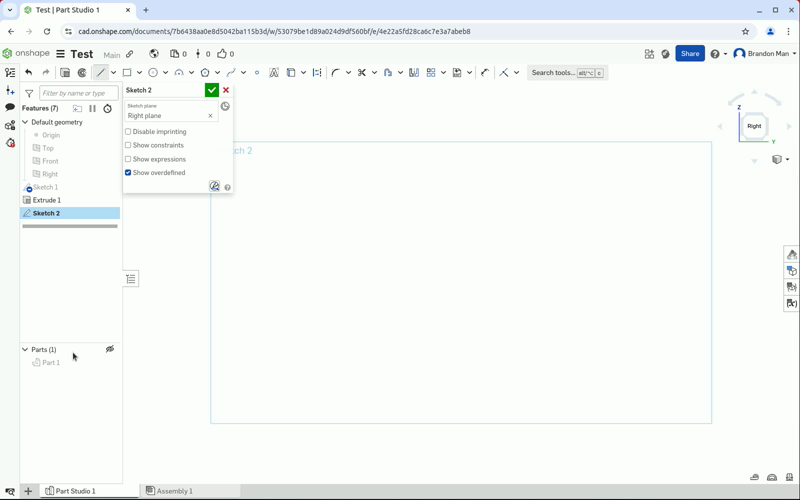
key_down(shift)
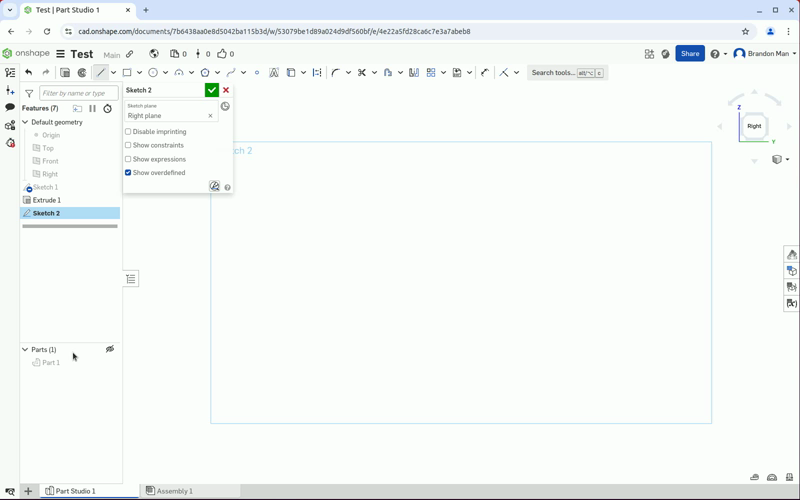
mouse_move(348, 355)
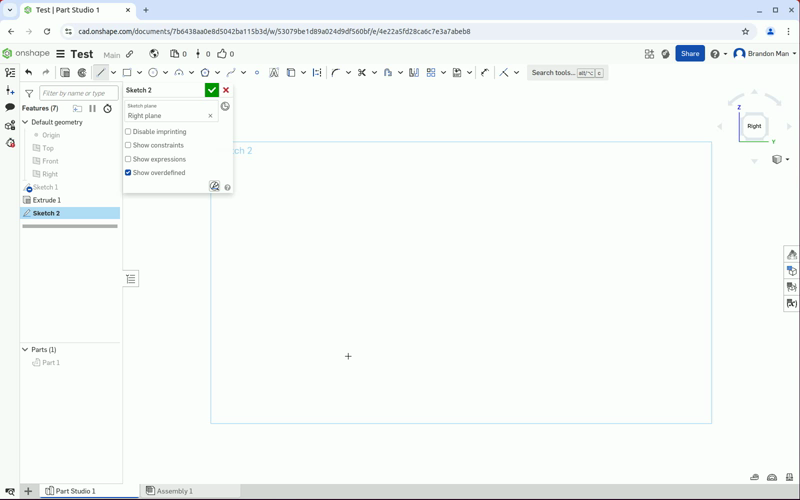
click(348, 355)
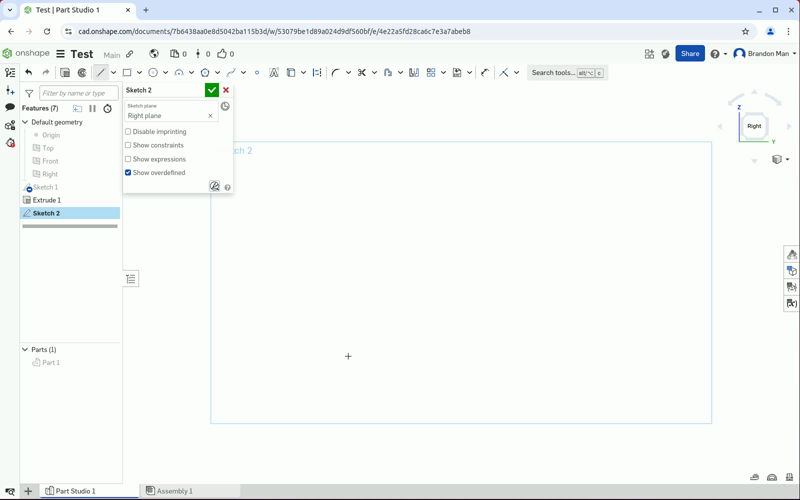
key_up(shift)
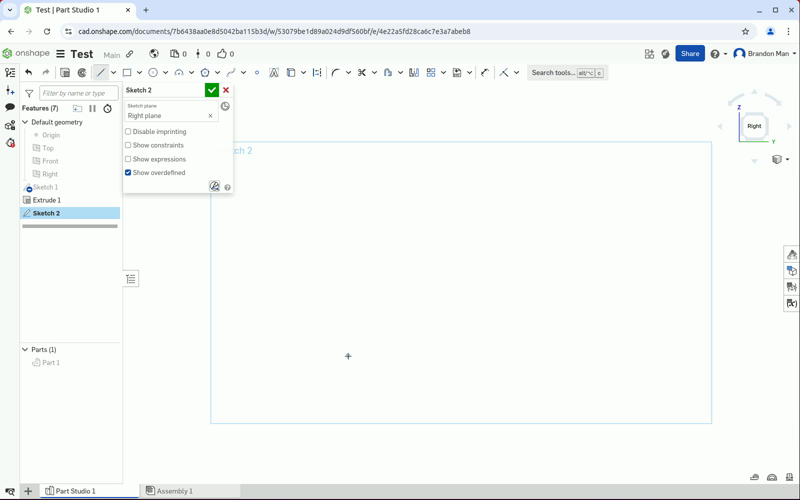
key_down(shift)
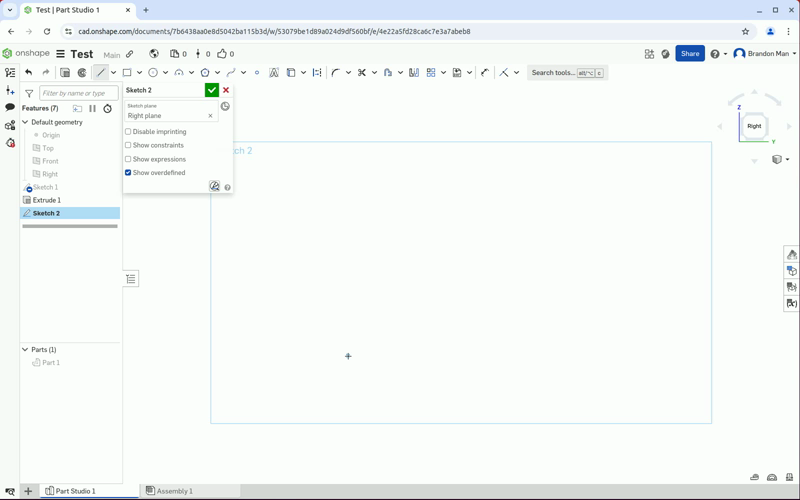
mouse_move(518, 355)
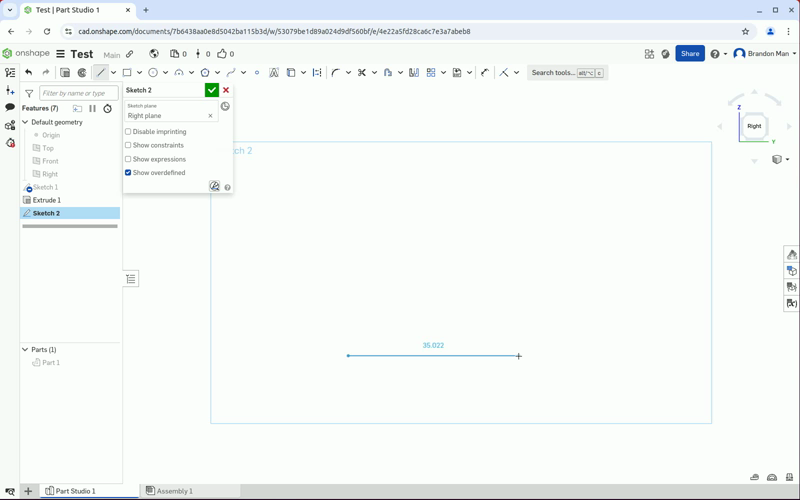
click(518, 355)
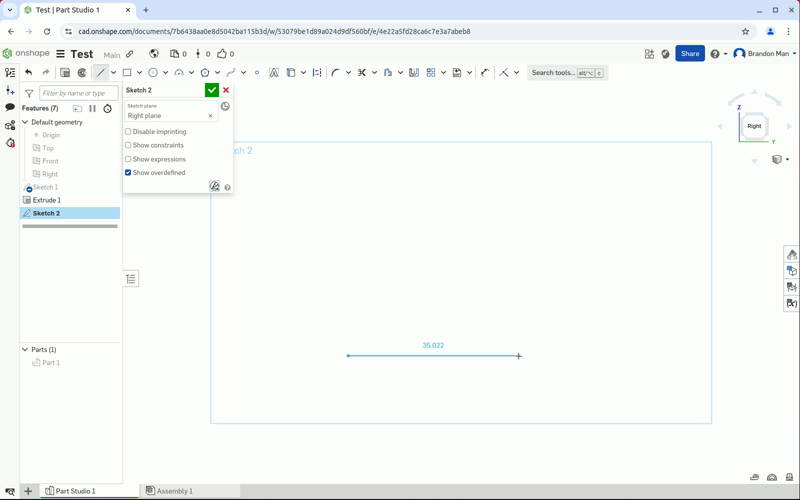
key_up(shift)
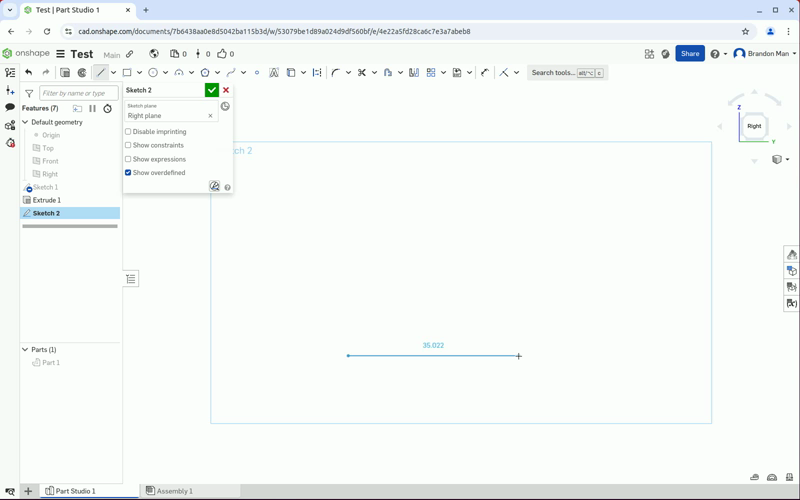
key_down(shift)
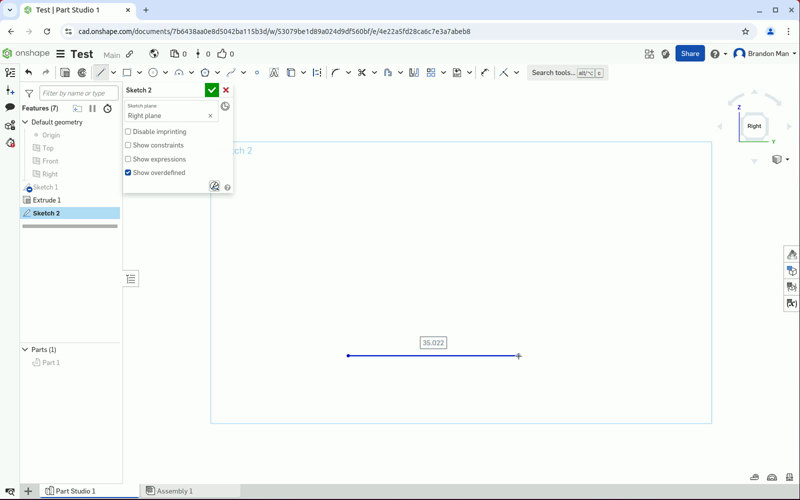
mouse_move(548, 355)
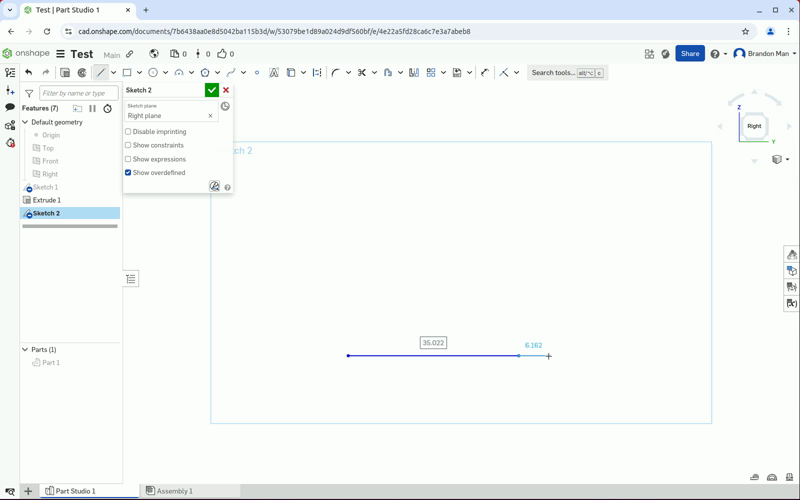
mouse_move(518, 314)
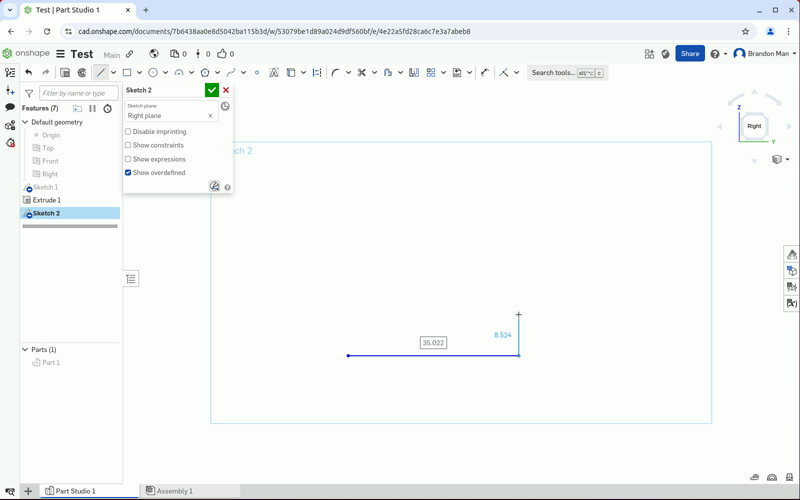
click(518, 314)
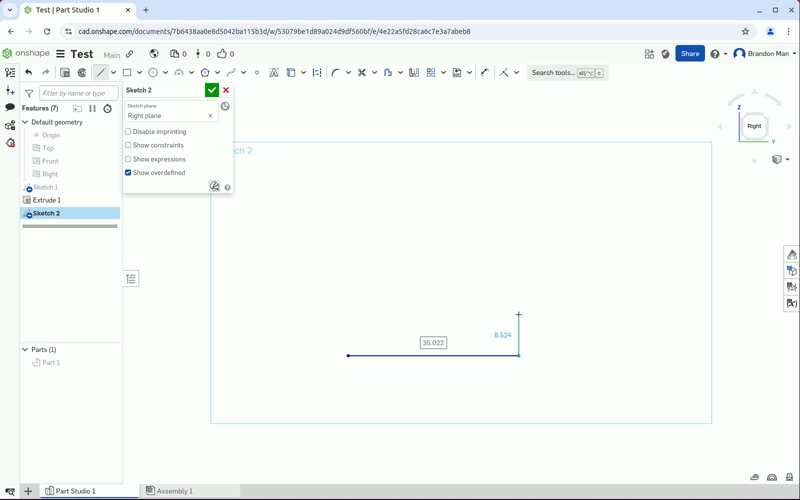
key_up(shift)
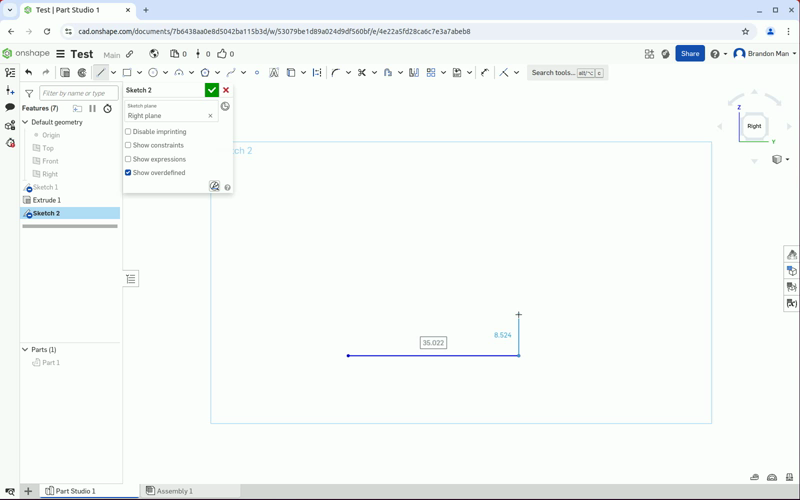
key_down(shift)
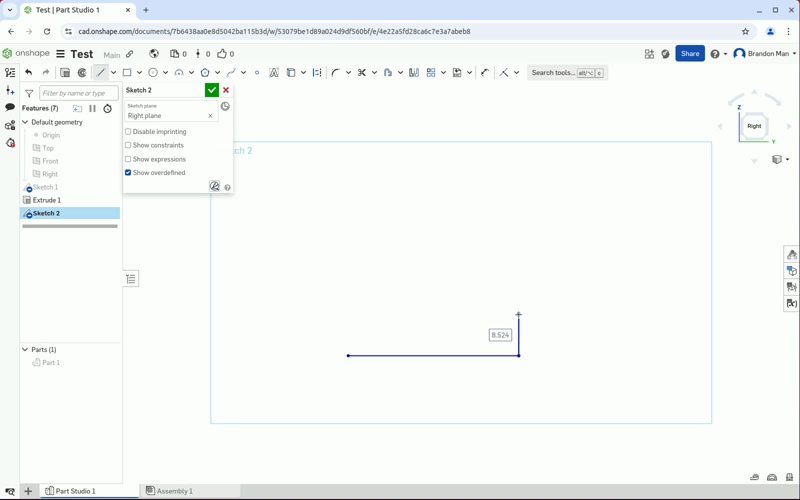
mouse_move(548, 314)
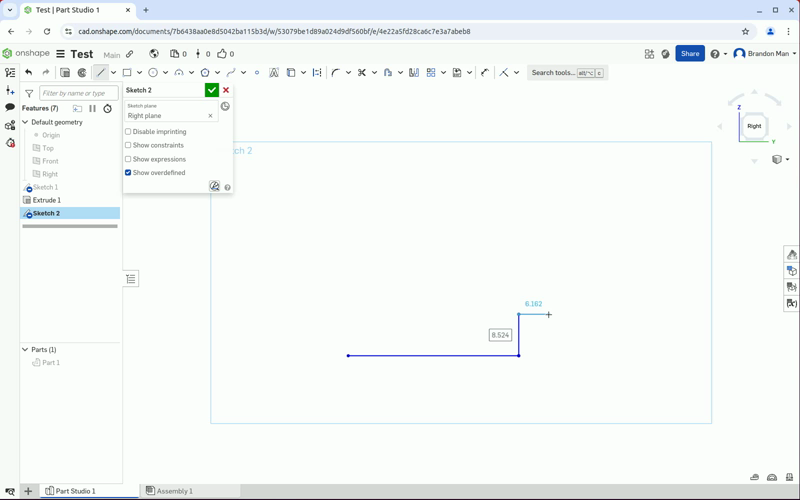
mouse_move(461, 314)
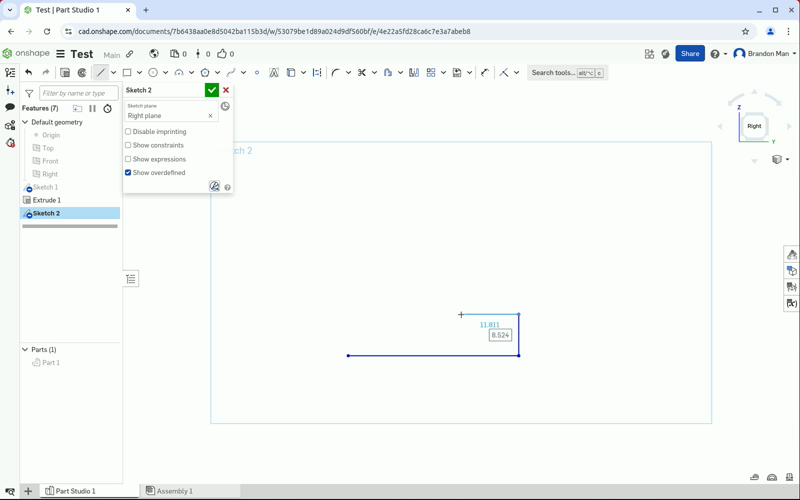
click(461, 314)
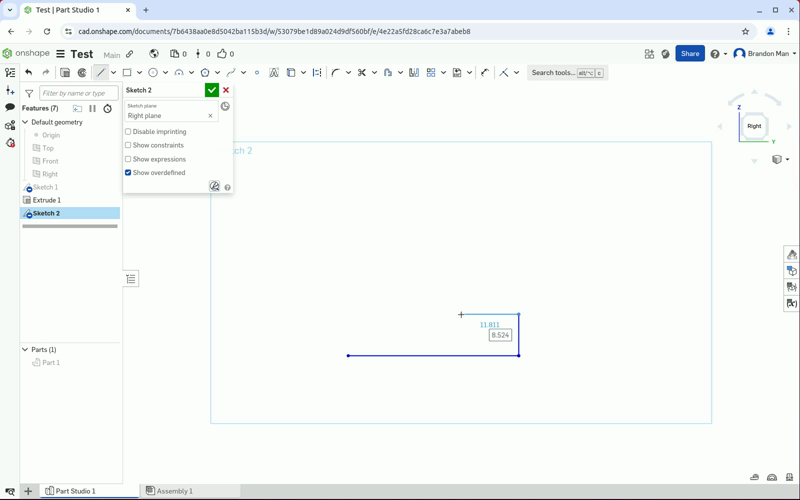
key_up(shift)
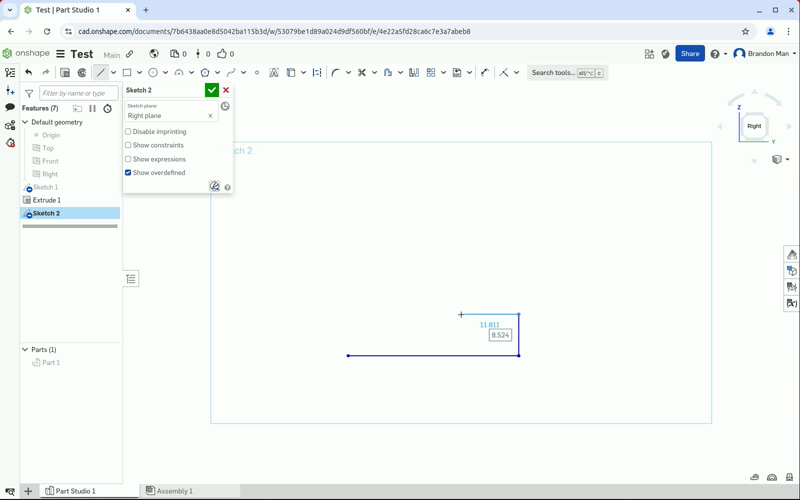
key_down(shift)
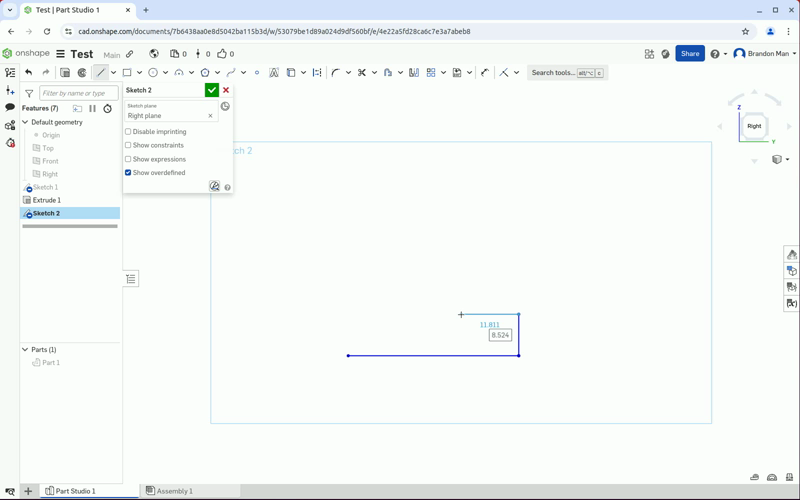
mouse_move(348, 314)
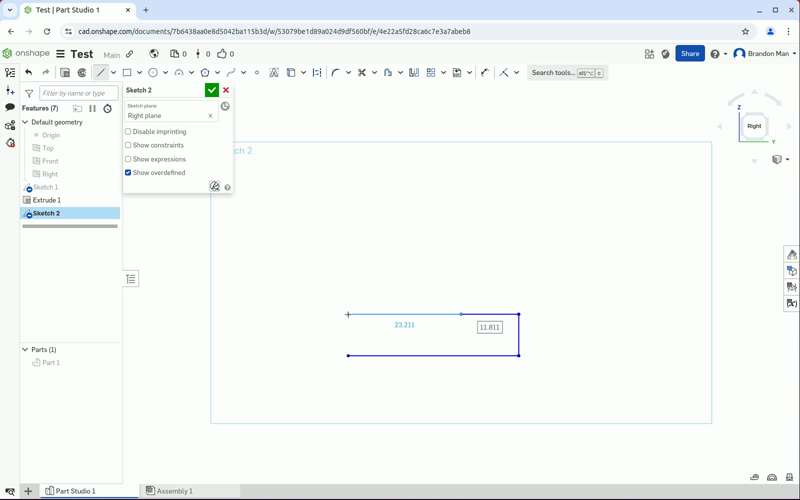
click(348, 314)
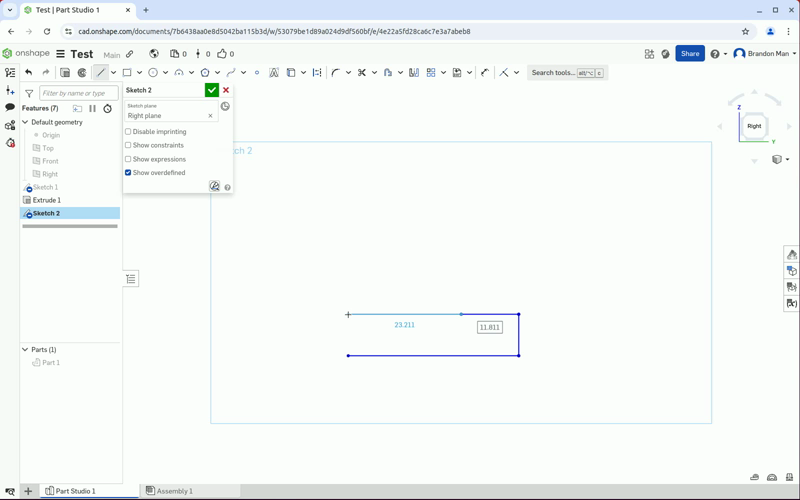
key_up(shift)
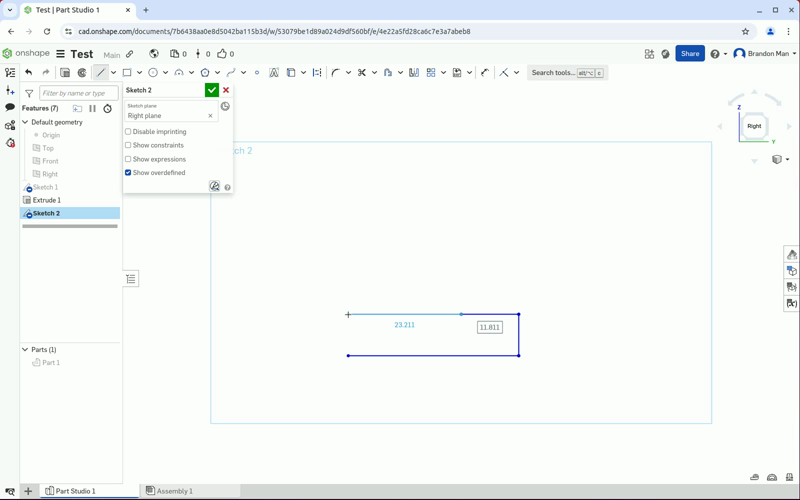
mouse_move(378, 314)
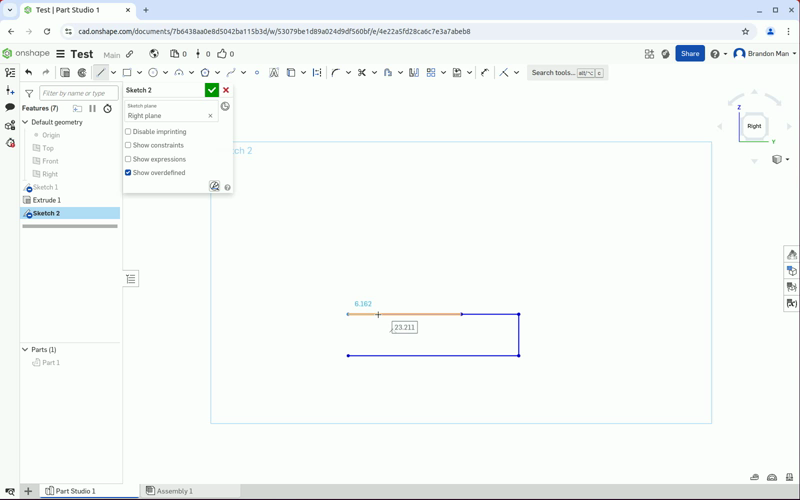
key_down(shift)
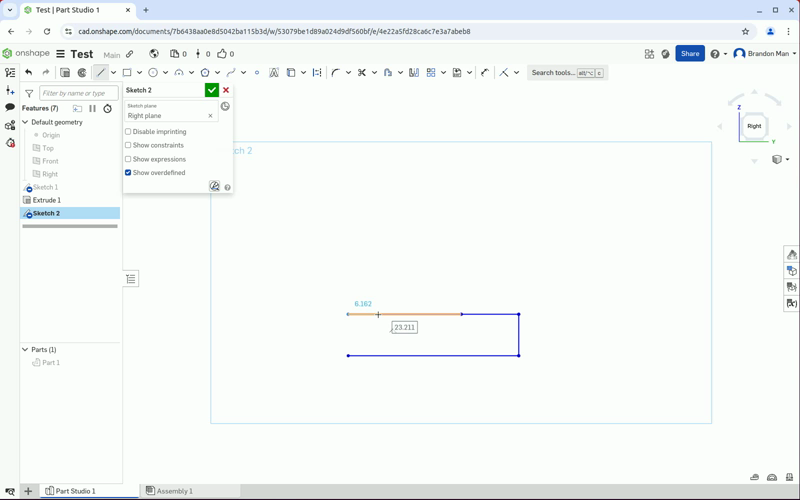
mouse_move(348, 355)
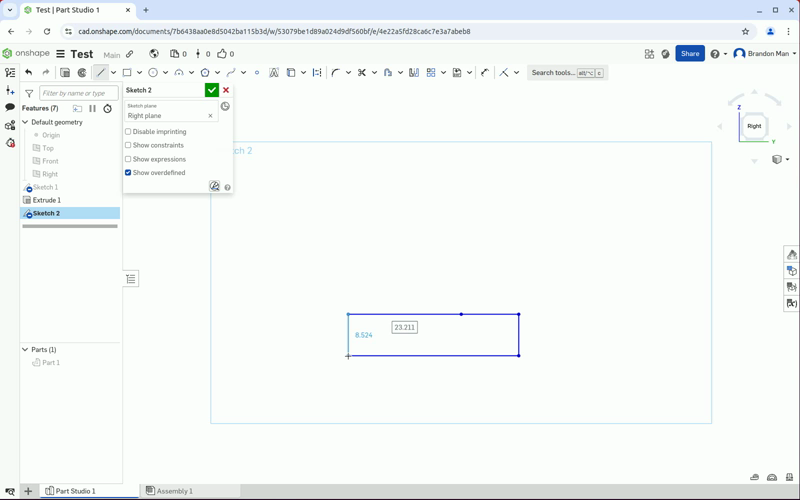
key_up(shift)
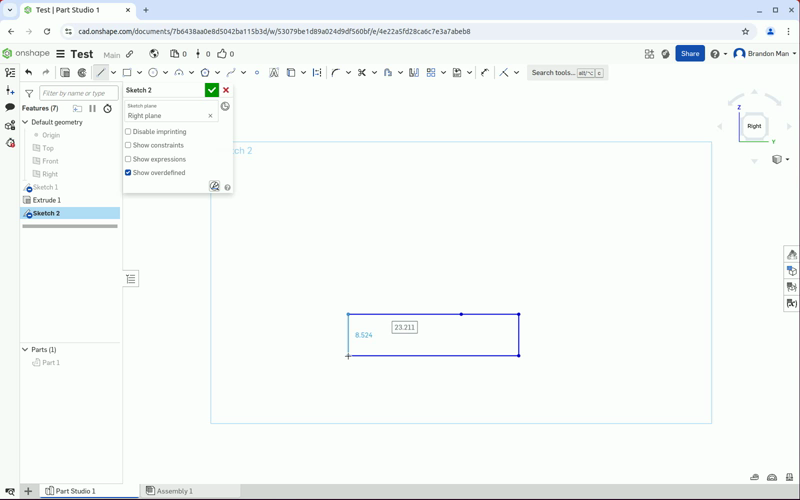
click(348, 355)
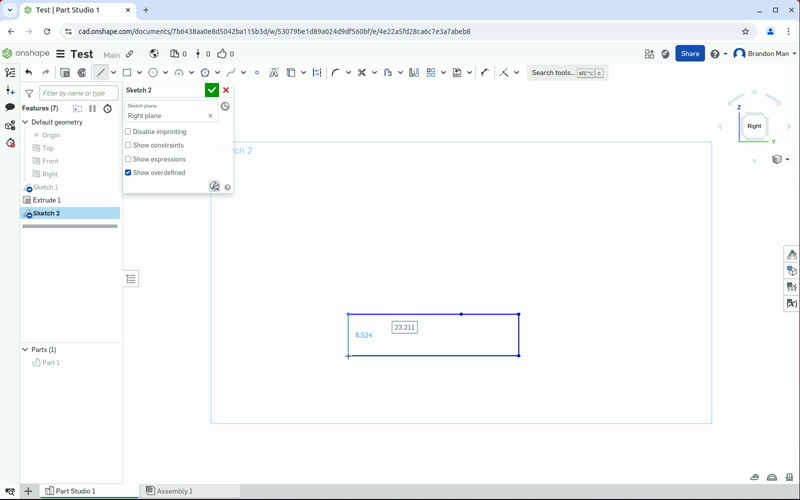
key(esc)
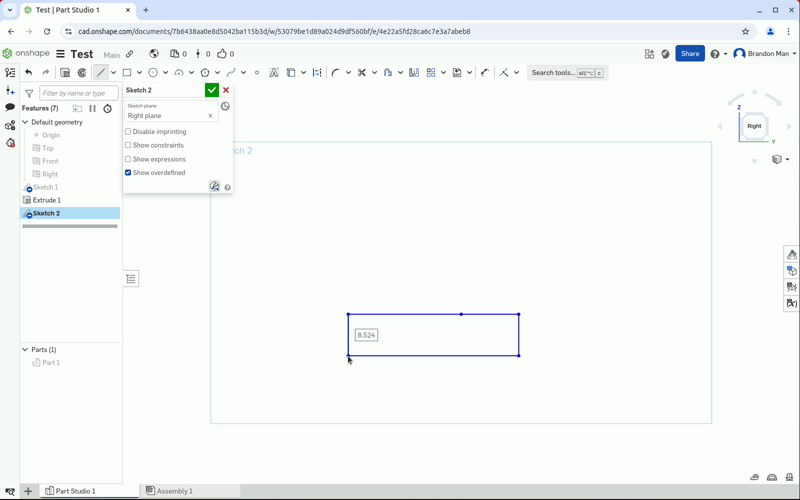
key(l)
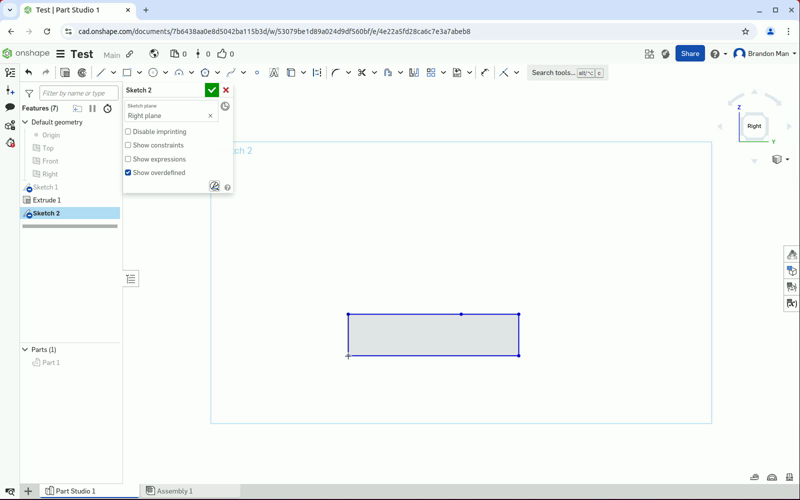
key_down(shift)
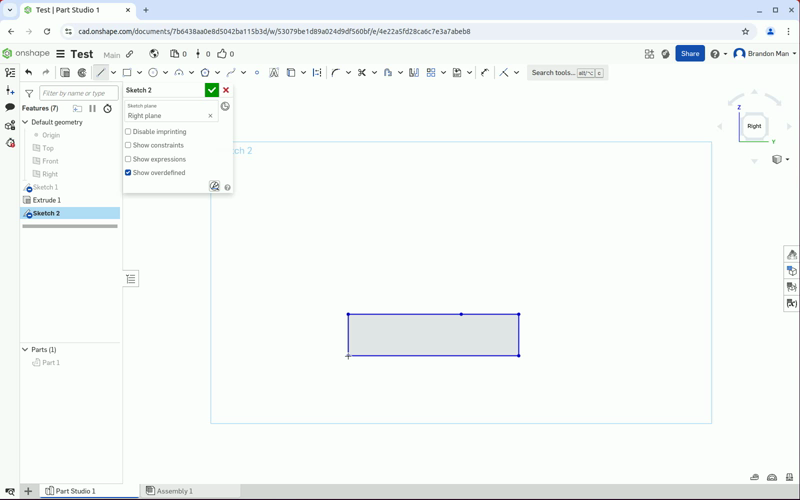
mouse_move(350, 353)
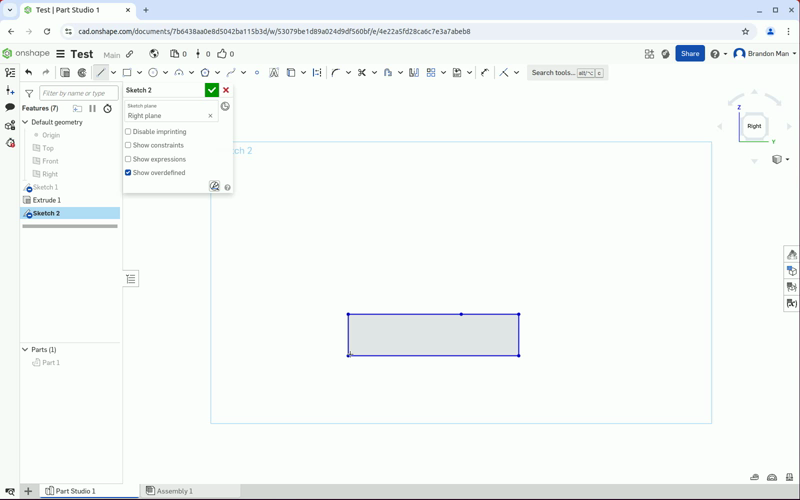
scroll(6)
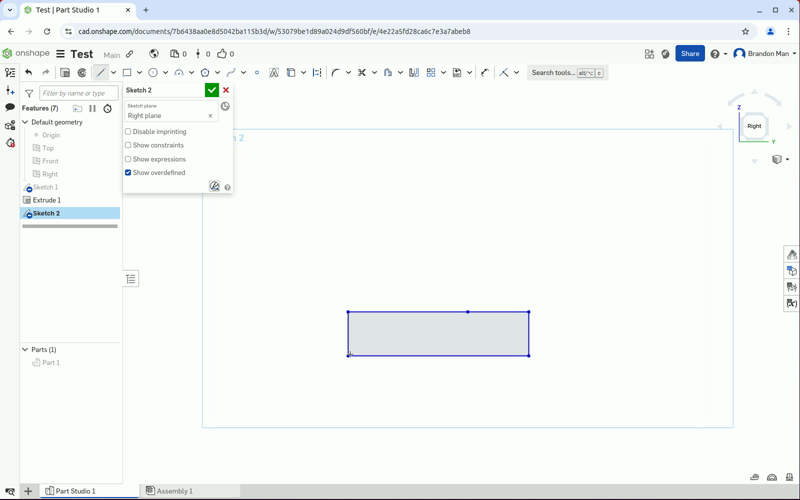
scroll(6)
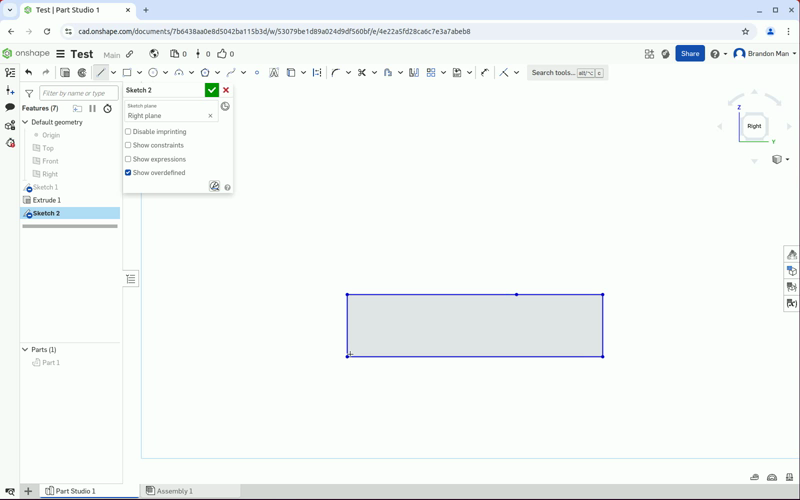
scroll(6)
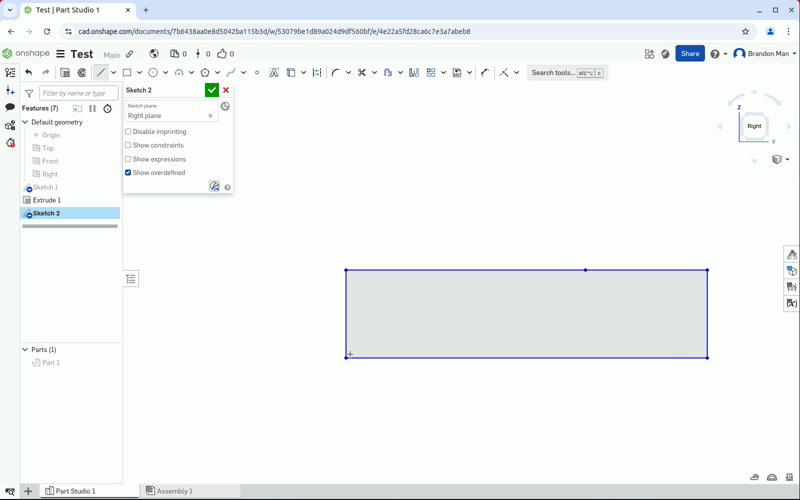
scroll(6)
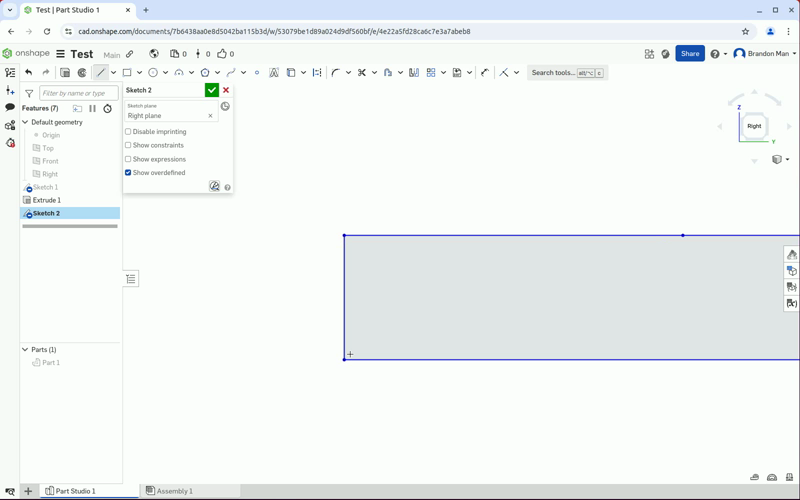
scroll(6)
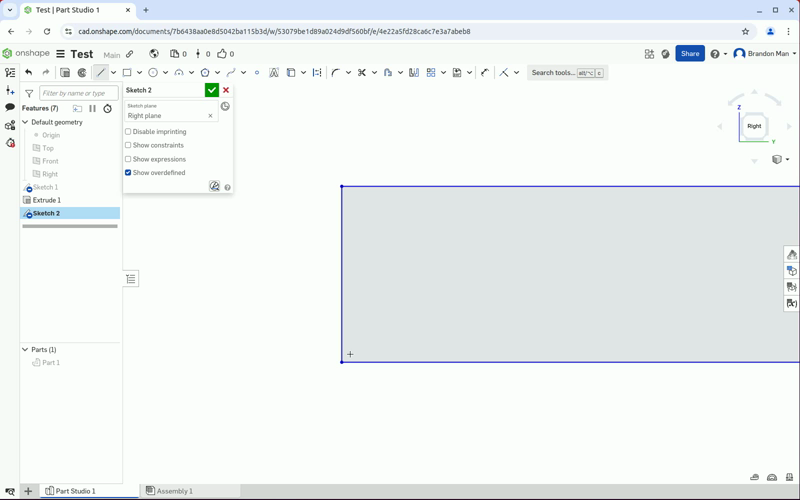
scroll(6)
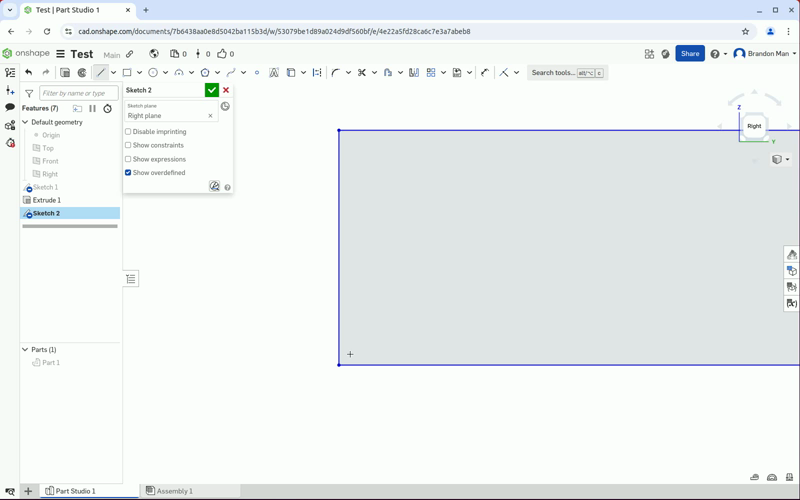
scroll(6)
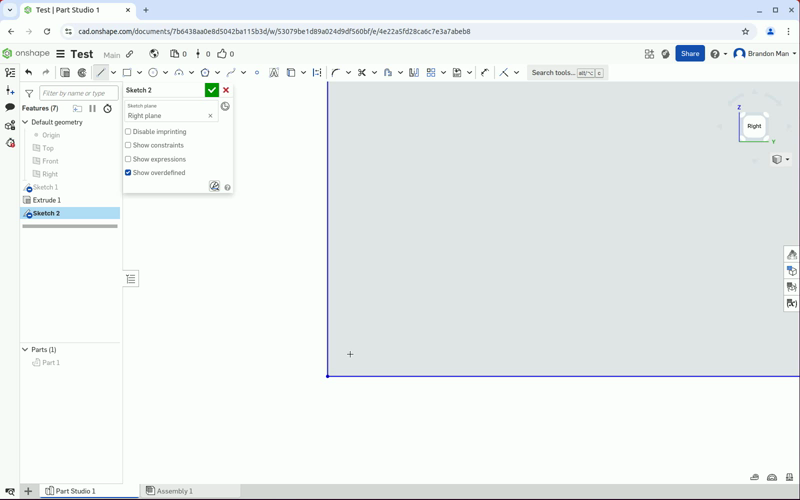
click(350, 353)
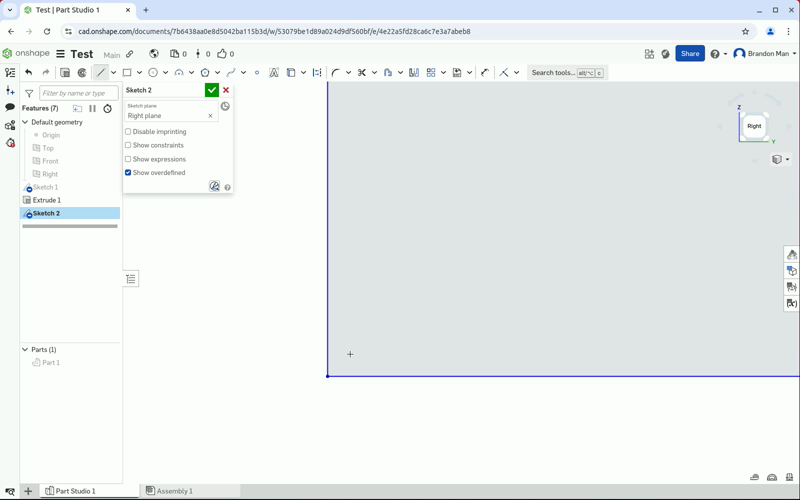
scroll(-6)
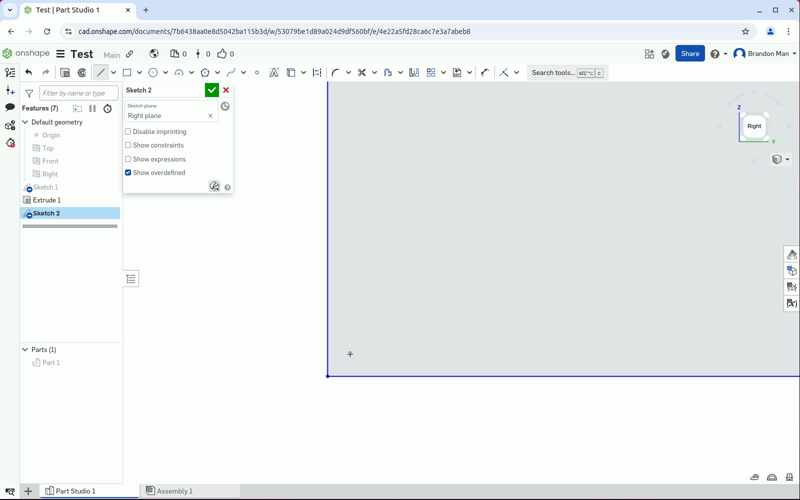
scroll(-6)
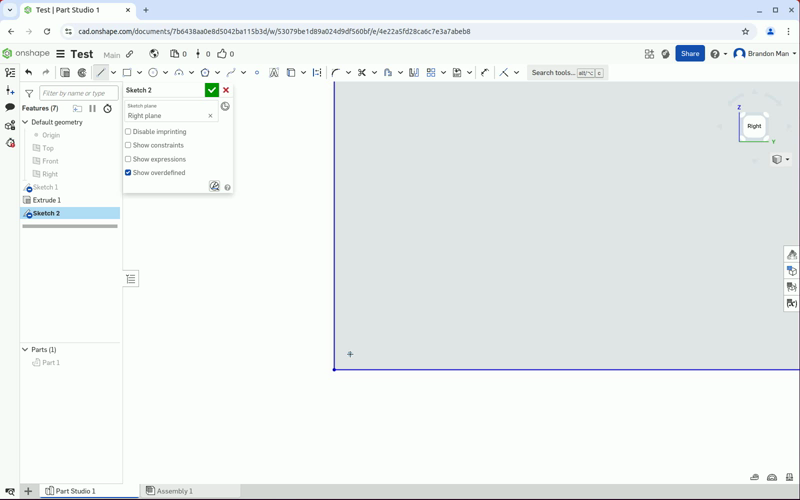
scroll(-6)
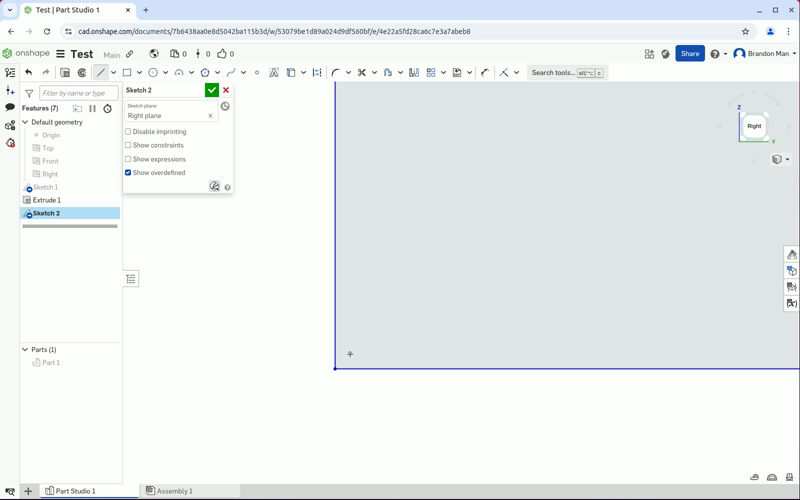
scroll(-6)
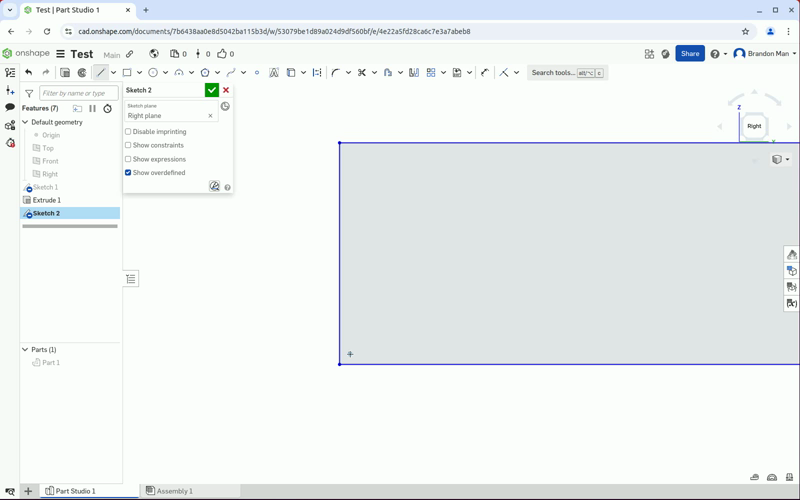
scroll(-6)
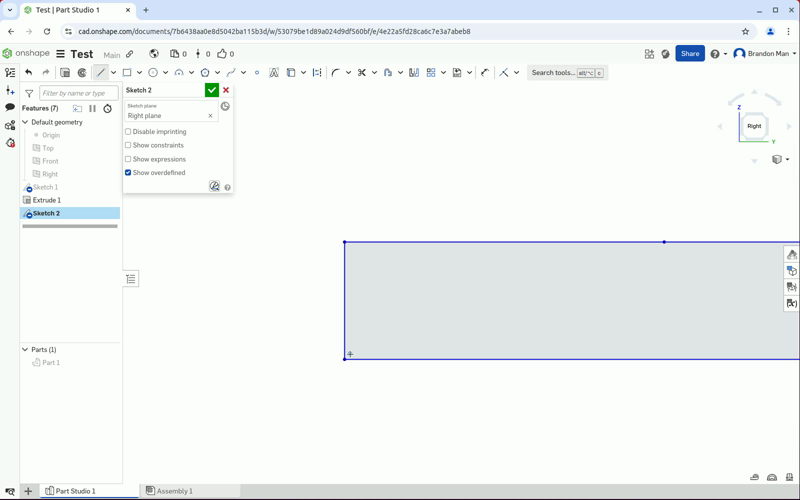
scroll(-6)
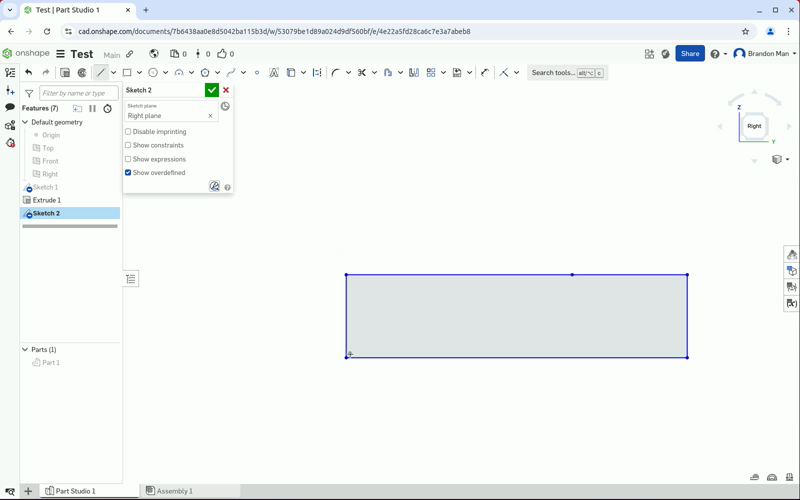
scroll(-6)
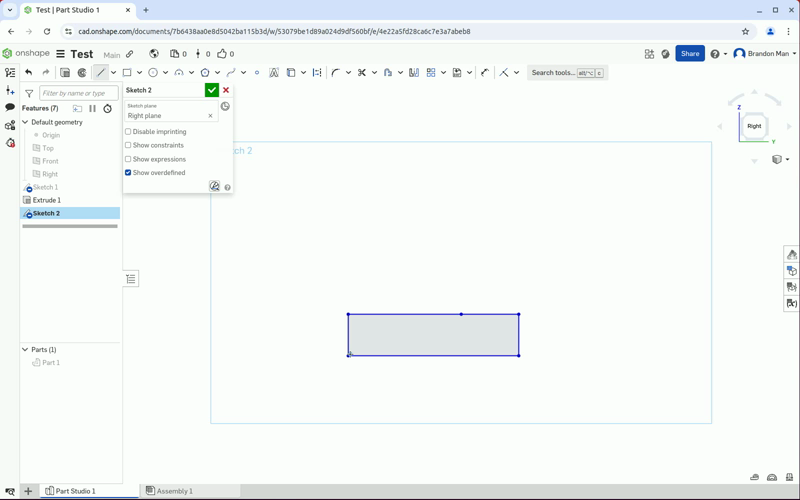
key_up(shift)
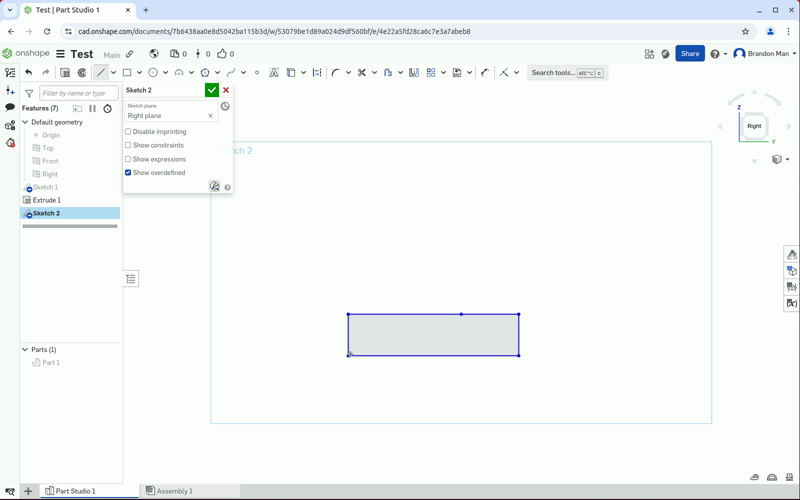
key_down(shift)
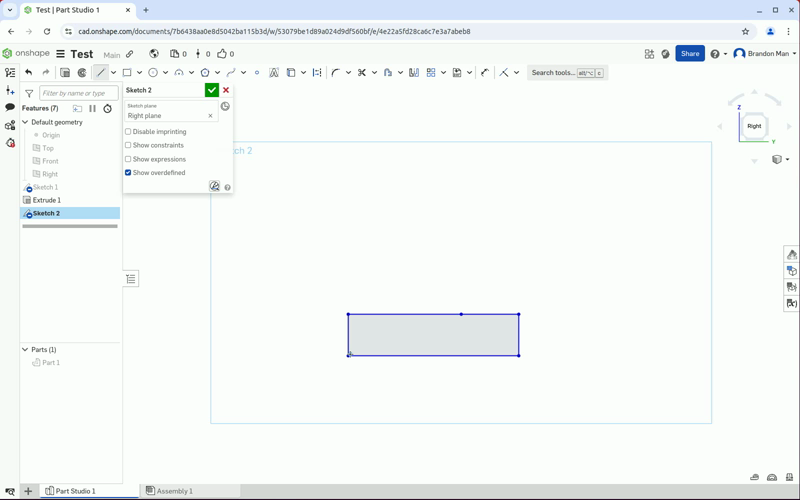
mouse_move(380, 353)
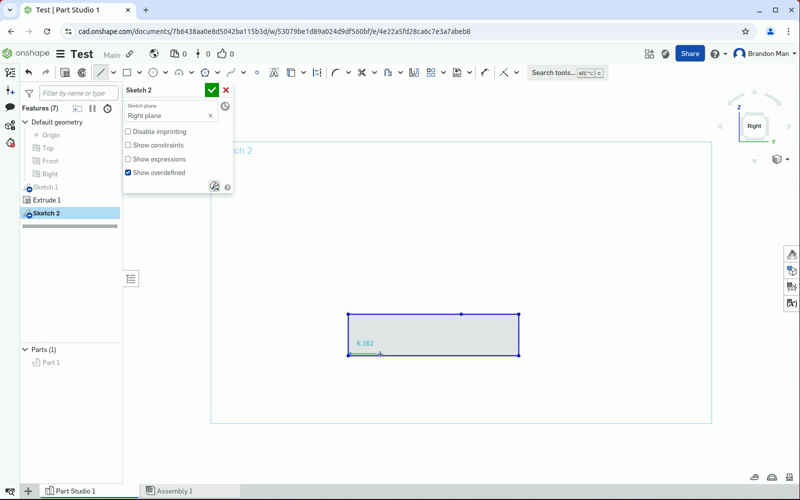
mouse_move(400, 353)
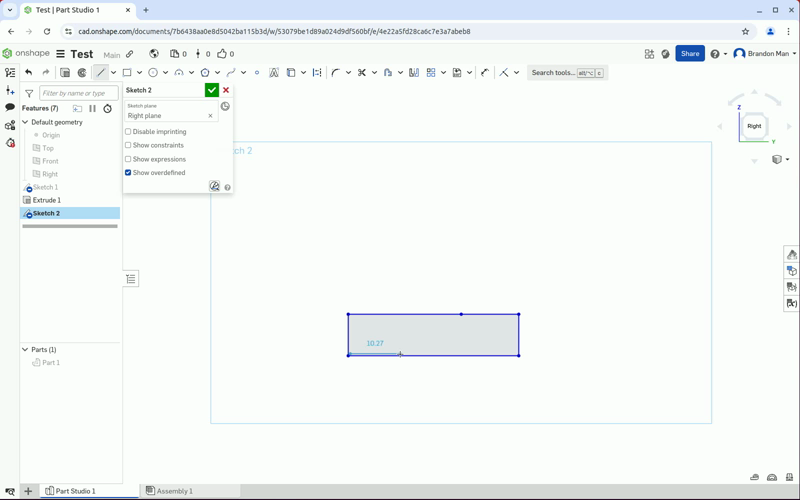
click(400, 353)
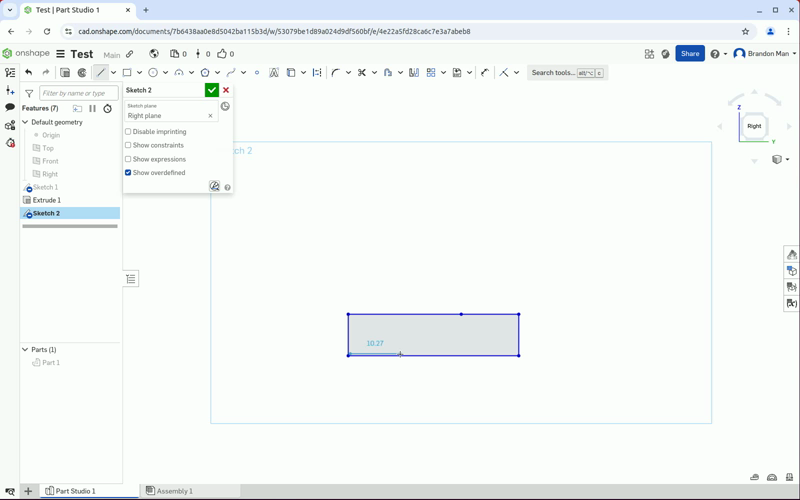
key_up(shift)
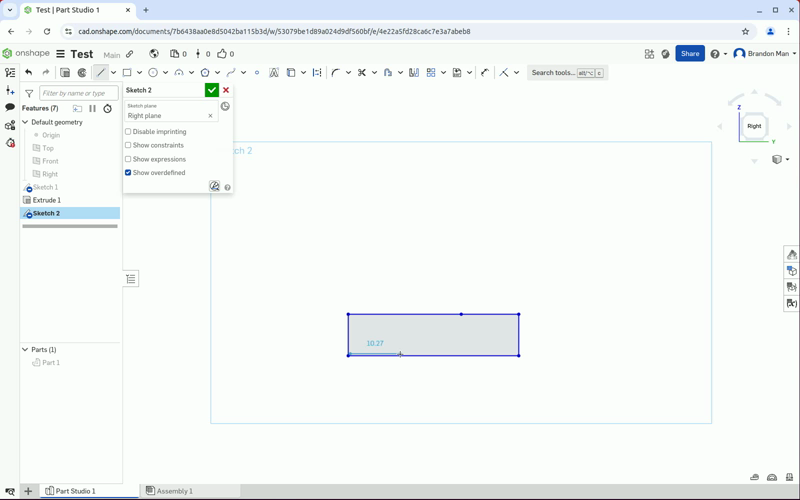
key_down(shift)
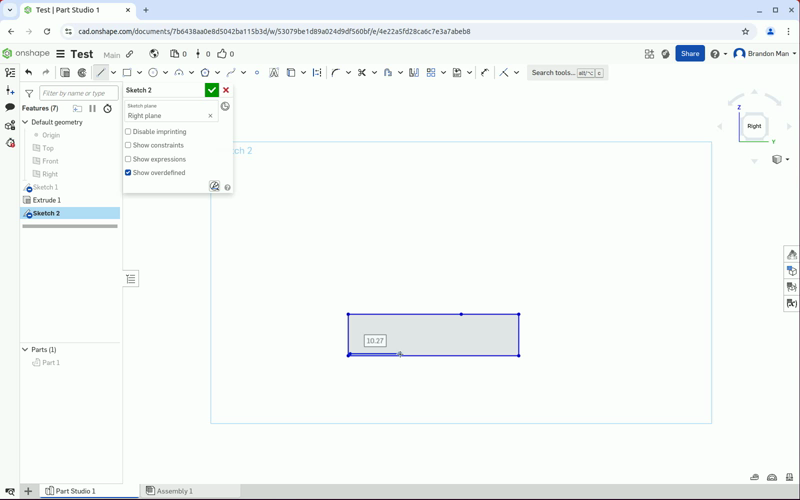
mouse_move(430, 353)
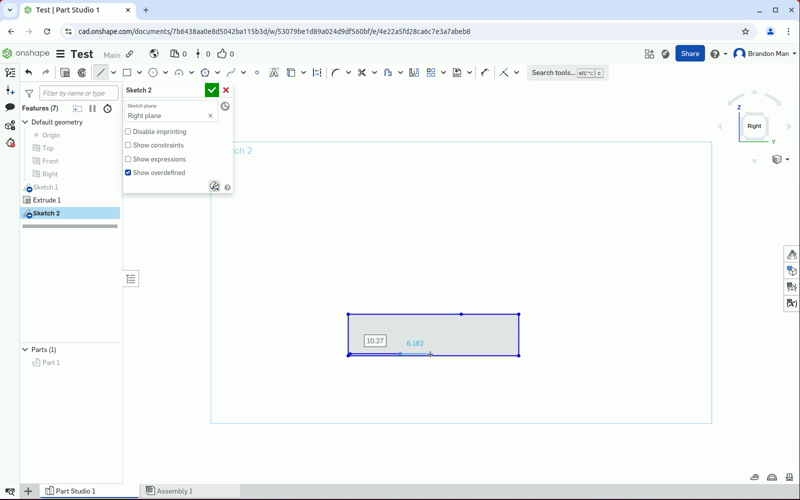
mouse_move(400, 315)
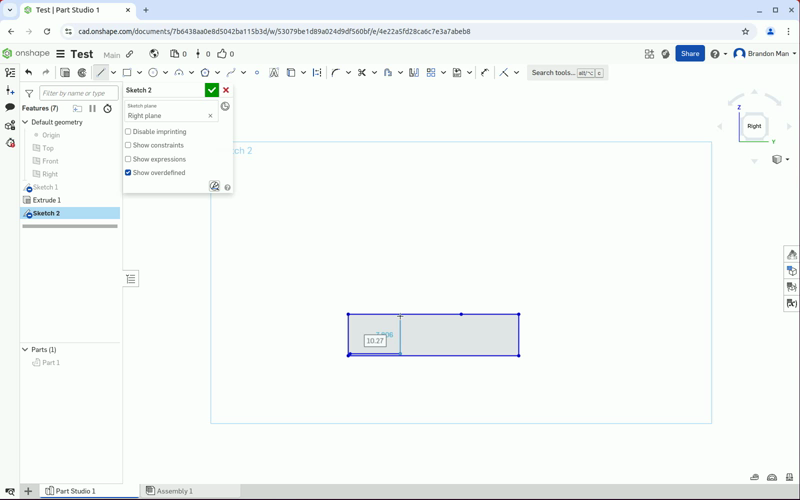
click(400, 315)
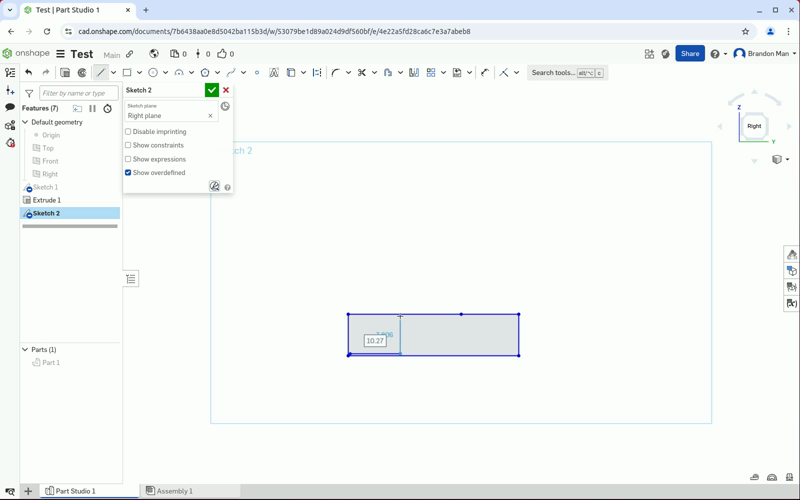
key_up(shift)
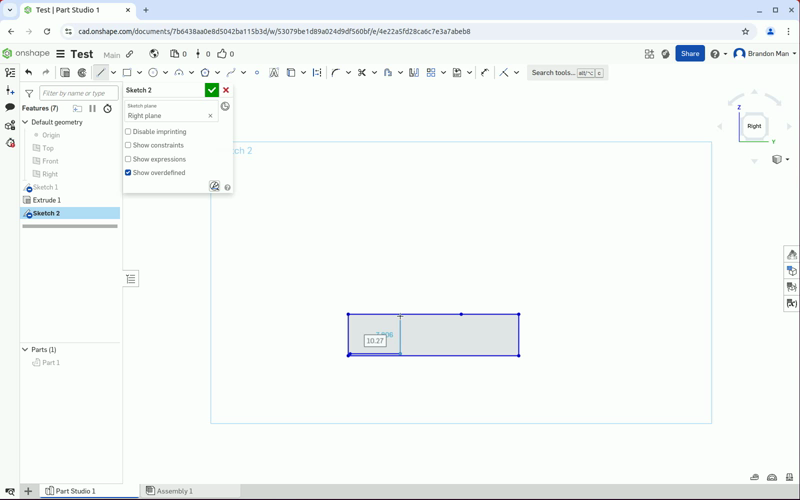
key_down(shift)
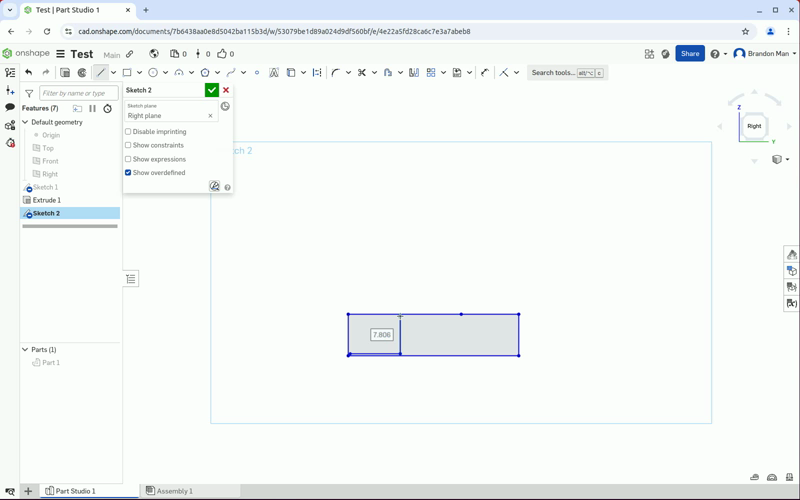
mouse_move(430, 315)
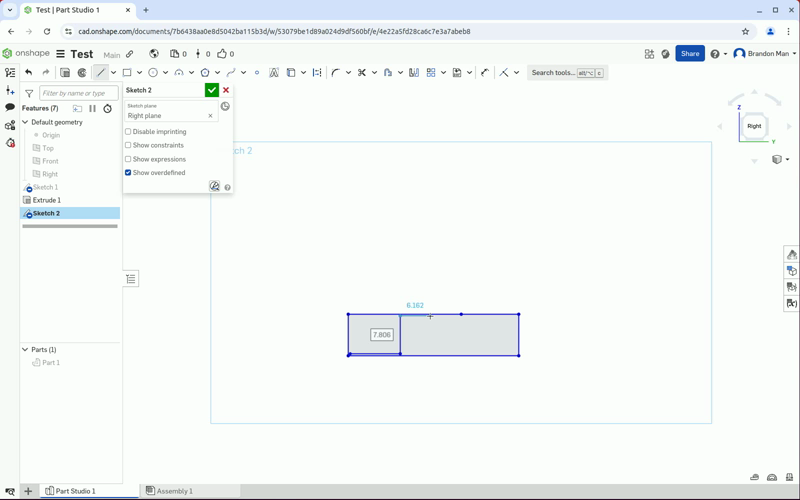
mouse_move(350, 315)
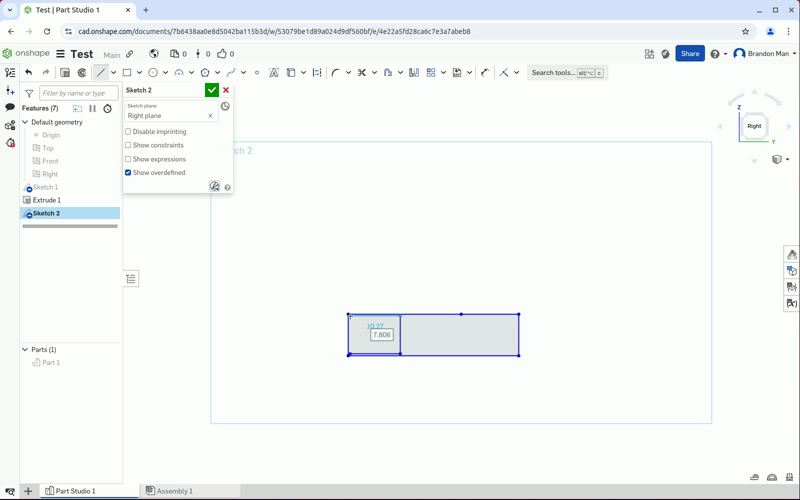
scroll(6)
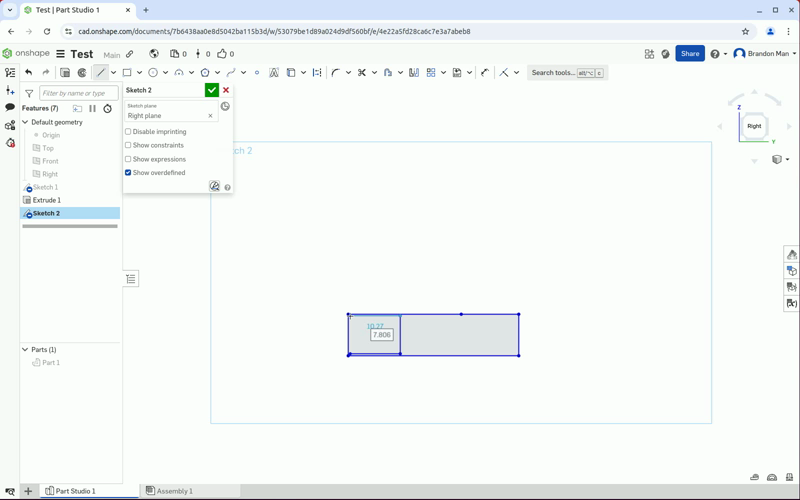
scroll(6)
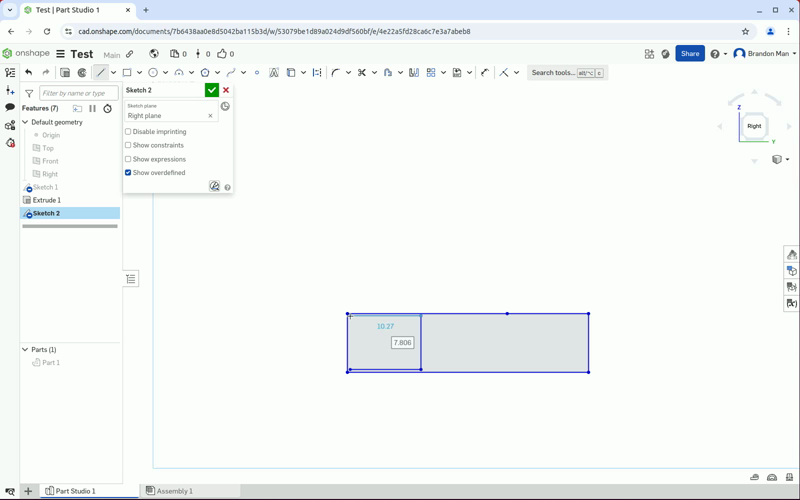
scroll(6)
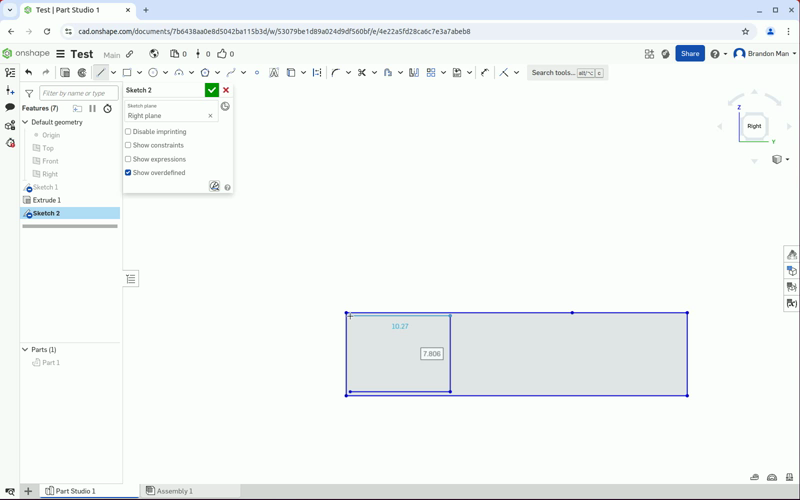
scroll(6)
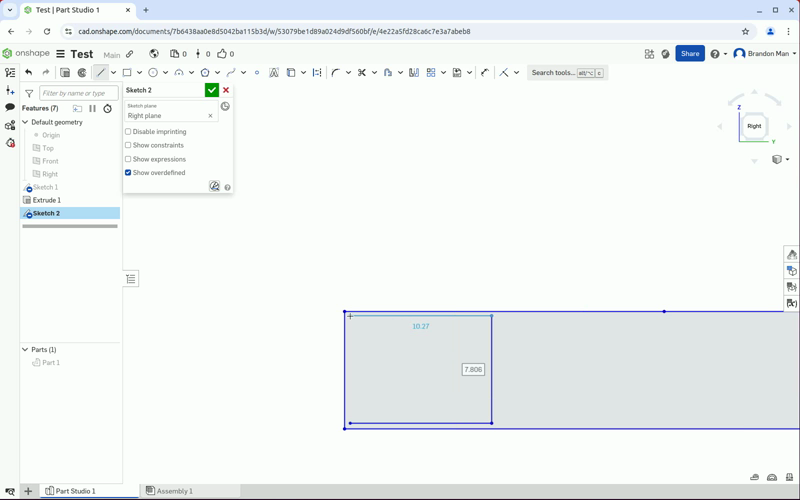
scroll(6)
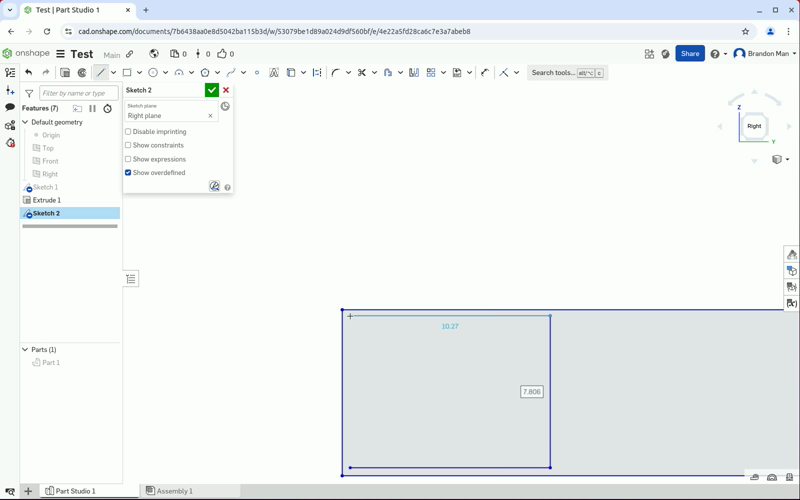
scroll(6)
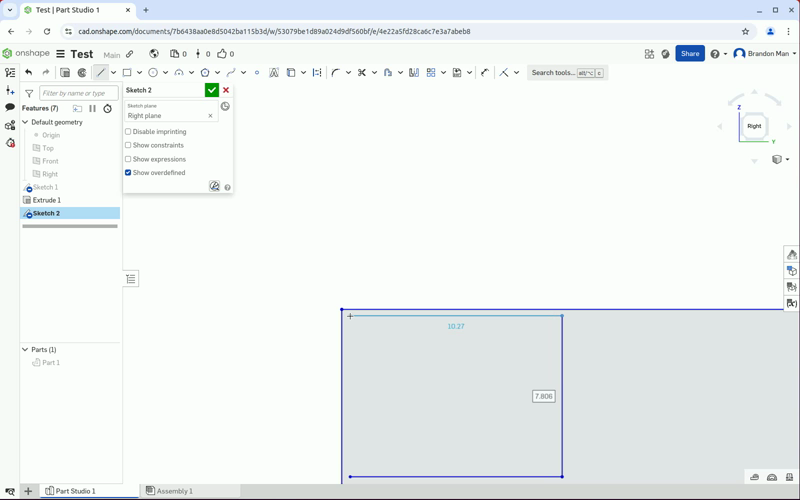
scroll(6)
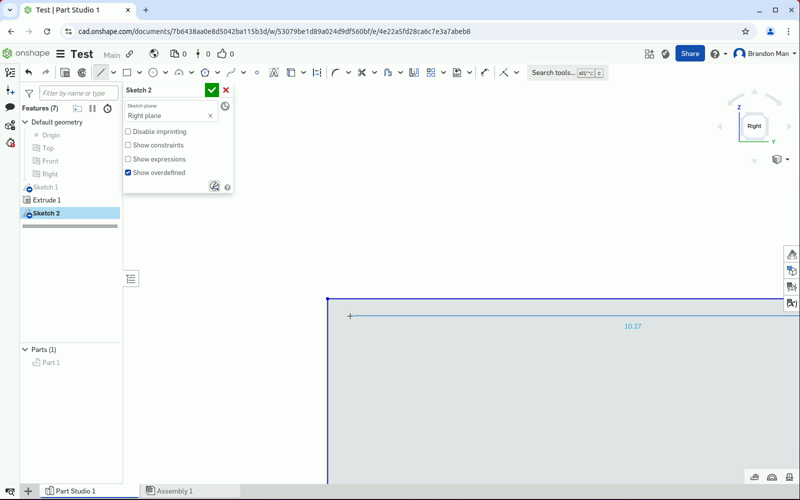
click(350, 315)
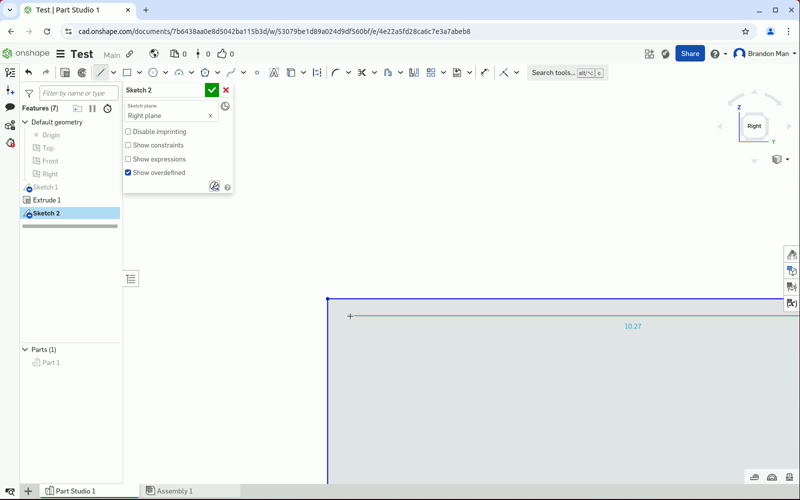
scroll(-6)
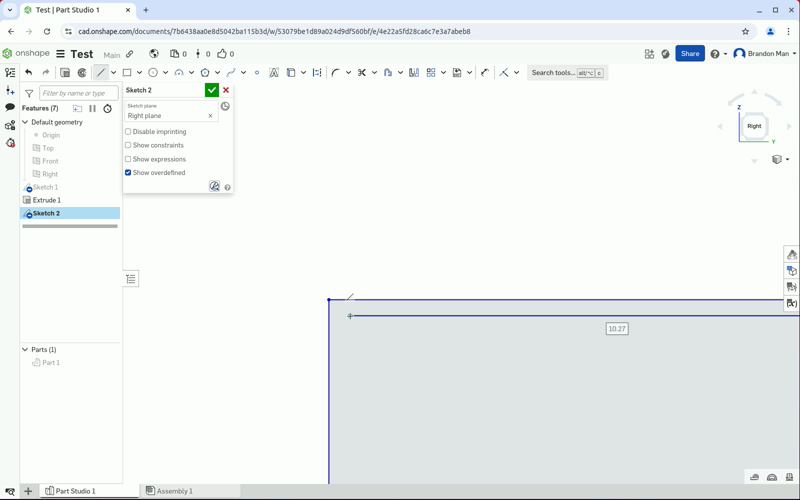
scroll(-6)
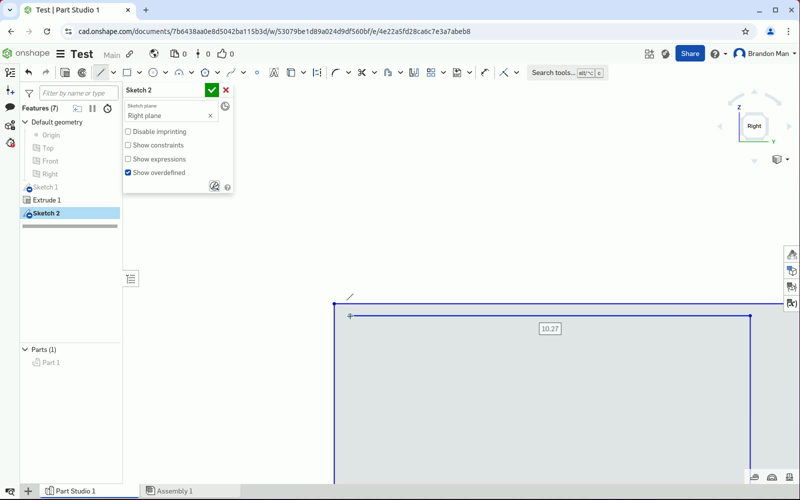
scroll(-6)
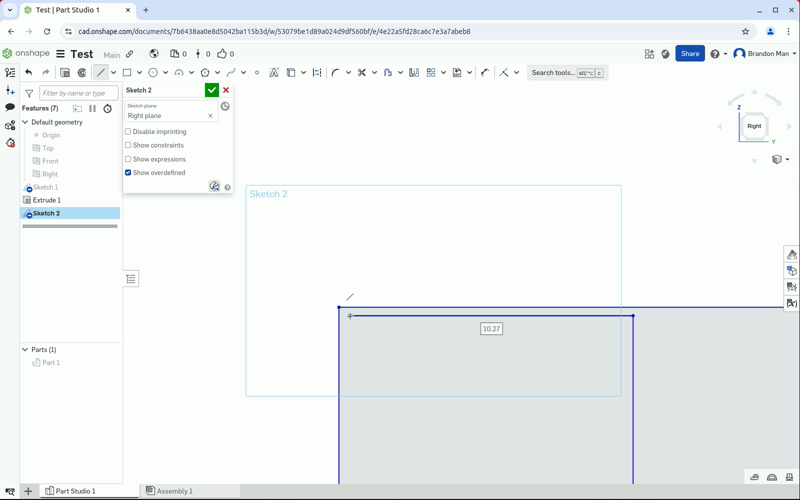
scroll(-6)
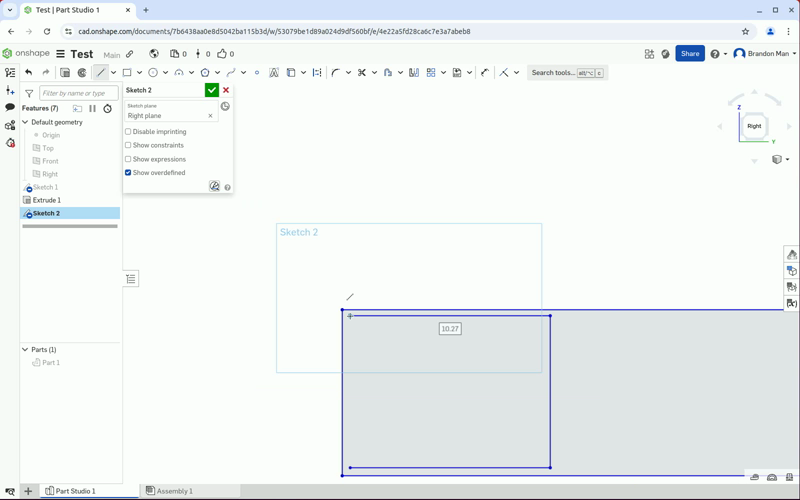
scroll(-6)
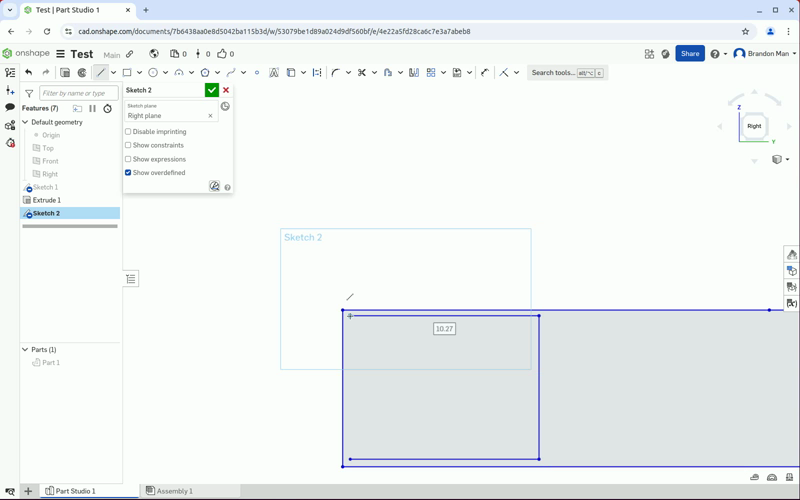
scroll(-6)
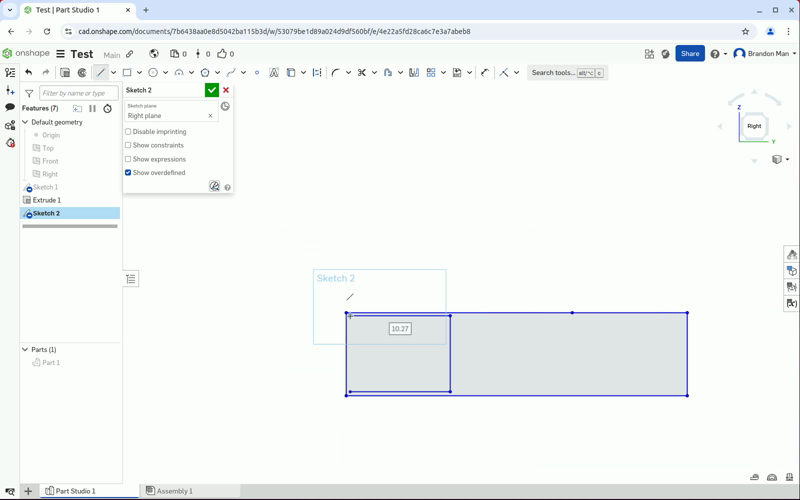
scroll(-6)
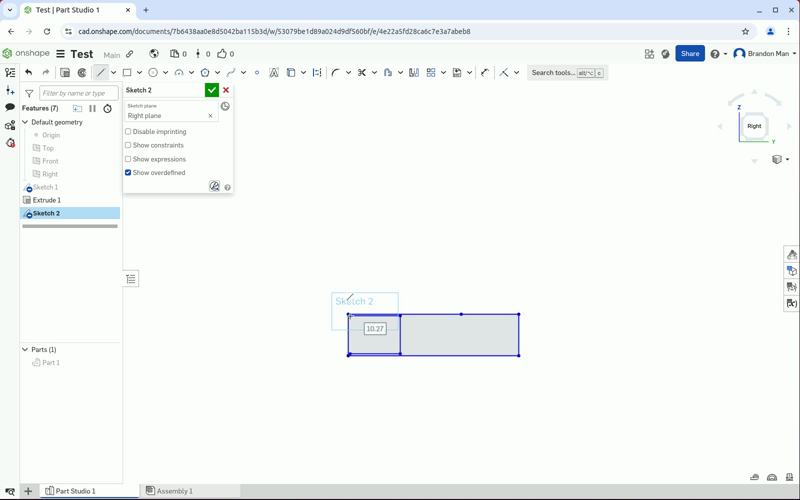
key_up(shift)
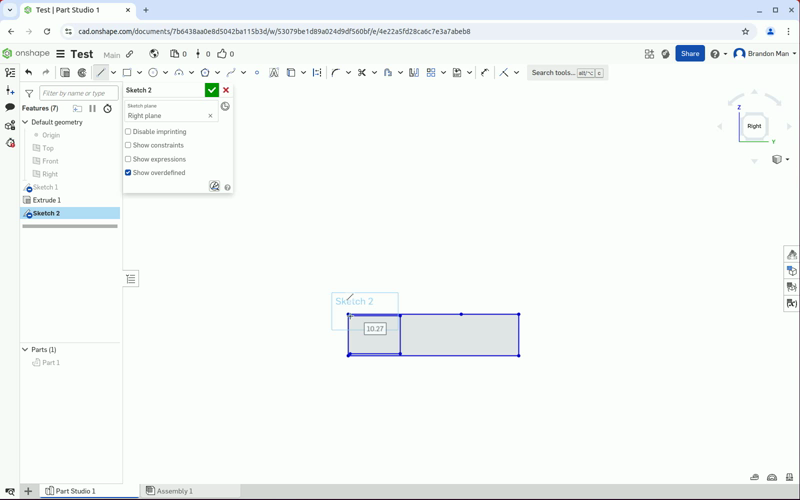
mouse_move(380, 315)
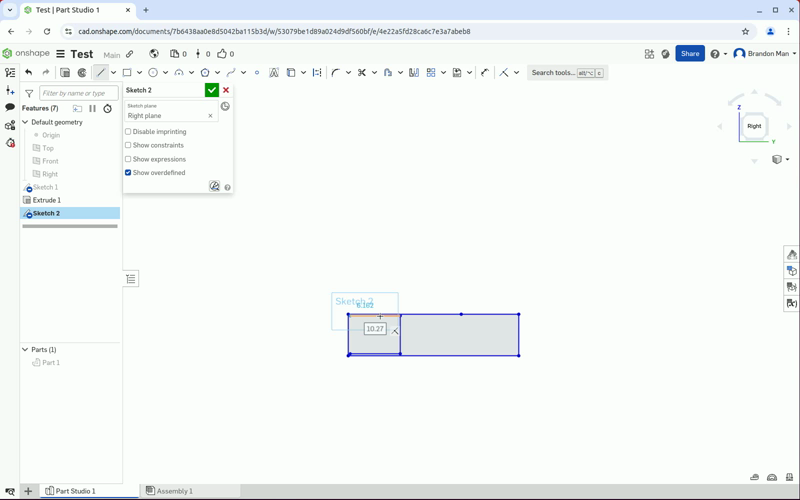
key_down(shift)
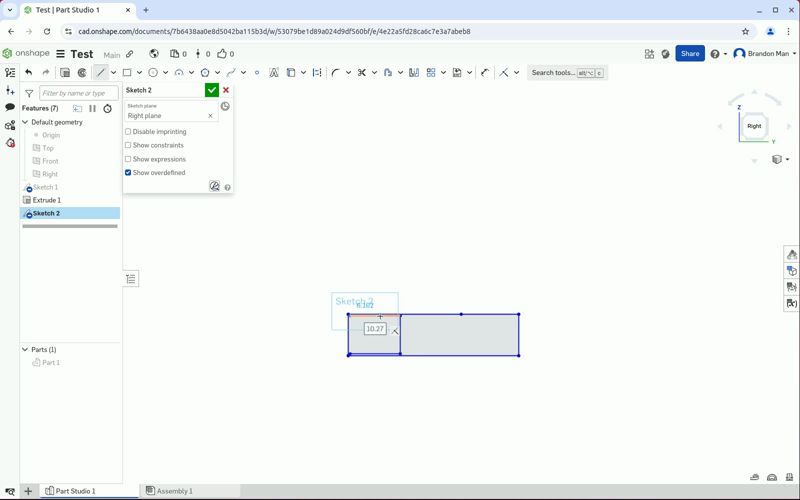
mouse_move(350, 353)
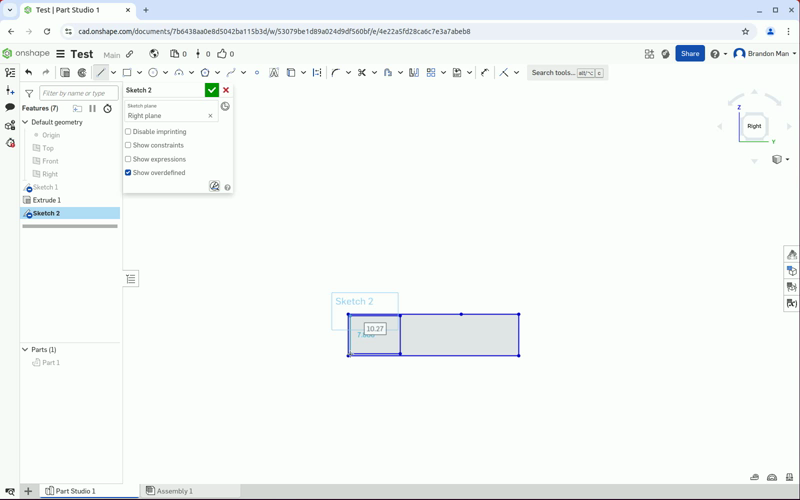
scroll(6)
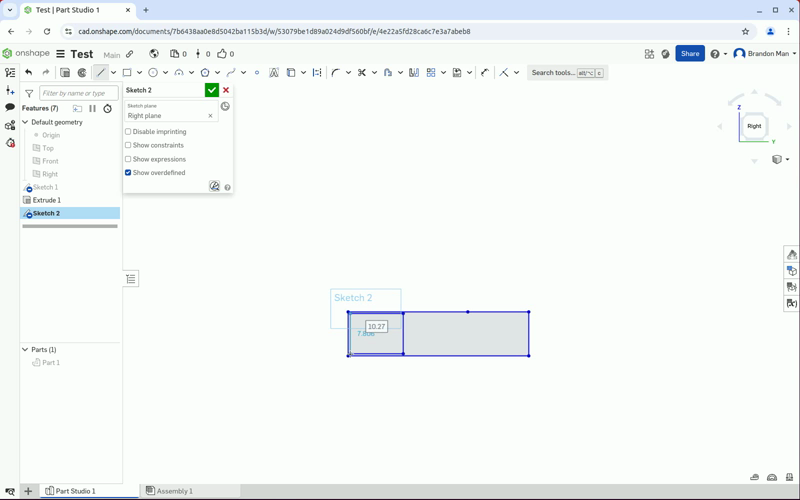
scroll(6)
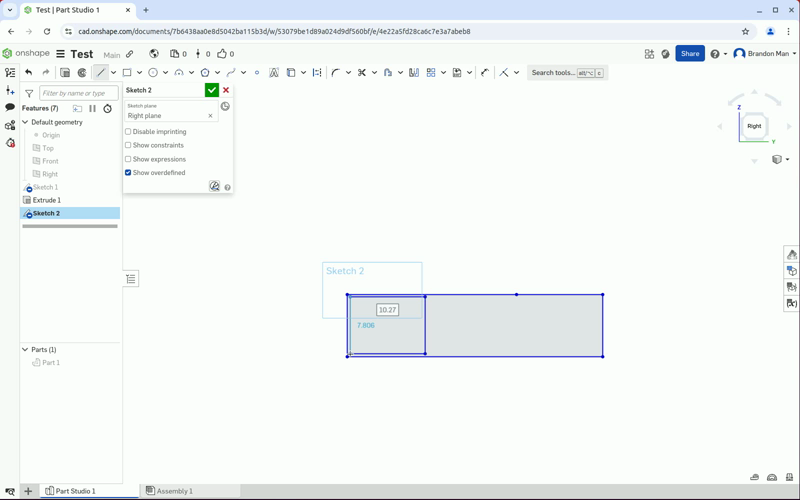
scroll(6)
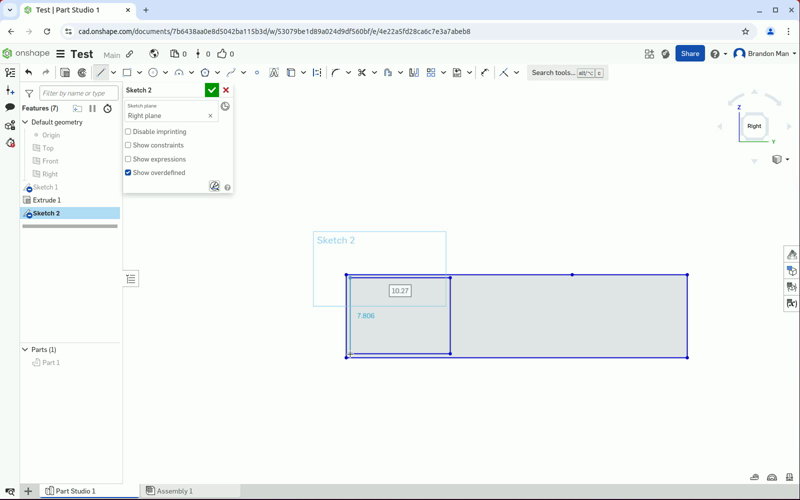
scroll(6)
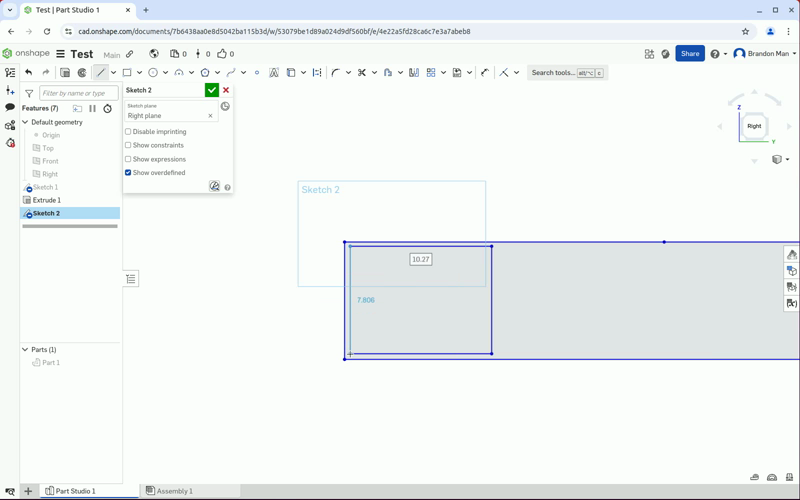
scroll(6)
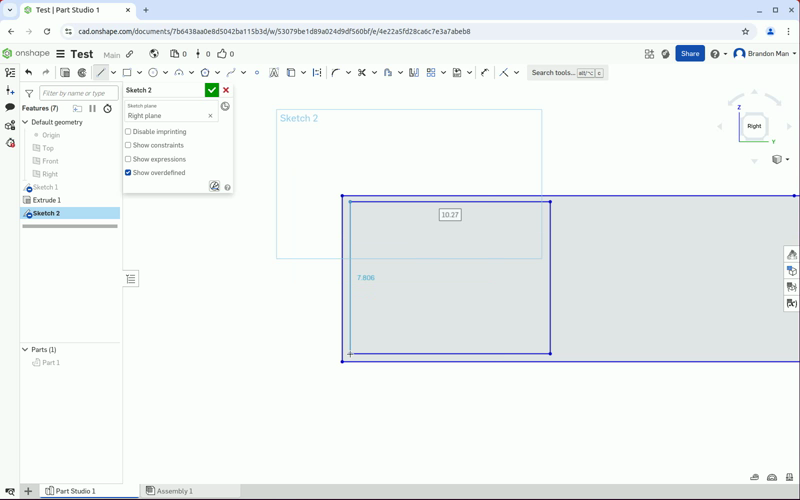
scroll(6)
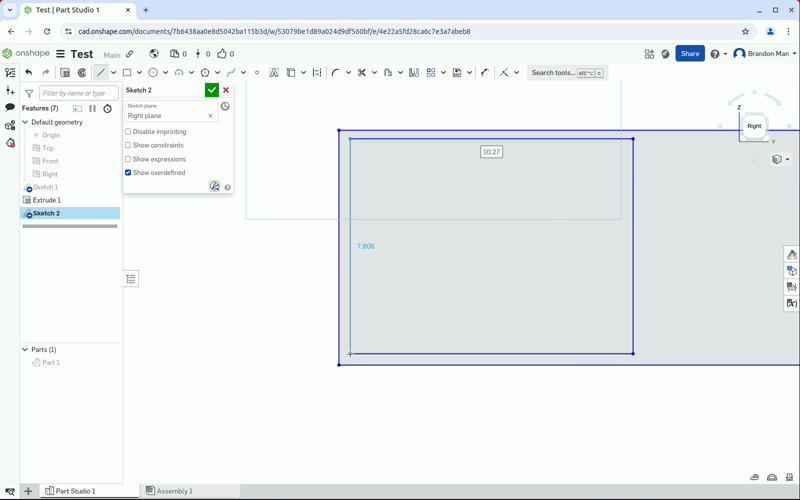
scroll(6)
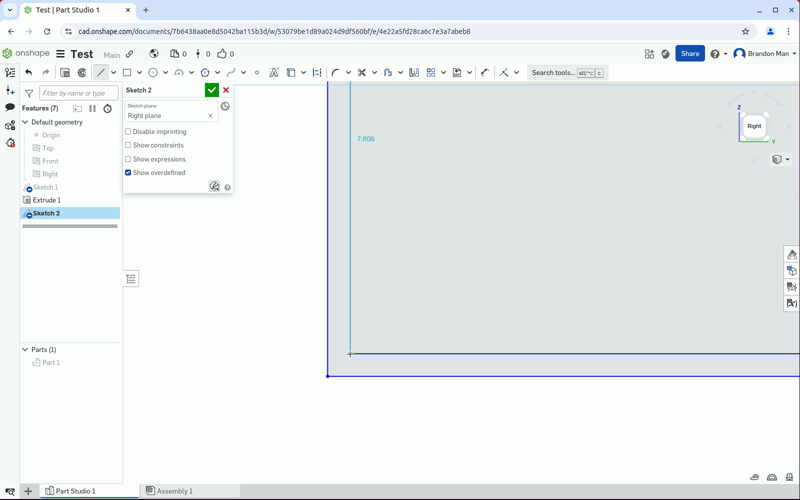
key_up(shift)
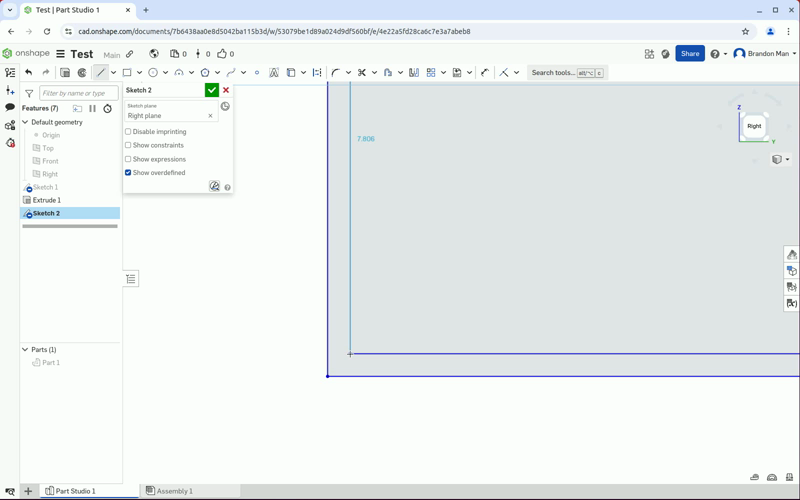
click(350, 353)
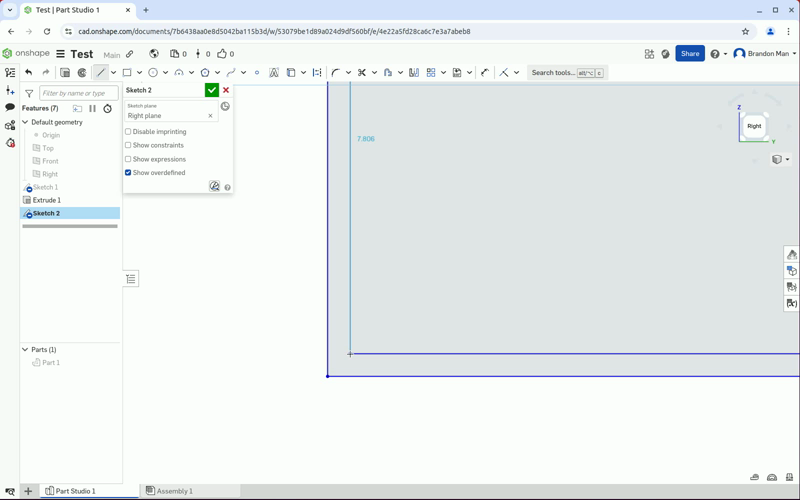
scroll(-6)
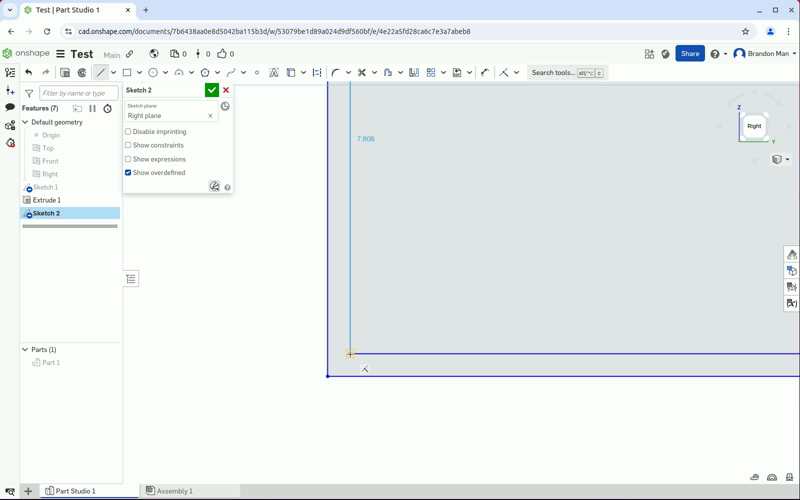
scroll(-6)
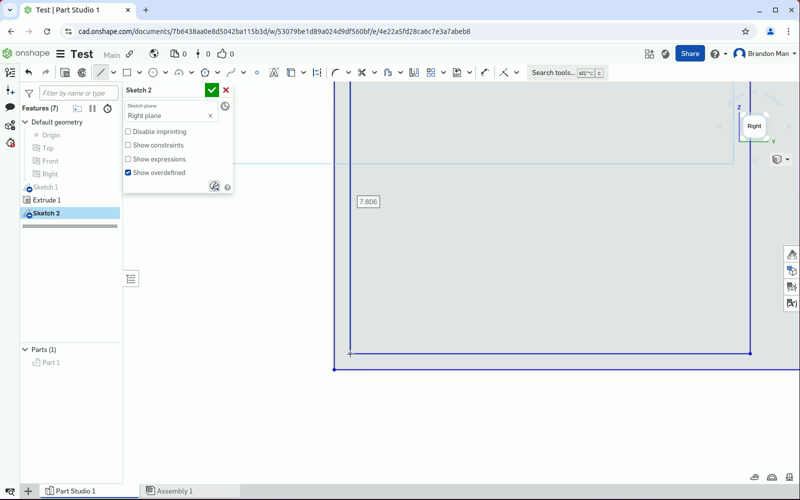
scroll(-6)
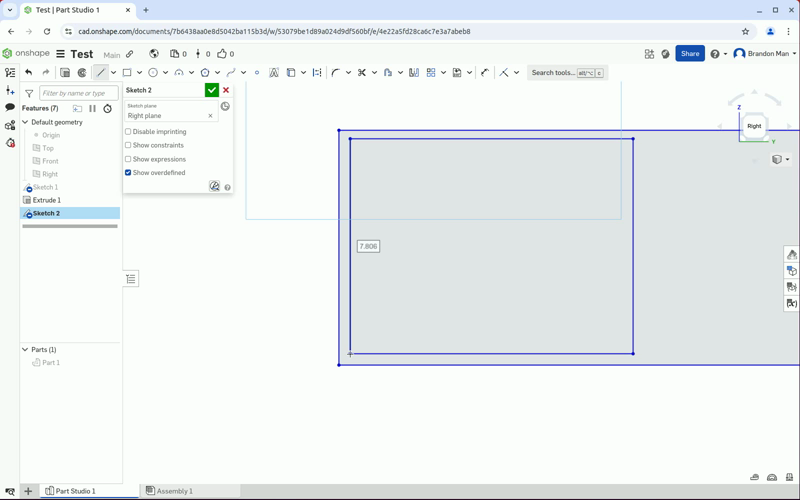
scroll(-6)
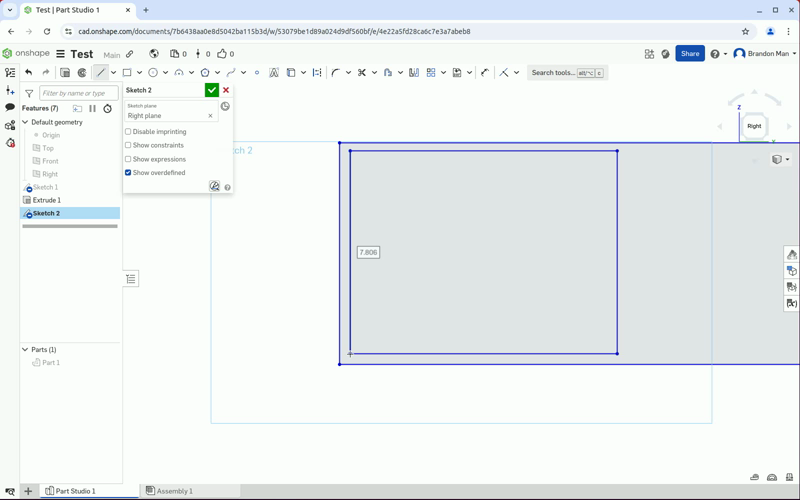
scroll(-6)
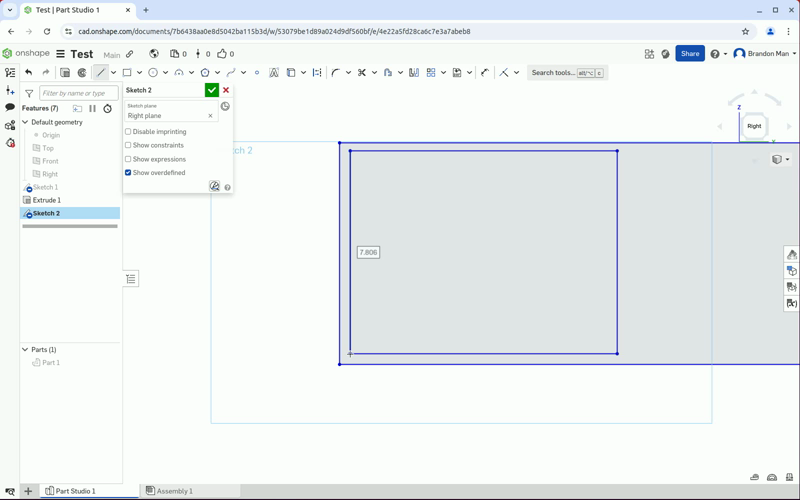
scroll(-6)
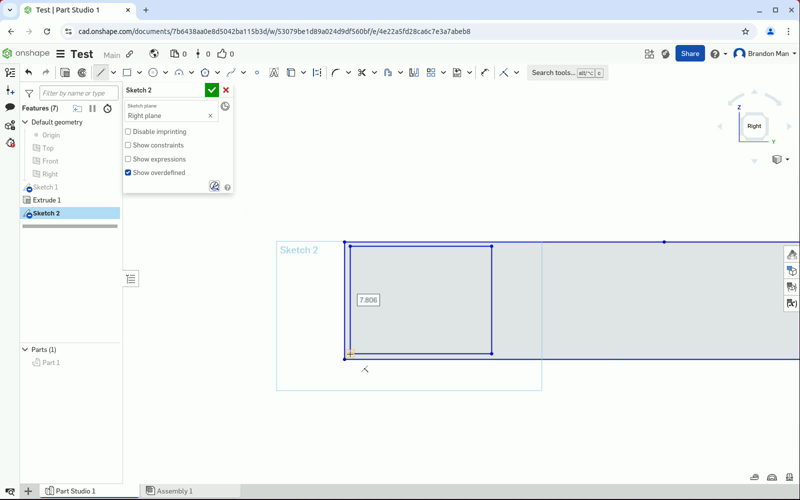
scroll(-6)
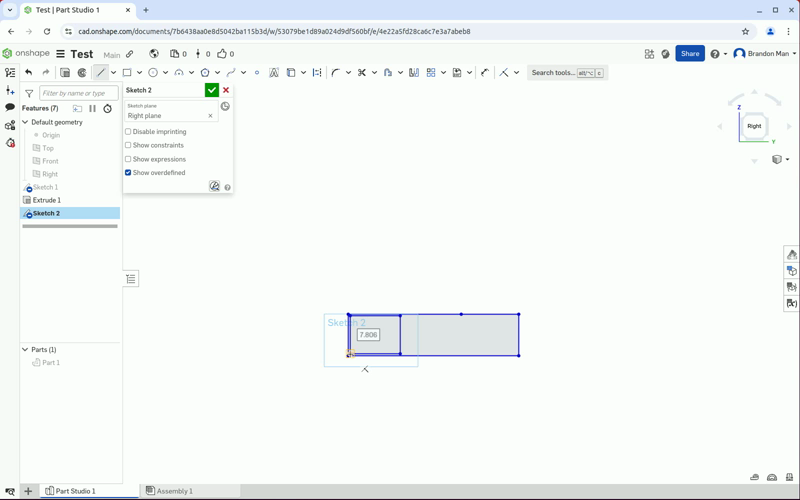
key(esc)
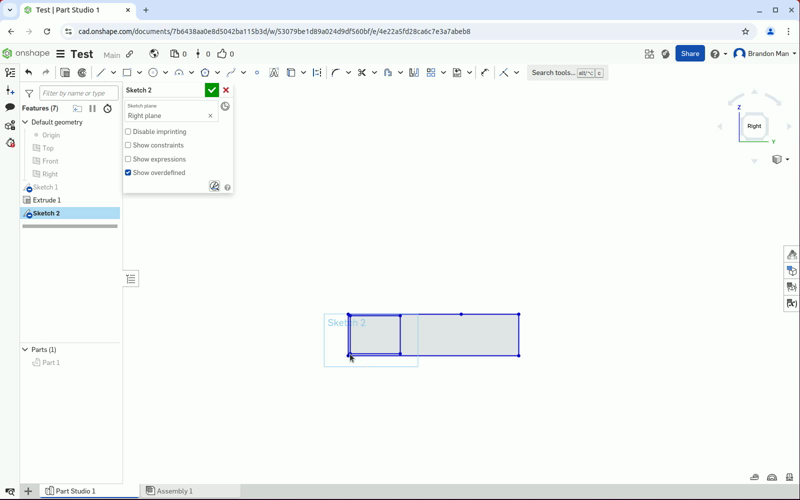
mouse_move(445, 344)
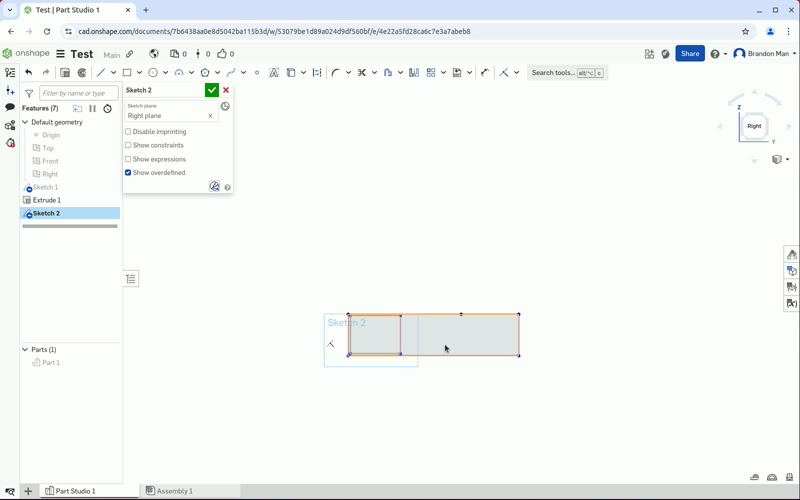
click(445, 344)
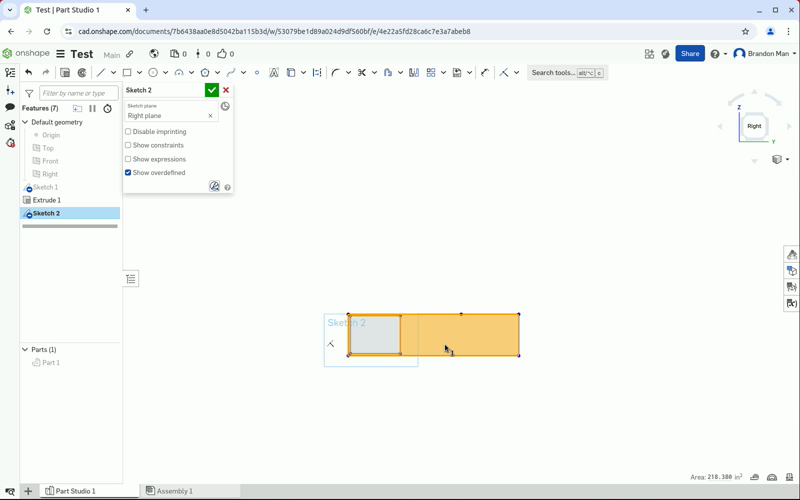
mouse_move(73, 352)
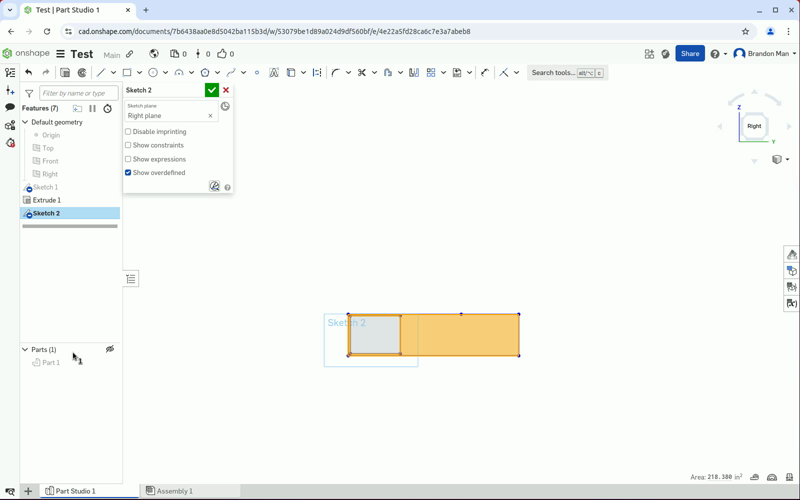
key(shift+y)
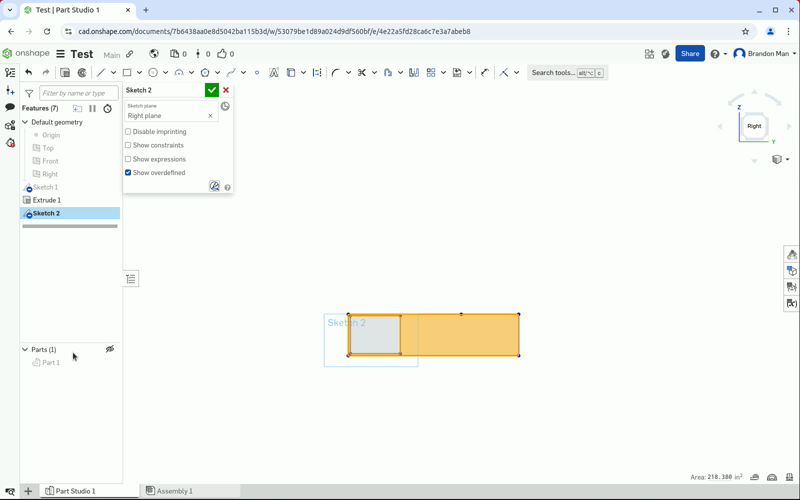
key(shift+e)
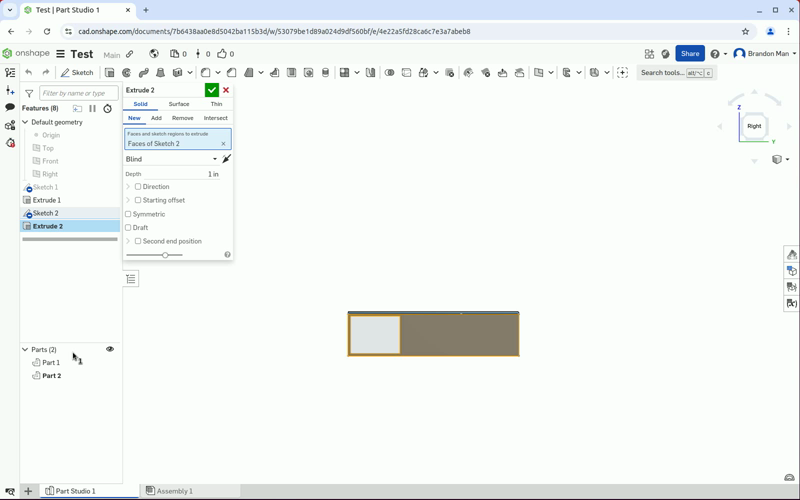
mouse_move(143, 106)
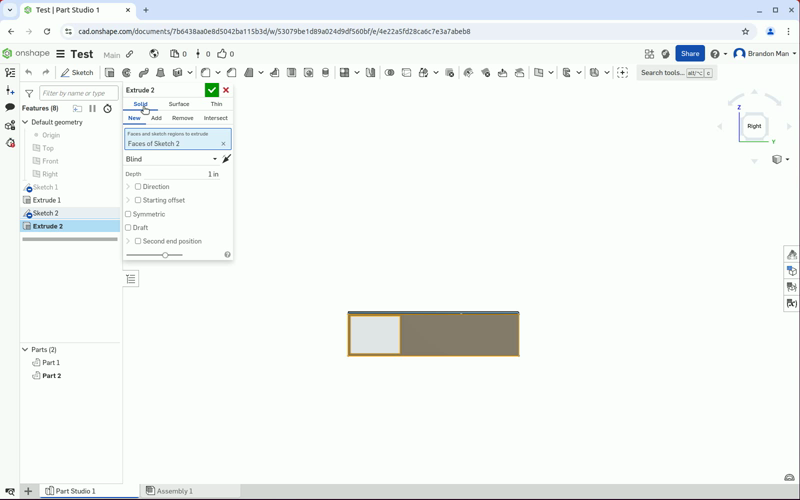
click(143, 106)
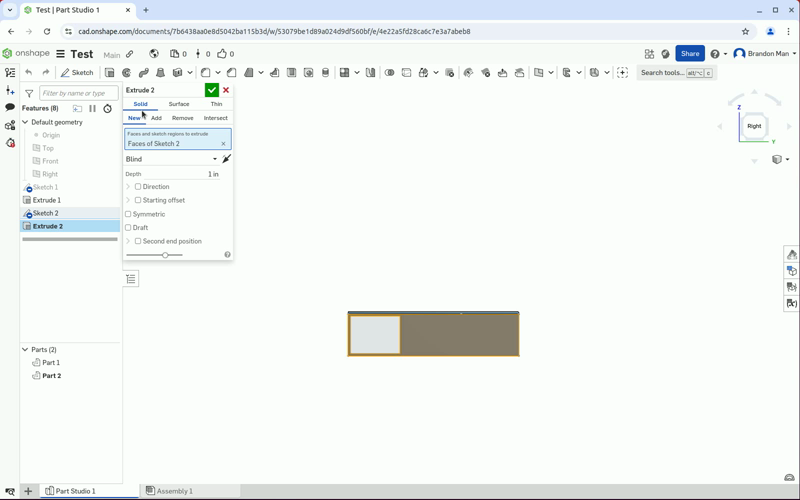
mouse_move(137, 120)
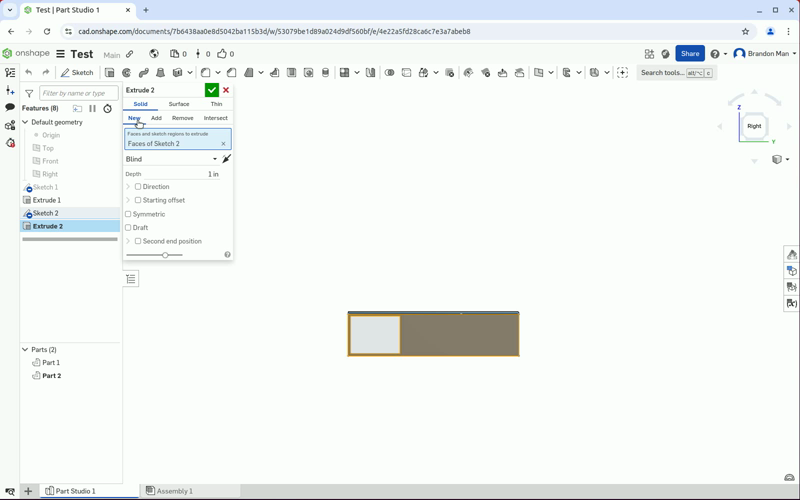
click(137, 120)
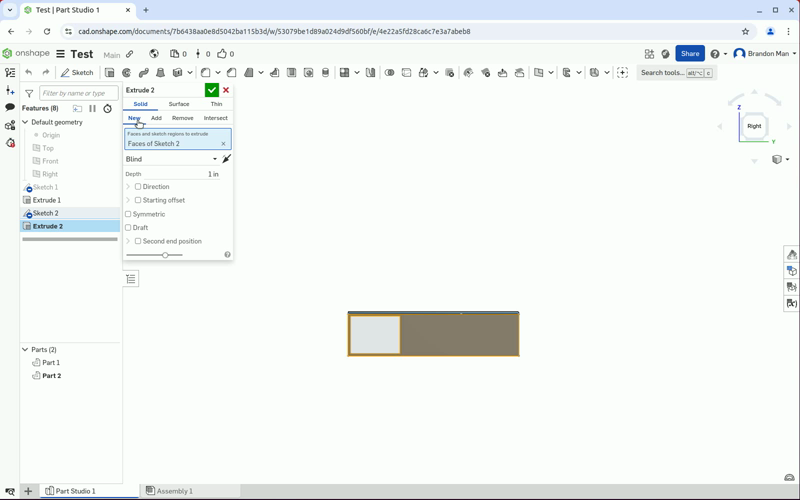
key(tab, 4)
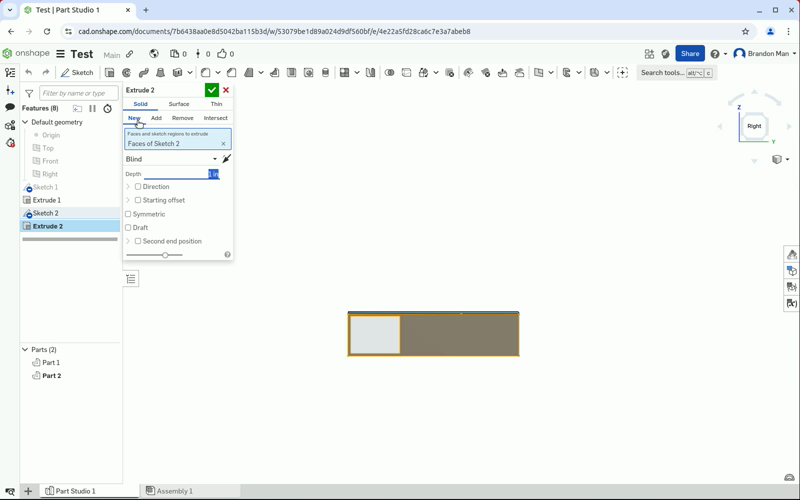
text(7.221)
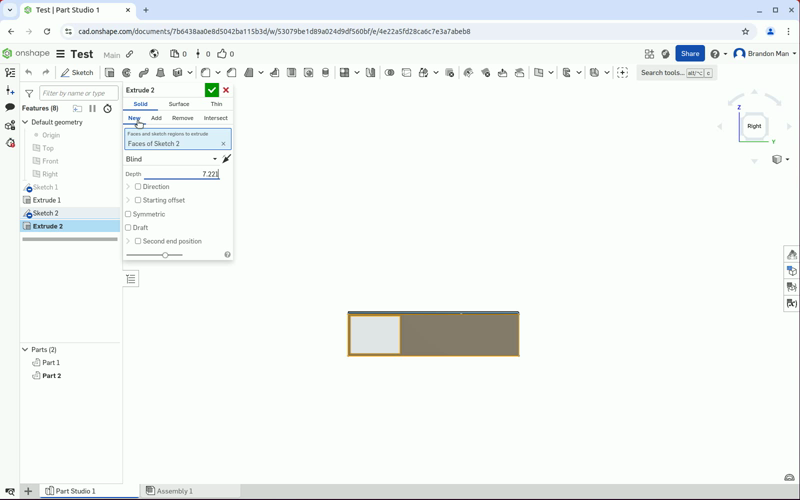
key(enter)
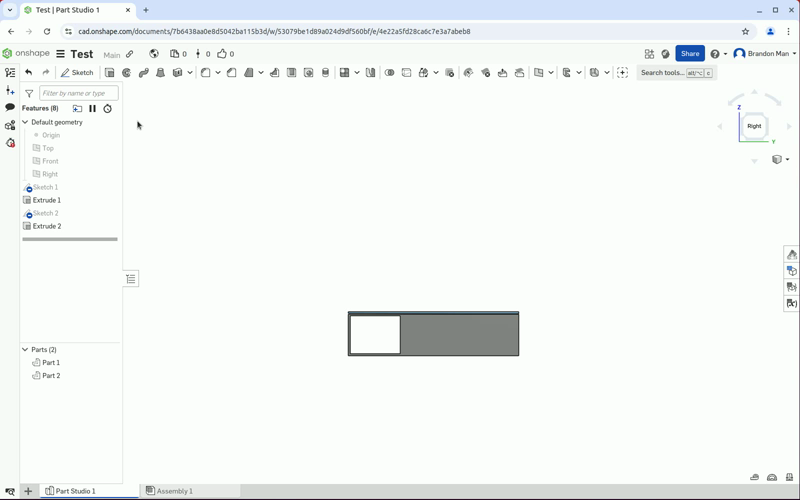
key(shift+h)
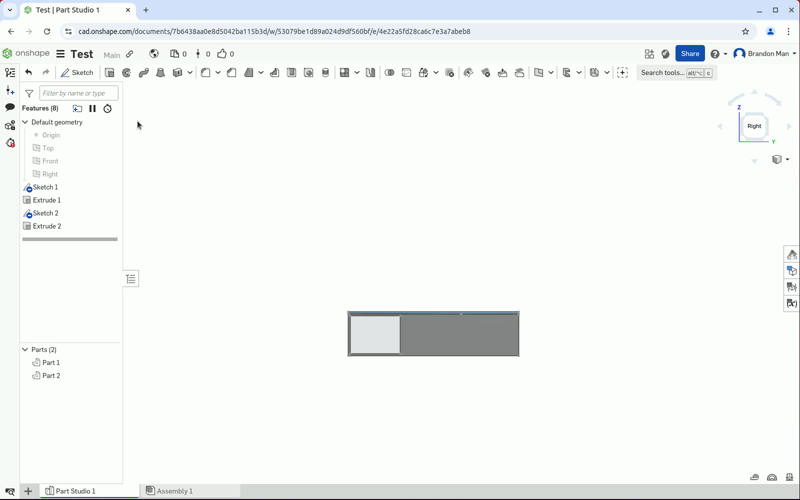
key(shift+h)
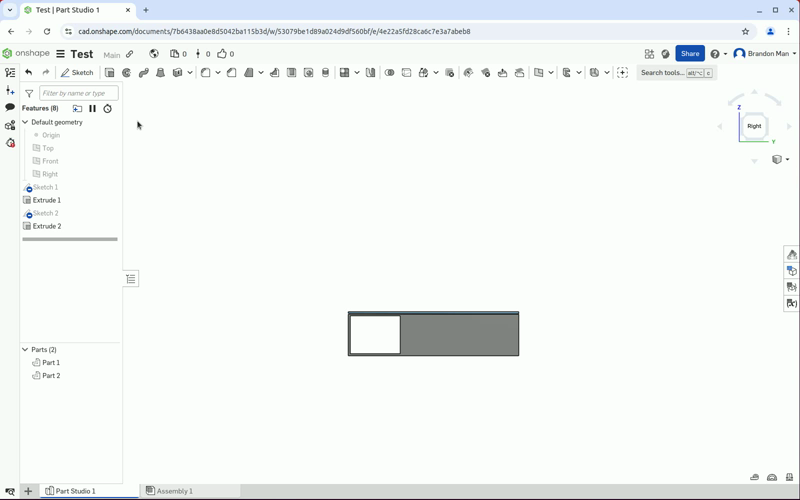
mouse_move(73, 189)
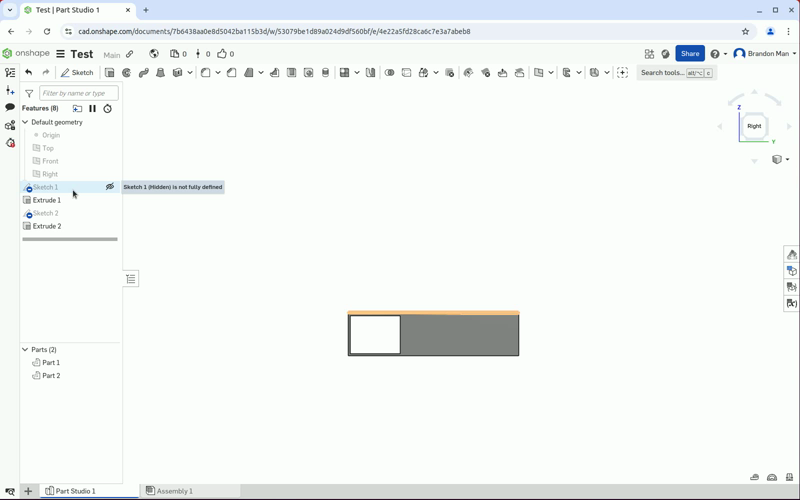
click(73, 189)
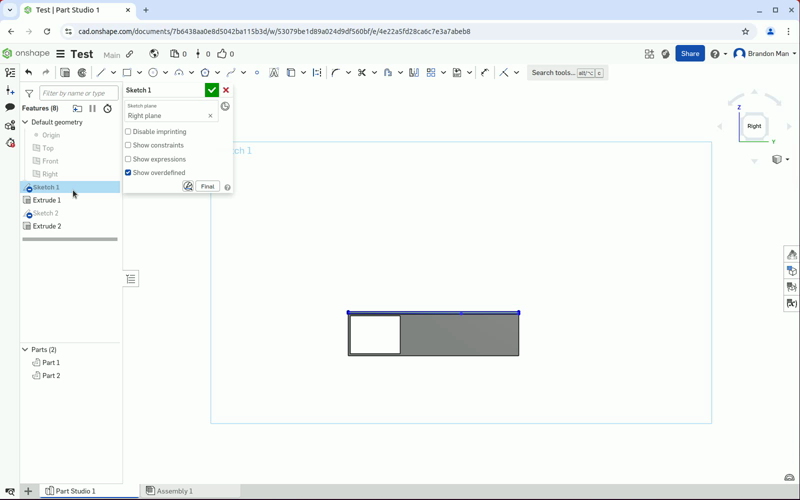
mouse_move(229, 92)
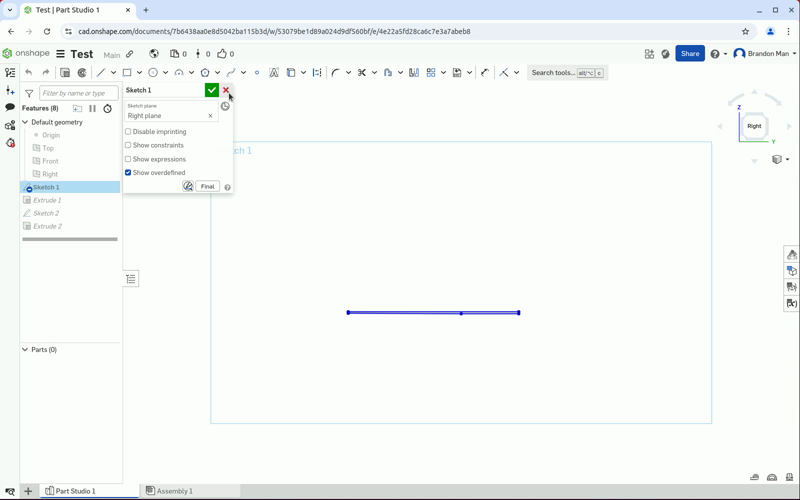
click(229, 92)
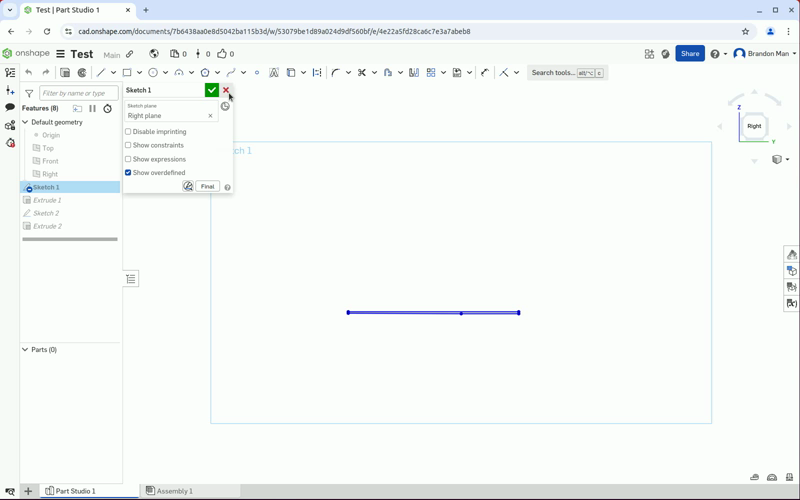
key(shift+s)
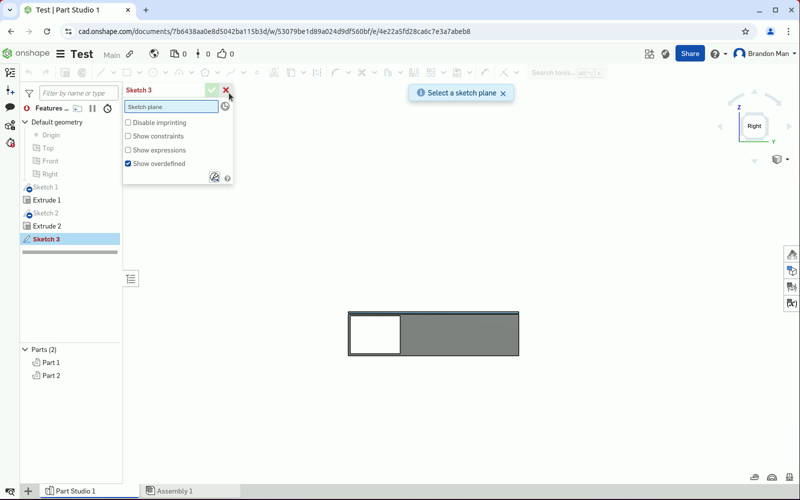
mouse_move(73, 176)
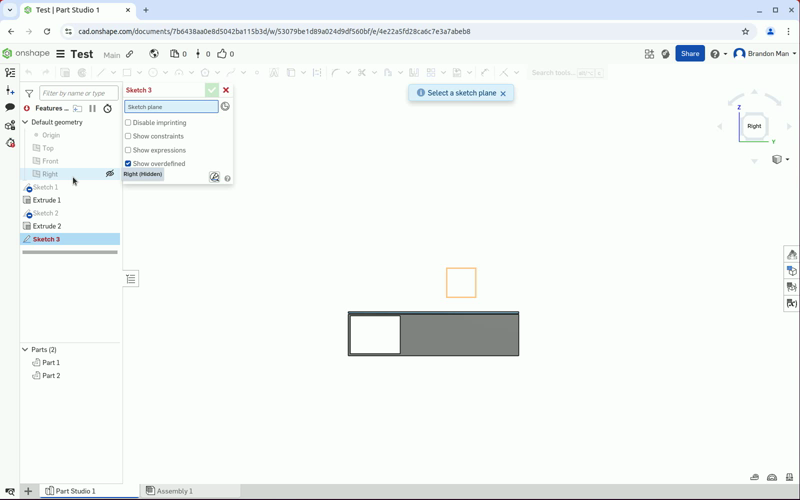
click(73, 176)
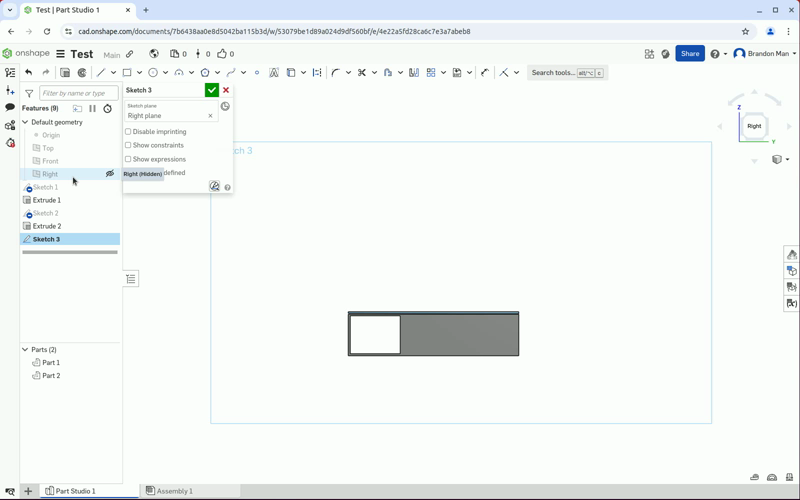
mouse_move(73, 352)
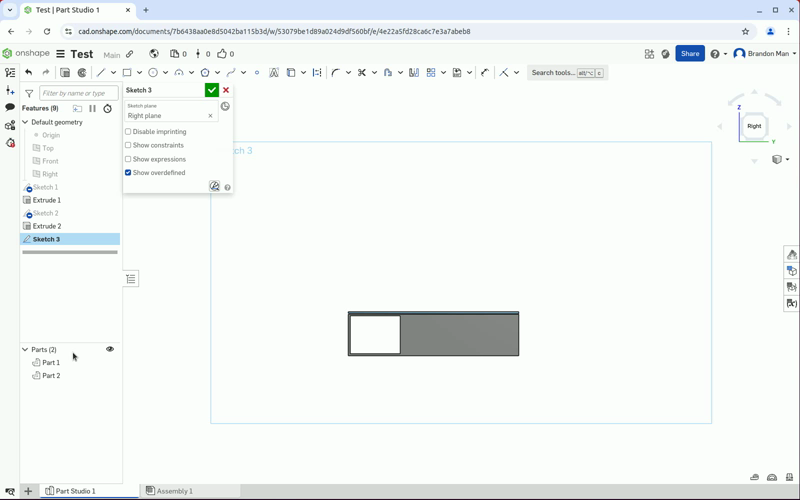
key(y)
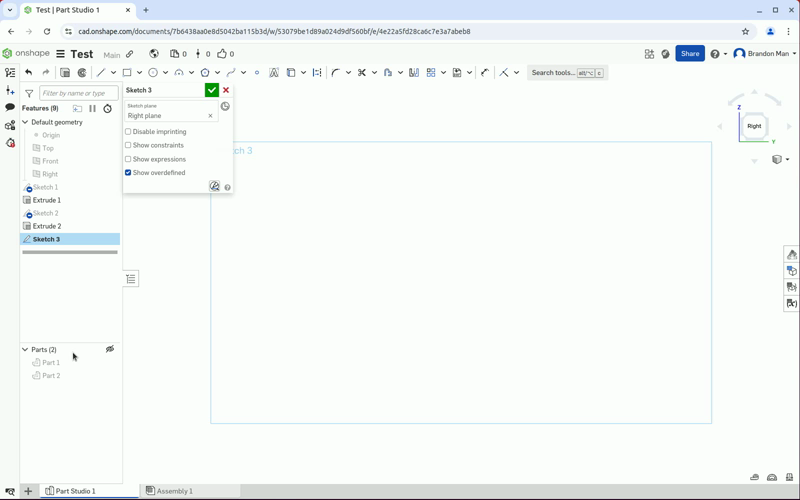
key(l)
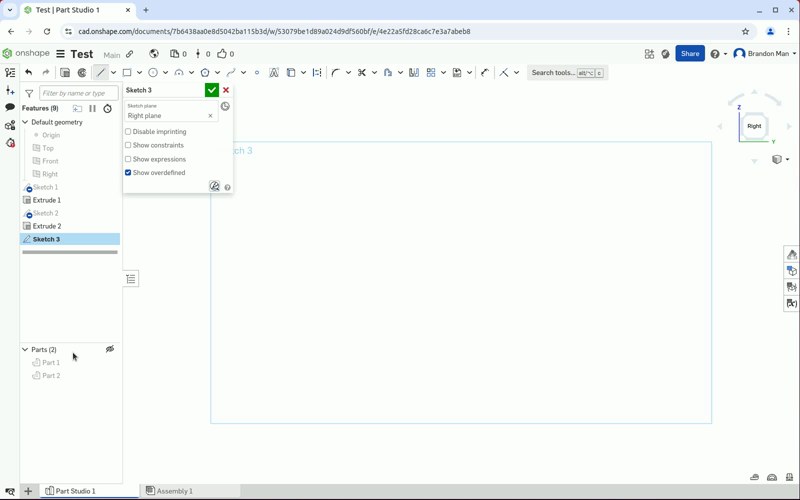
key_down(shift)
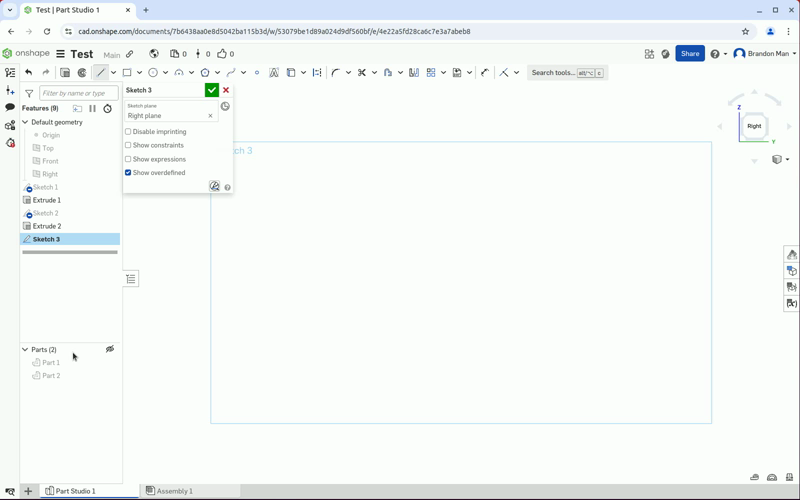
mouse_move(411, 276)
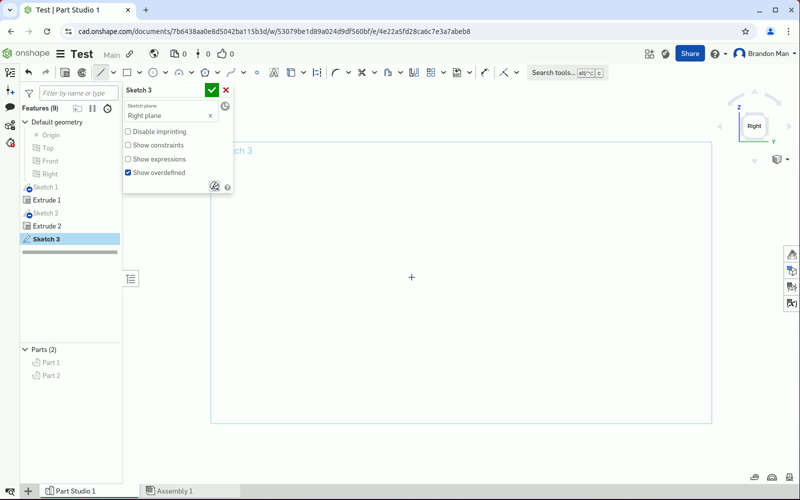
click(411, 276)
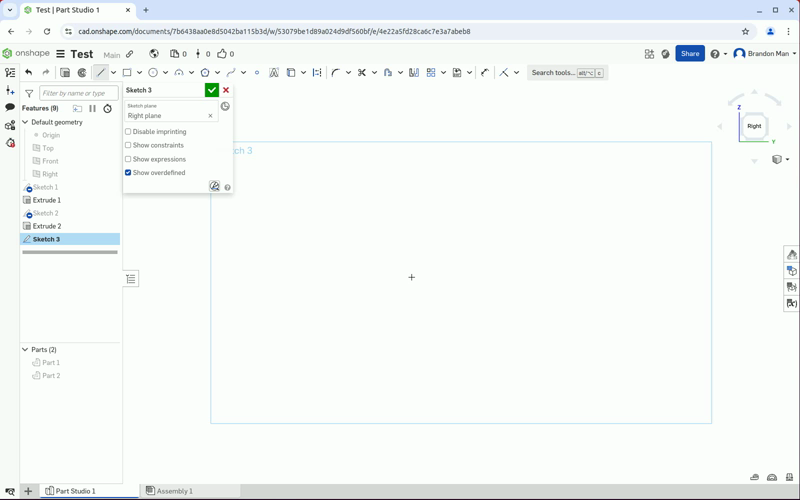
key_up(shift)
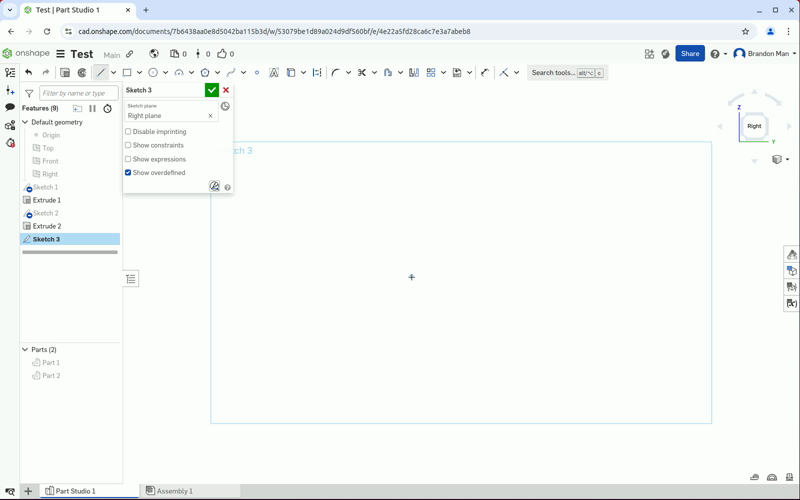
key_down(shift)
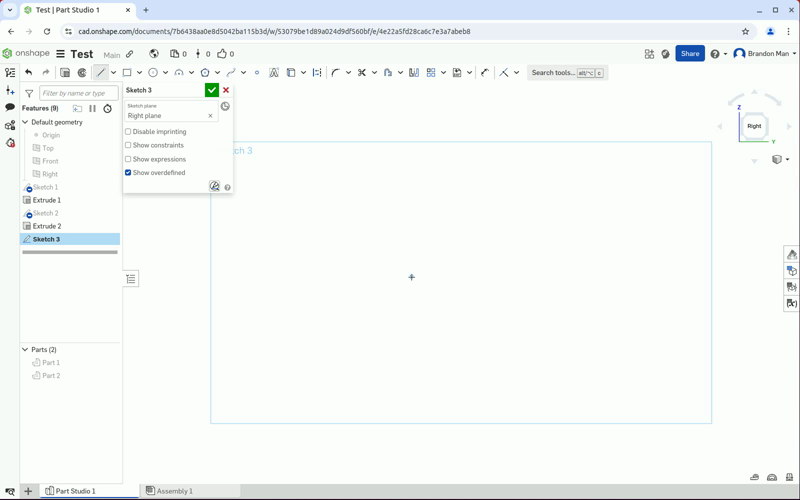
mouse_move(489, 277)
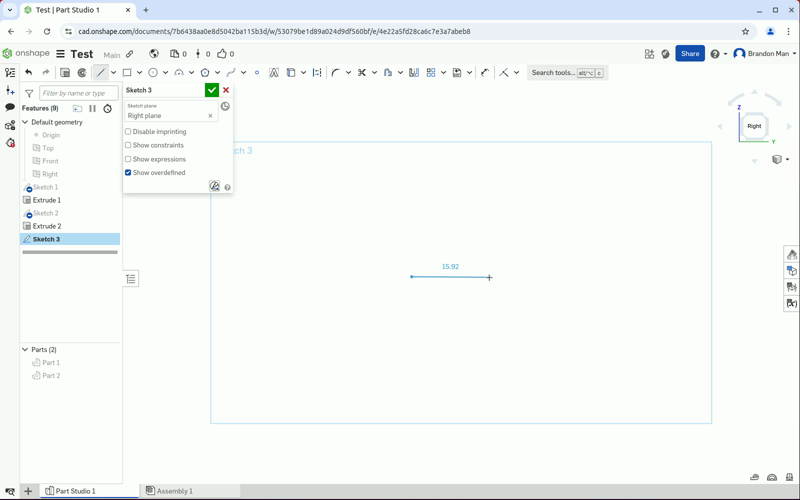
click(489, 277)
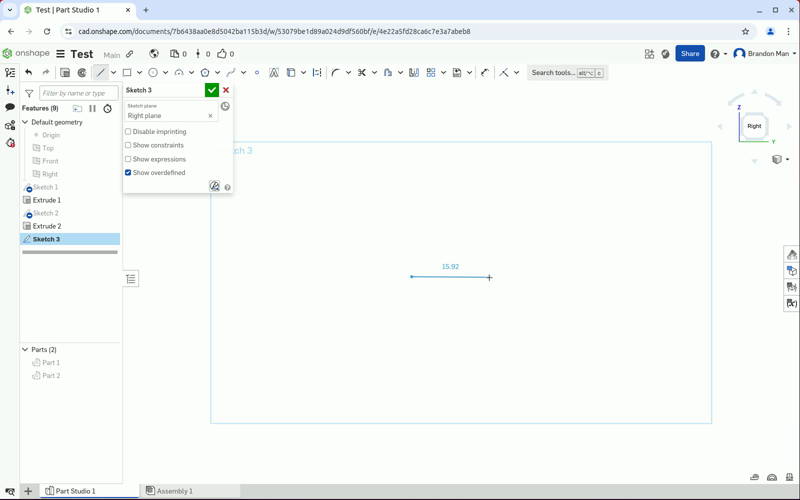
key_up(shift)
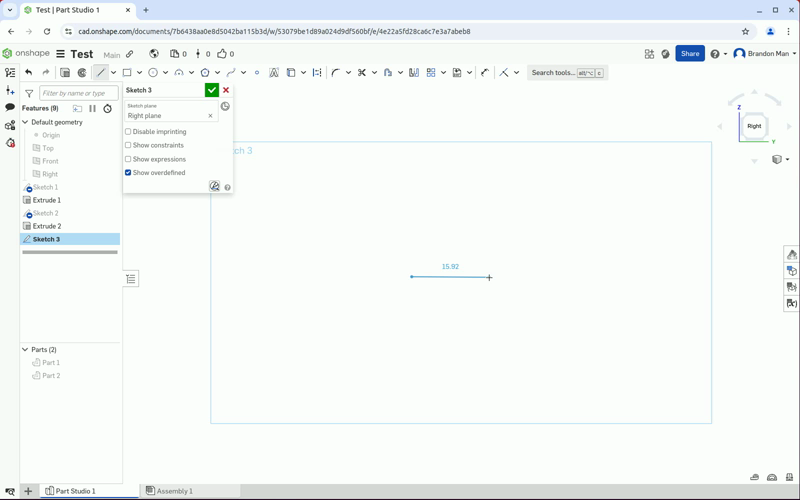
key_down(shift)
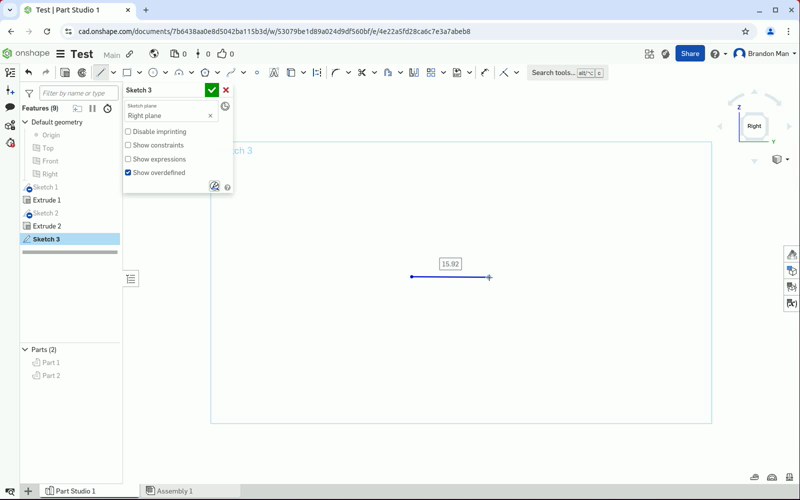
mouse_move(519, 277)
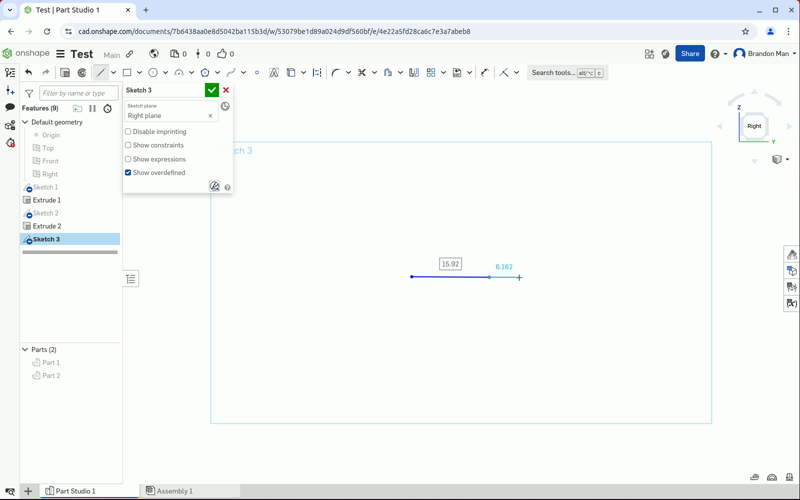
mouse_move(489, 237)
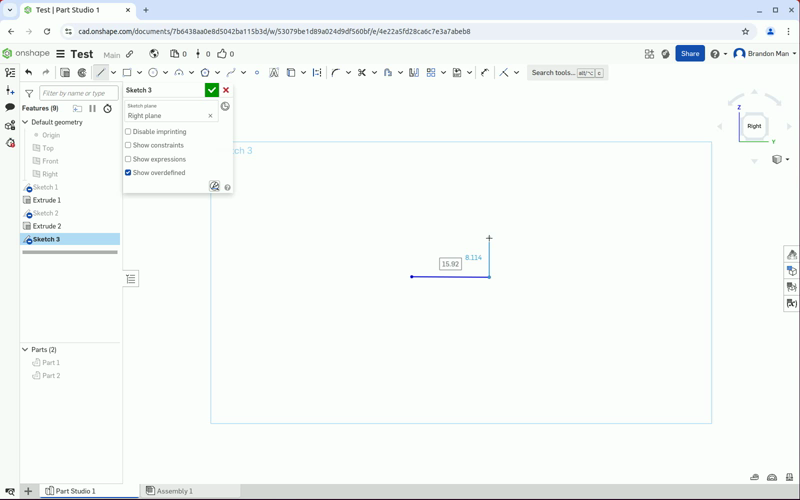
click(489, 237)
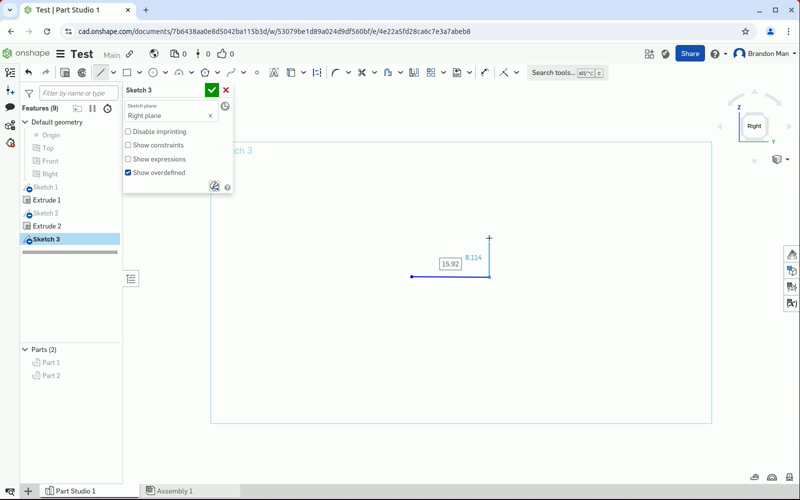
key_up(shift)
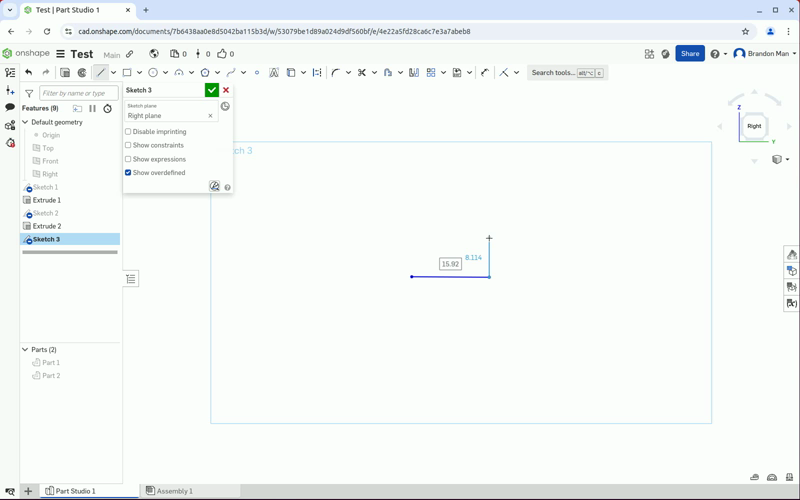
key_down(shift)
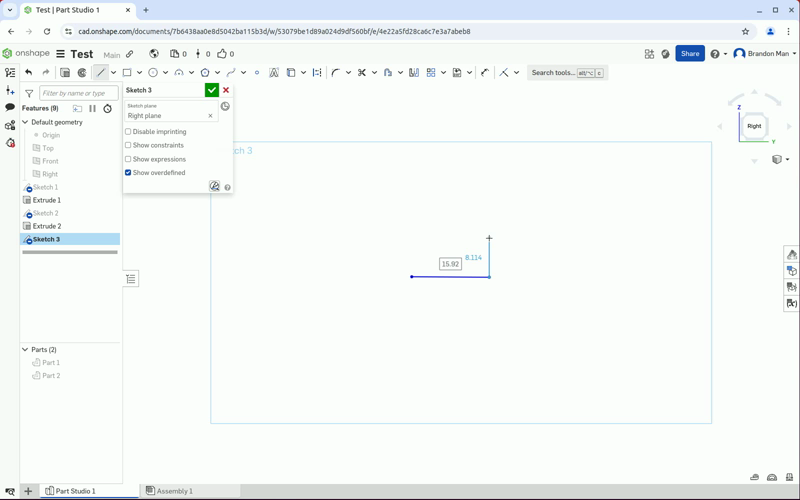
mouse_move(411, 237)
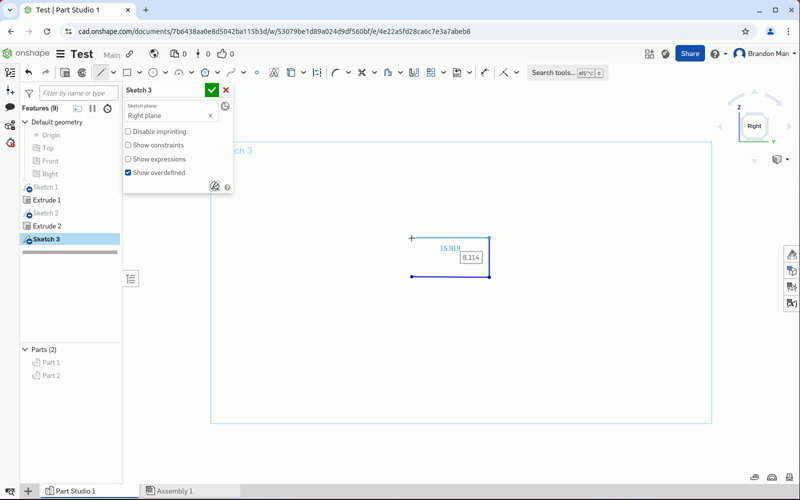
click(411, 237)
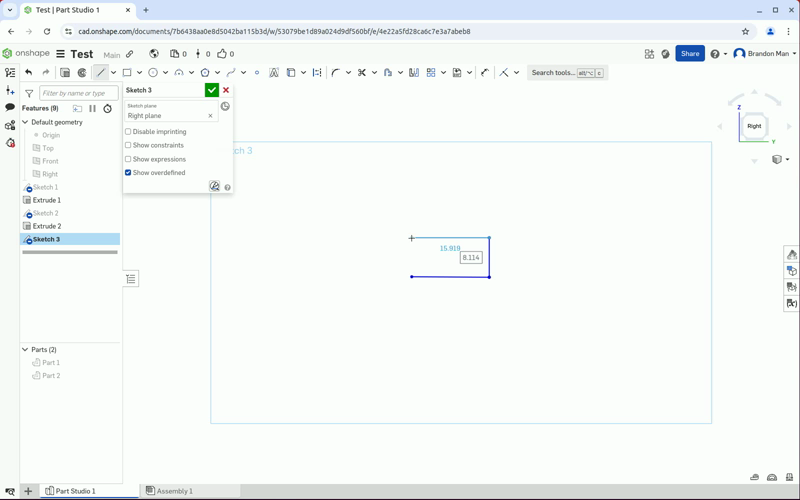
key_up(shift)
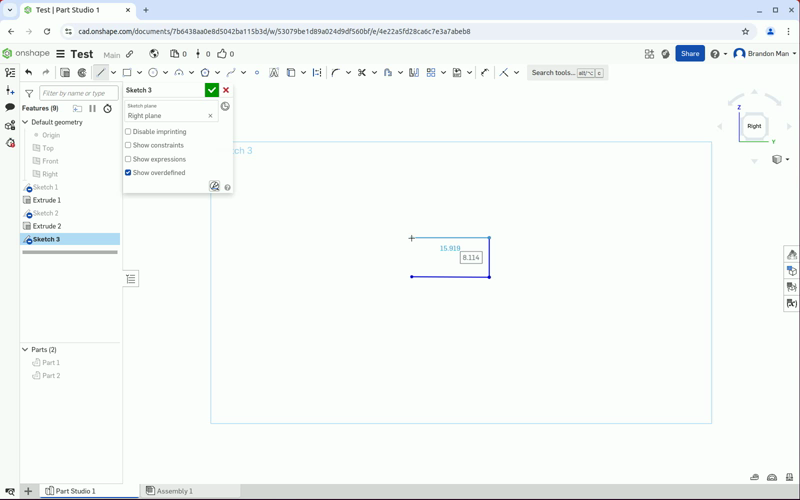
mouse_move(441, 237)
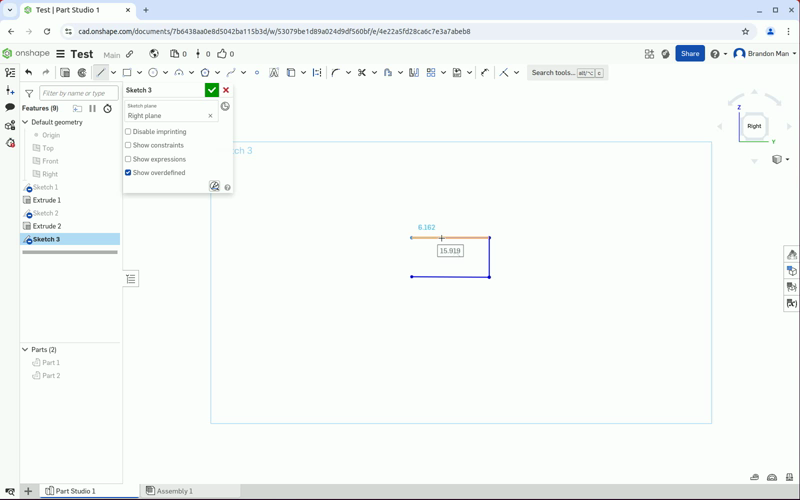
key_down(shift)
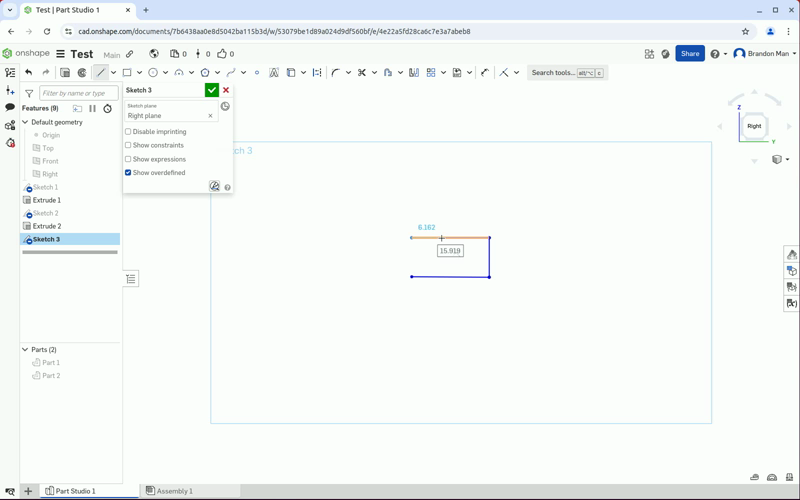
mouse_move(411, 276)
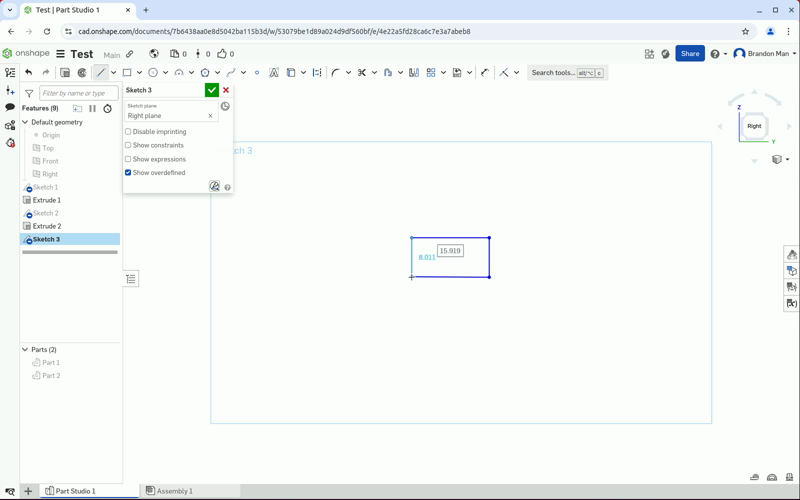
key_up(shift)
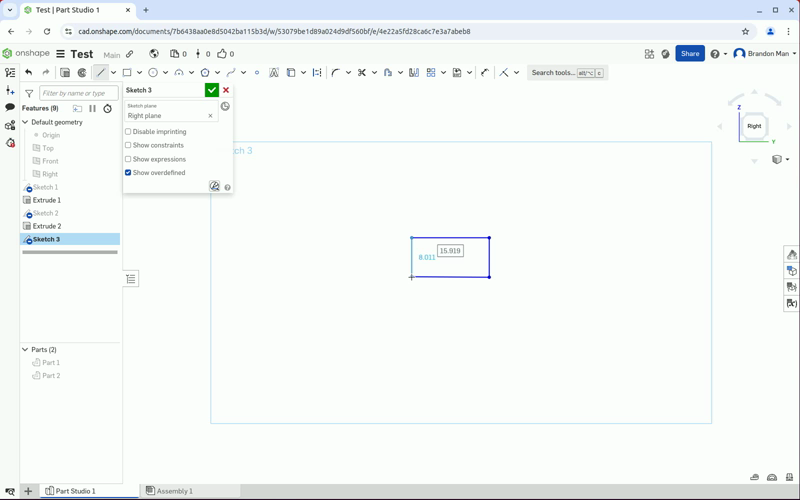
click(411, 276)
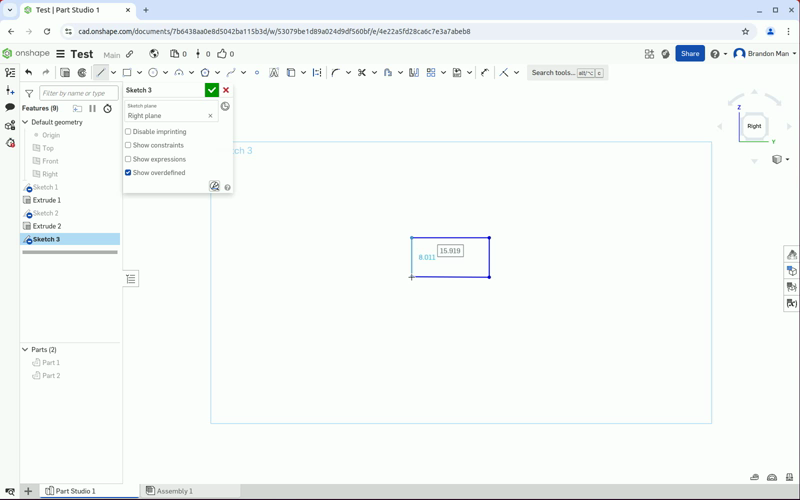
key(esc)
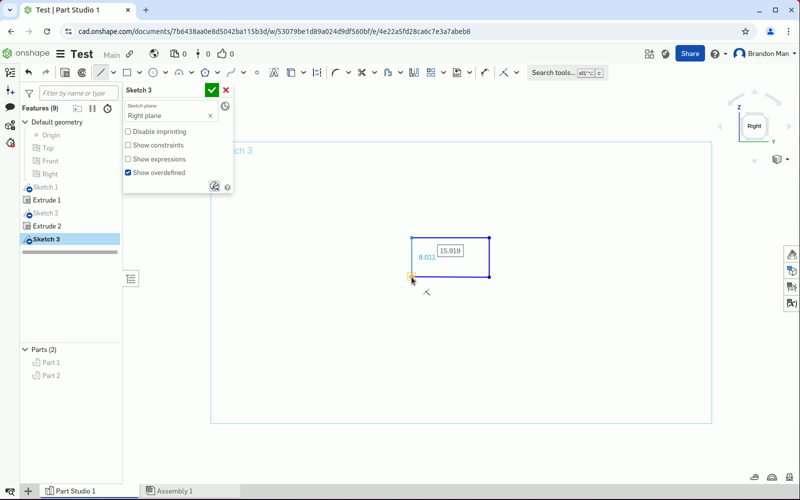
key(l)
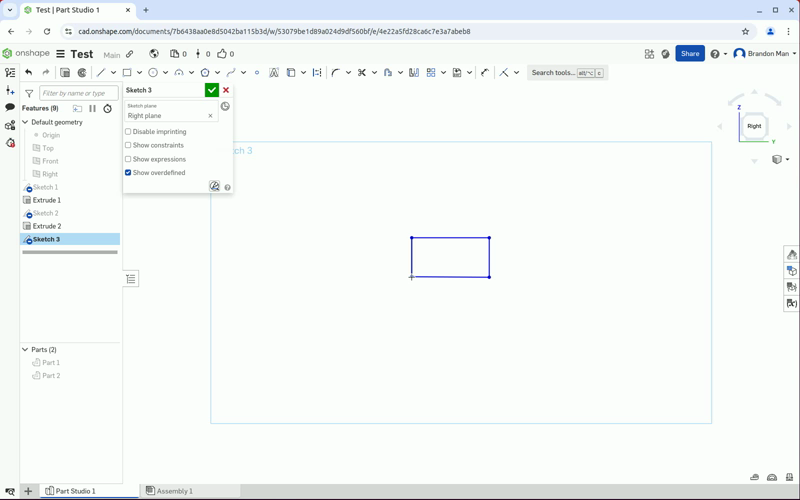
key_down(shift)
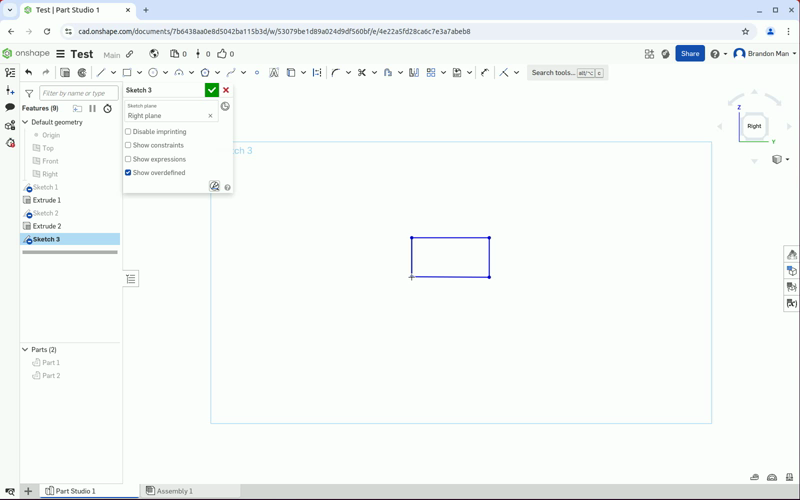
mouse_move(413, 275)
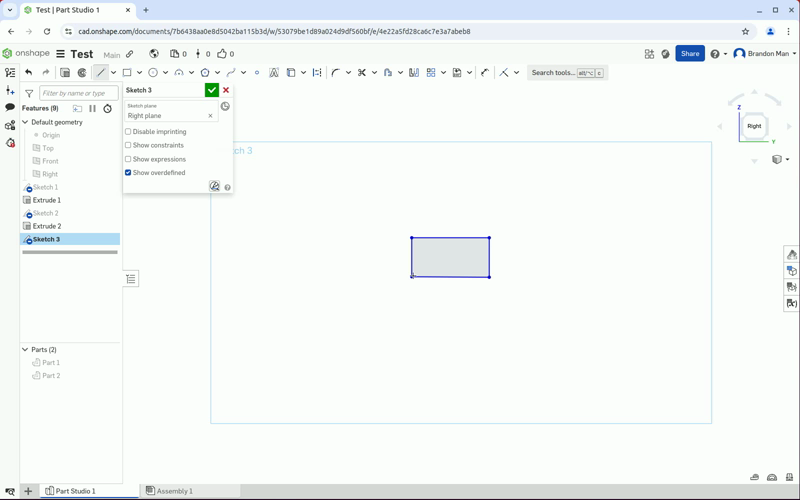
scroll(6)
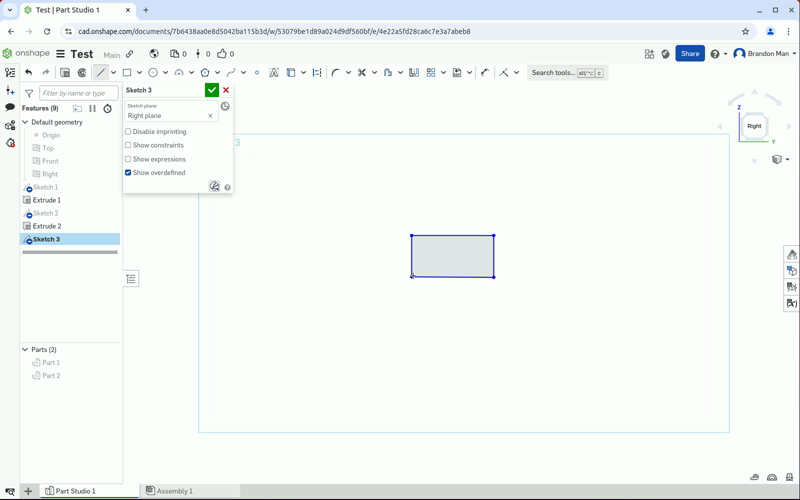
scroll(6)
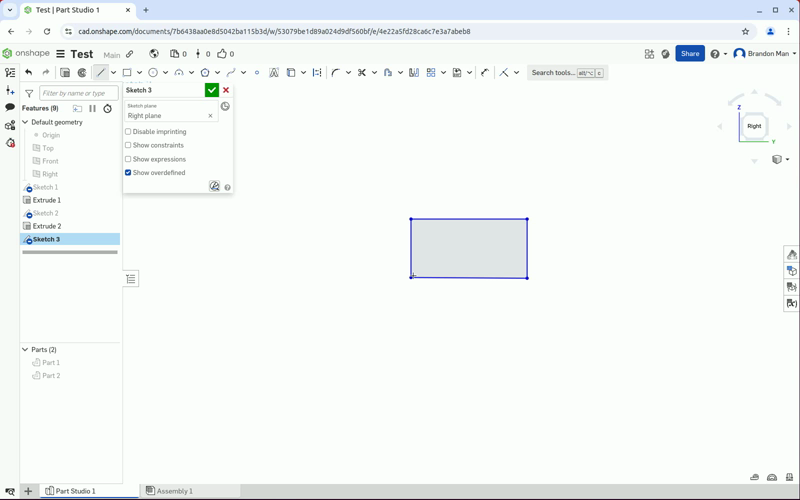
scroll(6)
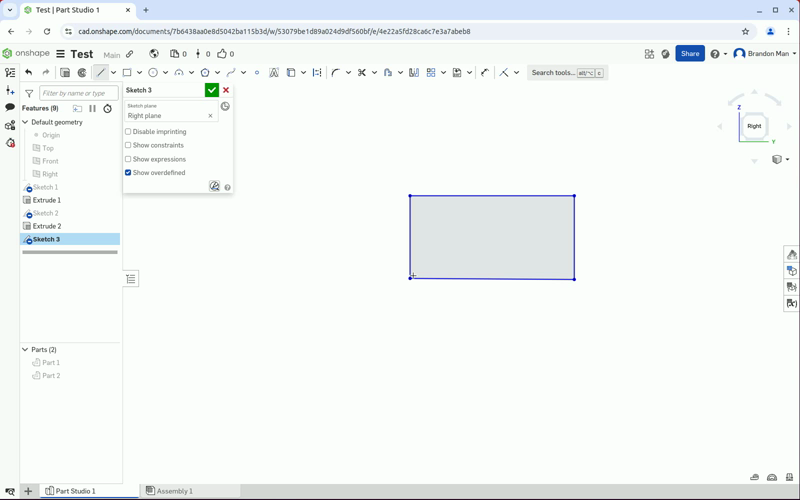
scroll(6)
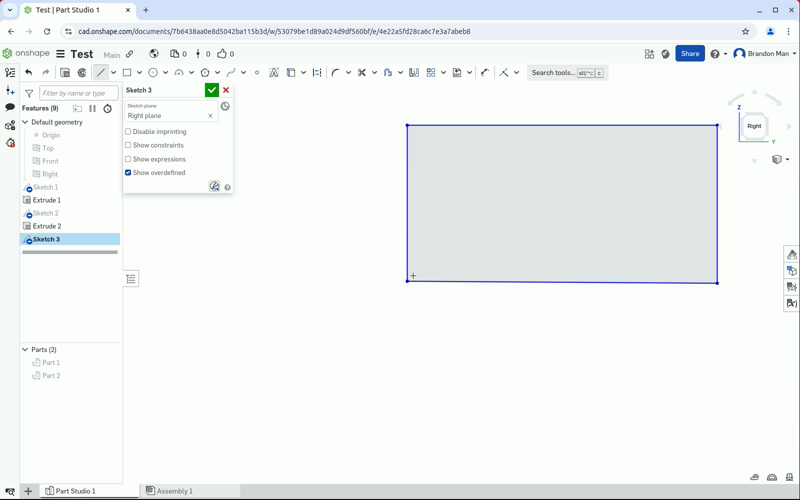
scroll(6)
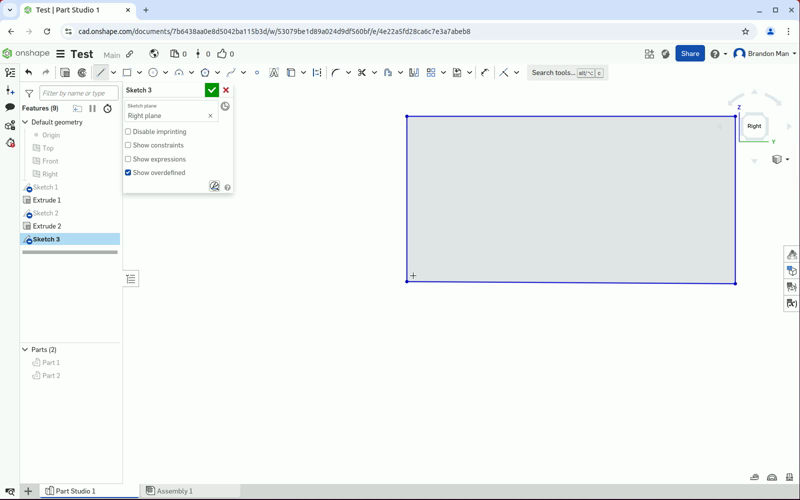
scroll(6)
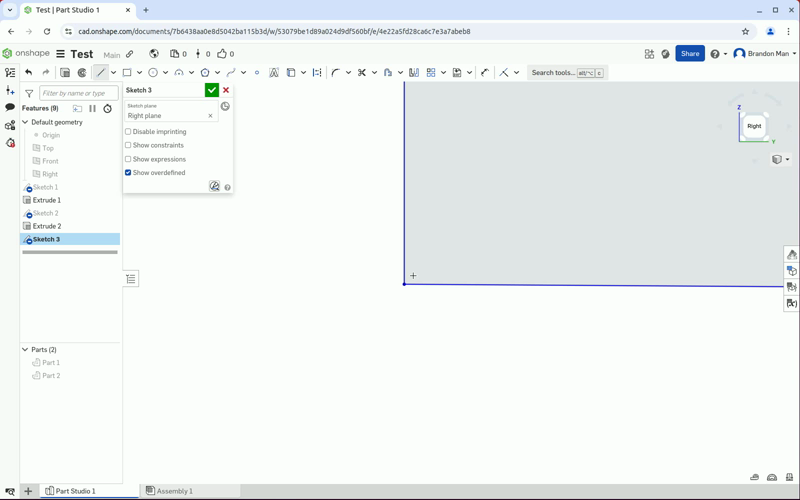
scroll(6)
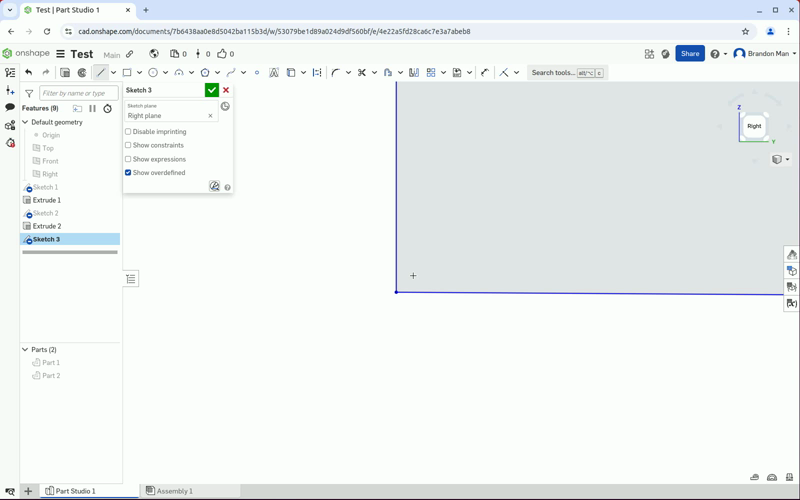
click(413, 275)
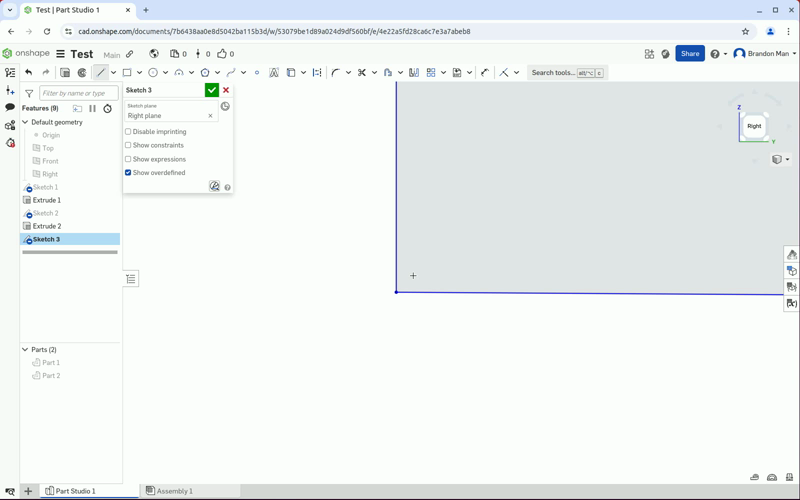
scroll(-6)
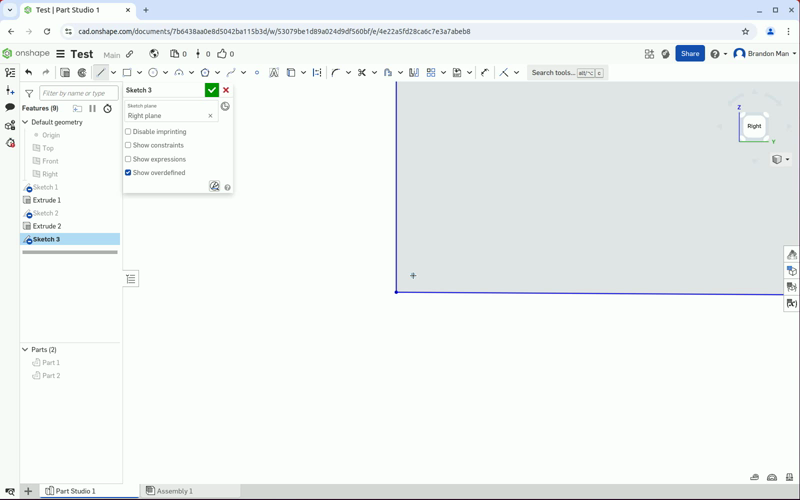
scroll(-6)
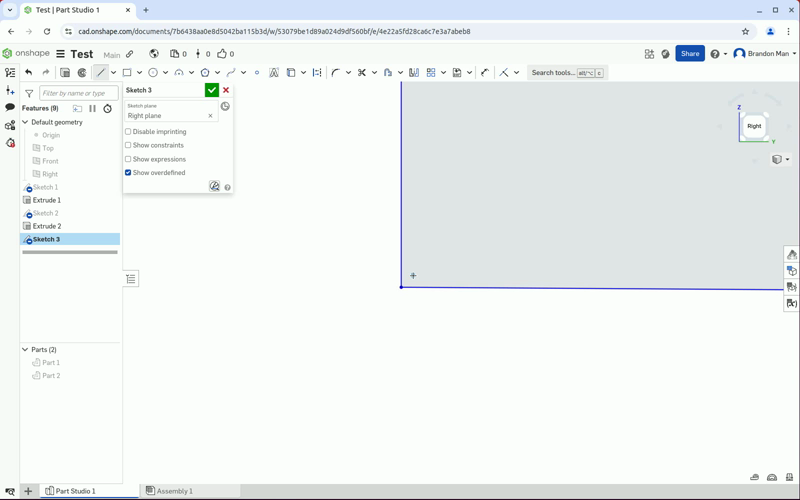
scroll(-6)
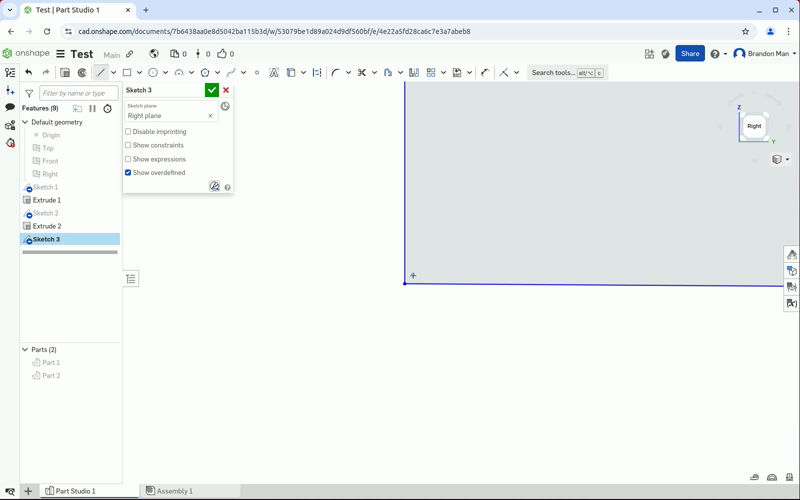
scroll(-6)
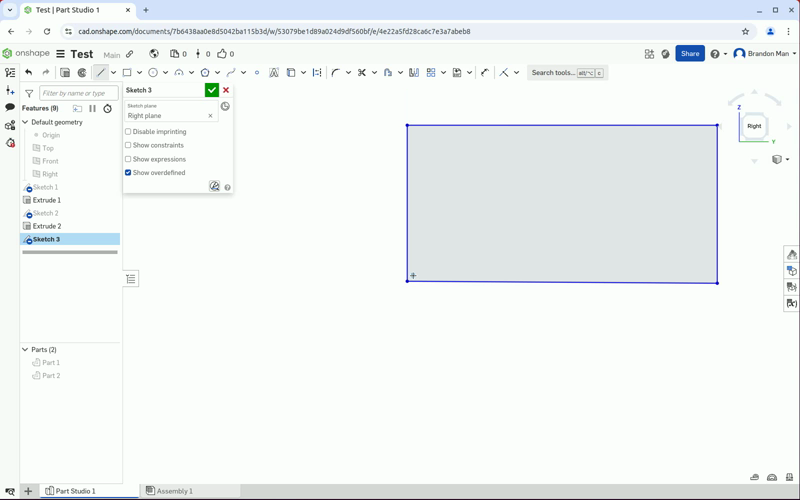
scroll(-6)
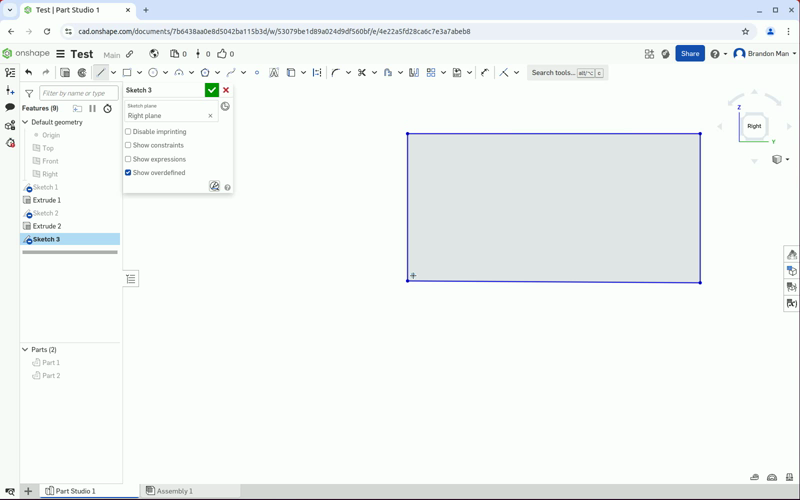
scroll(-6)
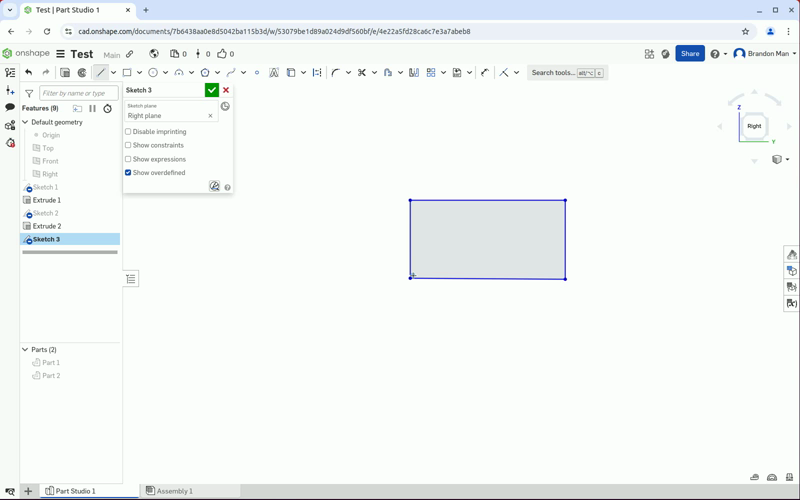
scroll(-6)
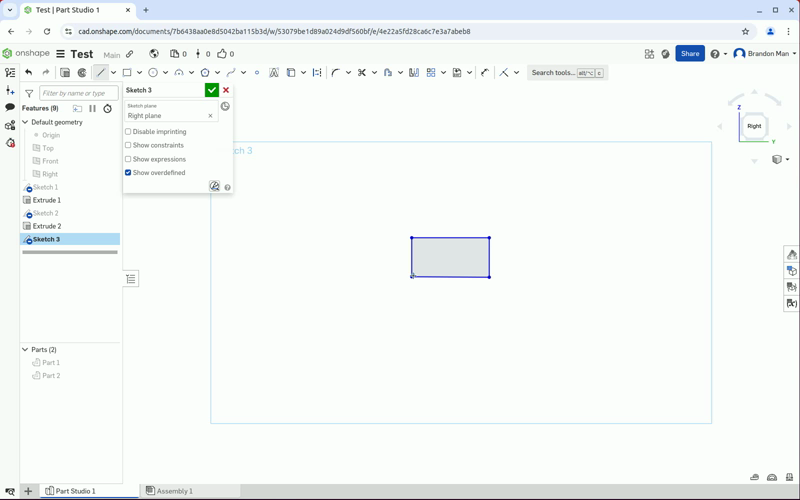
key_up(shift)
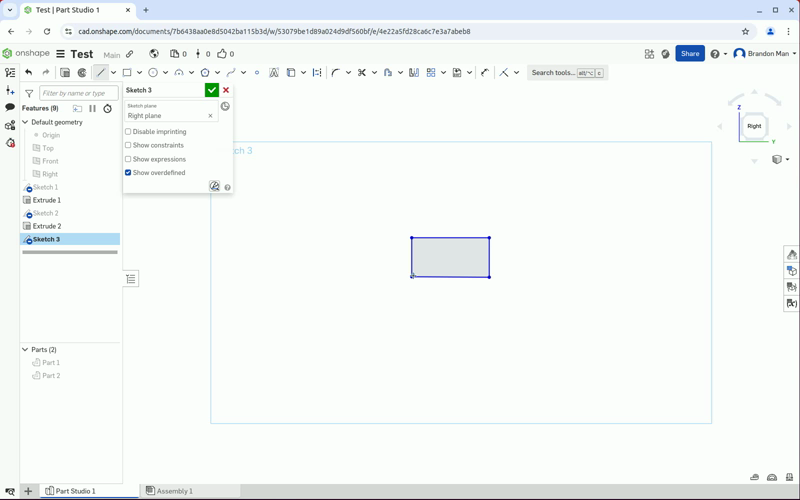
key_down(shift)
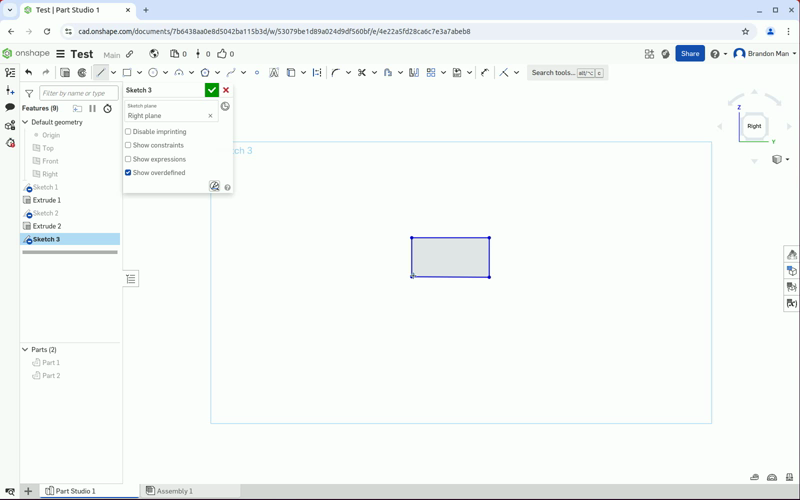
mouse_move(443, 275)
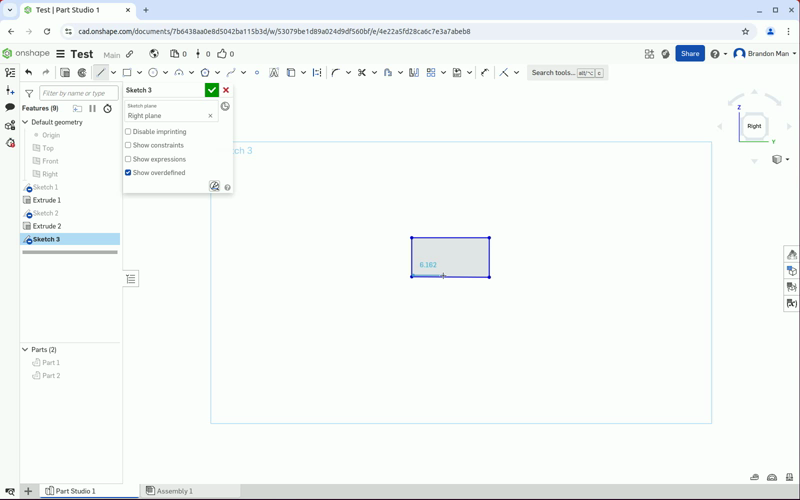
mouse_move(450, 275)
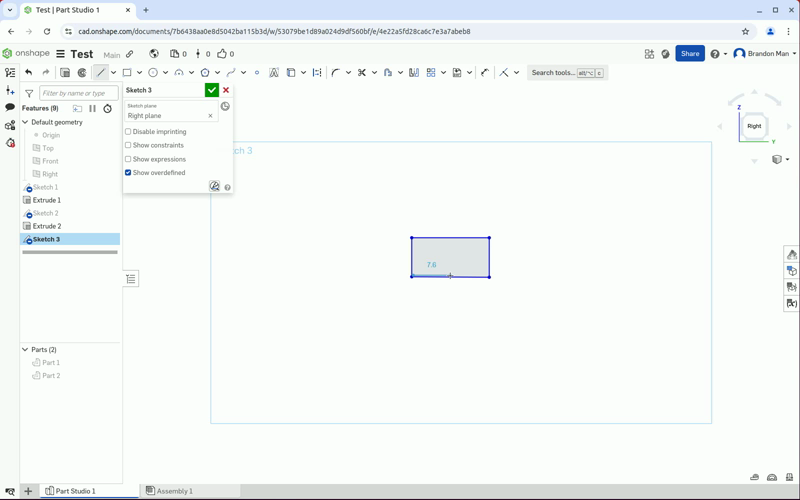
click(450, 275)
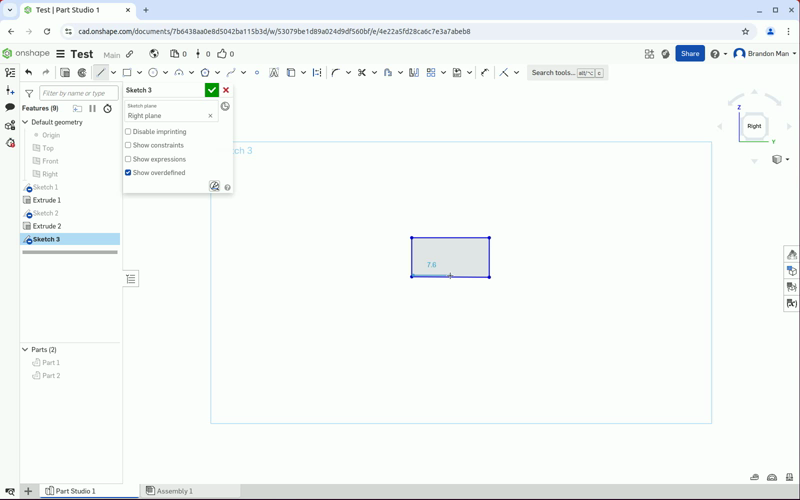
key_up(shift)
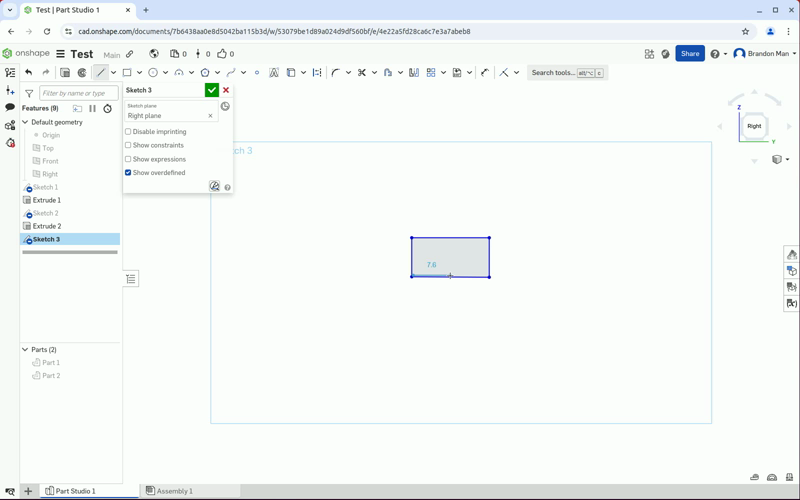
key_down(shift)
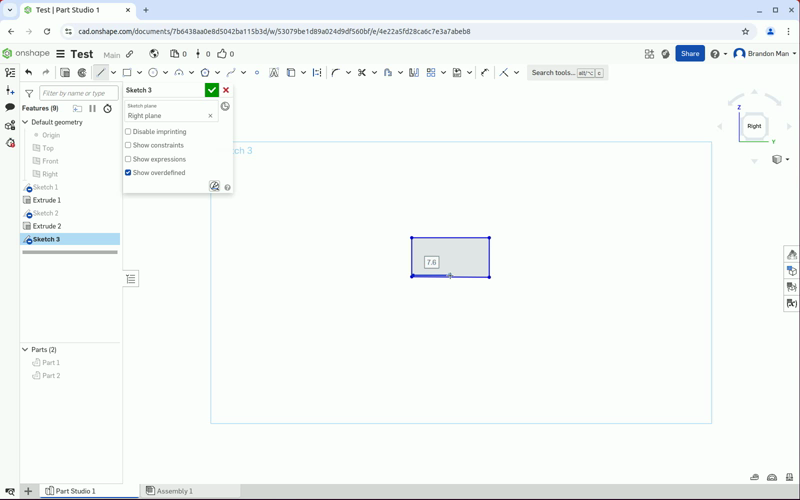
mouse_move(480, 275)
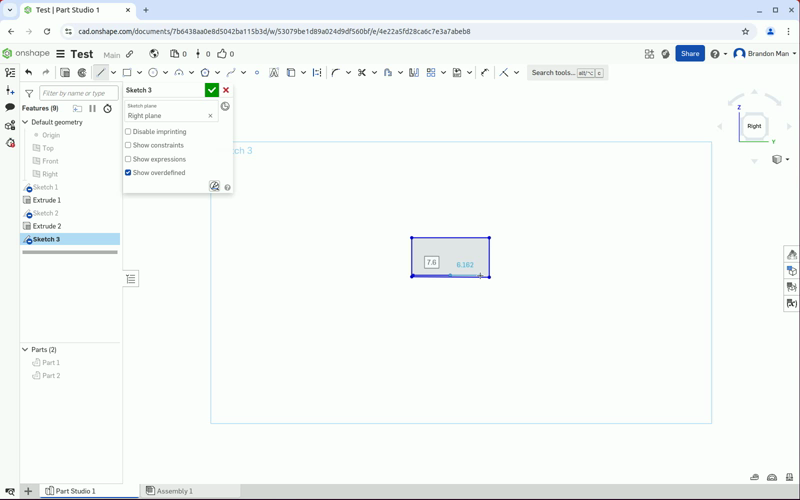
mouse_move(450, 261)
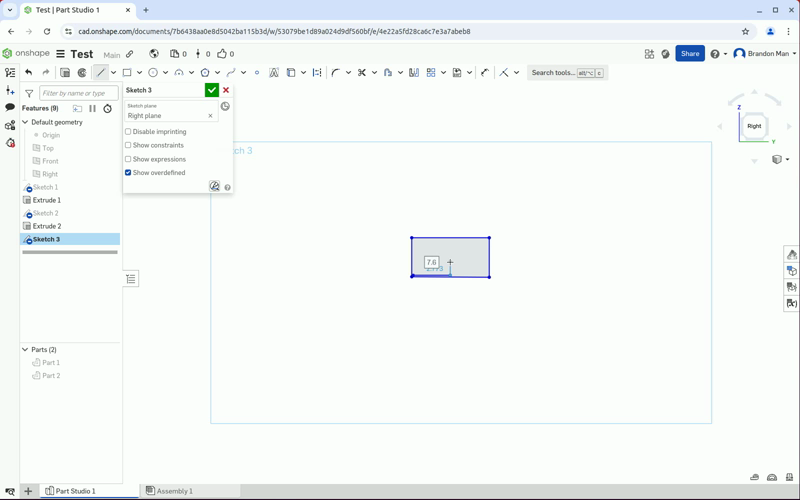
click(450, 261)
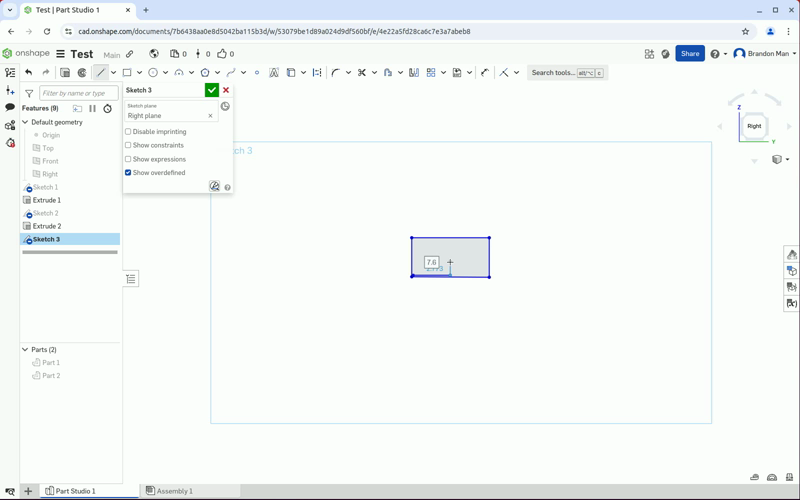
key_up(shift)
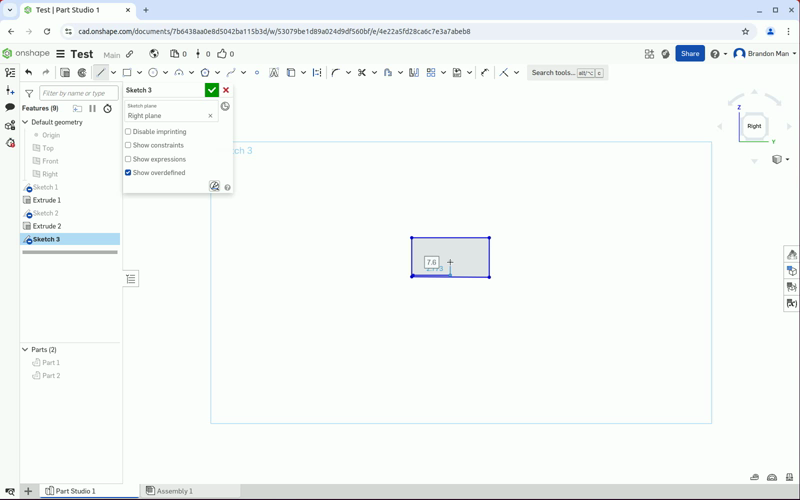
key_down(shift)
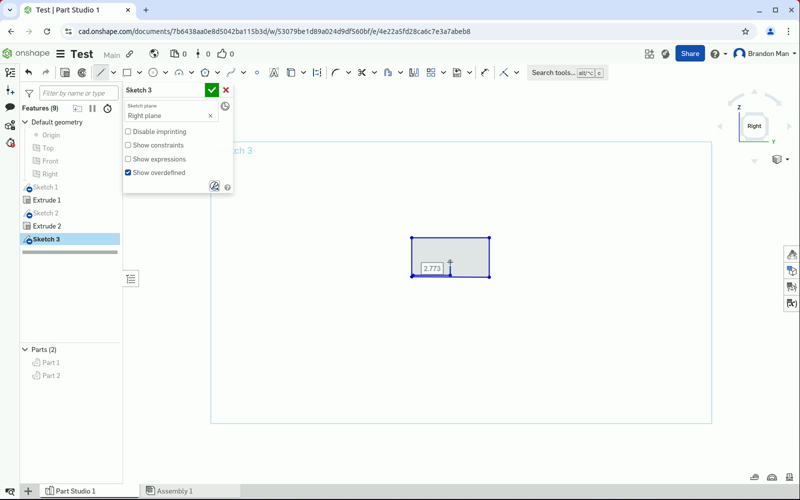
mouse_move(480, 261)
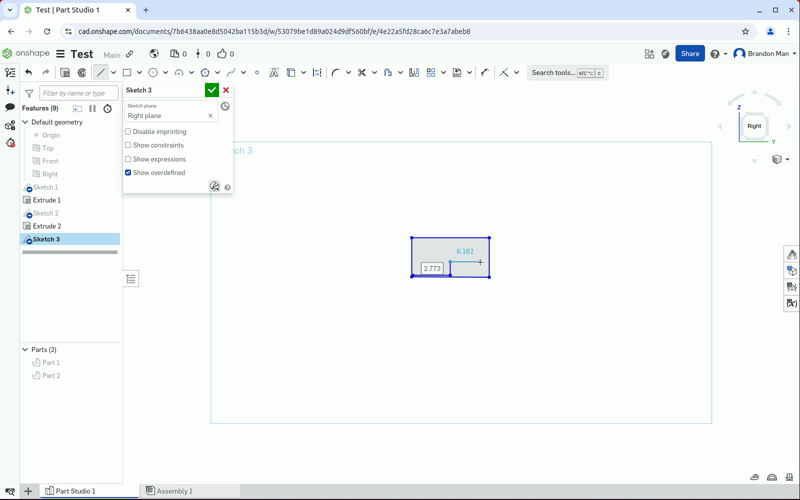
mouse_move(413, 261)
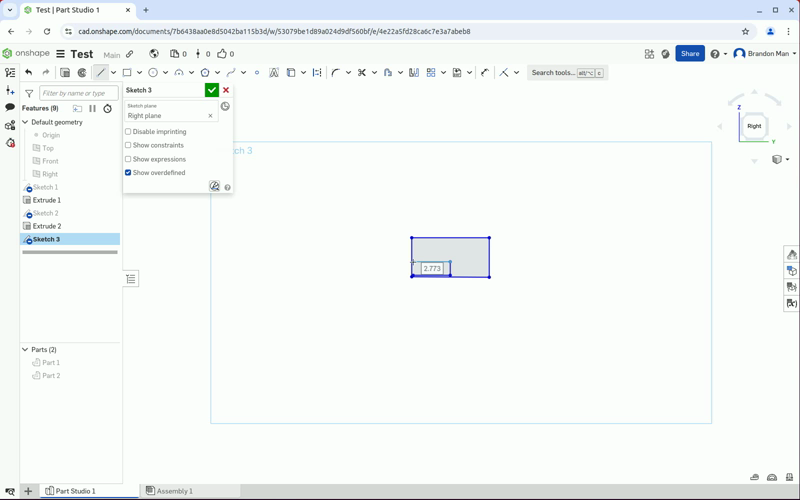
click(413, 261)
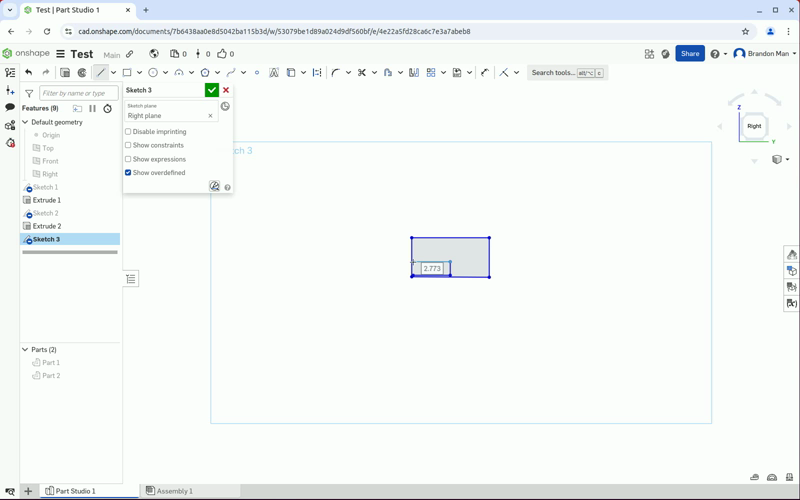
key_up(shift)
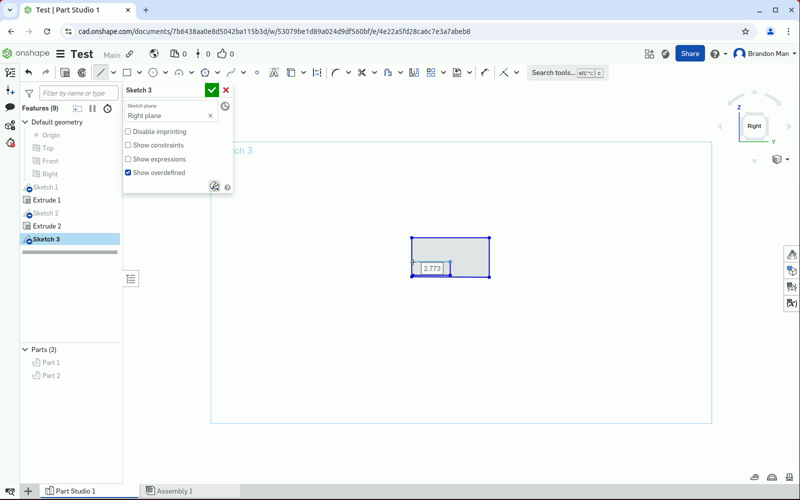
mouse_move(443, 261)
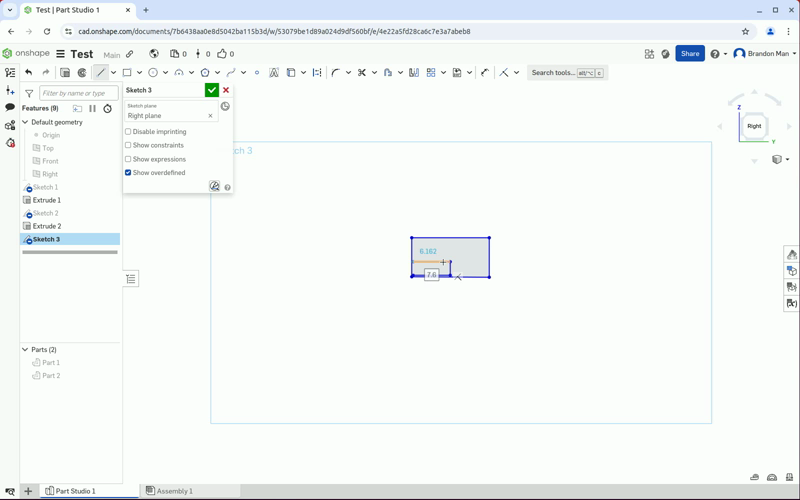
key_down(shift)
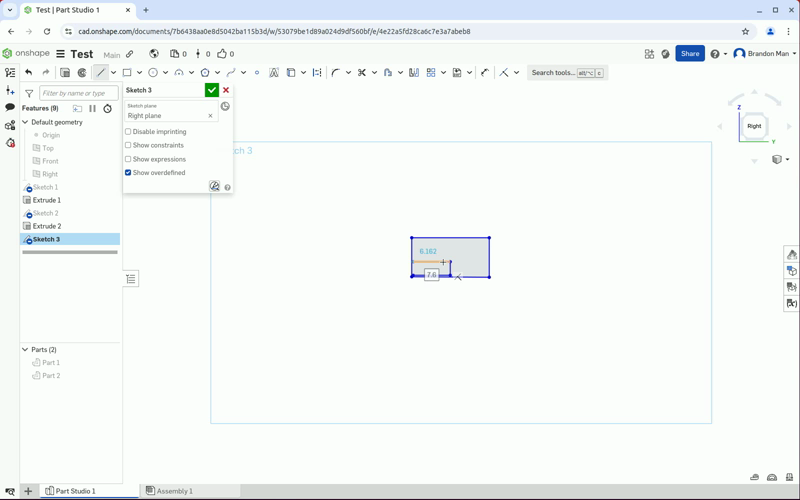
mouse_move(413, 275)
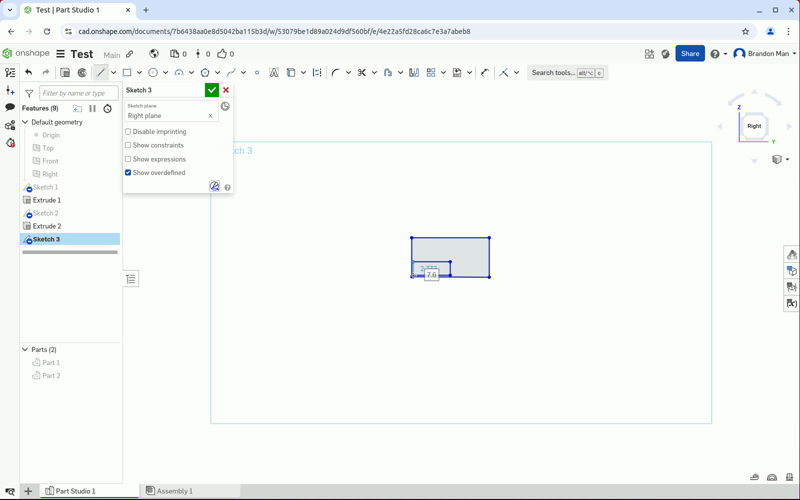
scroll(6)
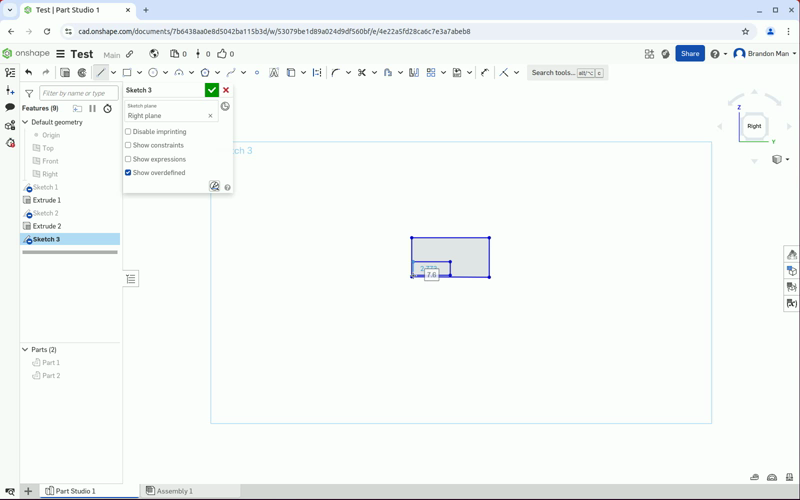
scroll(6)
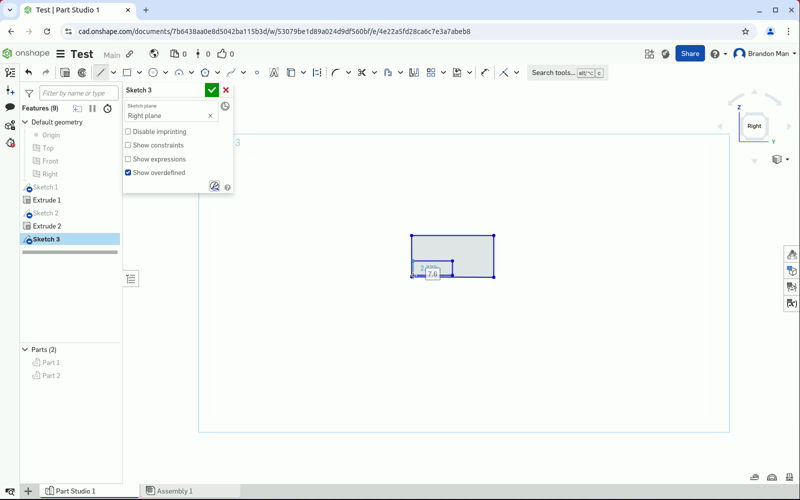
scroll(6)
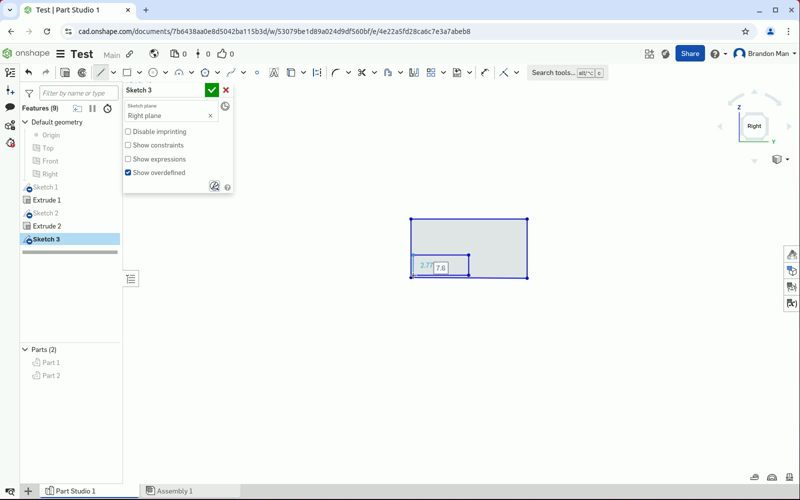
scroll(6)
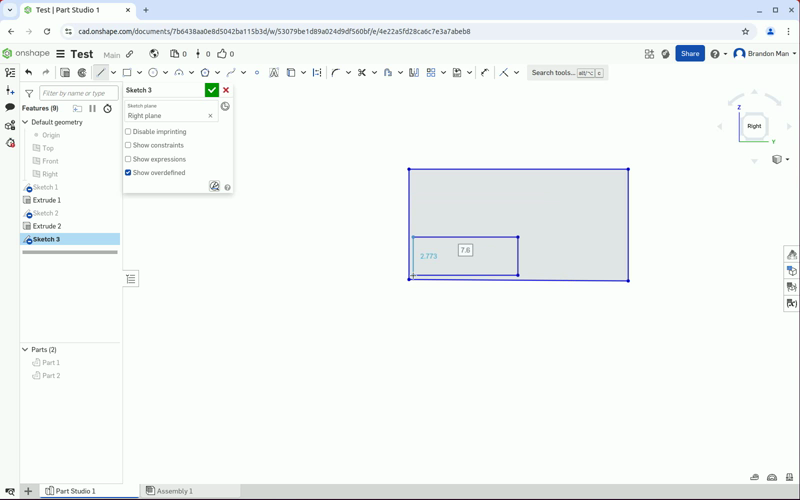
scroll(6)
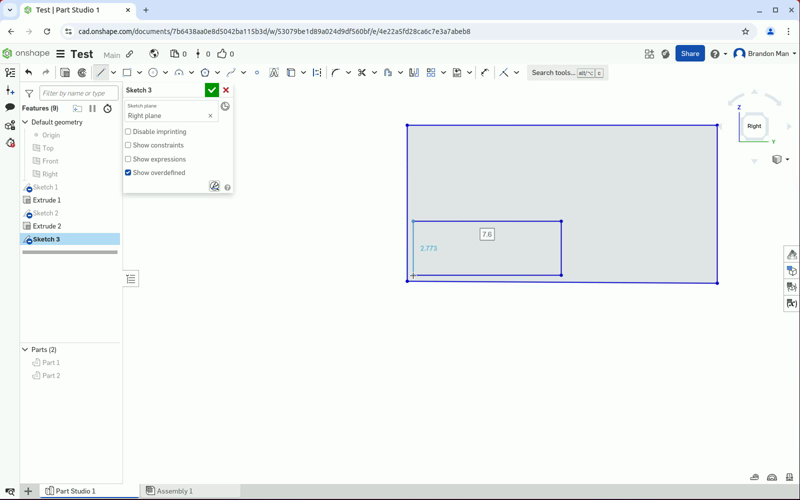
scroll(6)
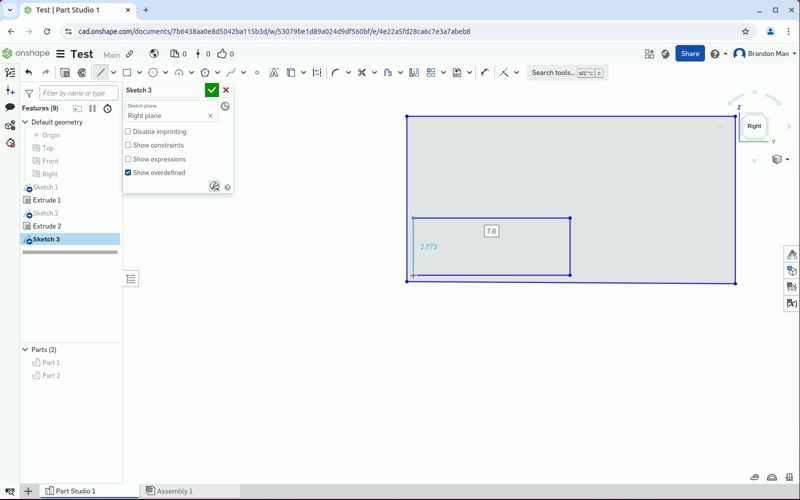
scroll(6)
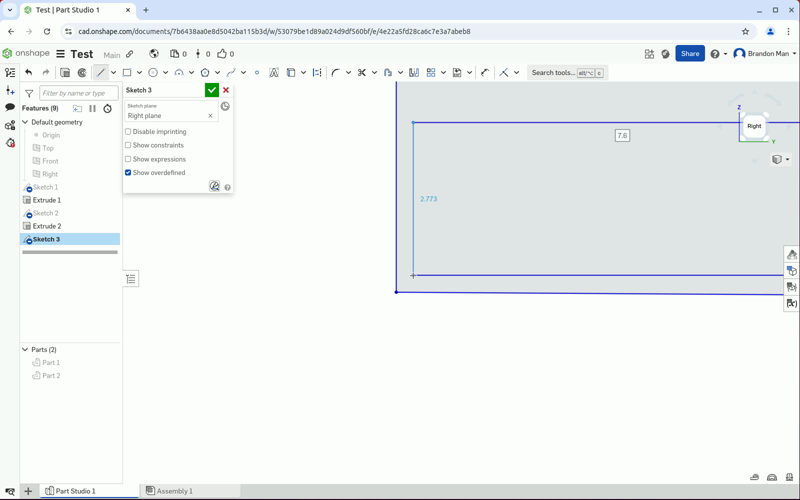
key_up(shift)
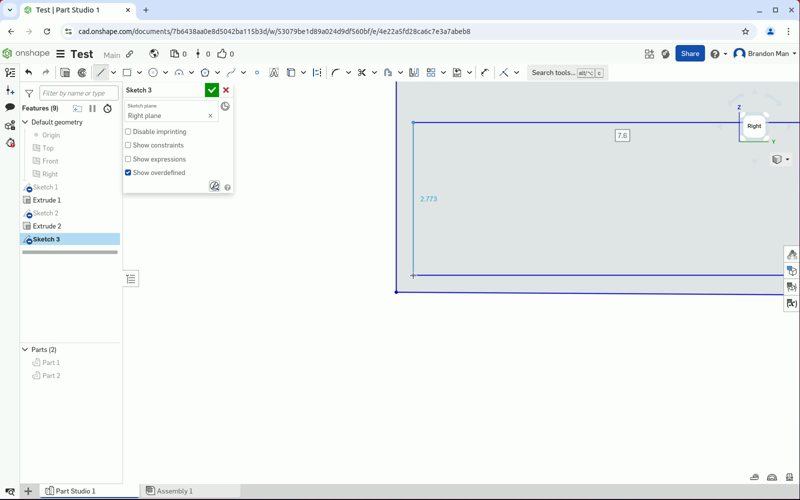
click(413, 275)
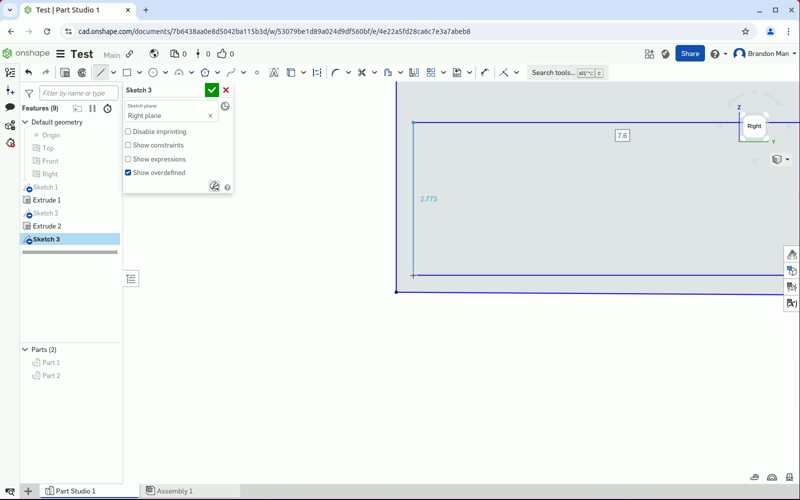
scroll(-6)
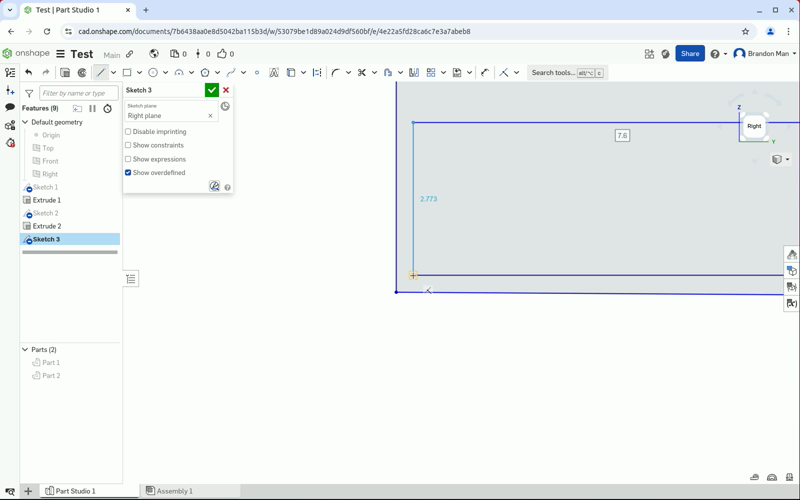
scroll(-6)
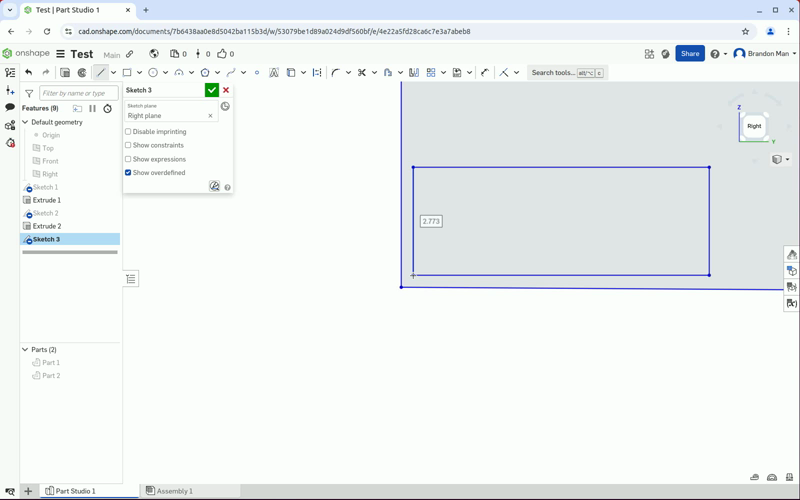
scroll(-6)
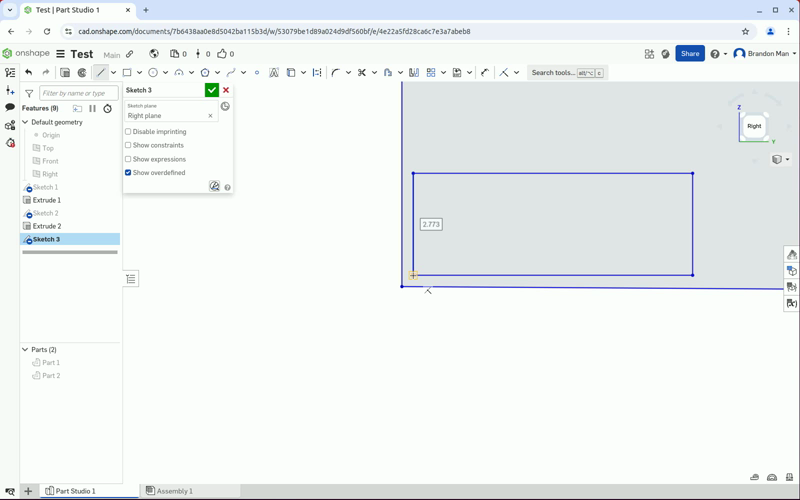
scroll(-6)
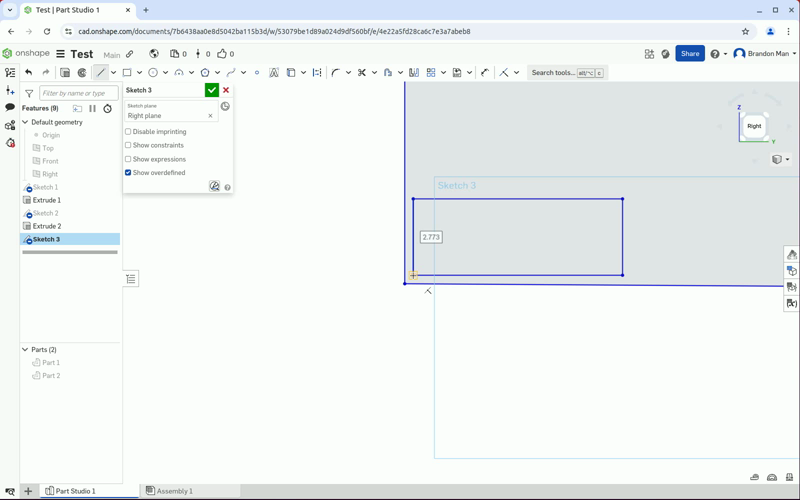
scroll(-6)
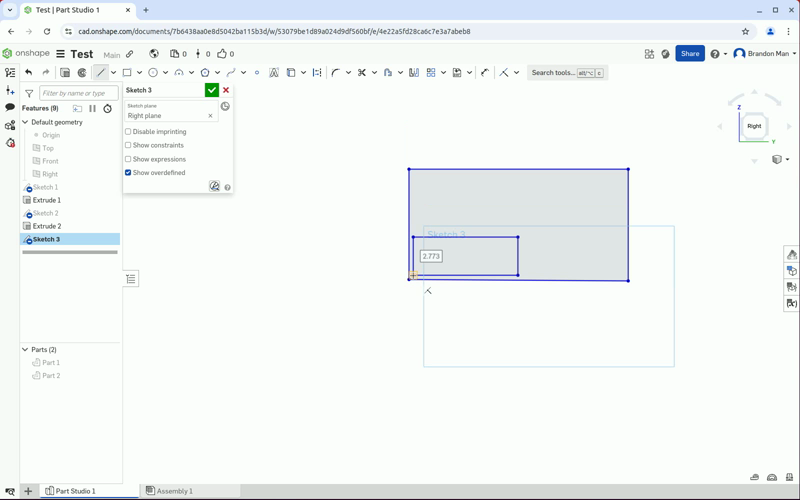
scroll(-6)
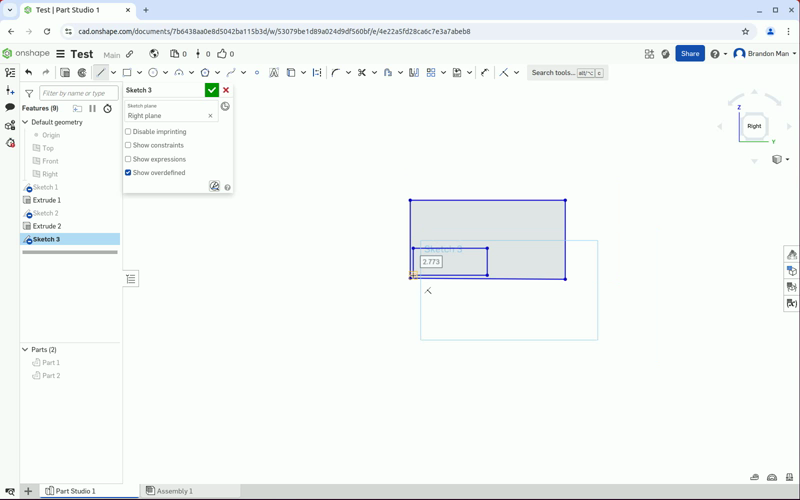
scroll(-6)
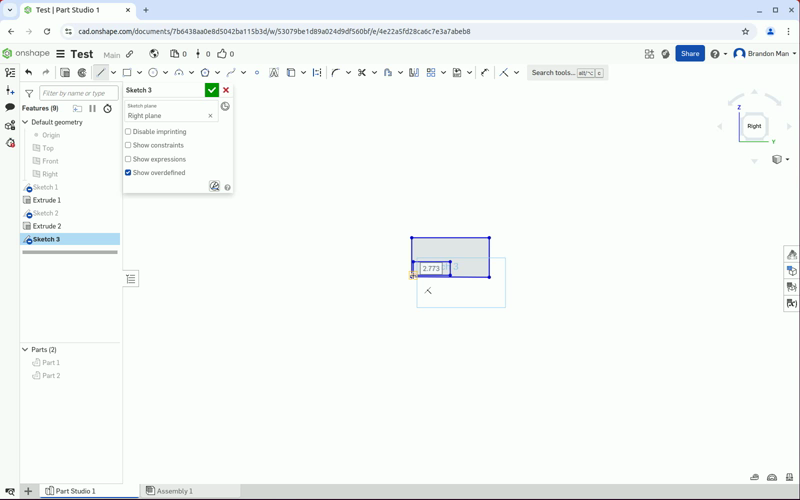
key(esc)
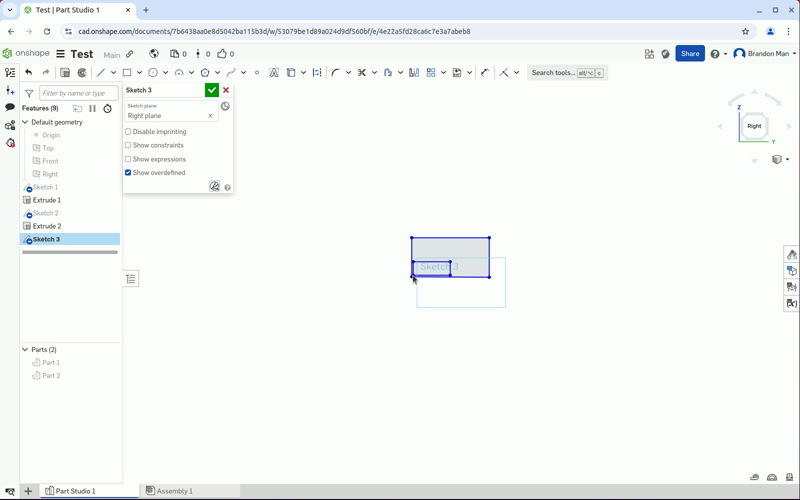
key(l)
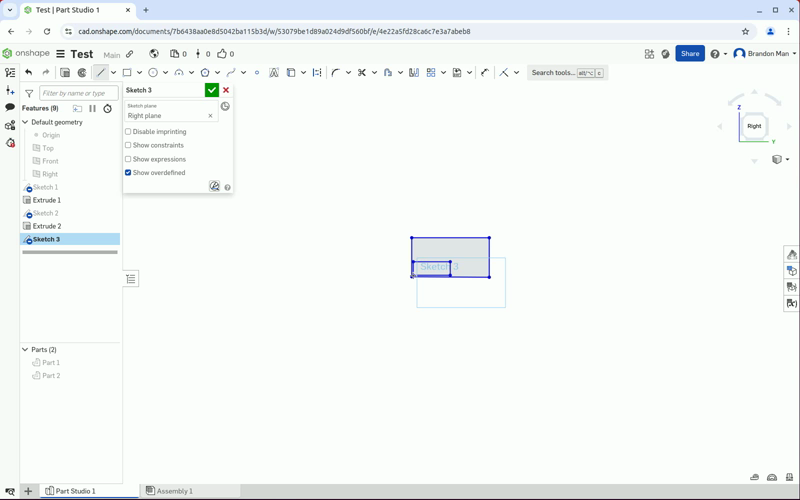
key_down(shift)
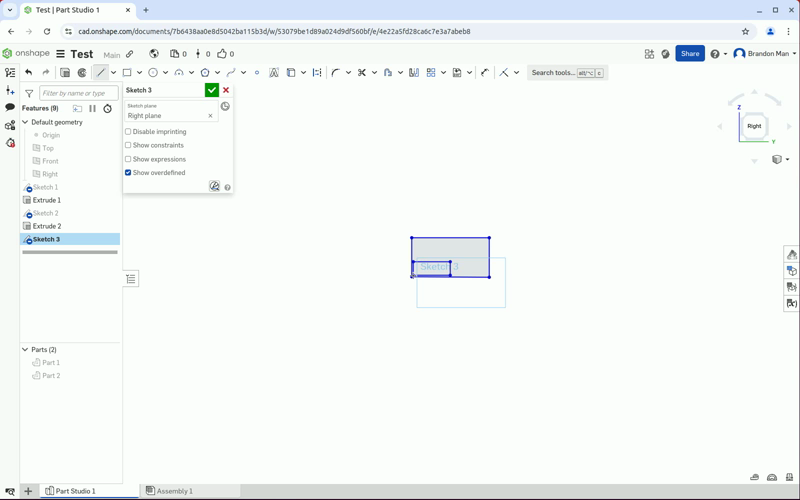
mouse_move(413, 259)
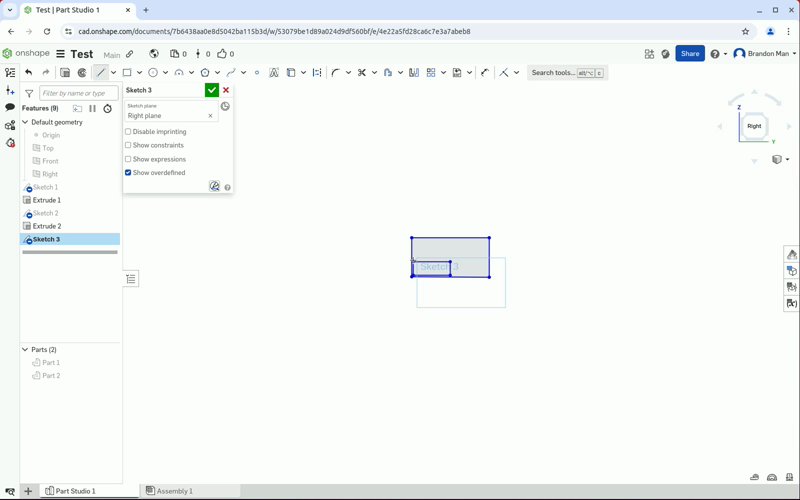
scroll(6)
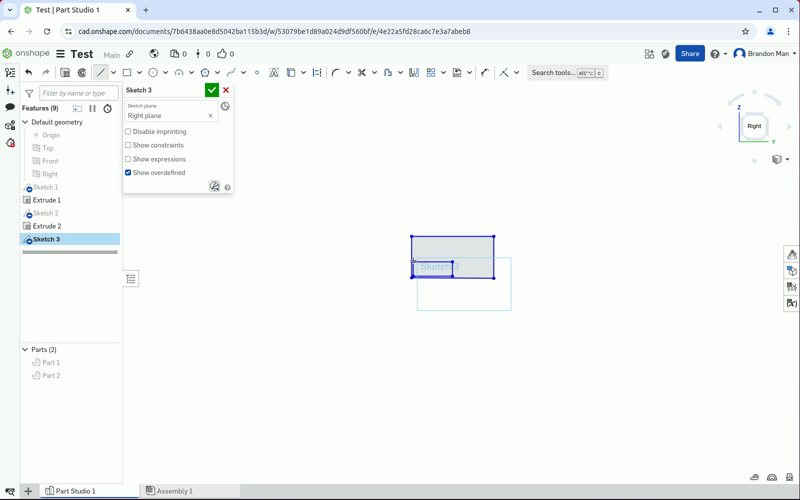
scroll(6)
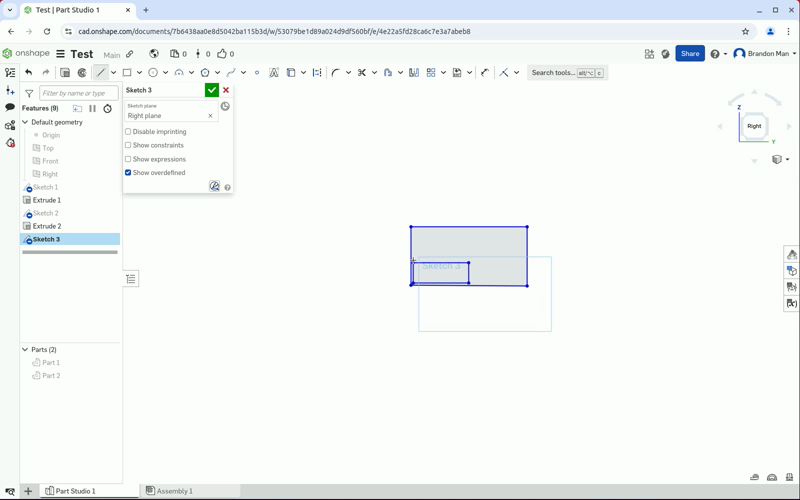
scroll(6)
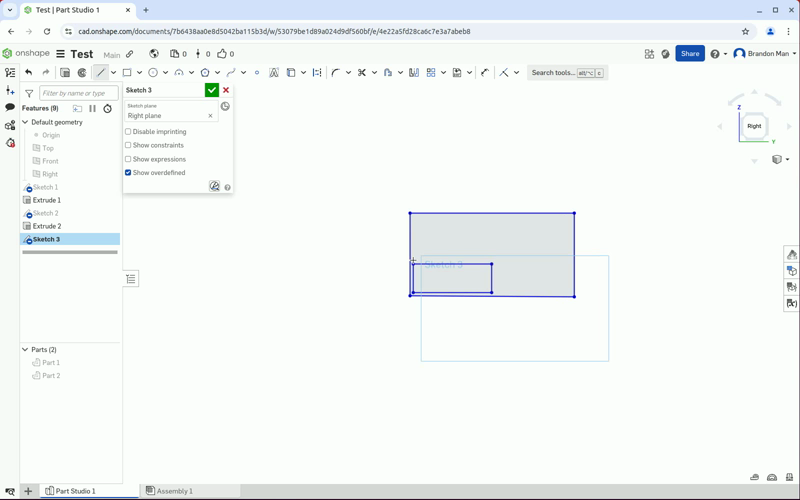
scroll(6)
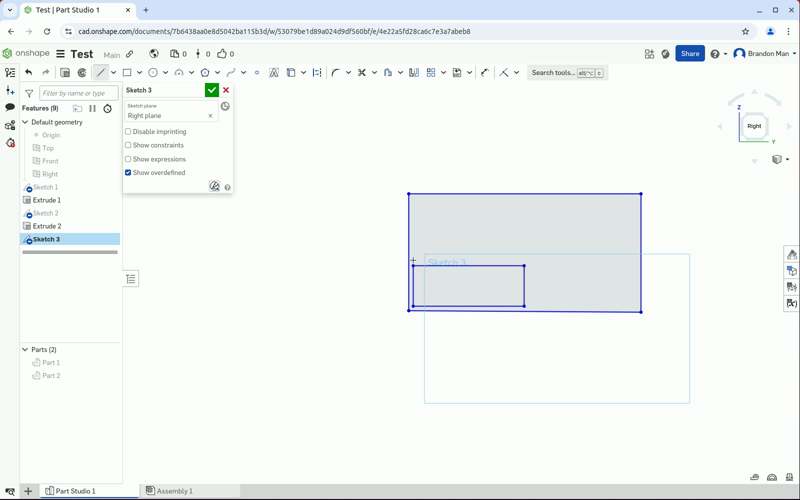
scroll(6)
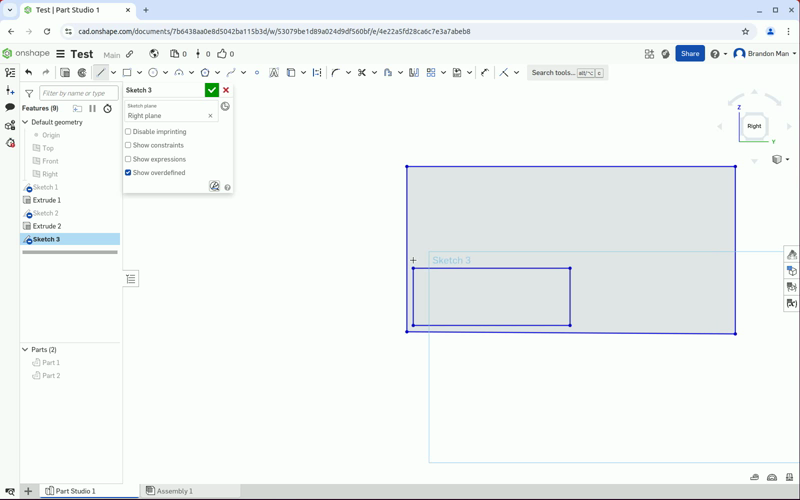
scroll(6)
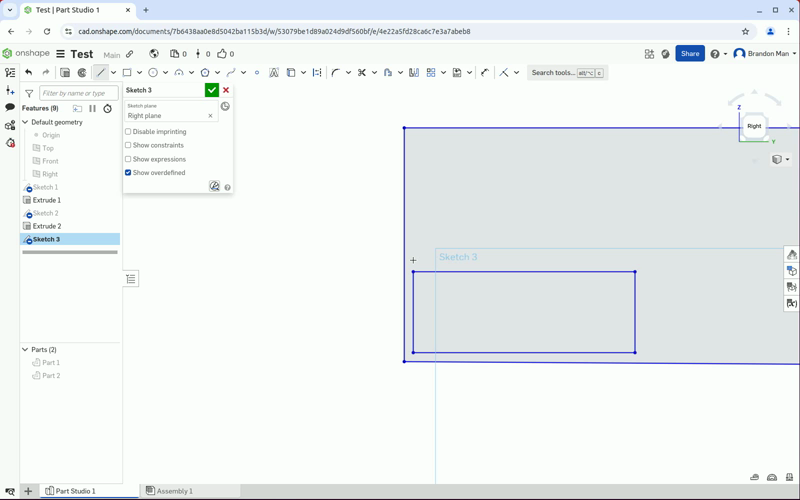
scroll(6)
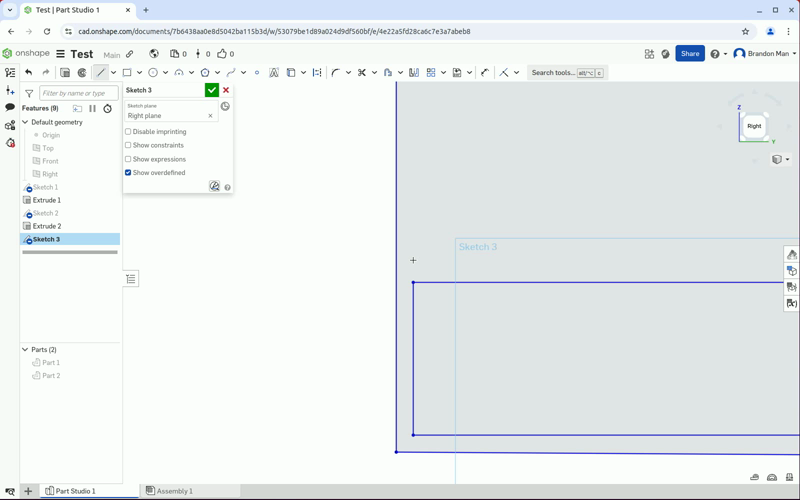
click(413, 259)
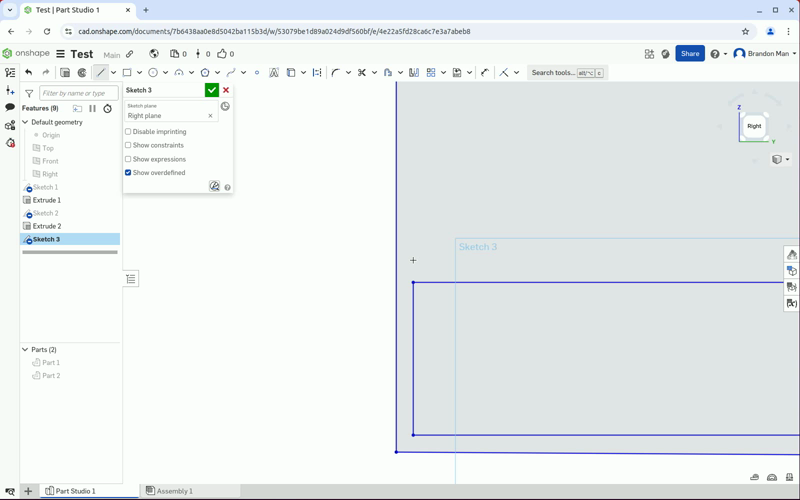
scroll(-6)
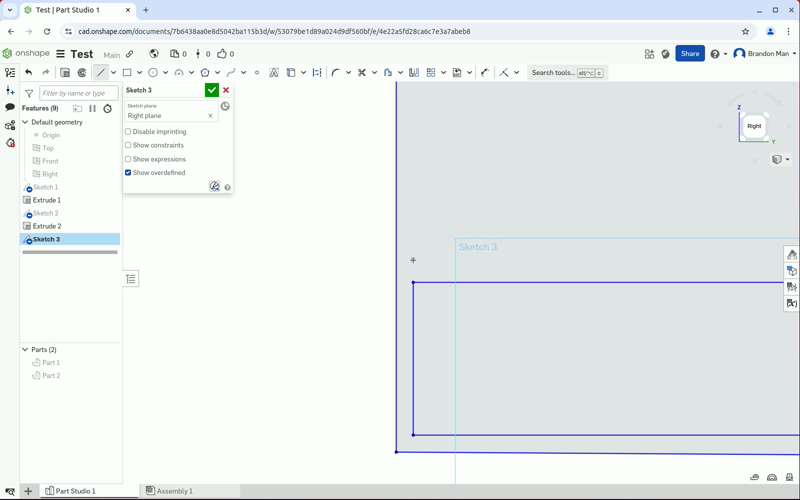
scroll(-6)
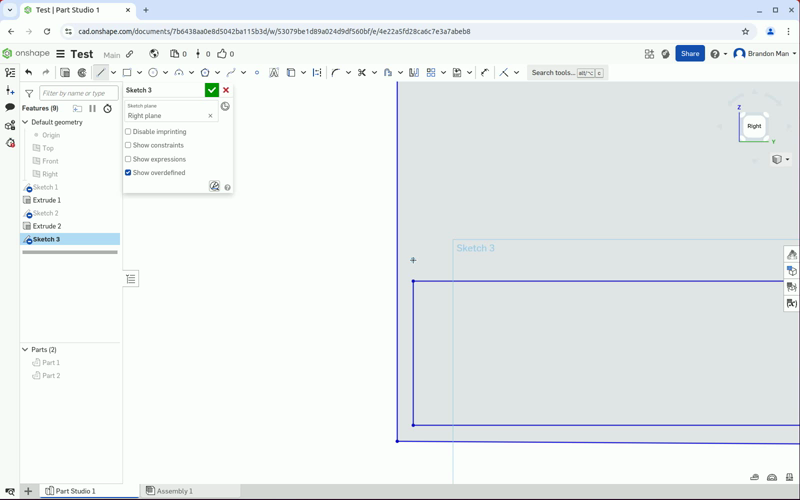
scroll(-6)
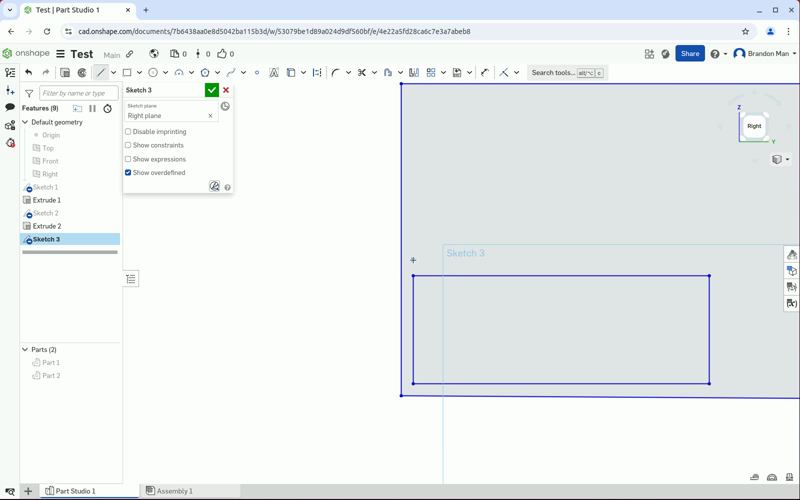
scroll(-6)
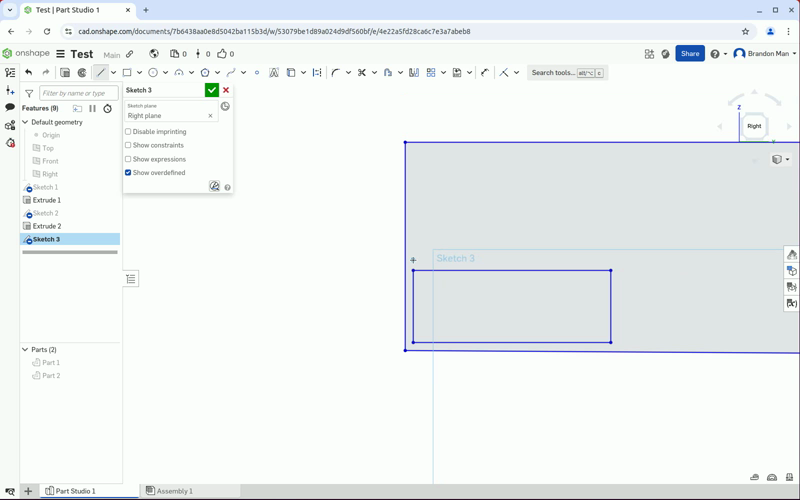
scroll(-6)
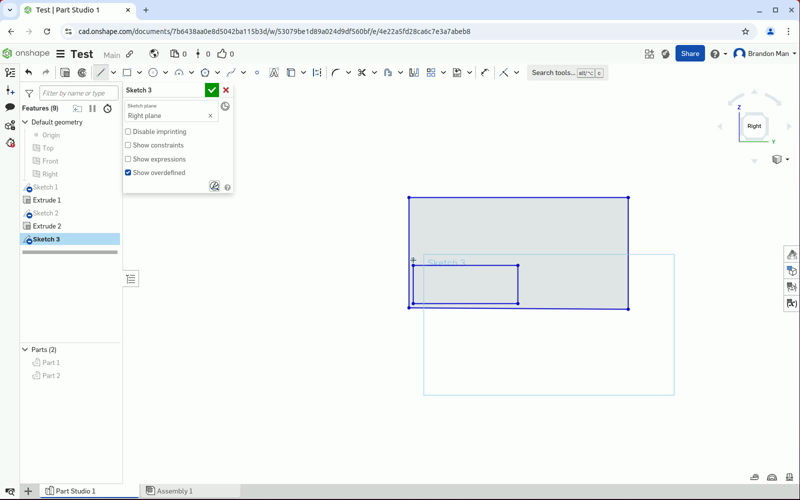
scroll(-6)
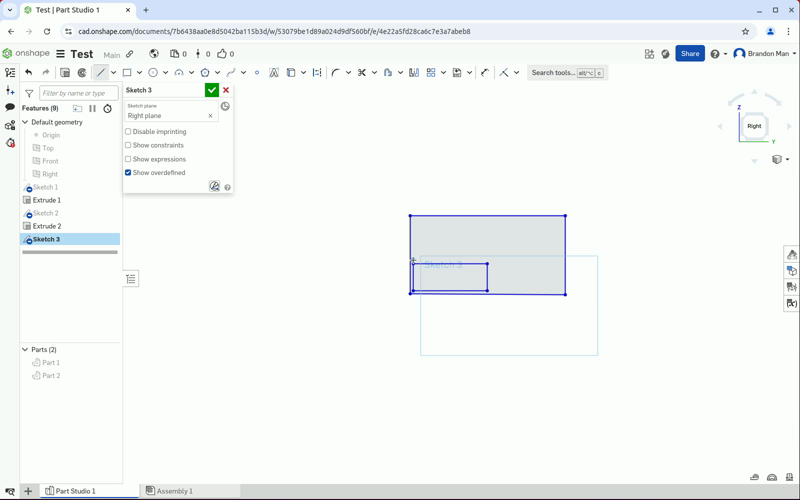
scroll(-6)
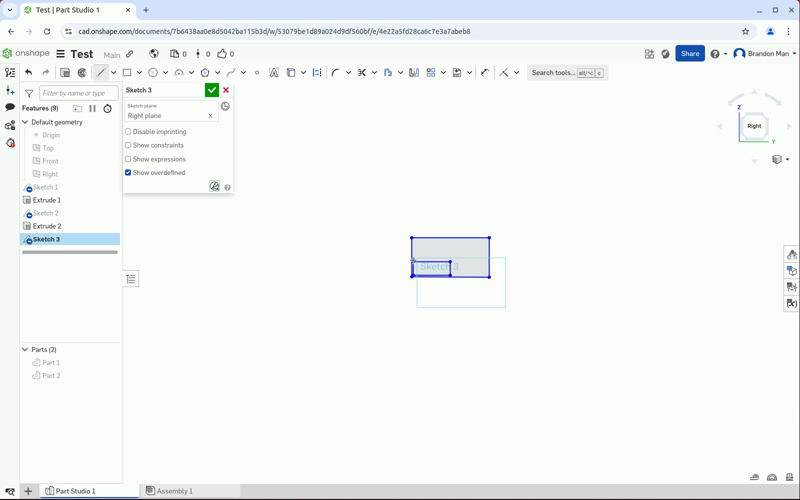
key_up(shift)
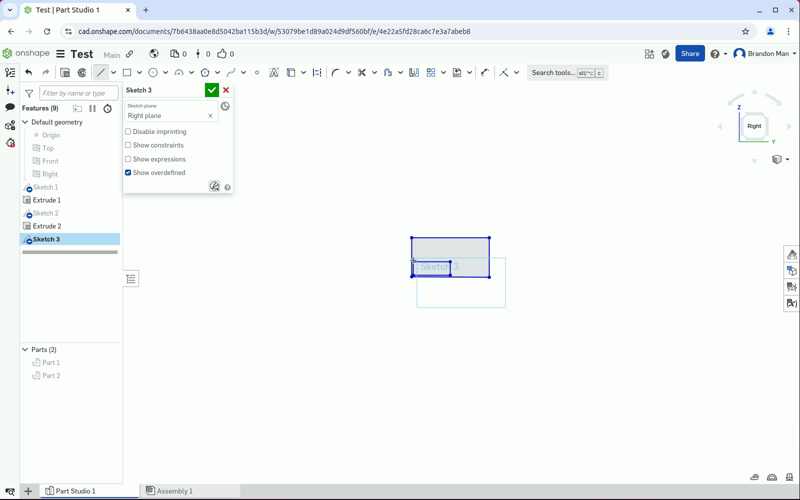
key_down(shift)
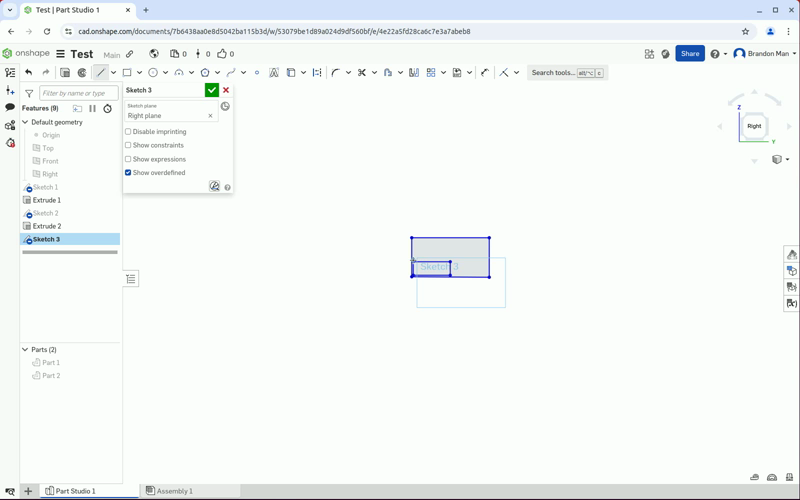
mouse_move(443, 259)
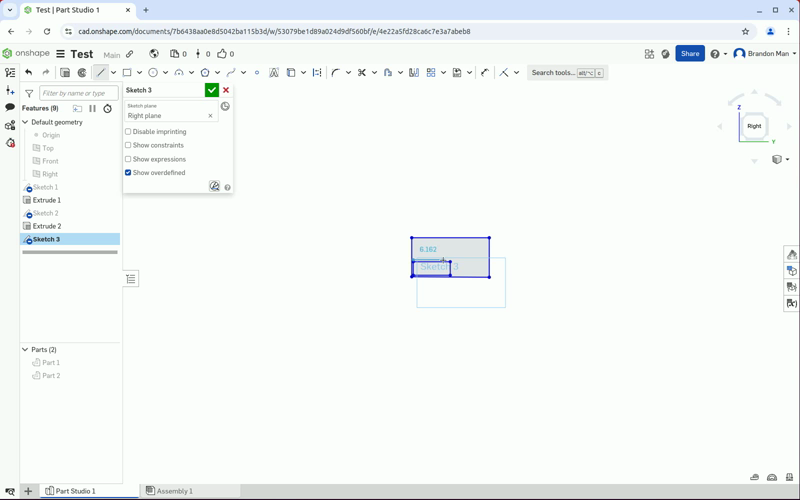
mouse_move(450, 259)
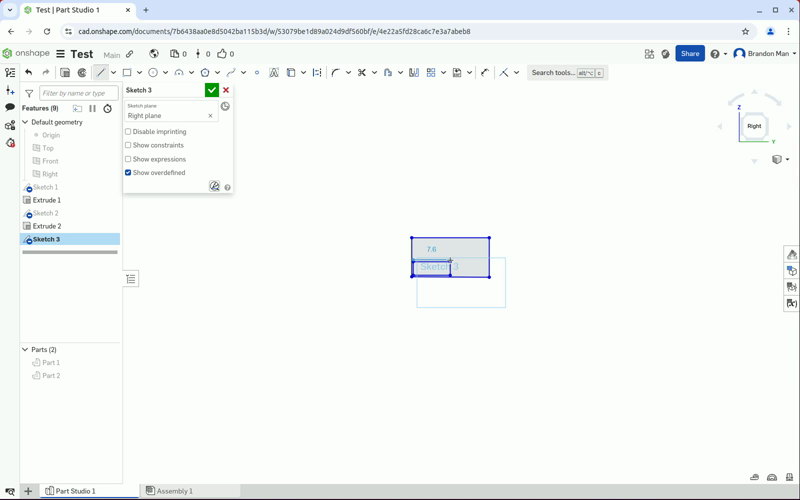
scroll(6)
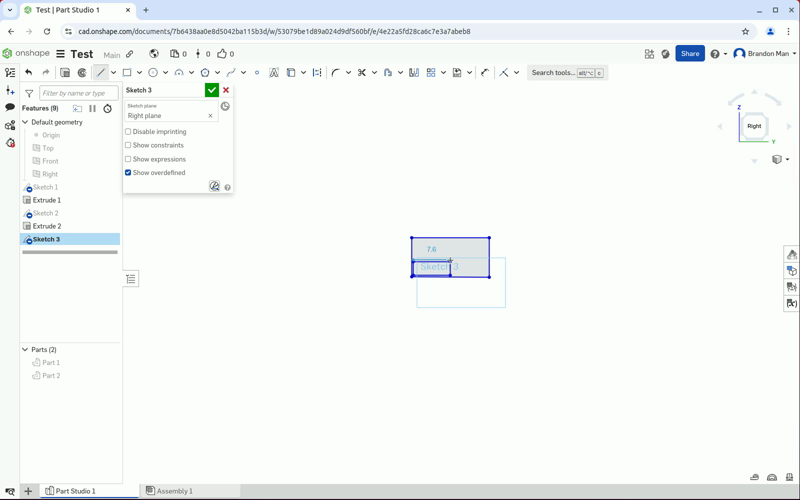
scroll(6)
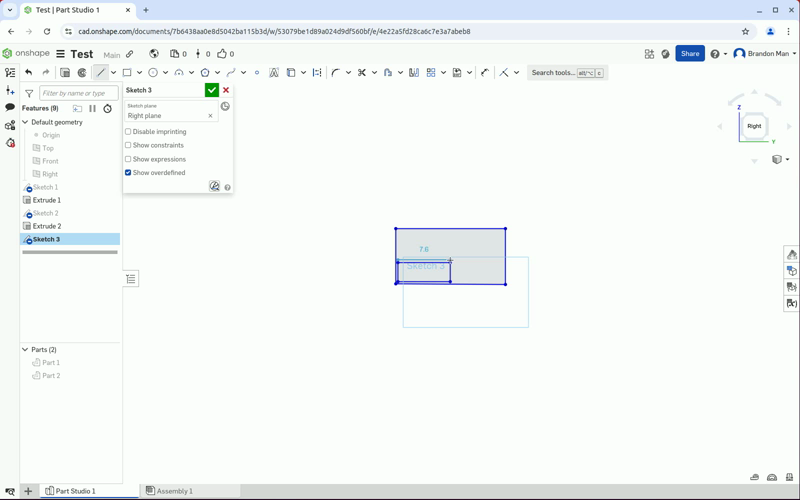
scroll(6)
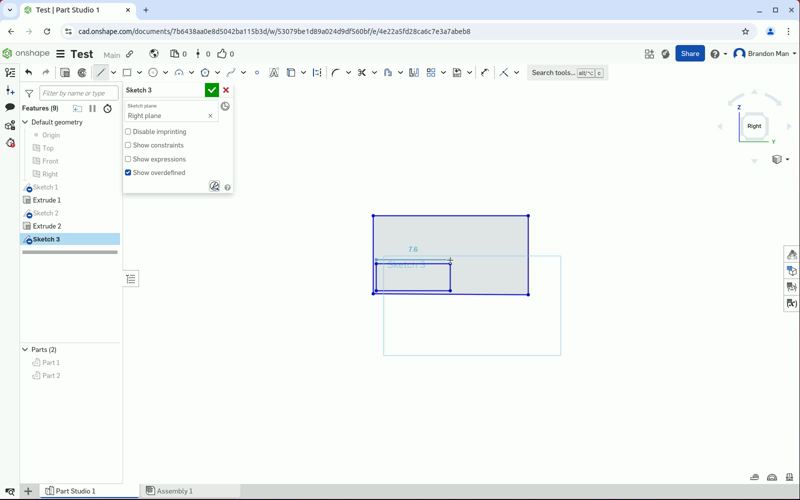
scroll(6)
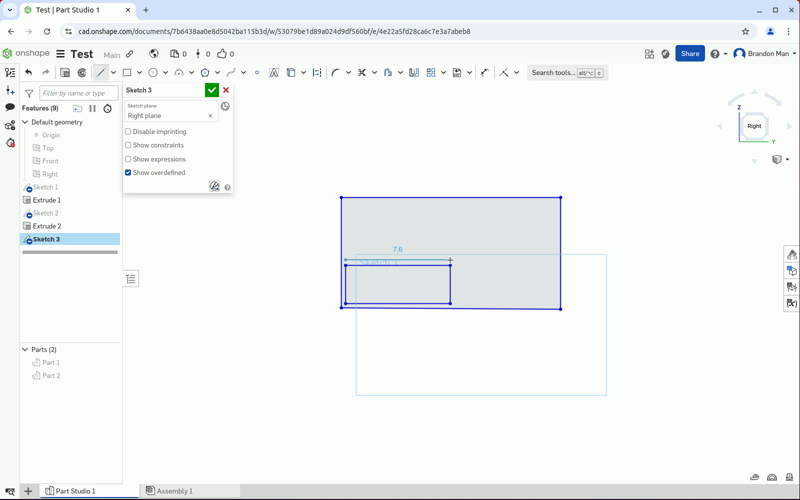
scroll(6)
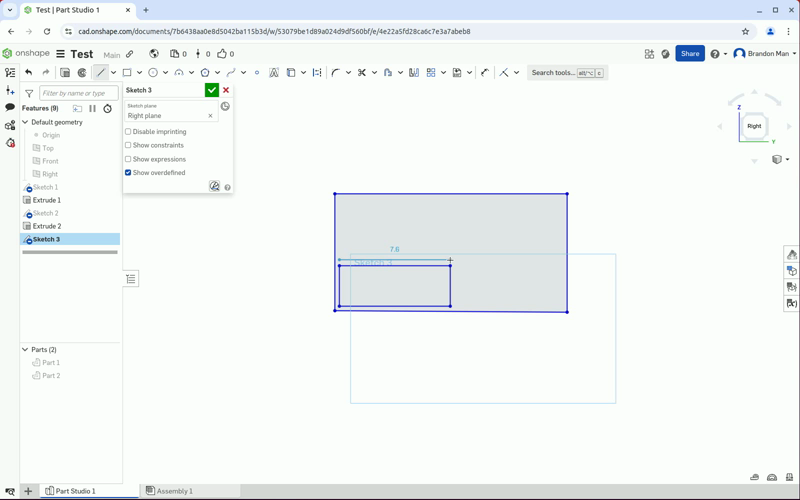
scroll(6)
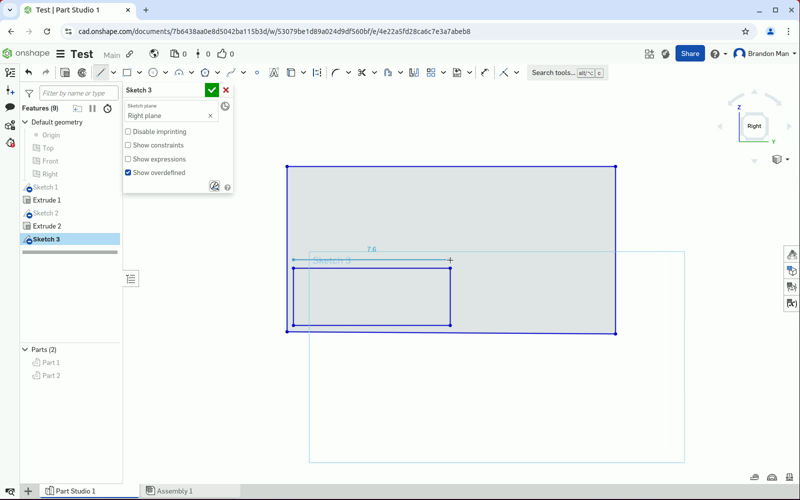
scroll(6)
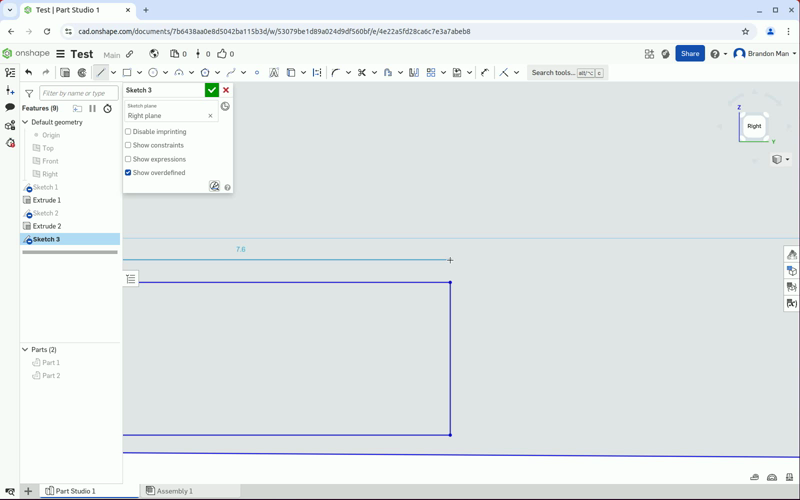
click(450, 259)
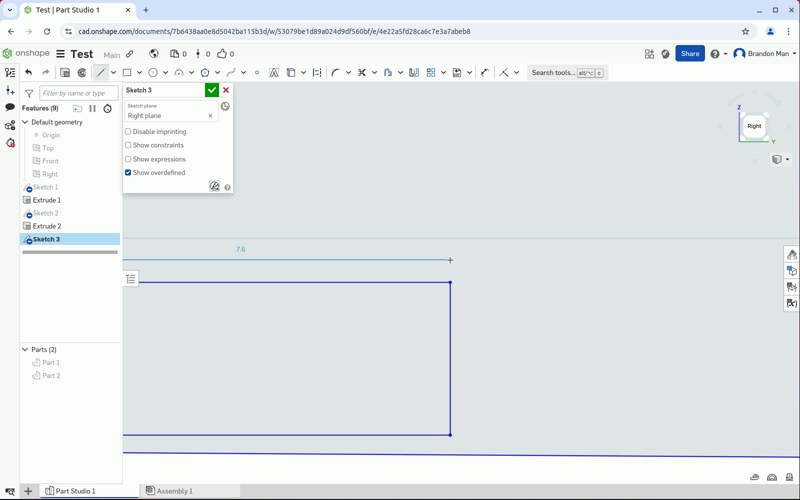
scroll(-6)
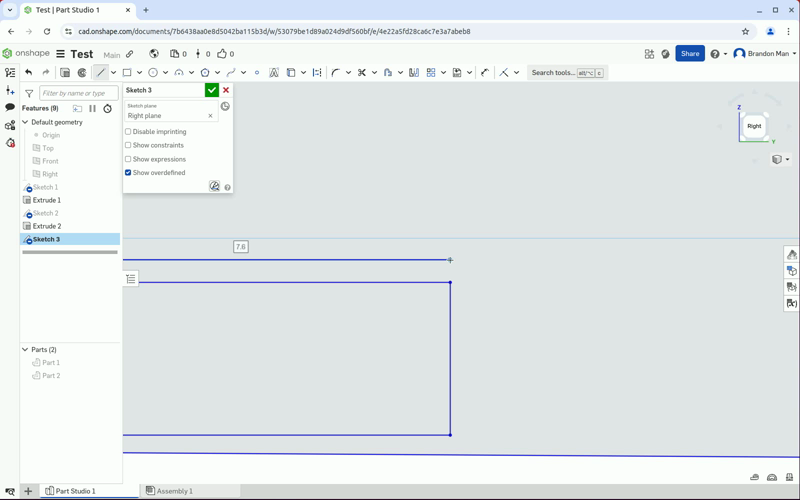
scroll(-6)
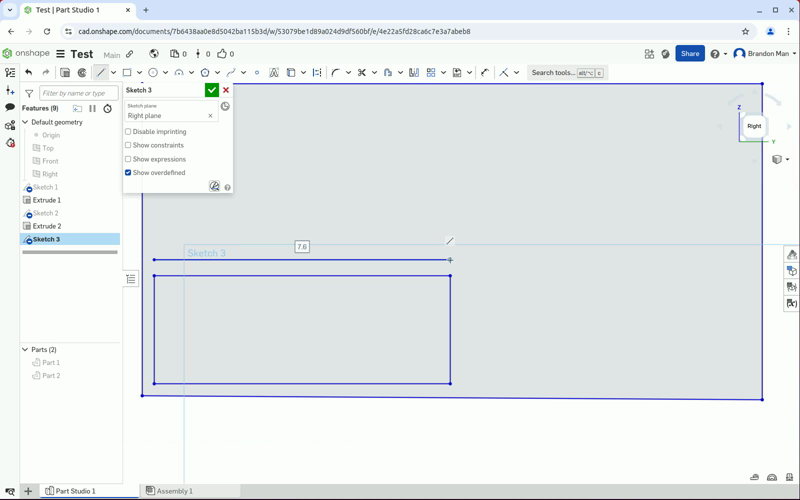
scroll(-6)
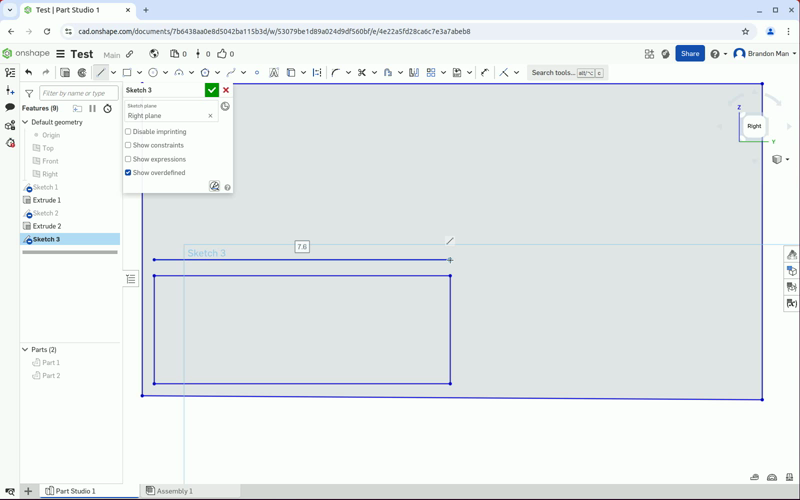
scroll(-6)
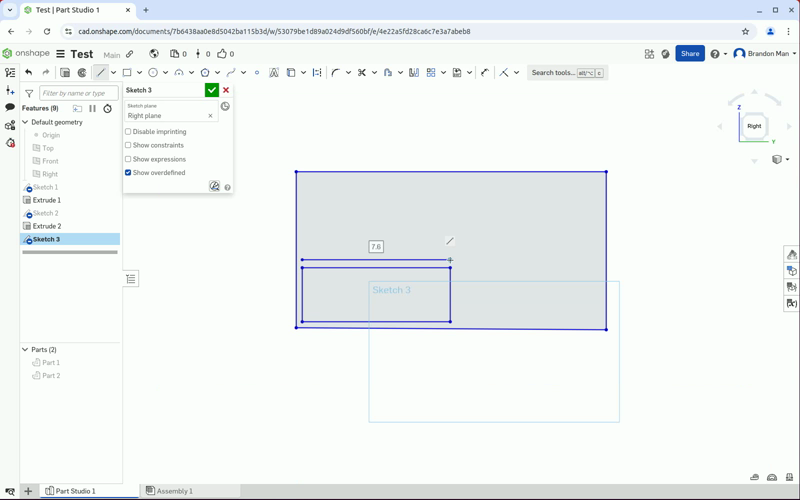
scroll(-6)
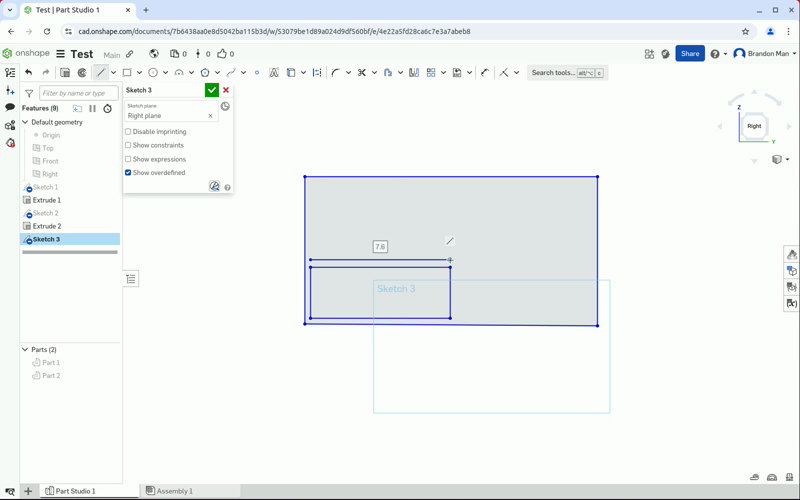
scroll(-6)
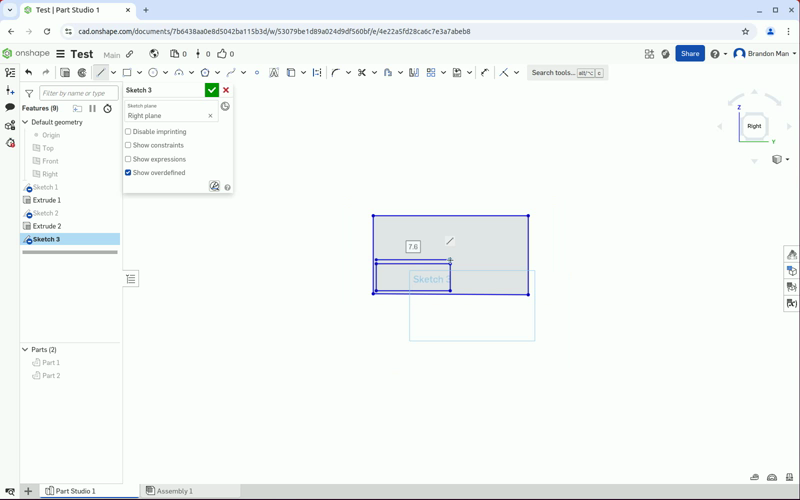
scroll(-6)
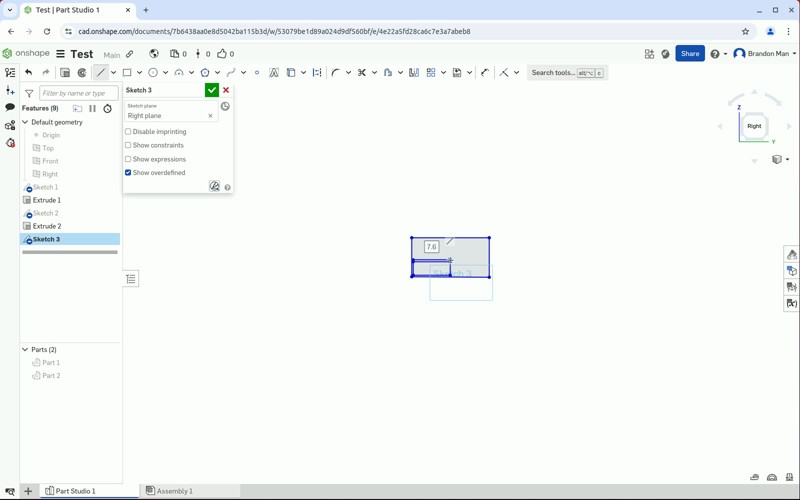
key_up(shift)
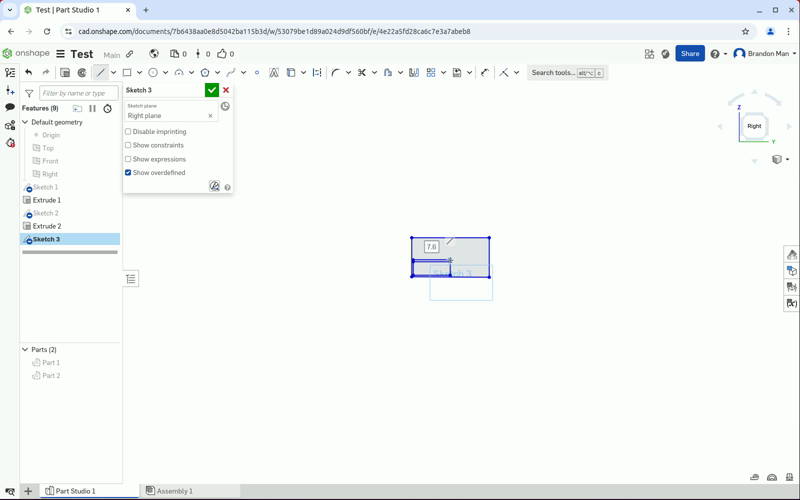
key_down(shift)
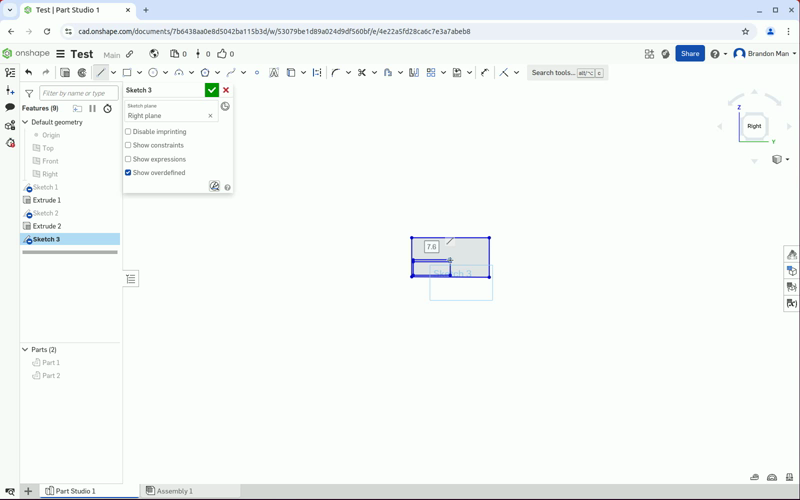
mouse_move(480, 259)
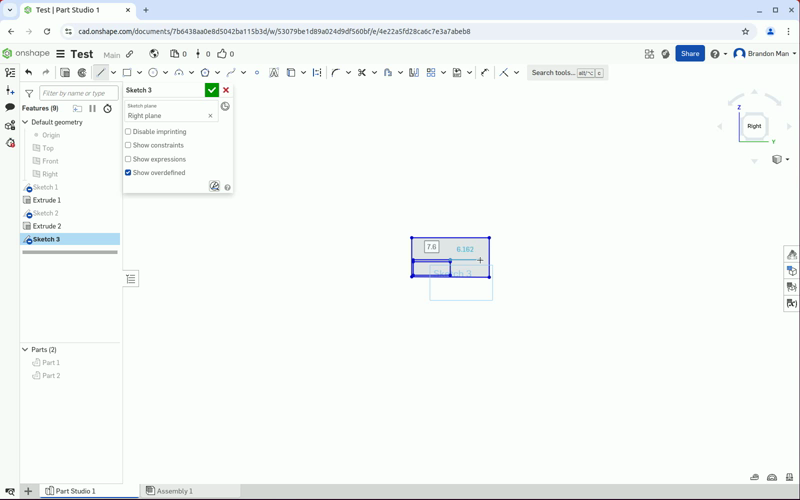
mouse_move(450, 239)
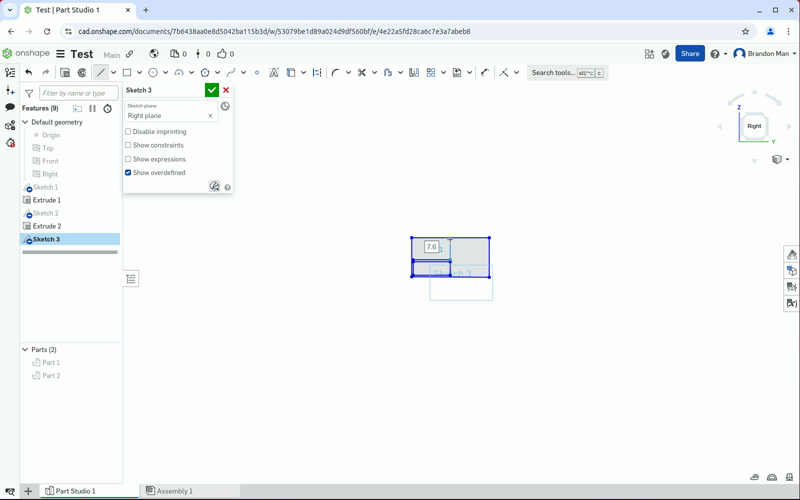
click(450, 239)
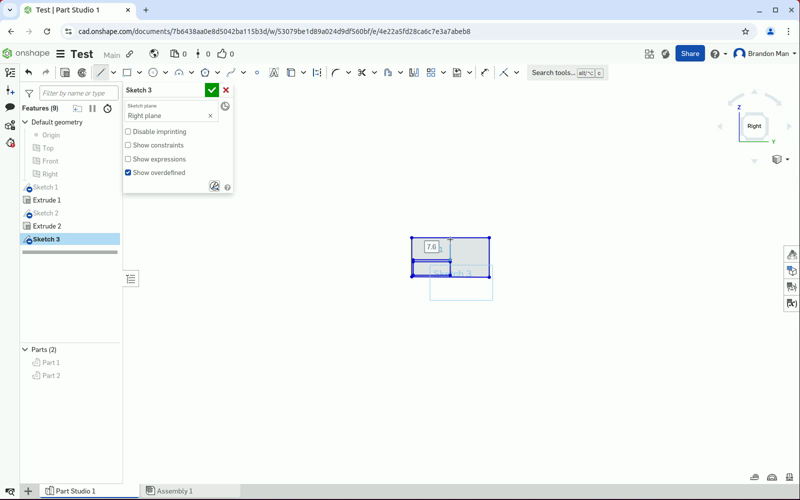
key_up(shift)
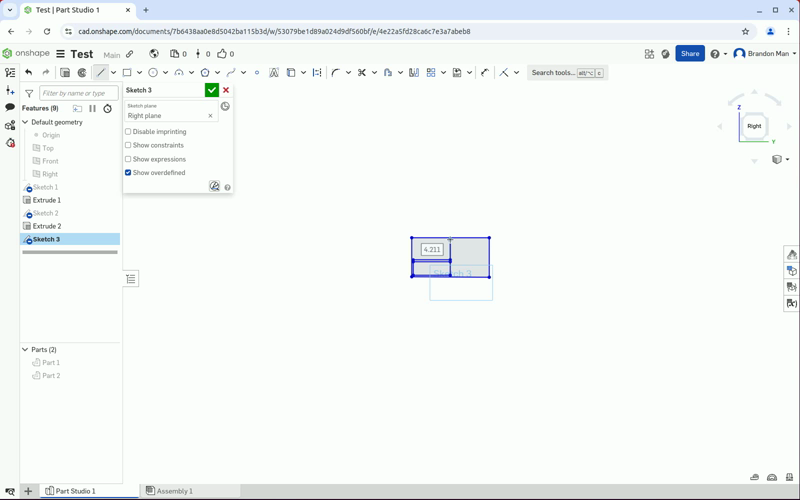
key_down(shift)
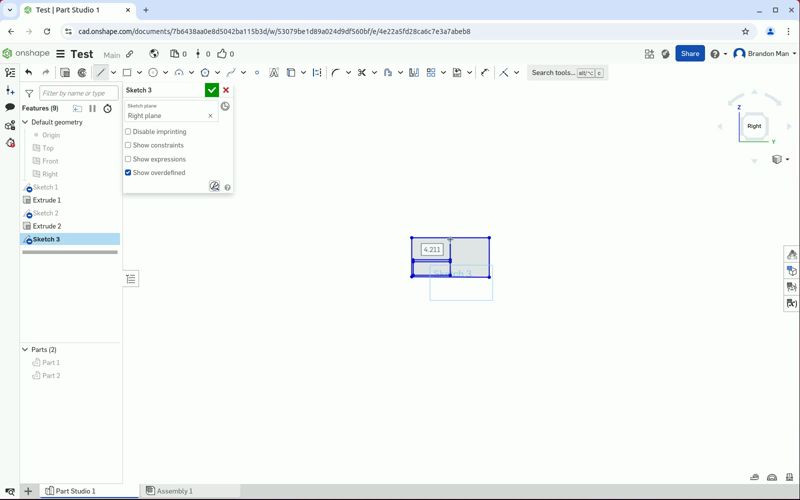
mouse_move(480, 239)
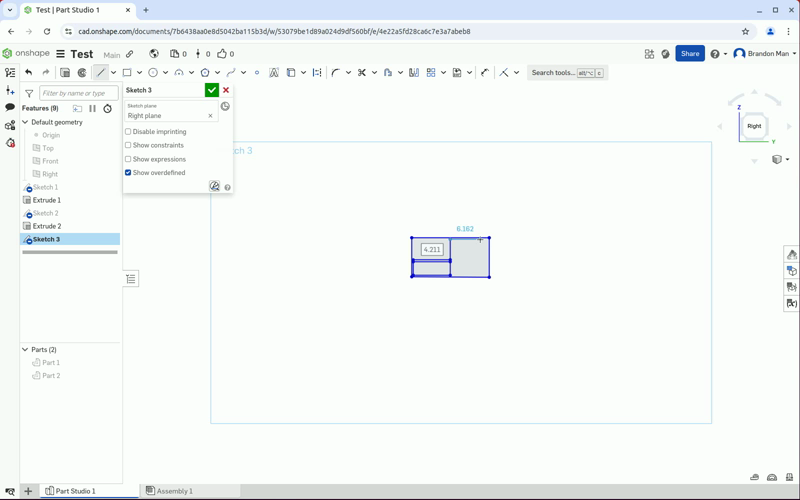
mouse_move(413, 239)
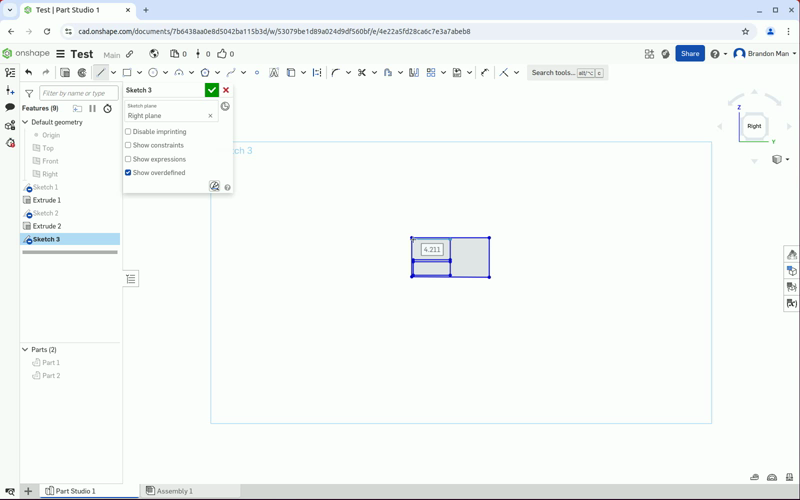
scroll(6)
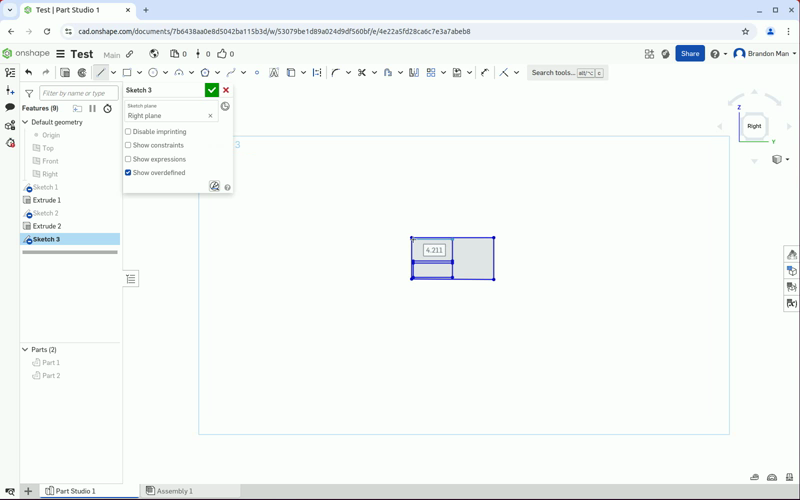
scroll(6)
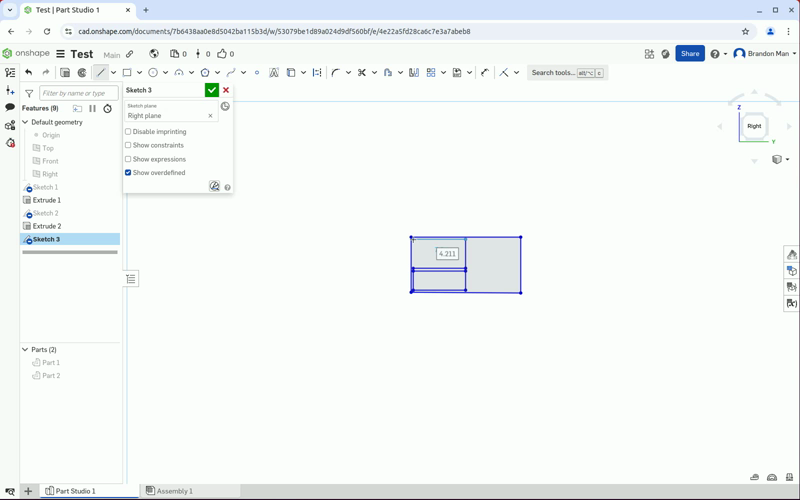
scroll(6)
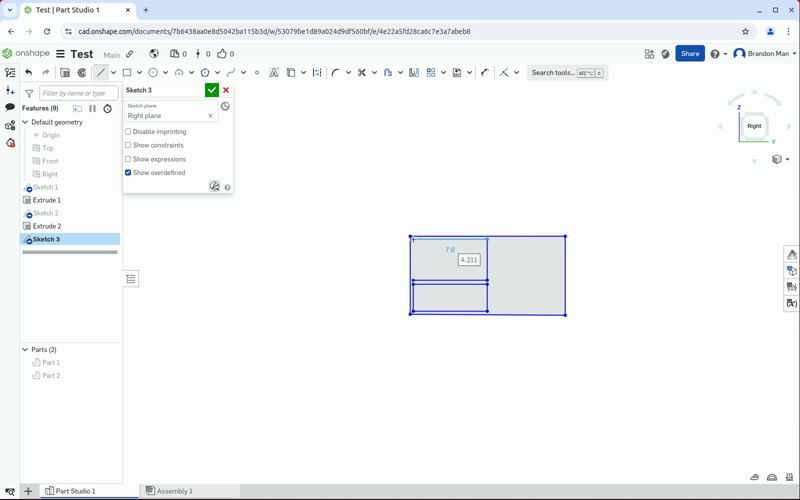
scroll(6)
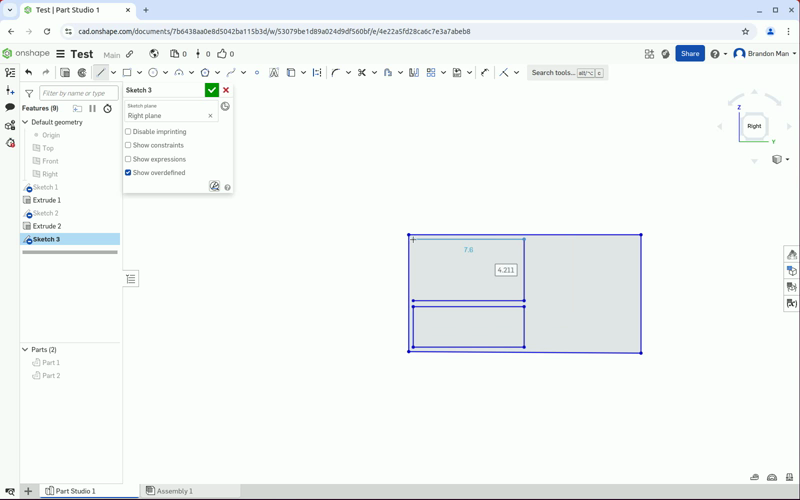
scroll(6)
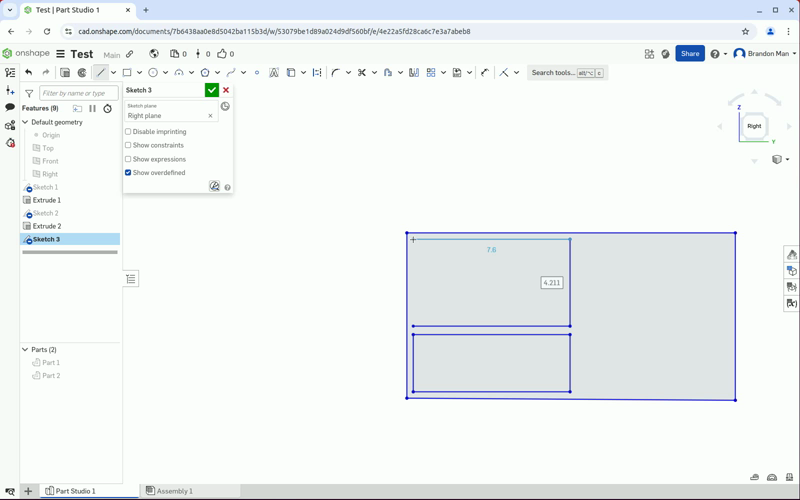
scroll(6)
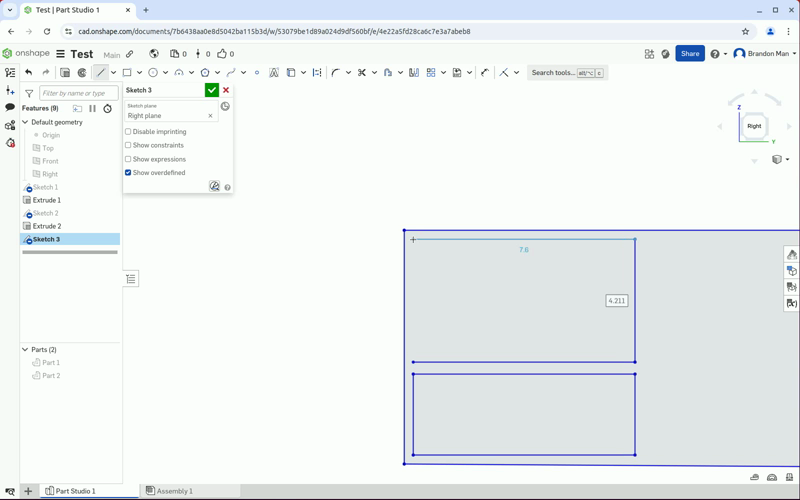
scroll(6)
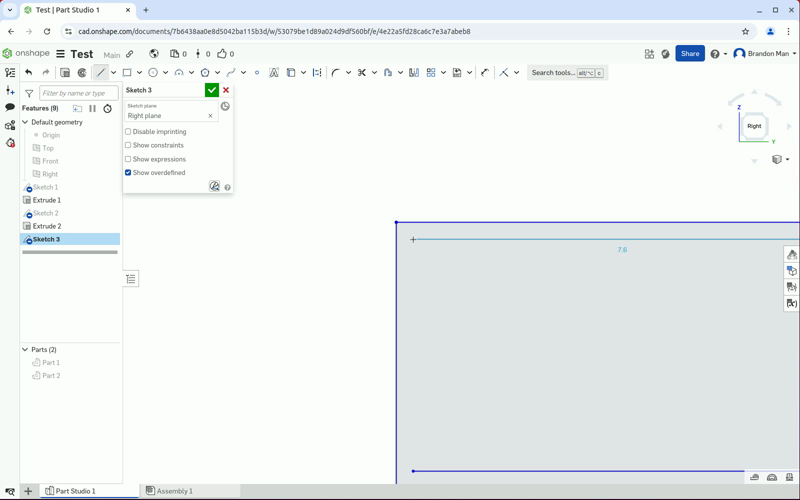
click(413, 239)
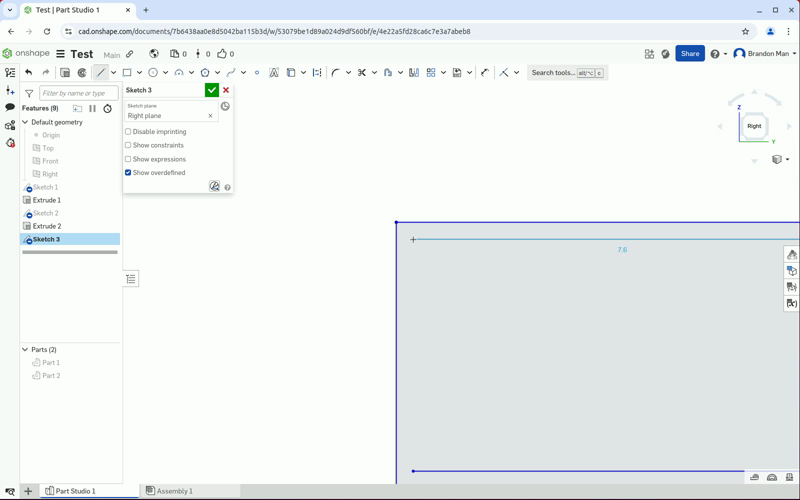
scroll(-6)
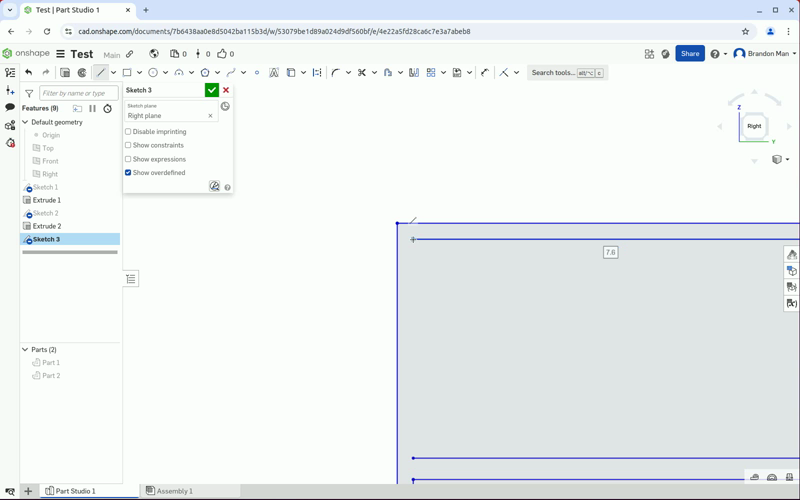
scroll(-6)
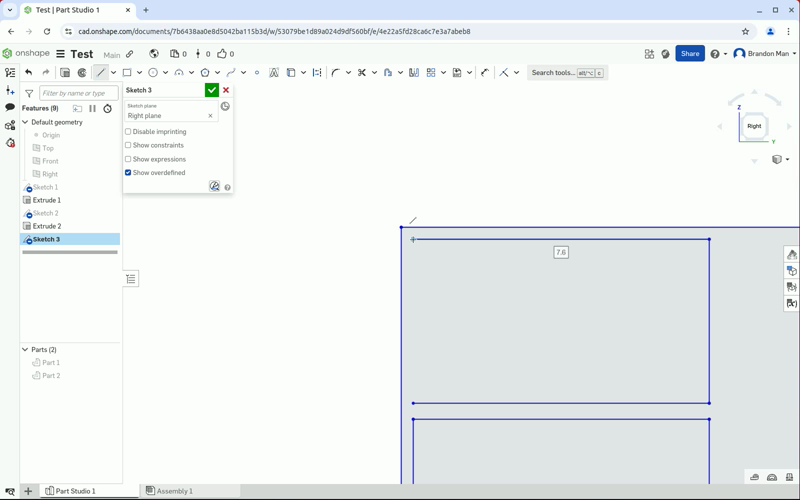
scroll(-6)
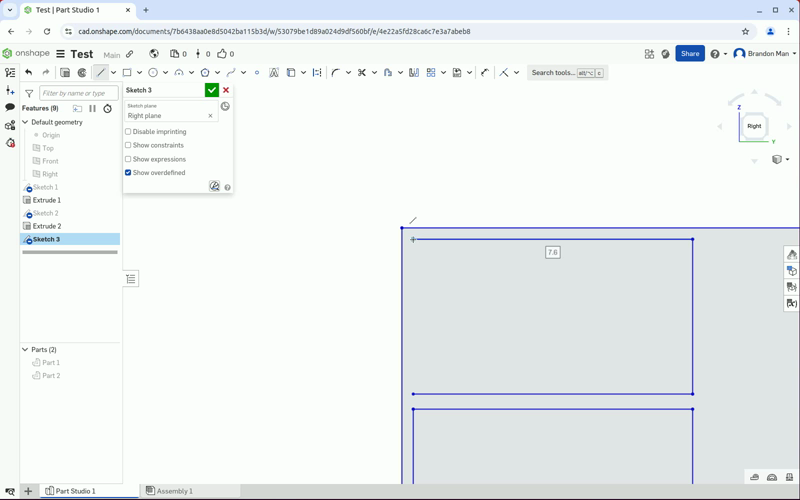
scroll(-6)
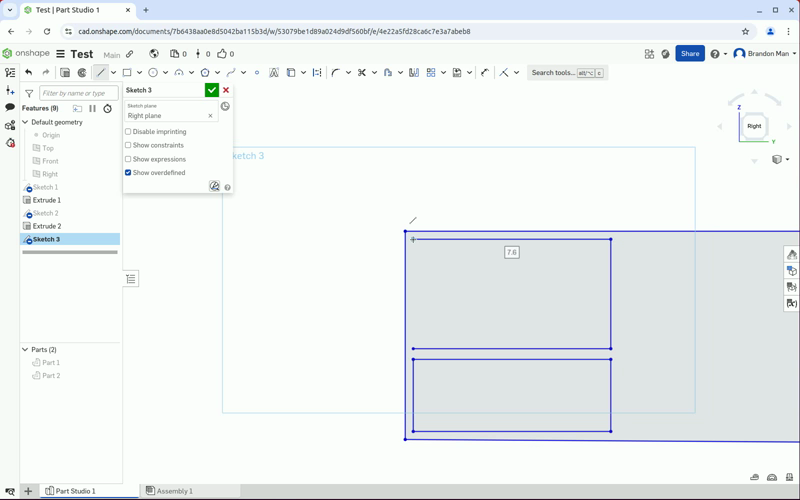
scroll(-6)
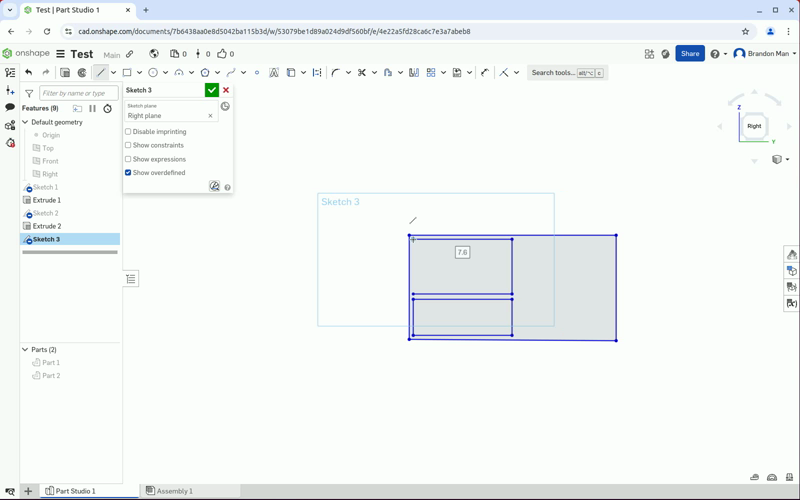
scroll(-6)
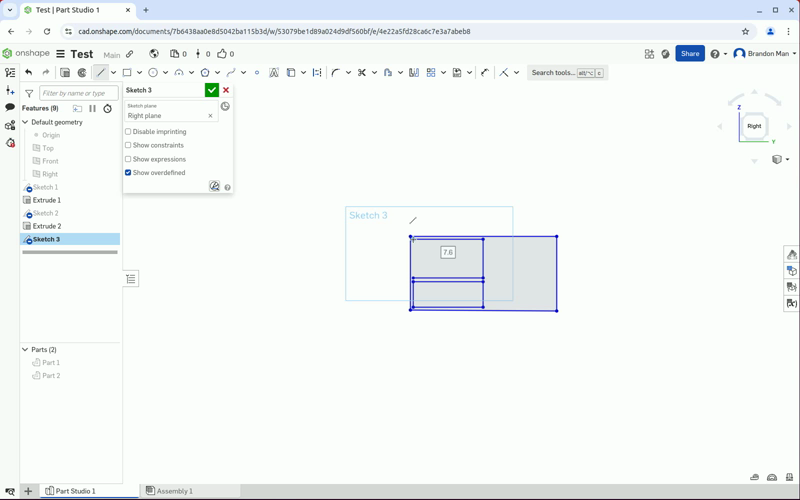
scroll(-6)
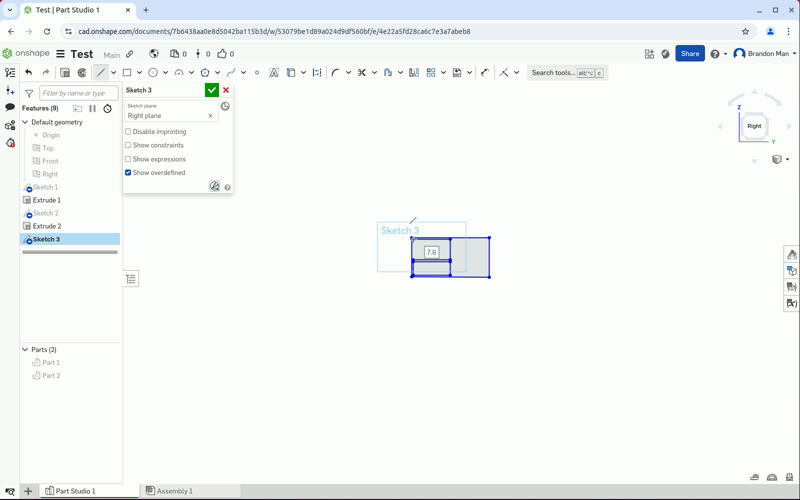
key_up(shift)
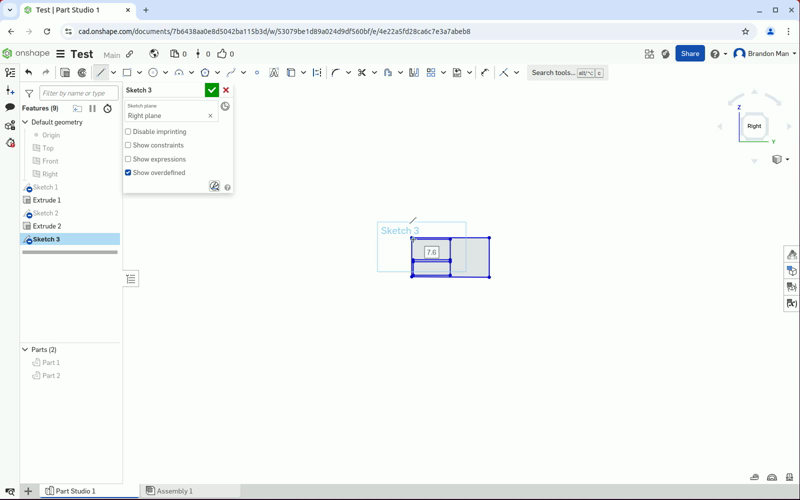
mouse_move(443, 239)
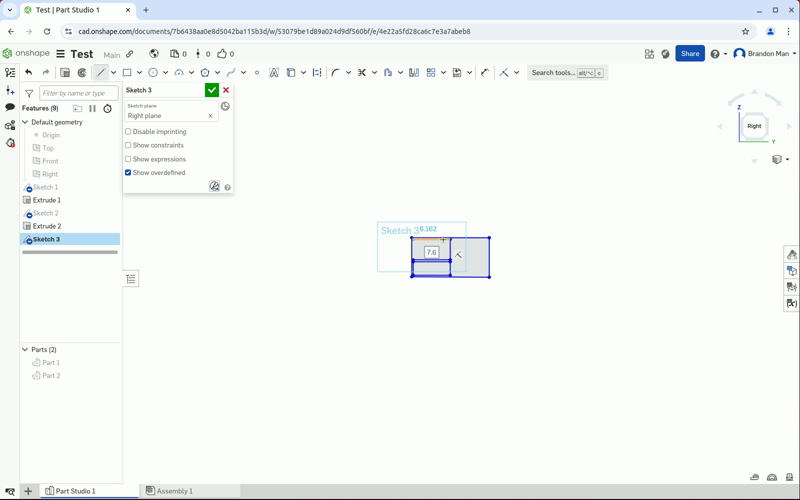
key_down(shift)
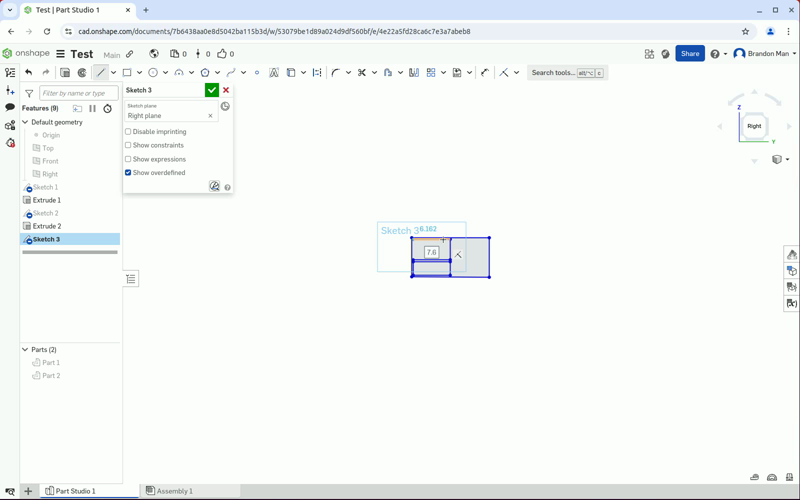
mouse_move(413, 259)
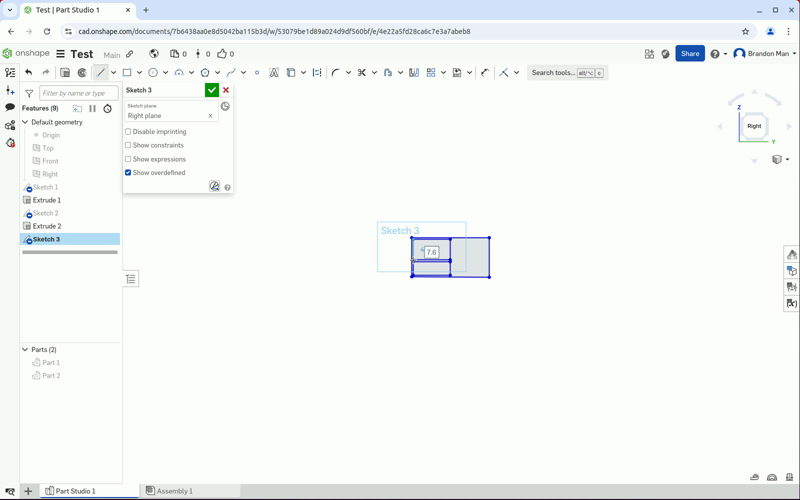
scroll(6)
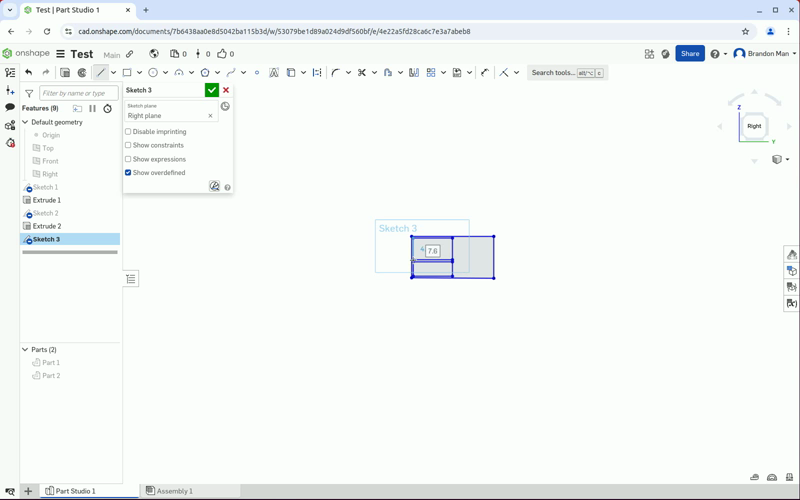
scroll(6)
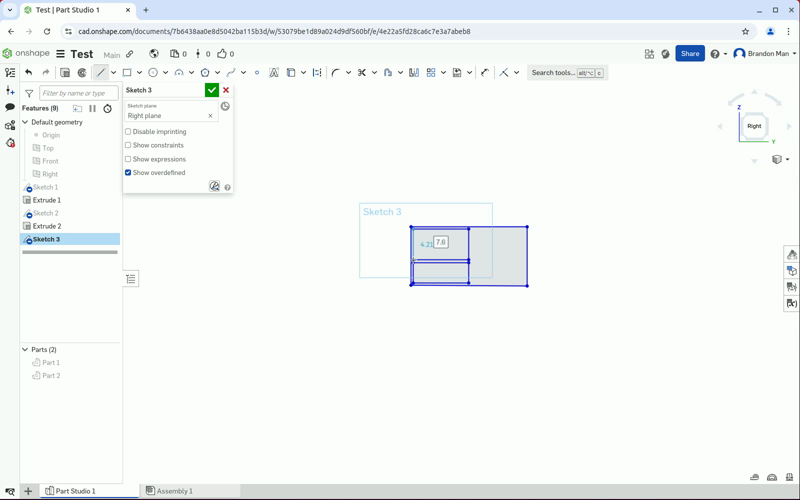
scroll(6)
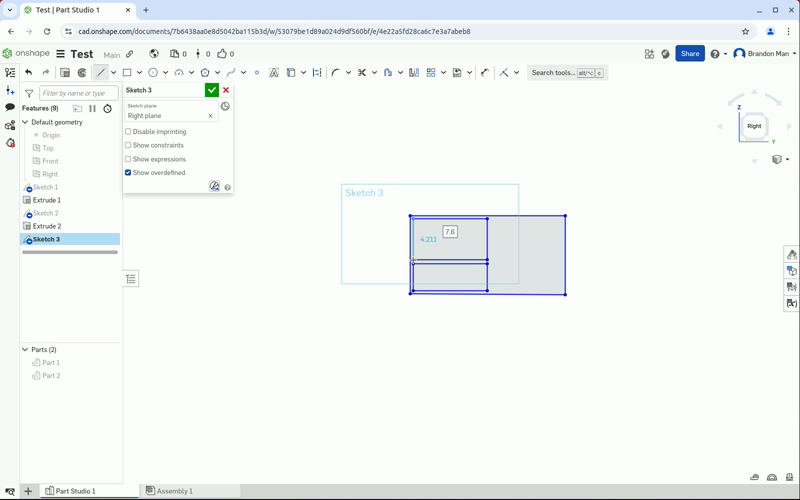
scroll(6)
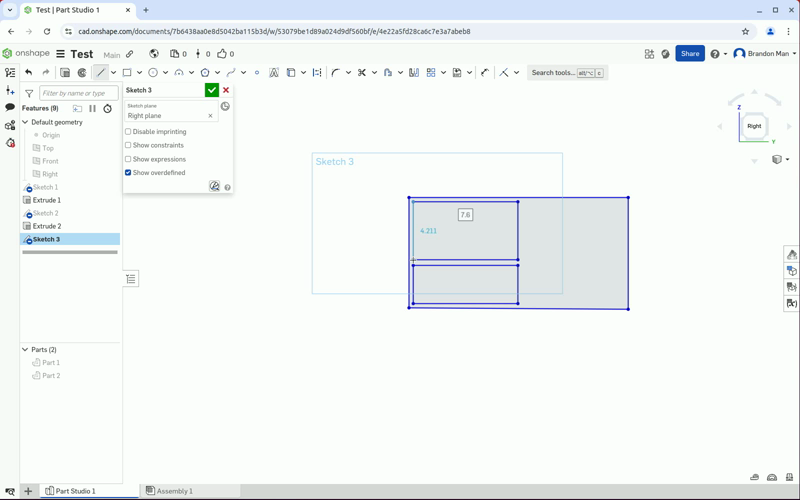
scroll(6)
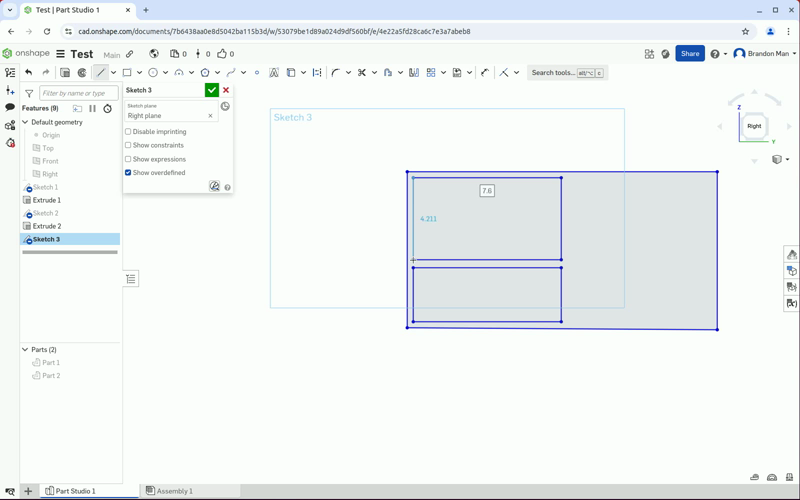
scroll(6)
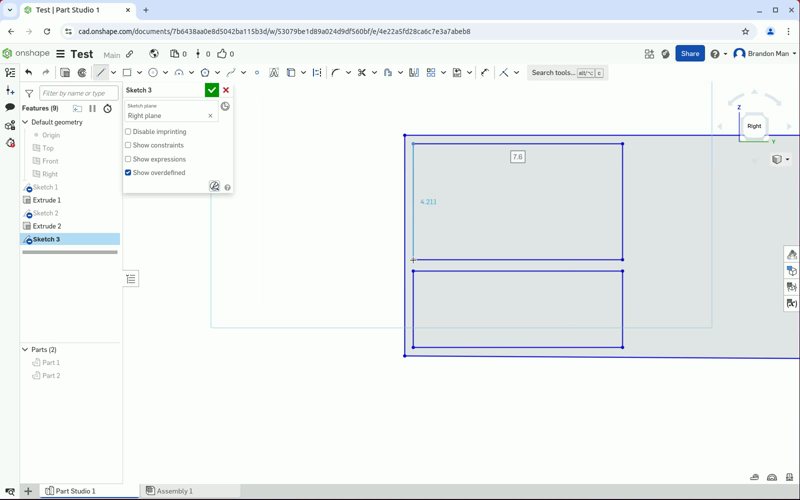
scroll(6)
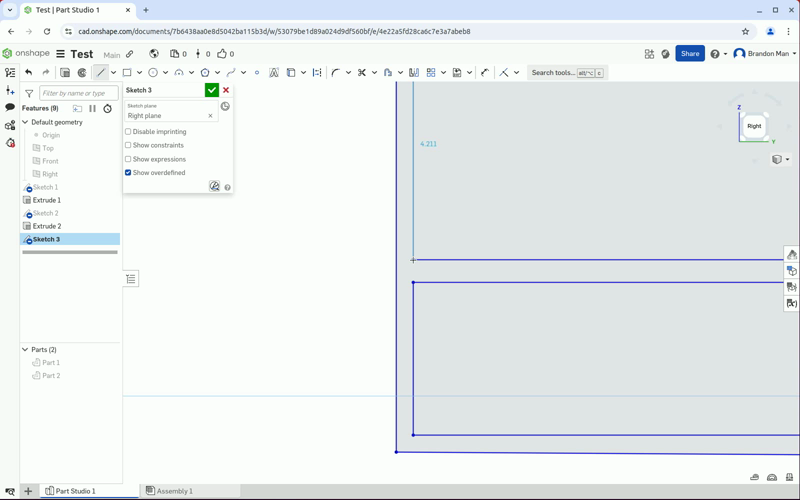
key_up(shift)
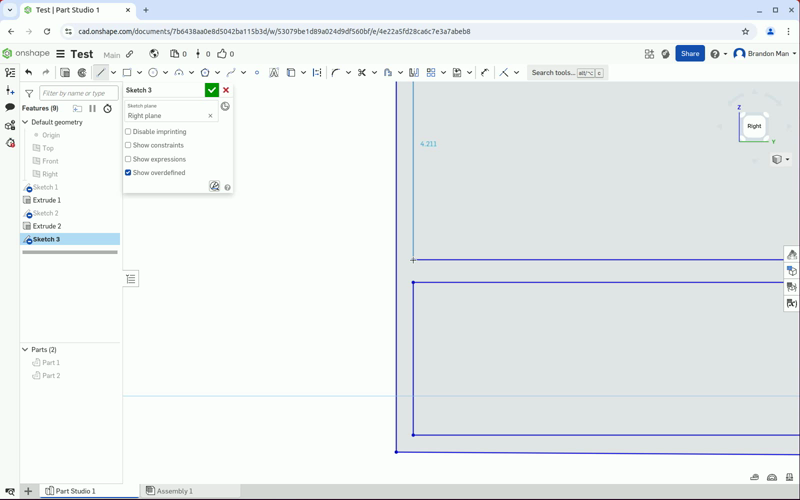
click(413, 259)
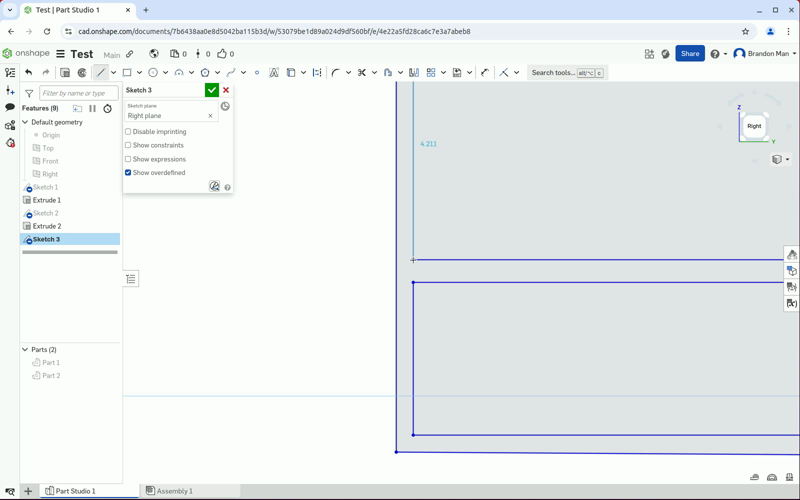
scroll(-6)
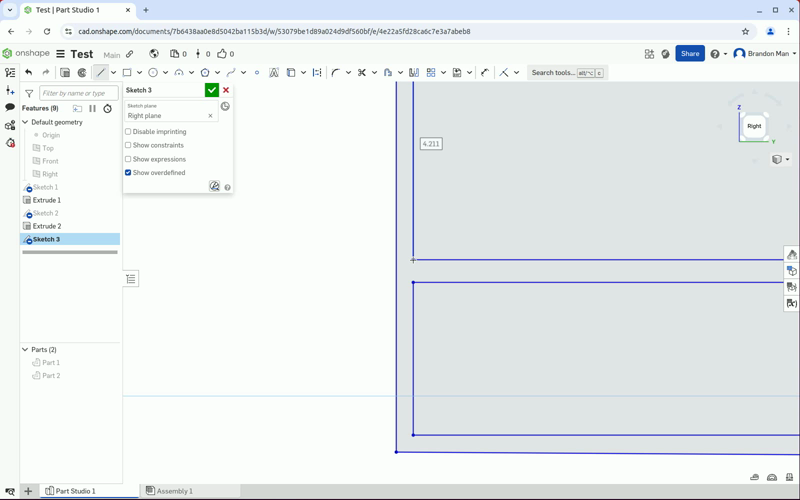
scroll(-6)
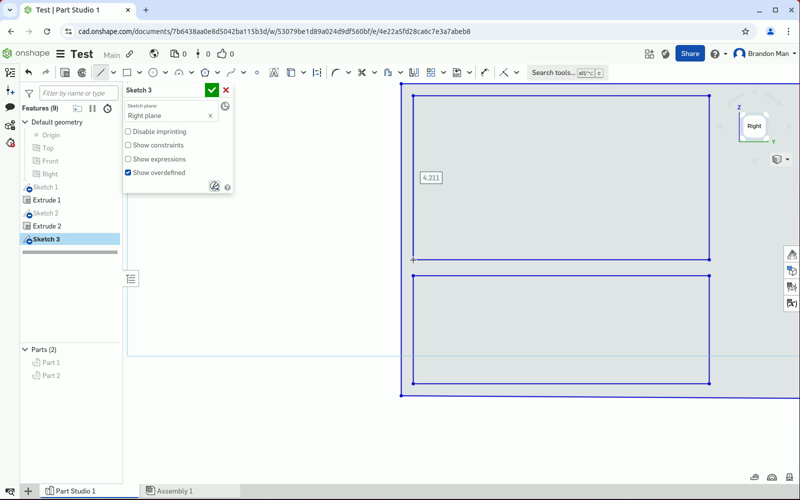
scroll(-6)
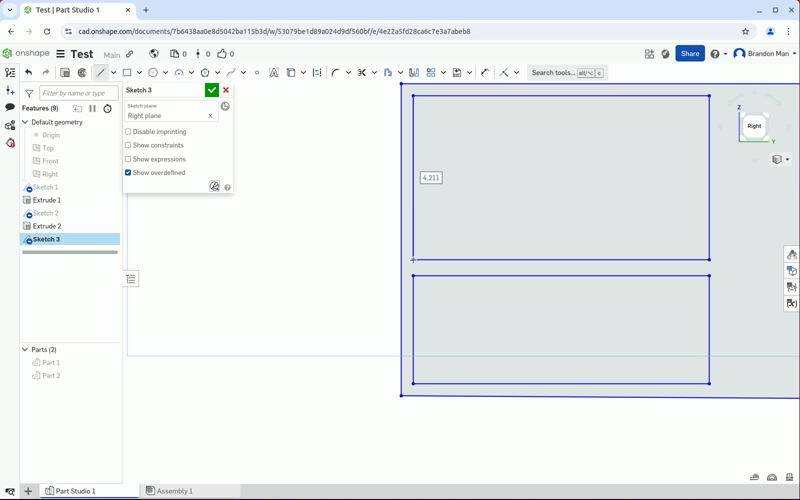
scroll(-6)
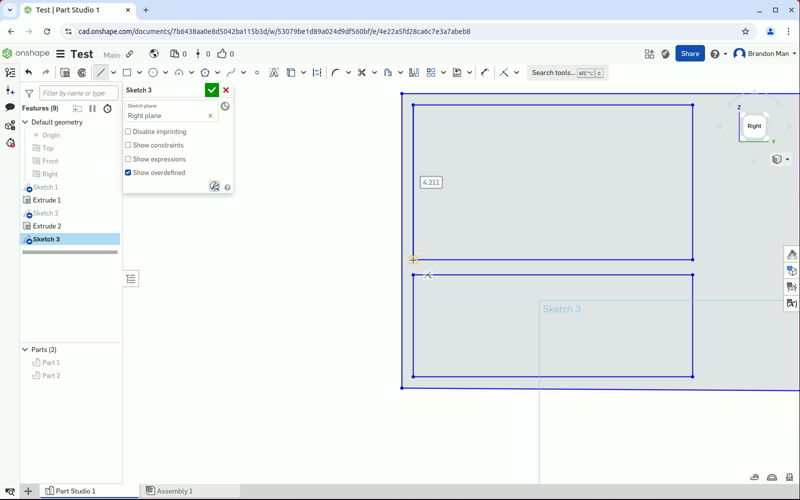
scroll(-6)
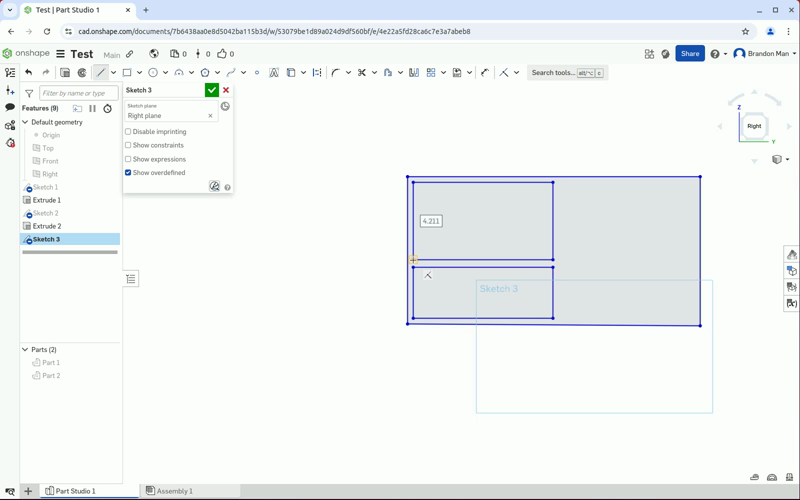
scroll(-6)
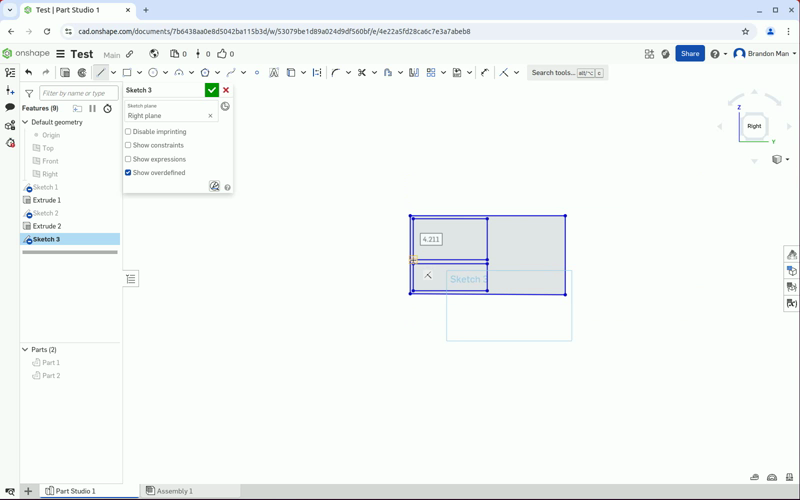
scroll(-6)
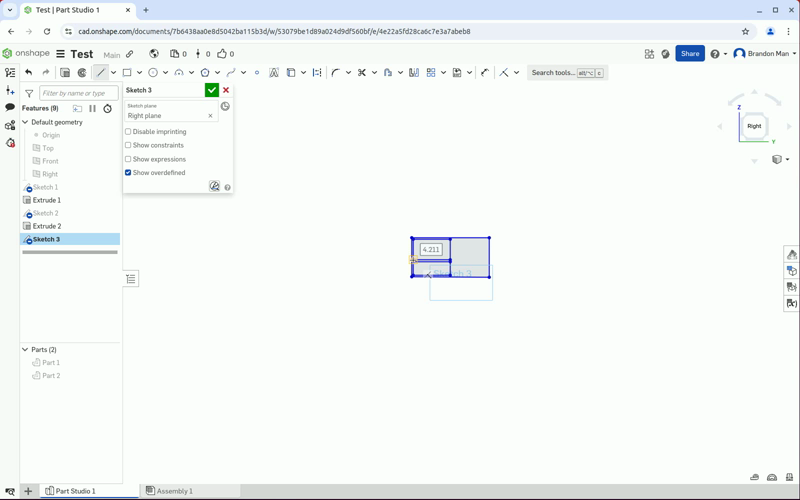
key(esc)
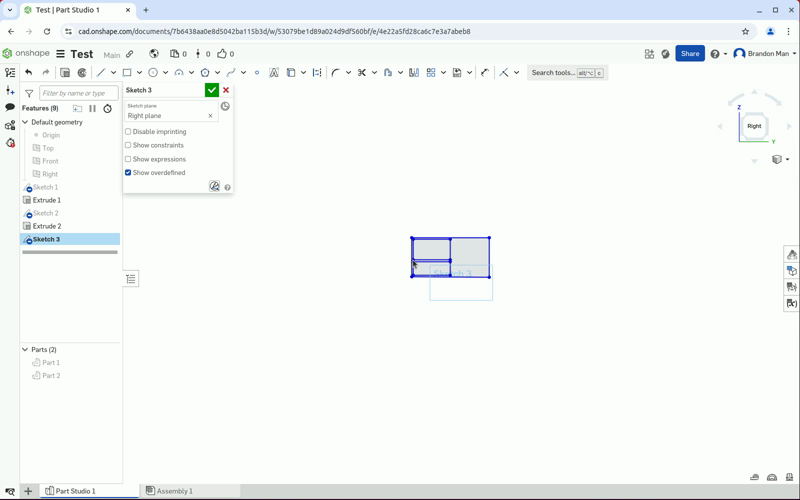
key(l)
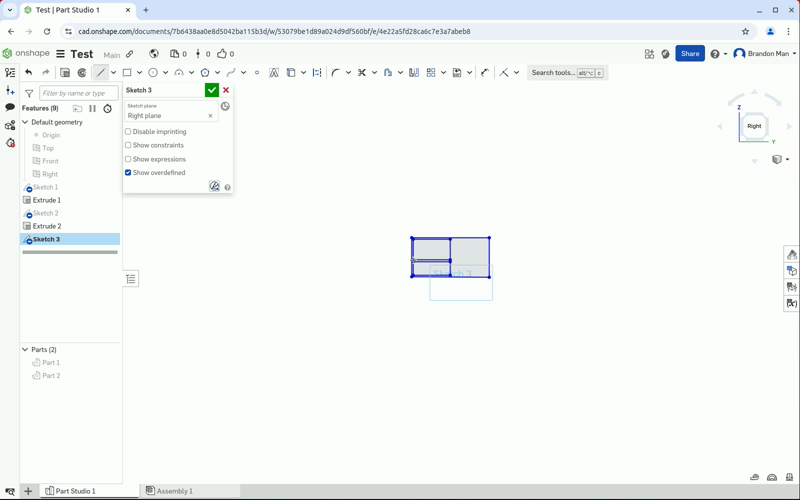
key_down(shift)
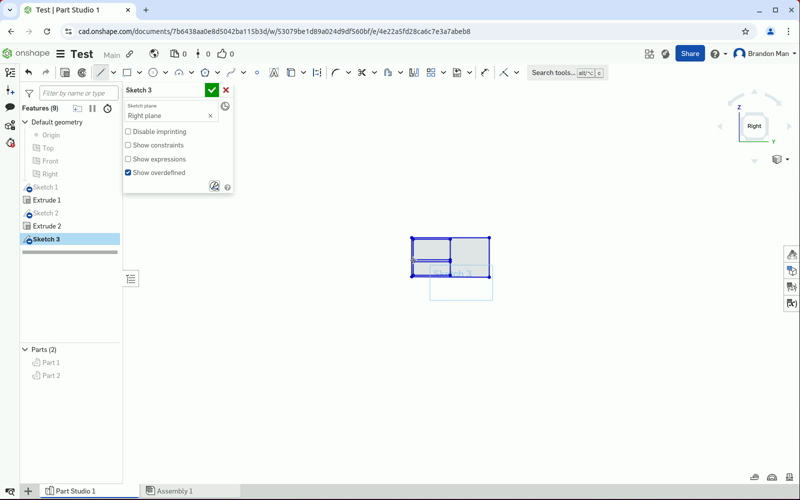
mouse_move(450, 275)
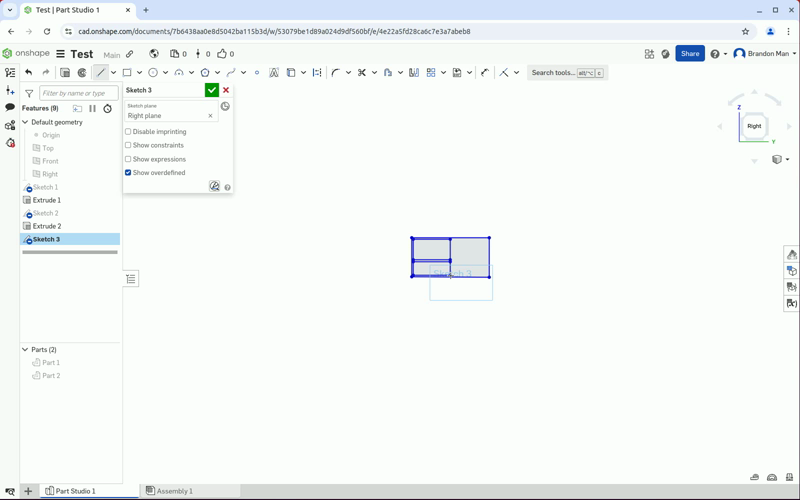
scroll(6)
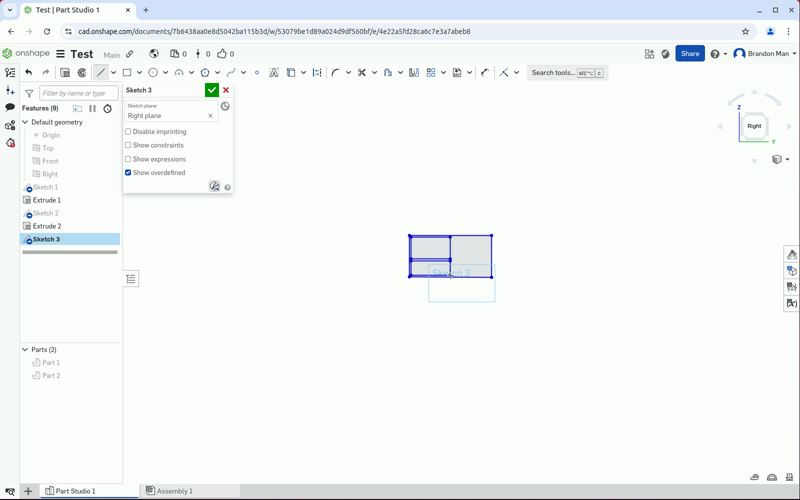
scroll(6)
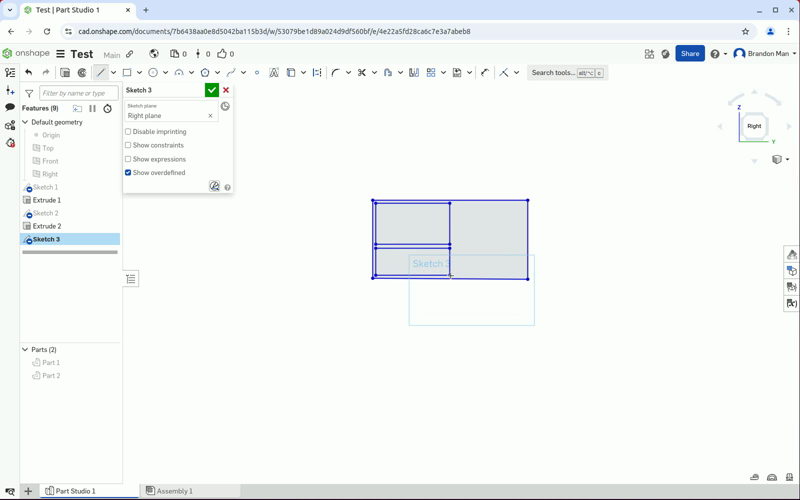
scroll(6)
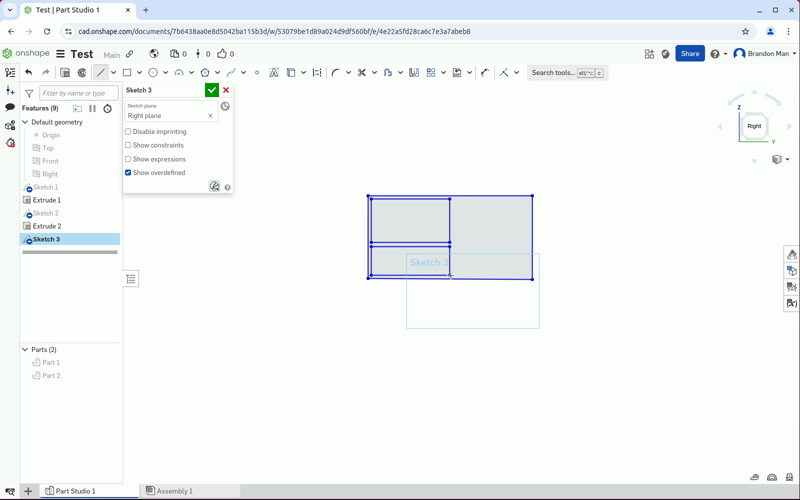
scroll(6)
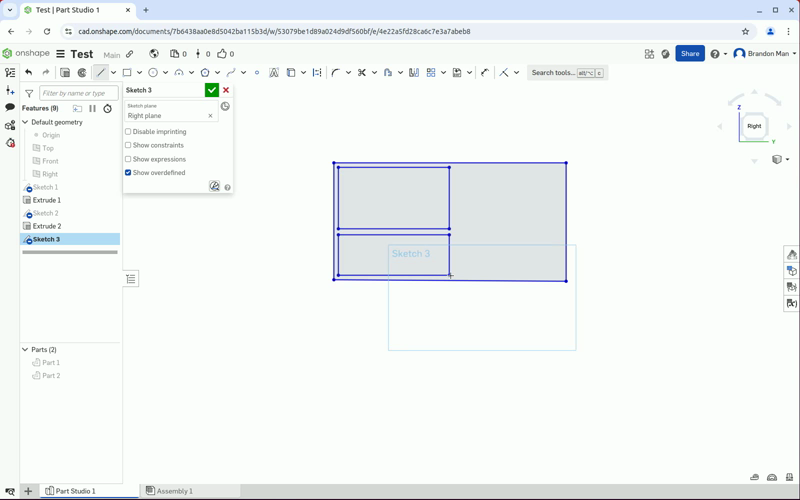
scroll(6)
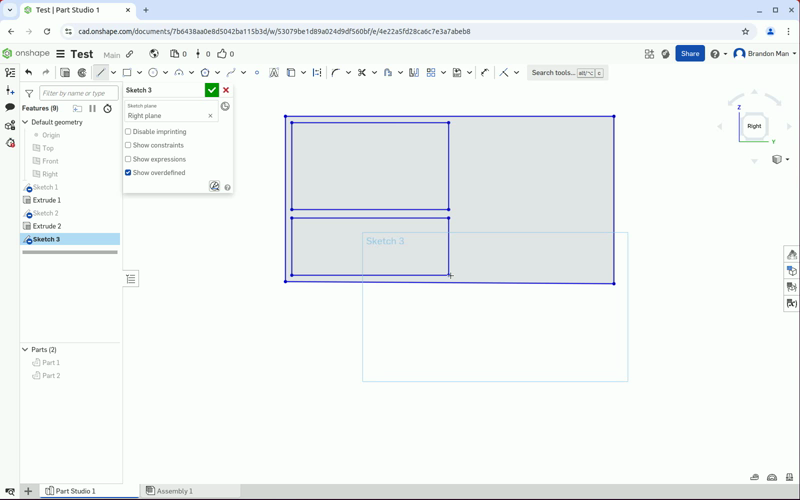
scroll(6)
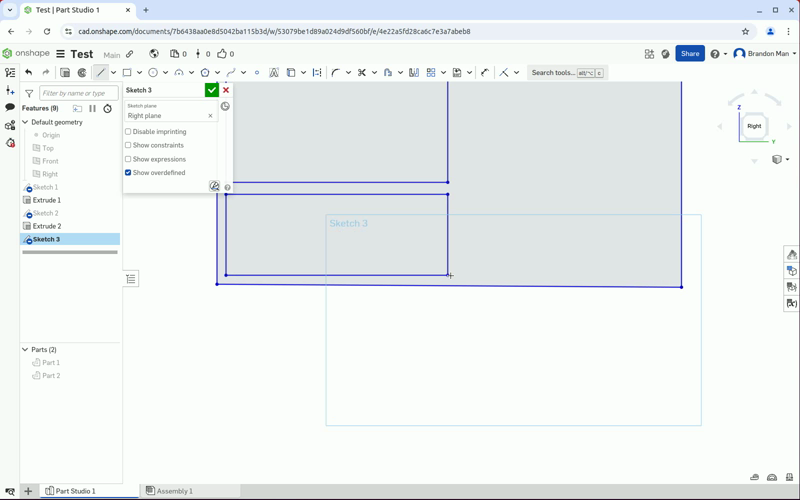
scroll(6)
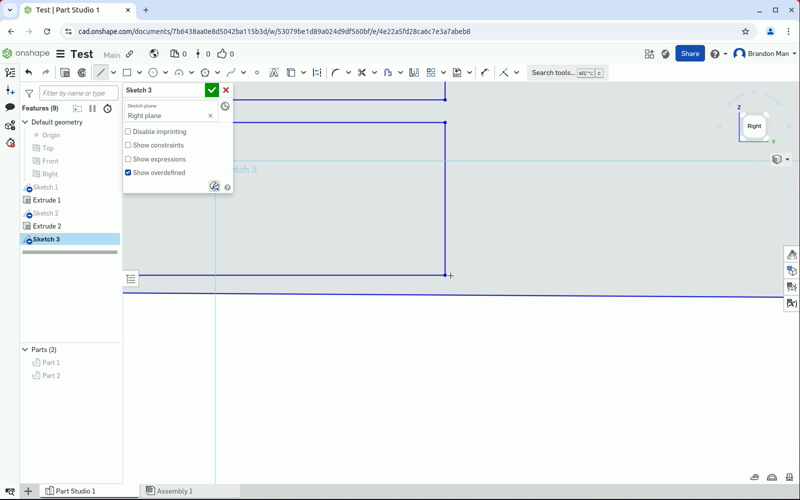
click(450, 275)
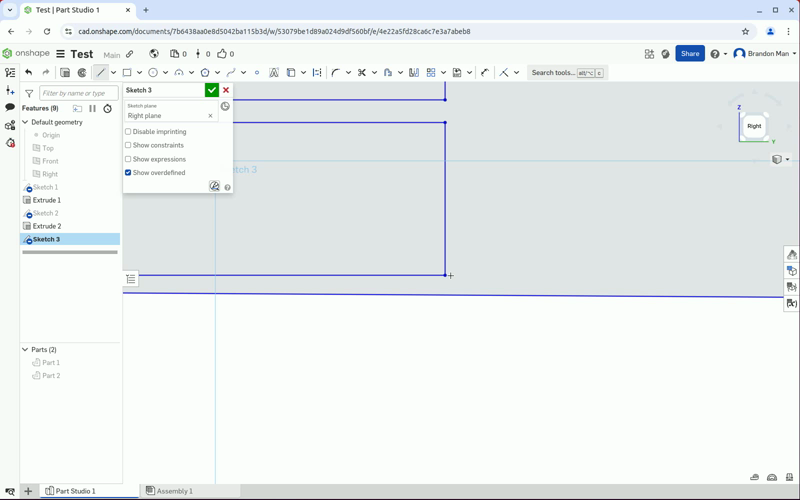
scroll(-6)
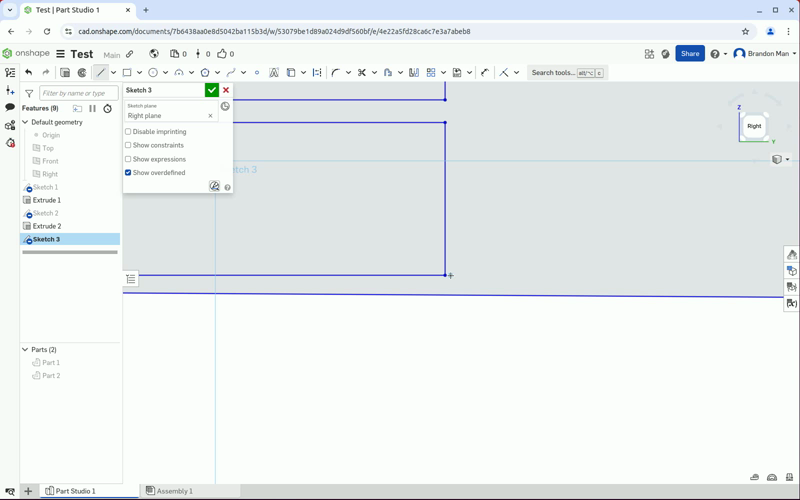
scroll(-6)
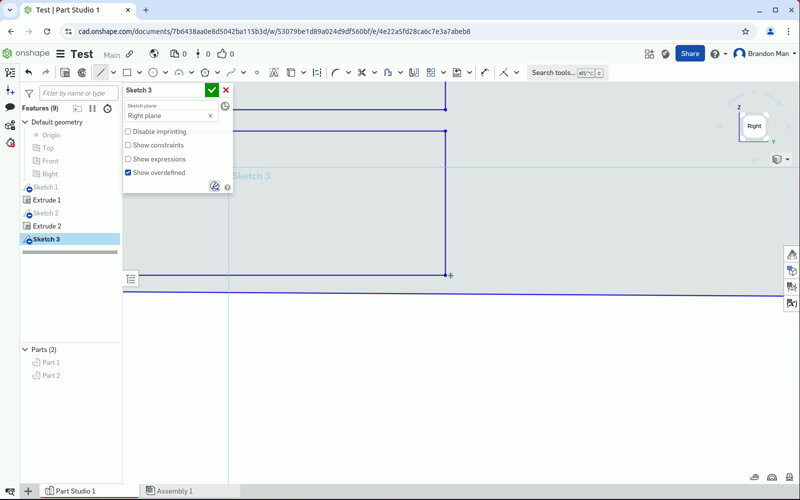
scroll(-6)
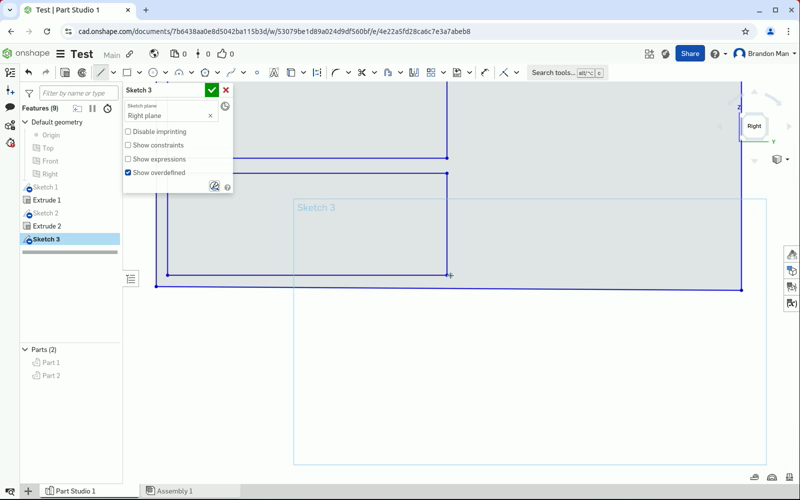
scroll(-6)
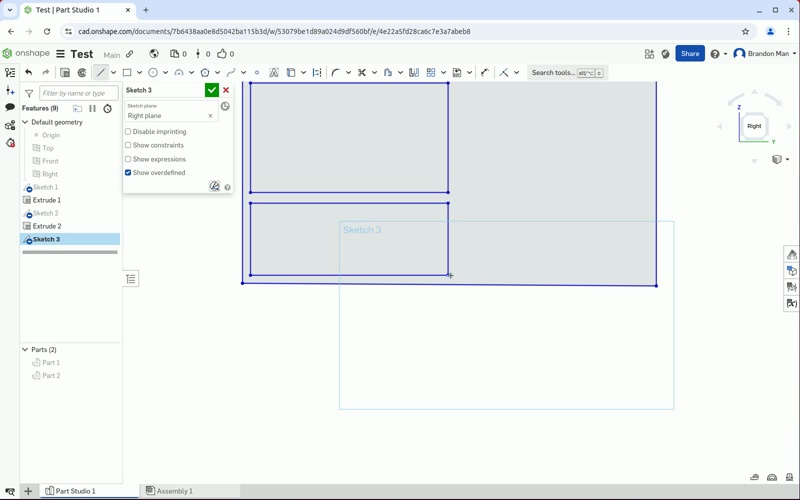
scroll(-6)
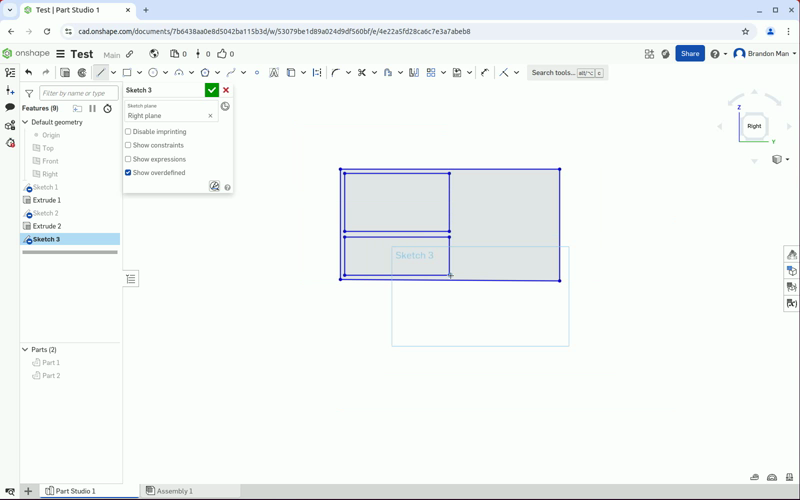
scroll(-6)
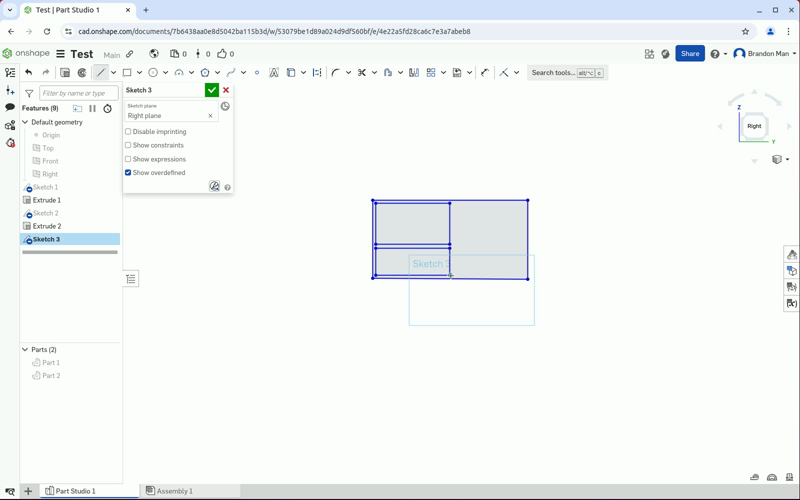
scroll(-6)
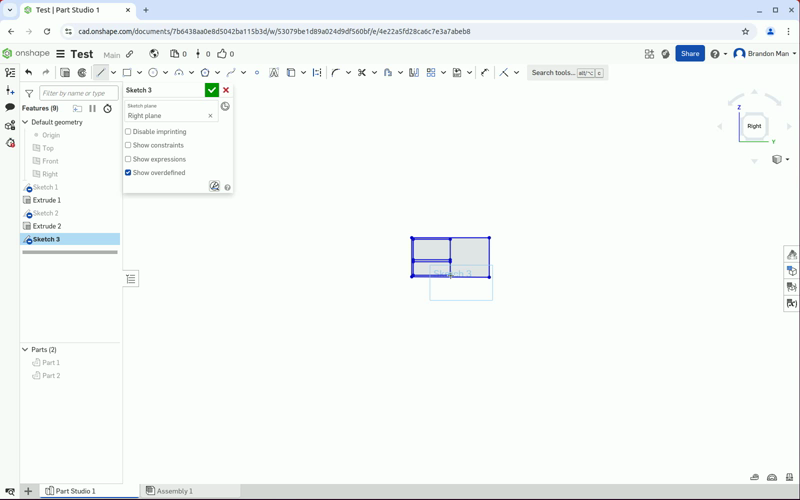
key_up(shift)
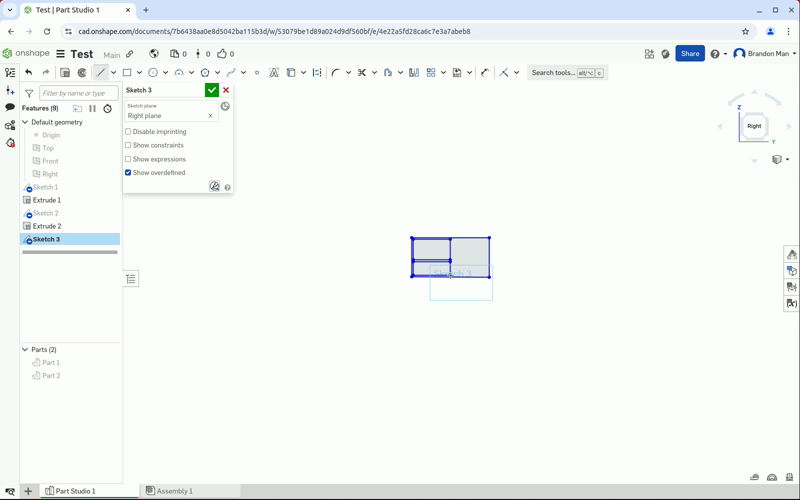
key_down(shift)
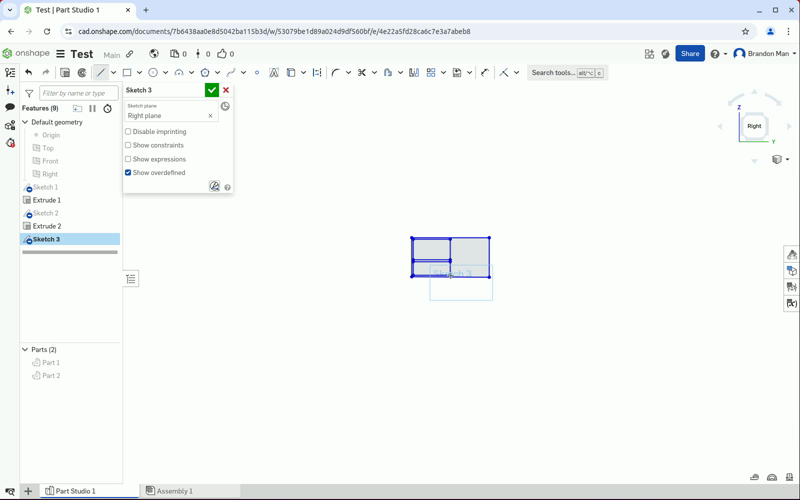
mouse_move(480, 275)
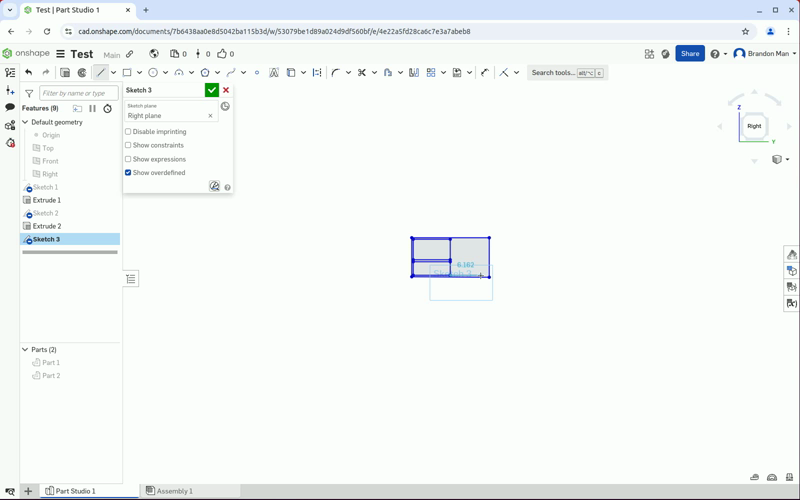
mouse_move(487, 275)
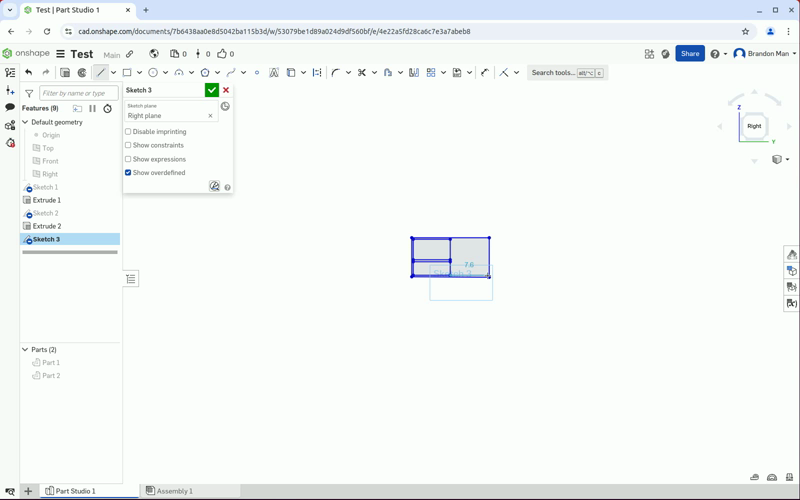
scroll(6)
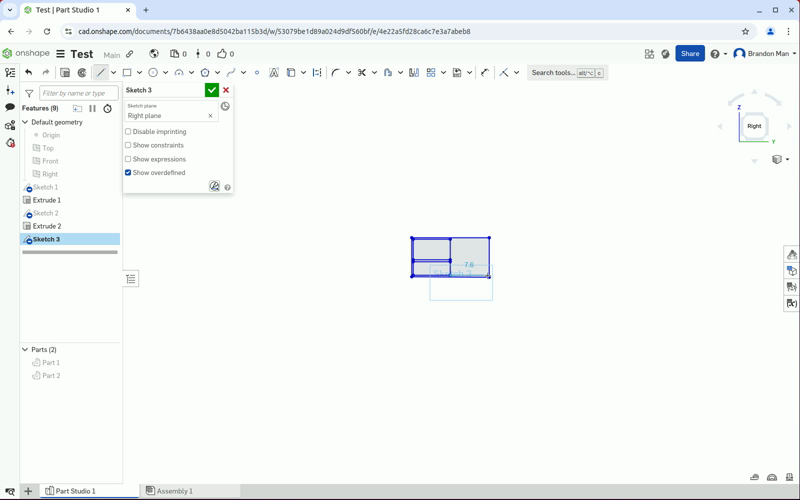
scroll(6)
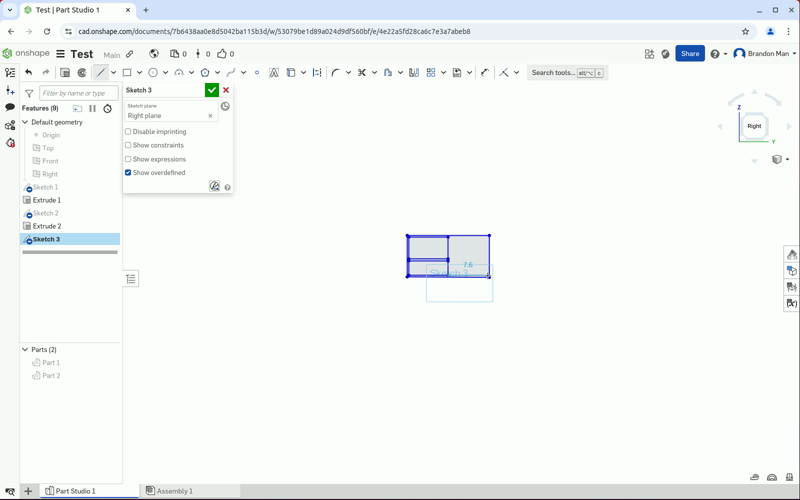
scroll(6)
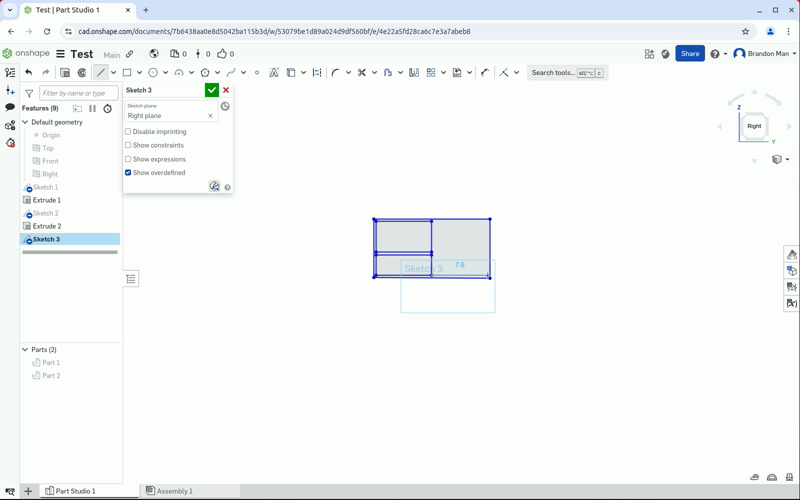
scroll(6)
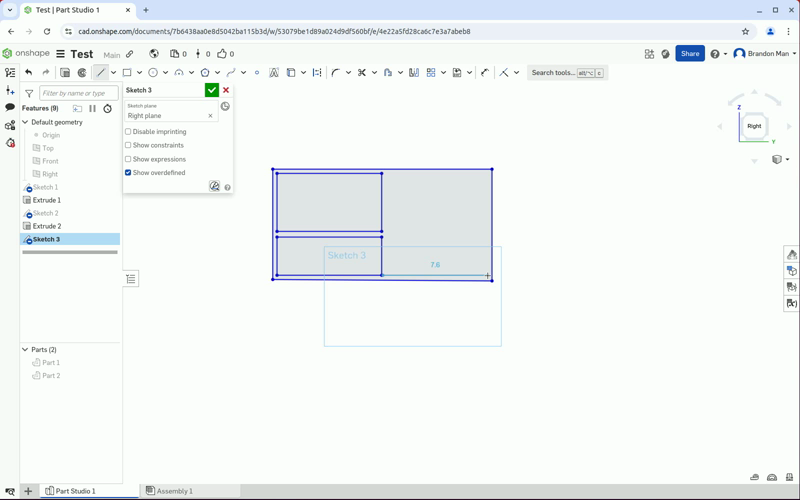
scroll(6)
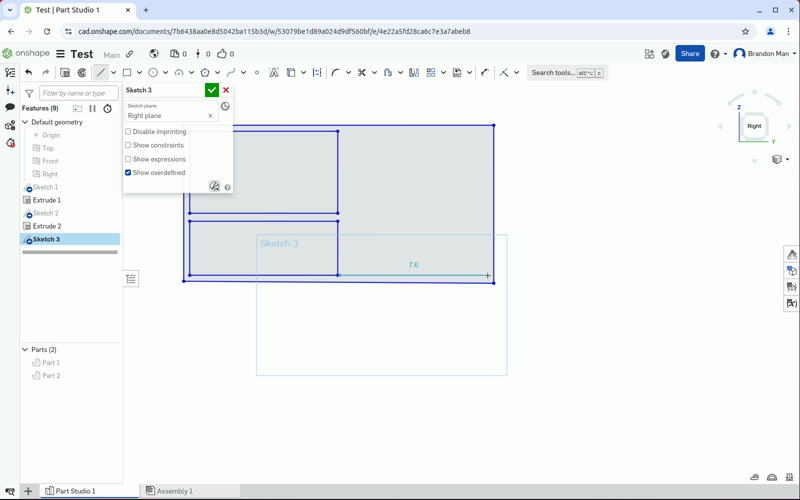
scroll(6)
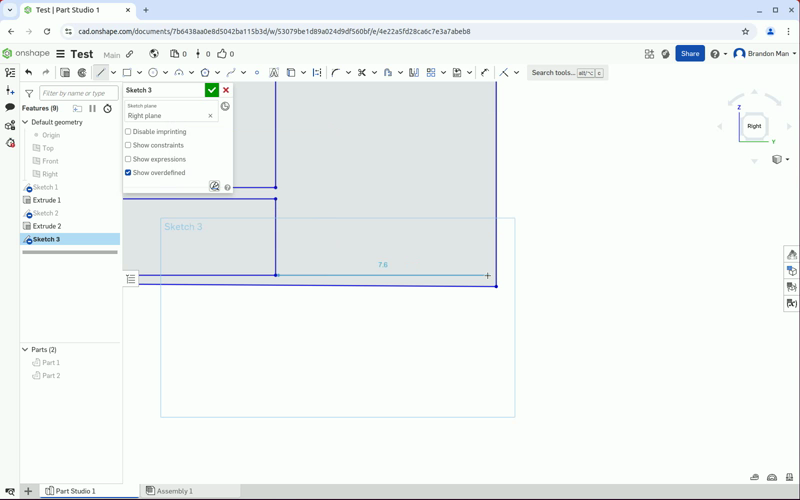
scroll(6)
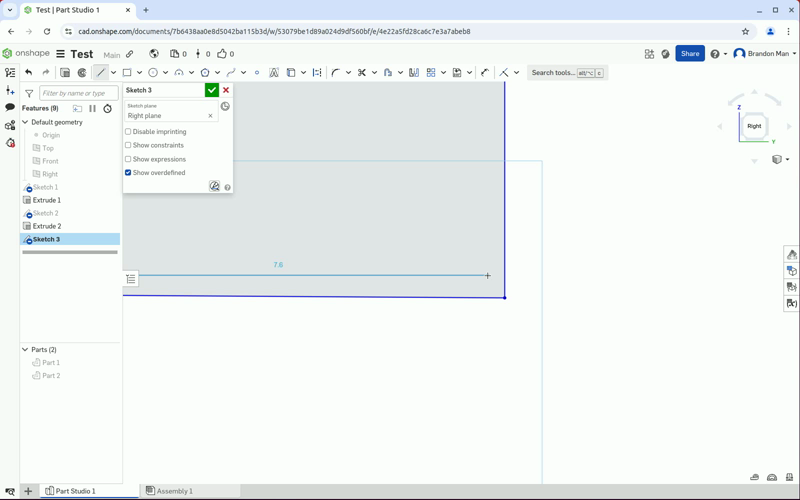
click(487, 275)
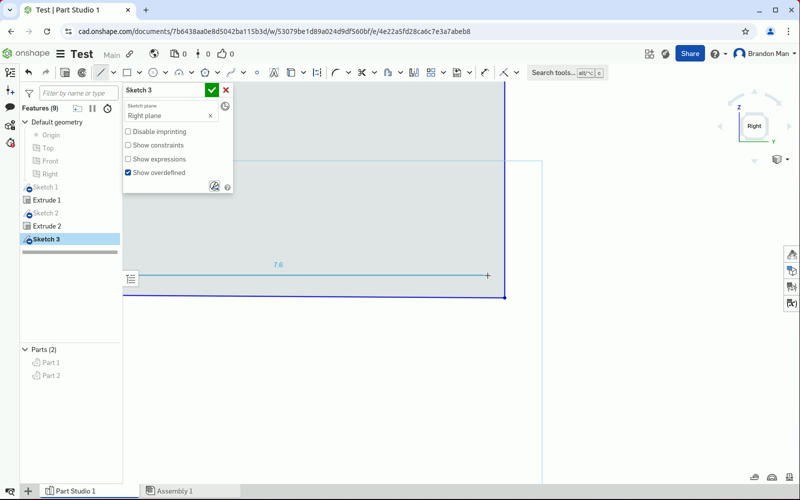
scroll(-6)
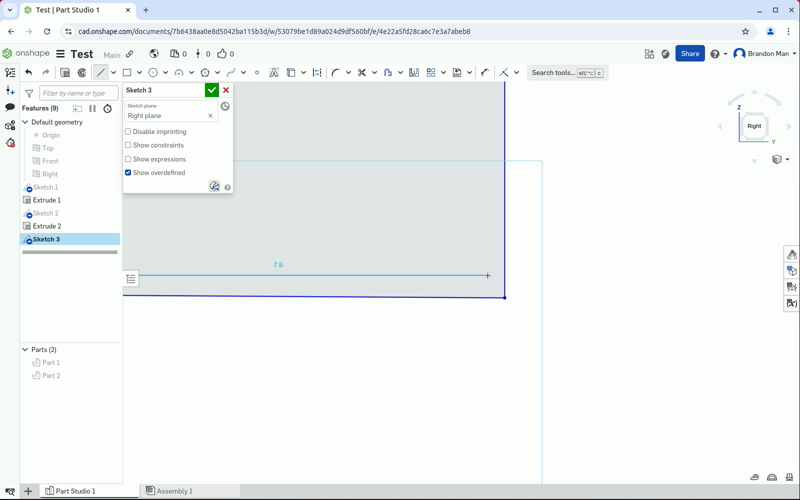
scroll(-6)
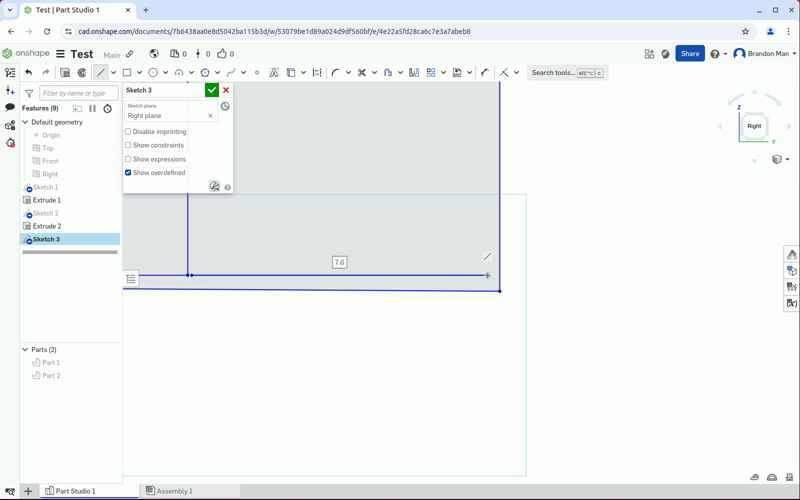
scroll(-6)
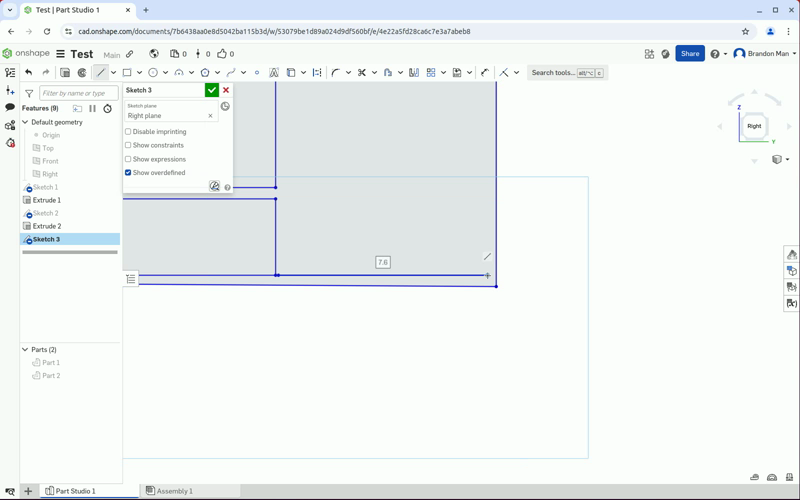
scroll(-6)
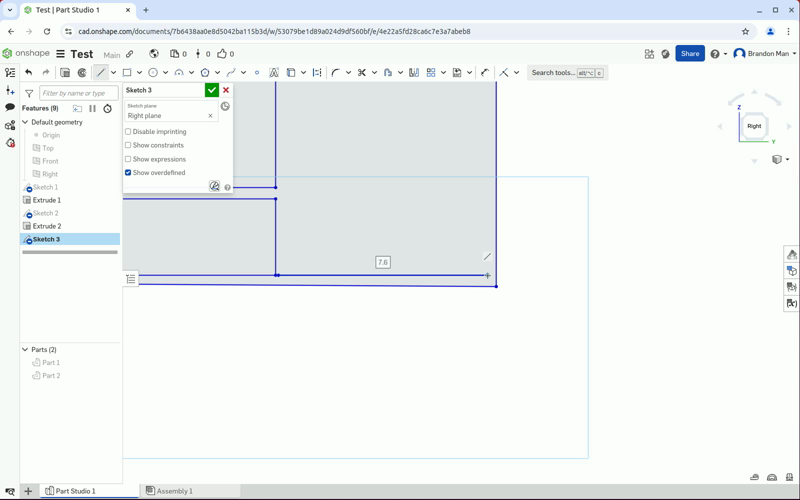
scroll(-6)
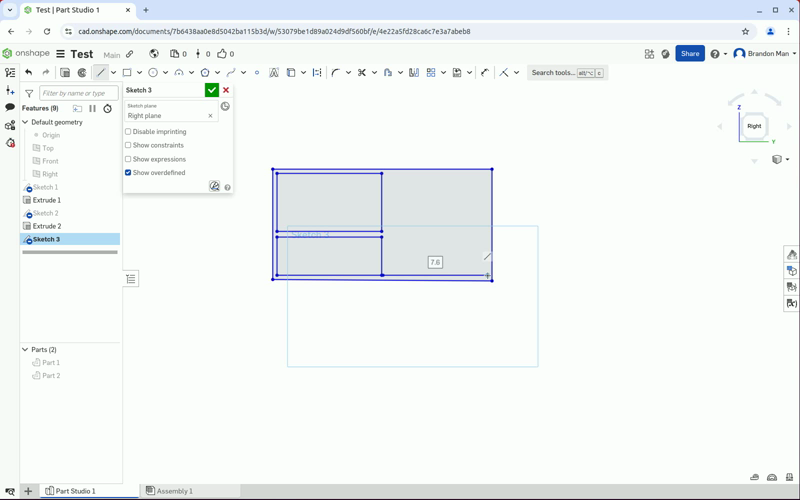
scroll(-6)
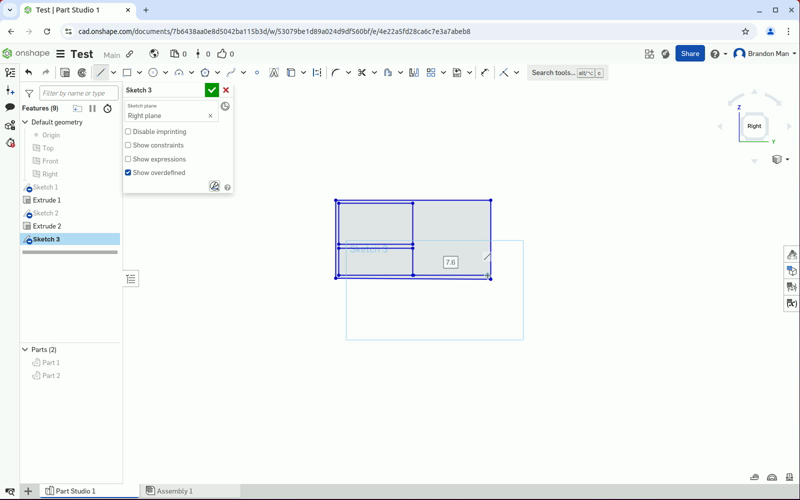
scroll(-6)
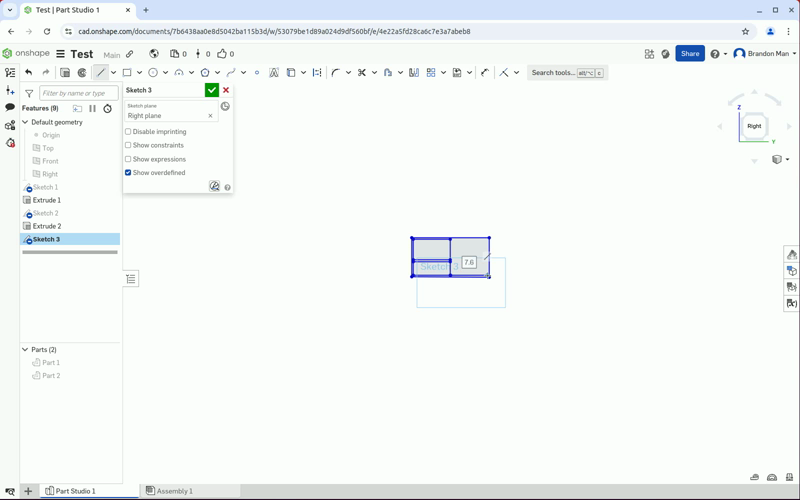
key_up(shift)
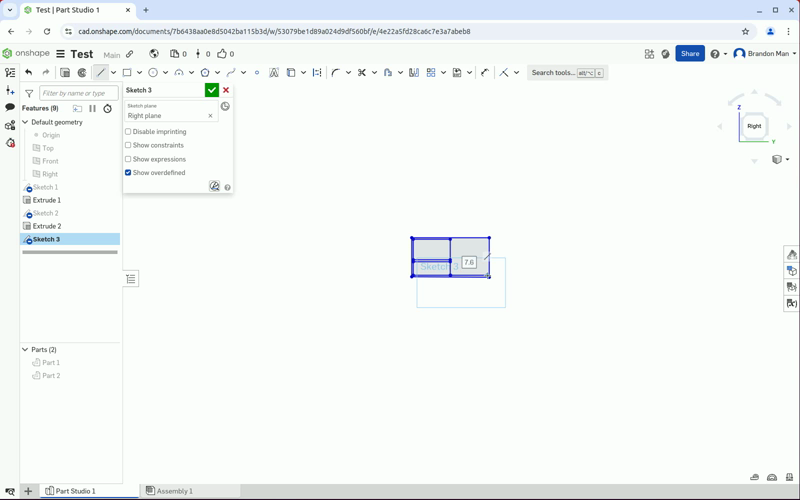
key_down(shift)
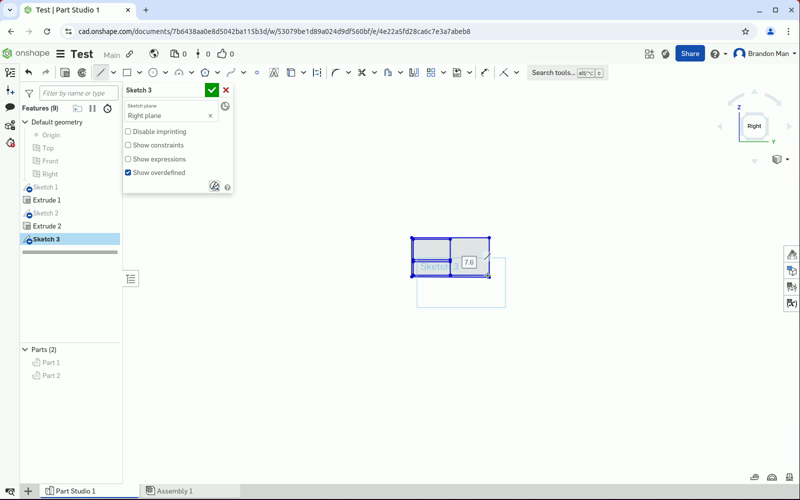
mouse_move(517, 275)
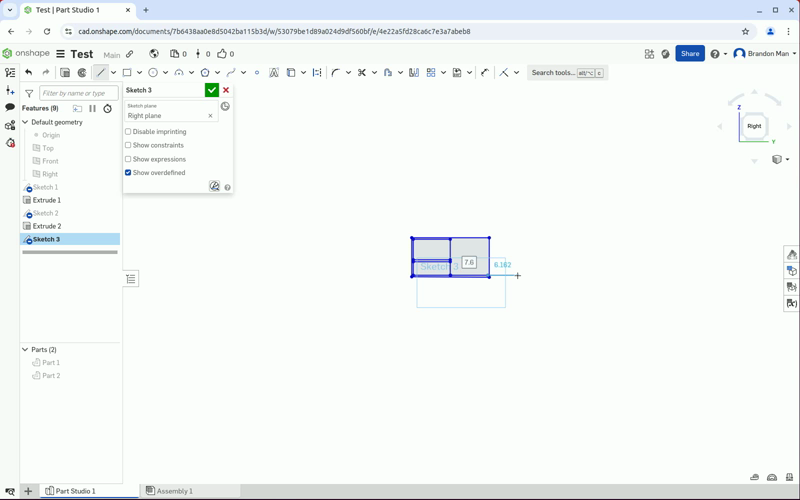
mouse_move(487, 261)
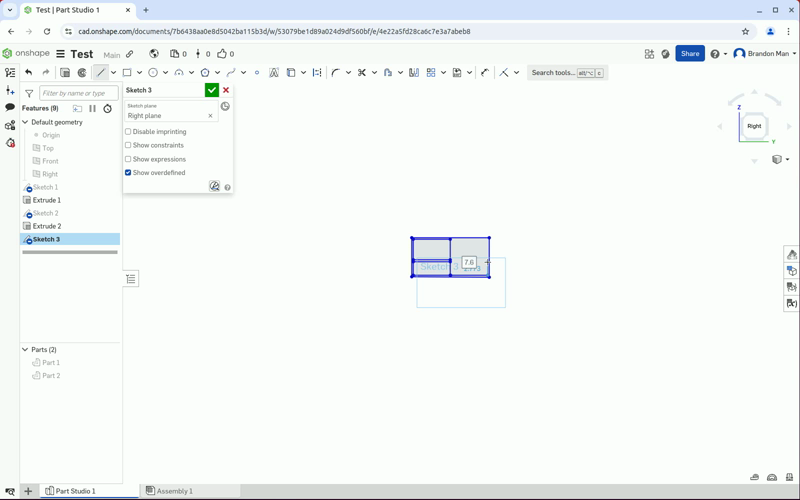
click(487, 261)
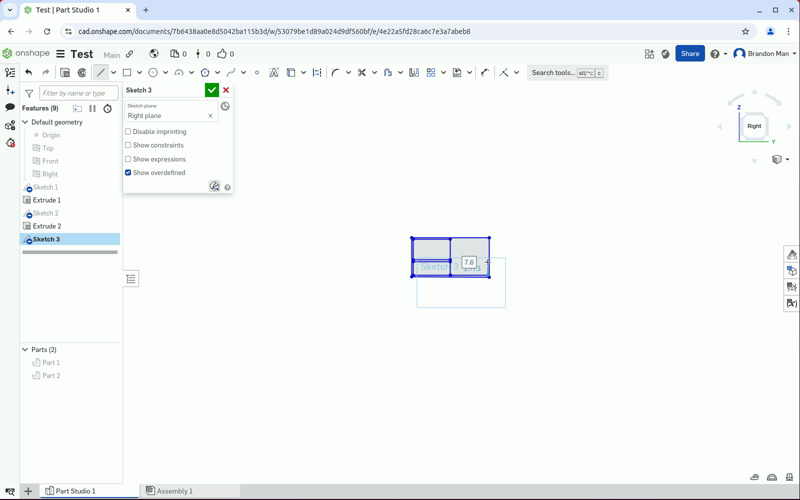
key_up(shift)
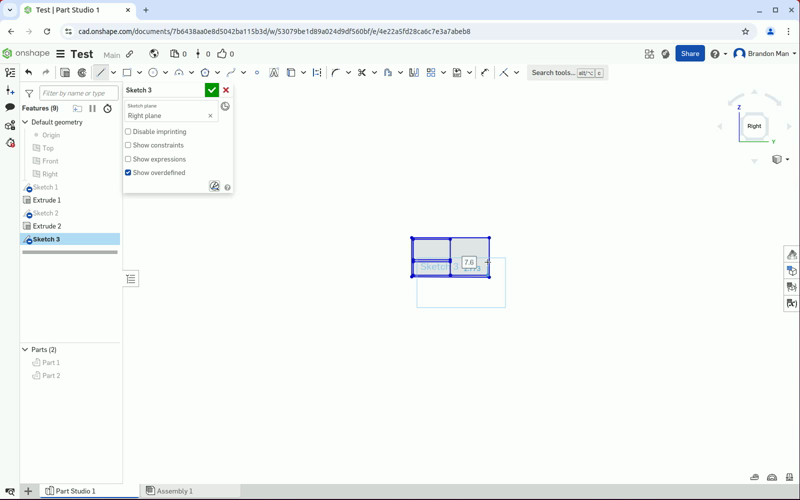
key_down(shift)
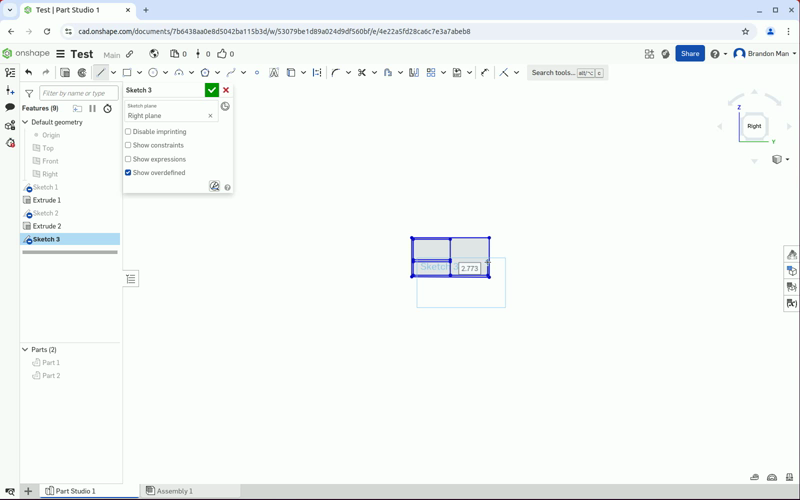
mouse_move(517, 261)
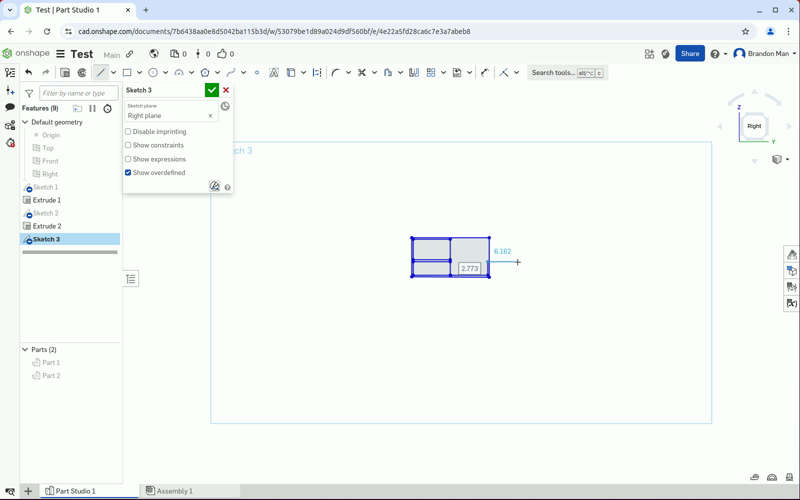
mouse_move(450, 261)
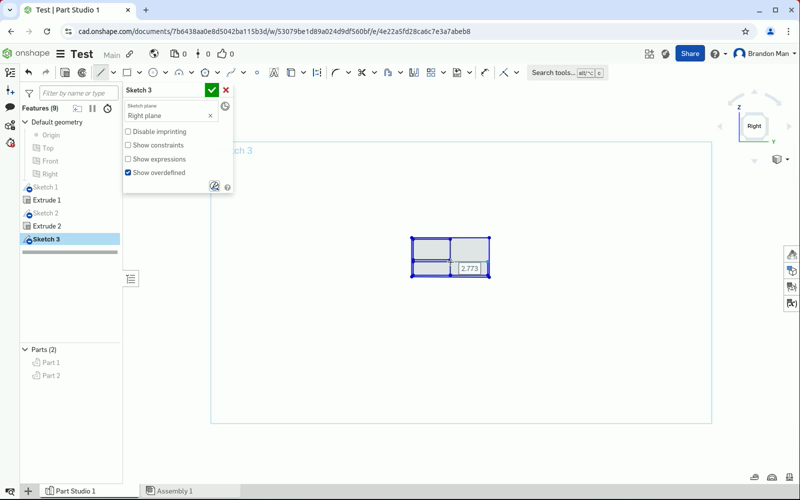
scroll(6)
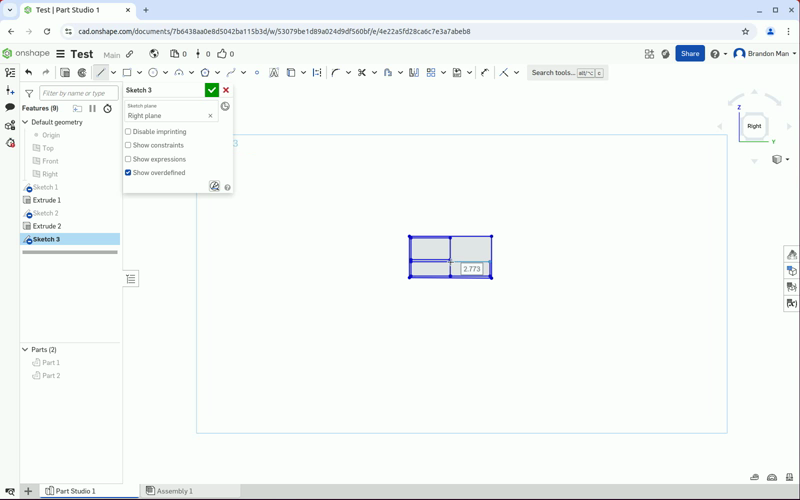
scroll(6)
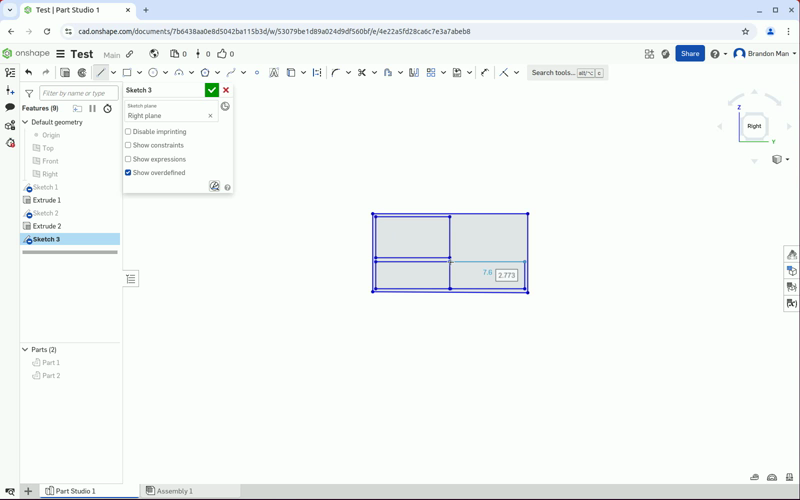
scroll(6)
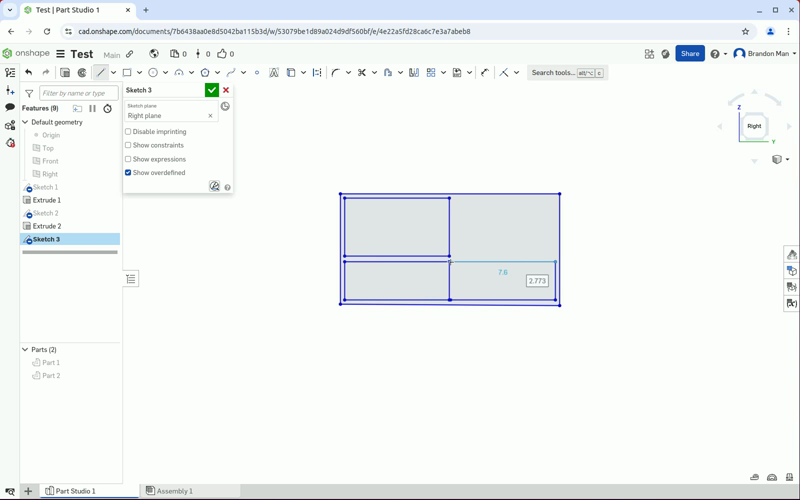
scroll(6)
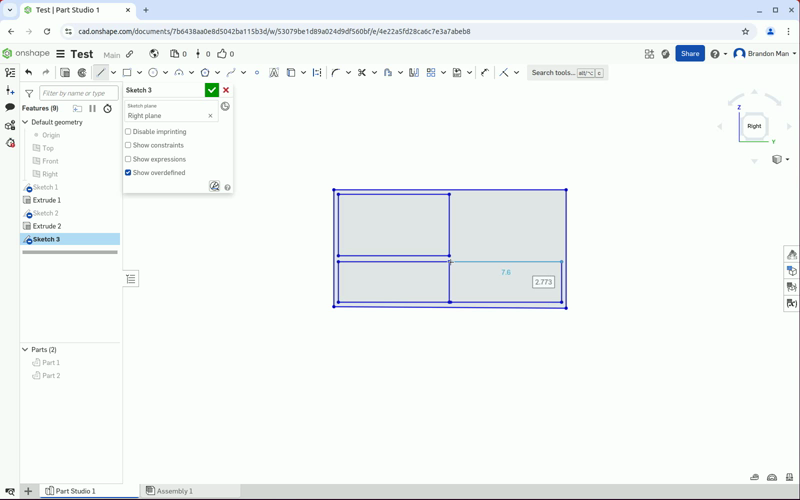
scroll(6)
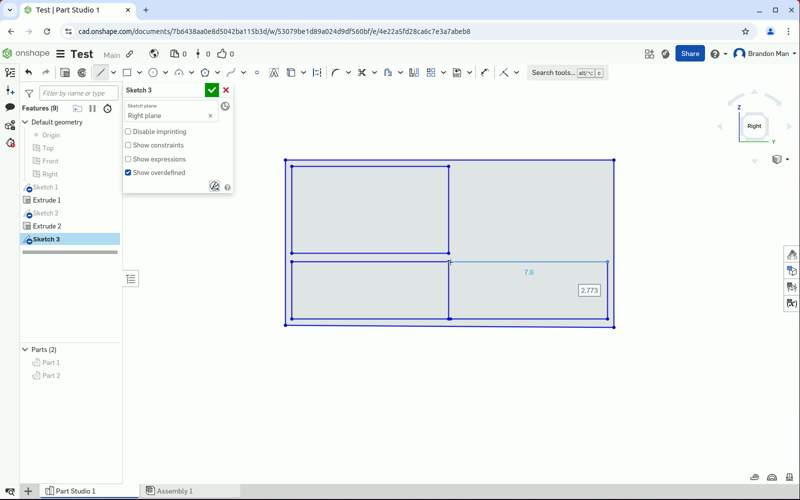
scroll(6)
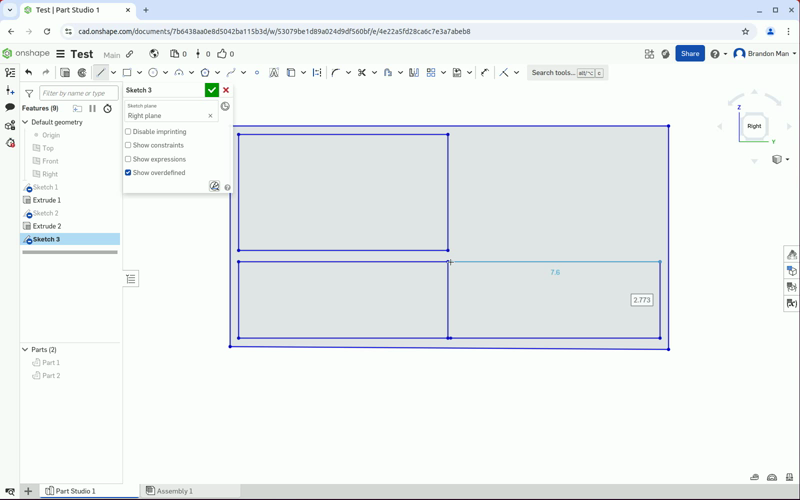
scroll(6)
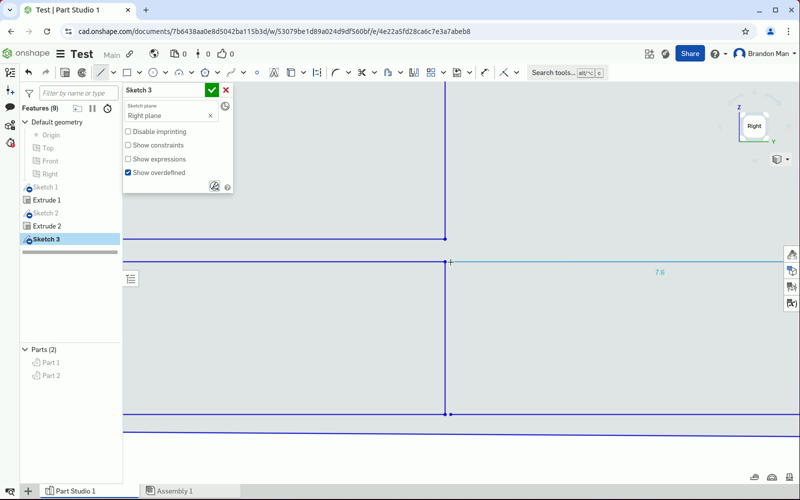
click(450, 261)
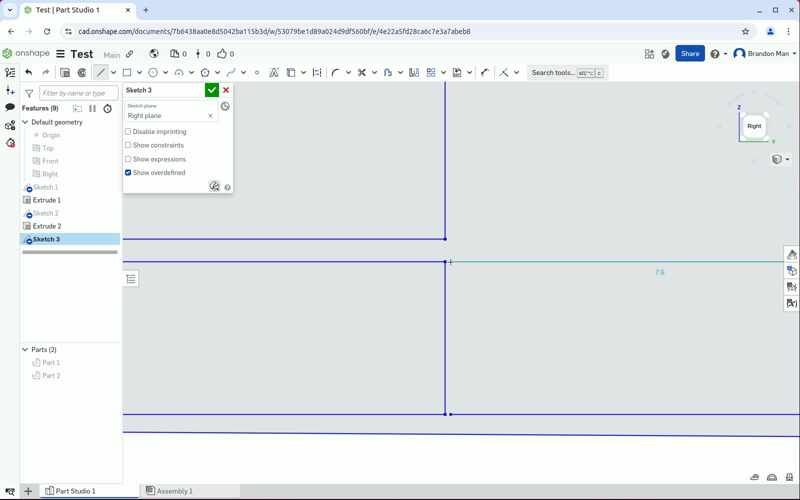
scroll(-6)
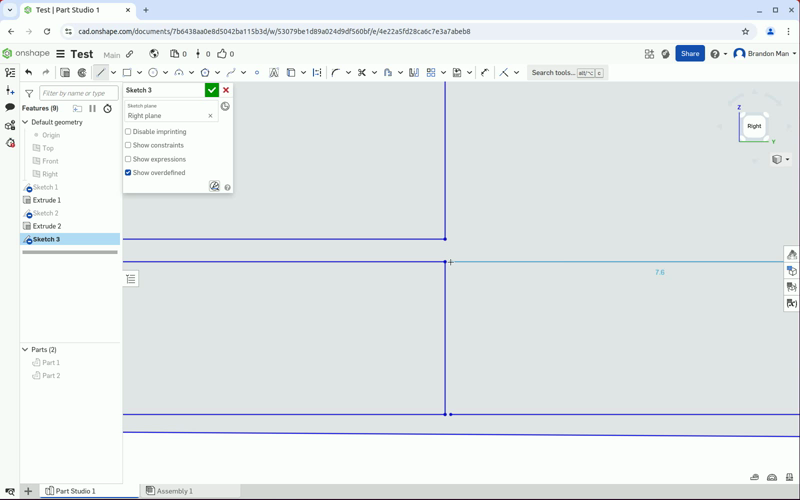
scroll(-6)
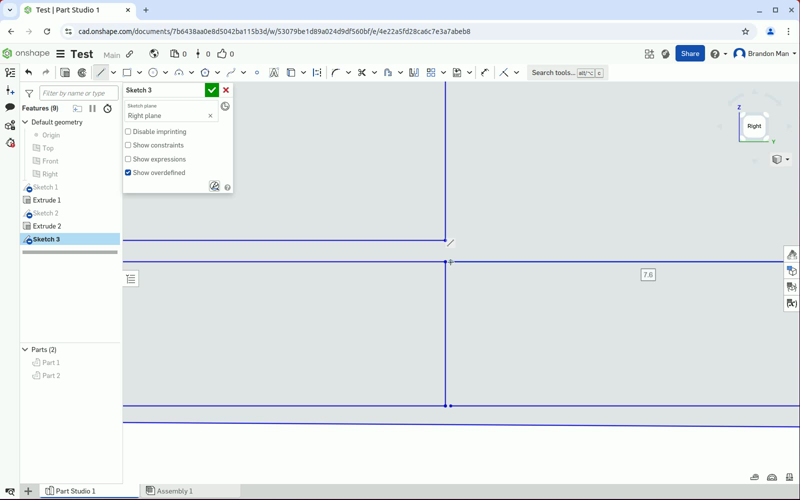
scroll(-6)
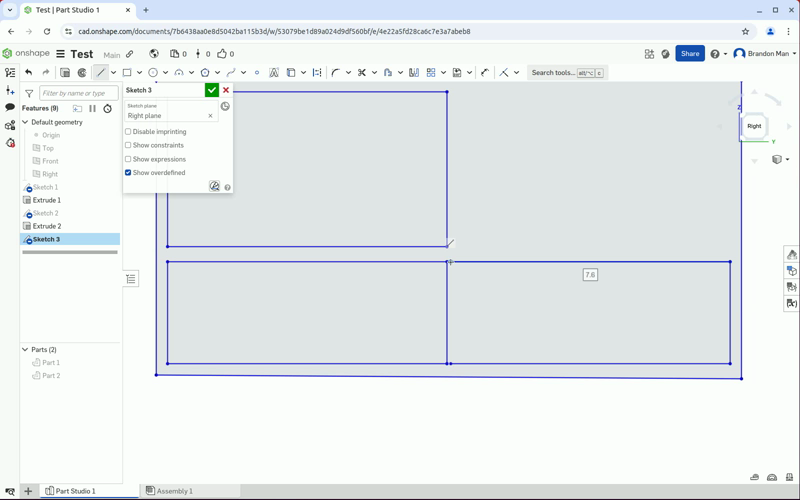
scroll(-6)
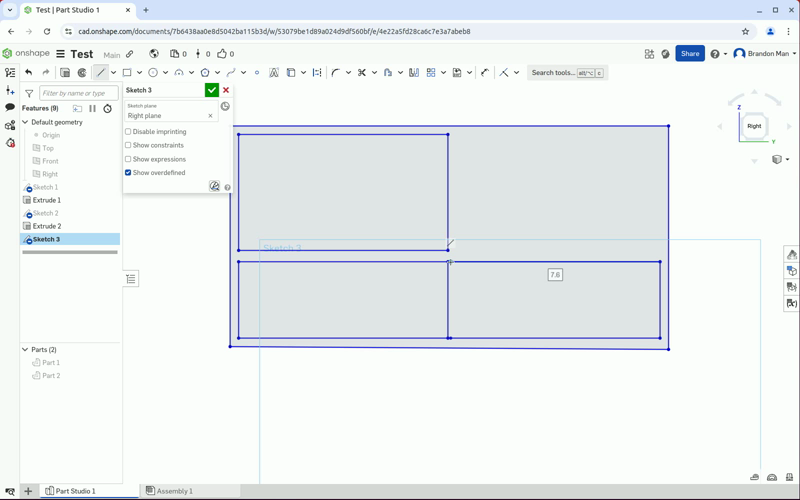
scroll(-6)
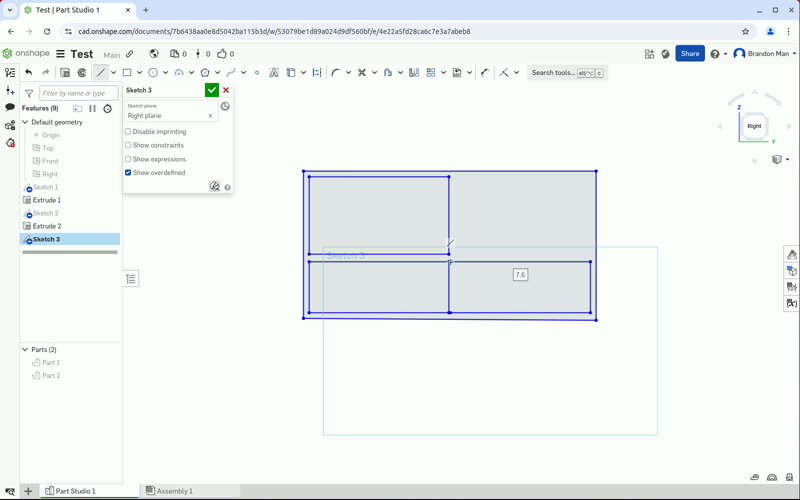
scroll(-6)
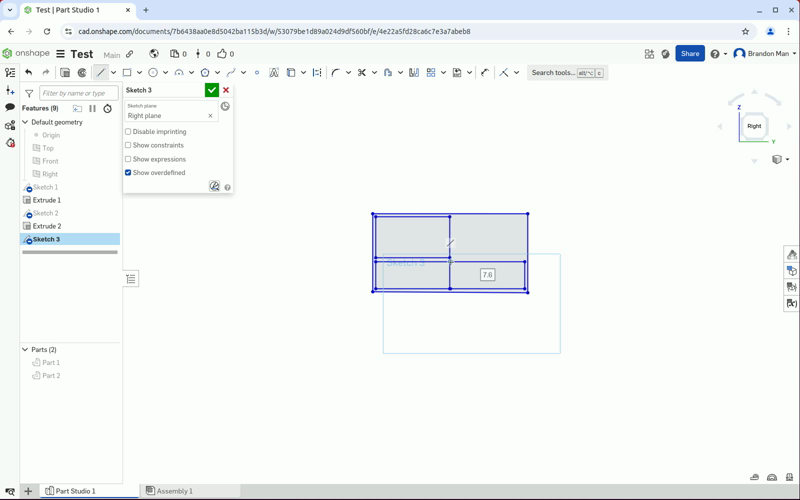
scroll(-6)
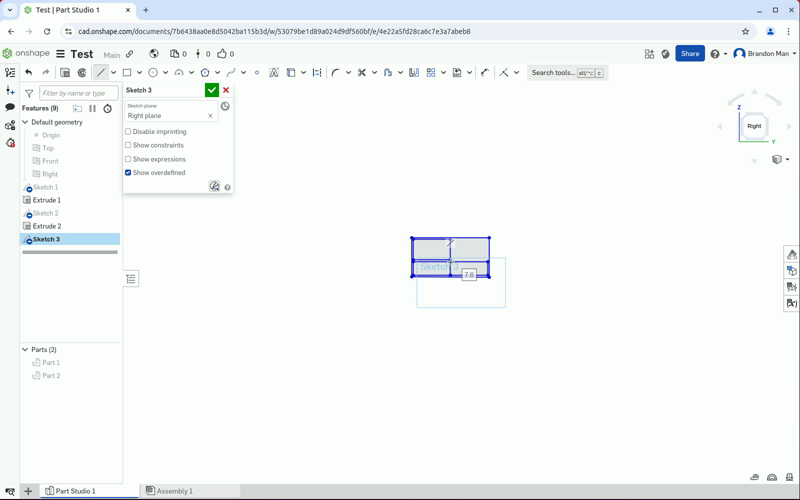
key_up(shift)
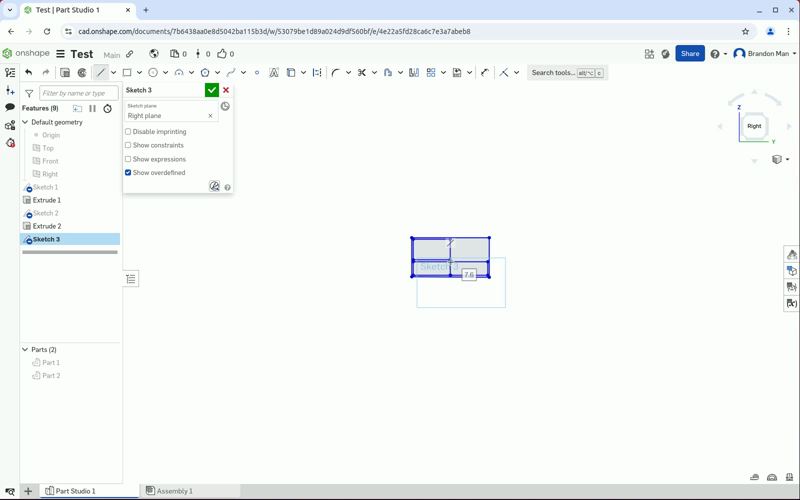
mouse_move(480, 261)
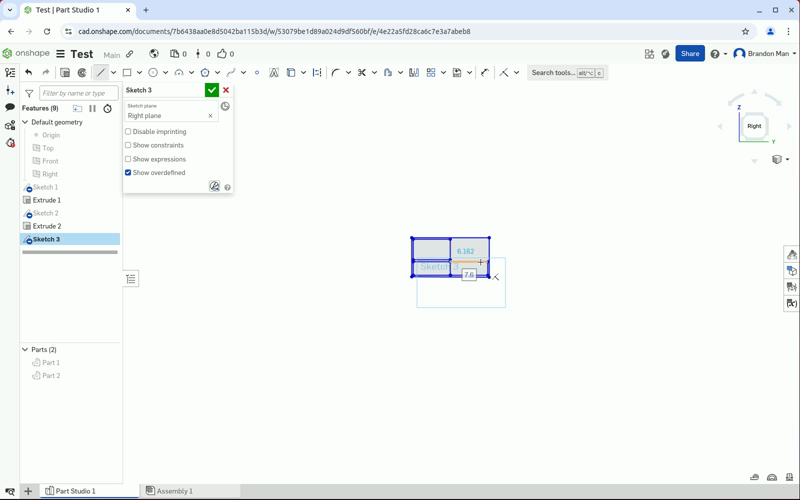
key_down(shift)
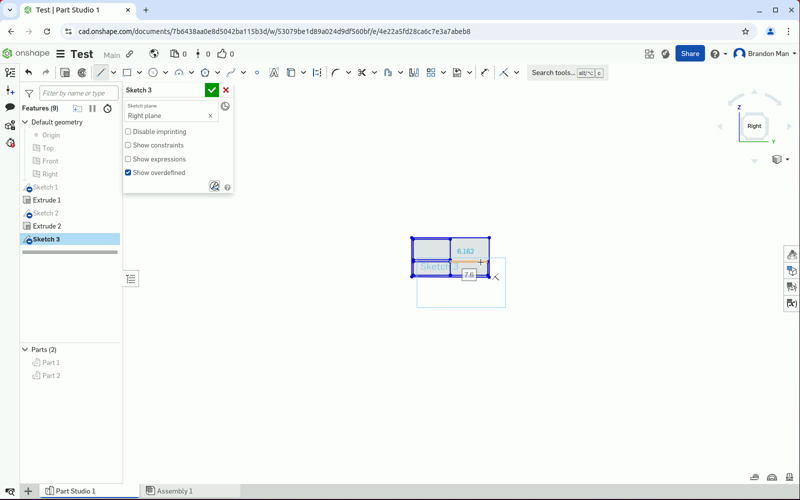
mouse_move(450, 275)
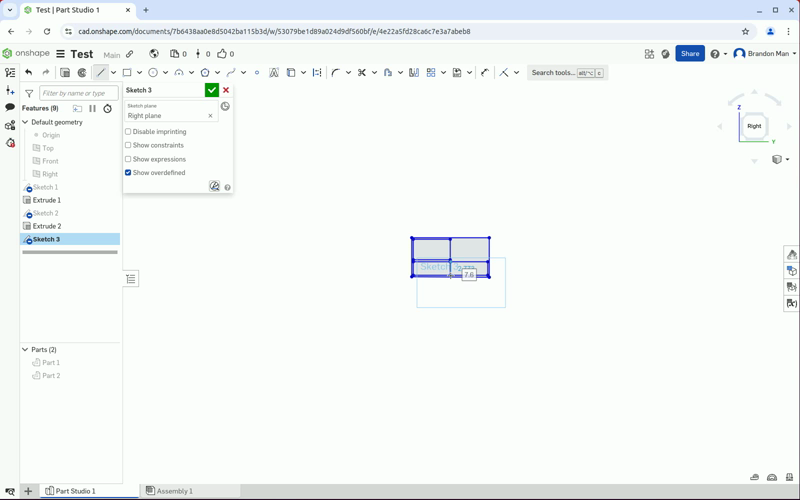
scroll(6)
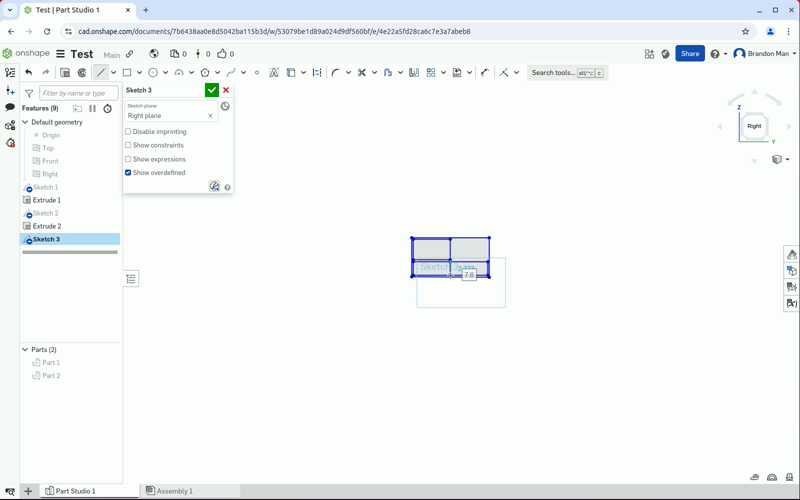
scroll(6)
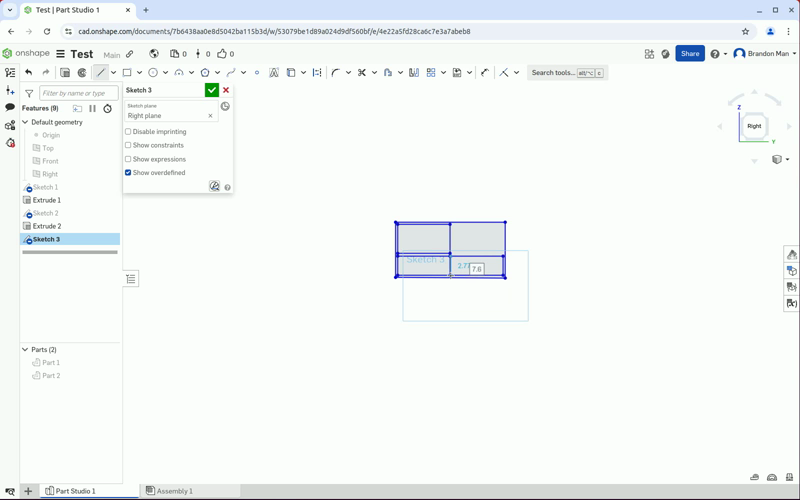
scroll(6)
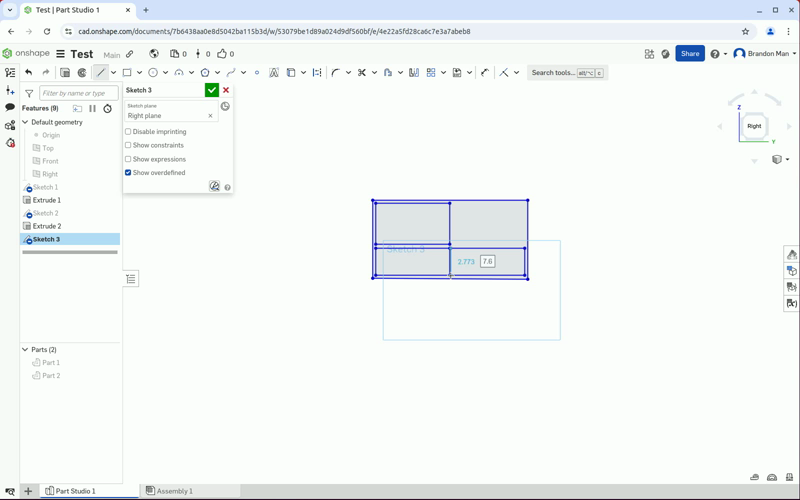
scroll(6)
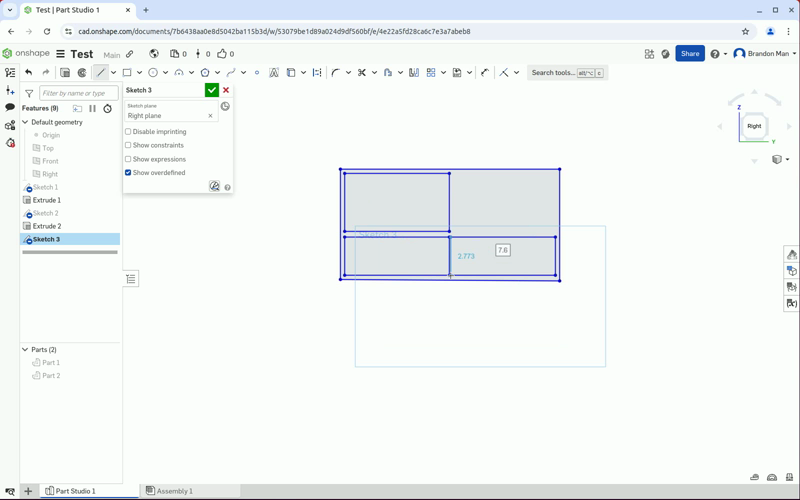
scroll(6)
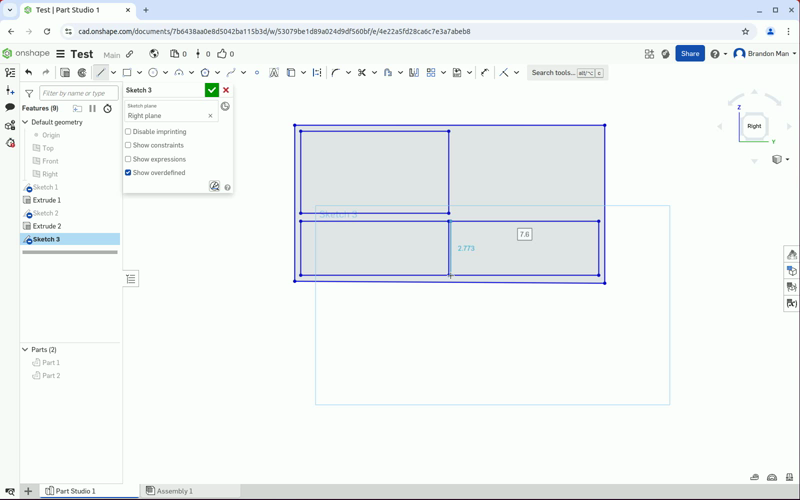
scroll(6)
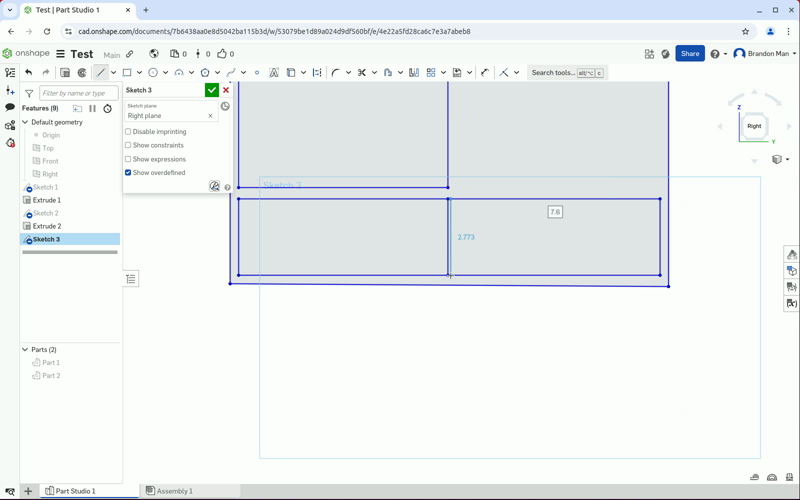
scroll(6)
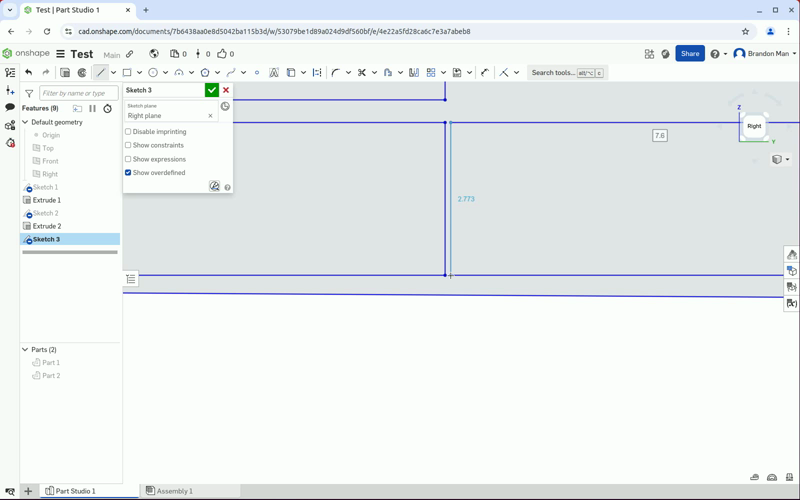
key_up(shift)
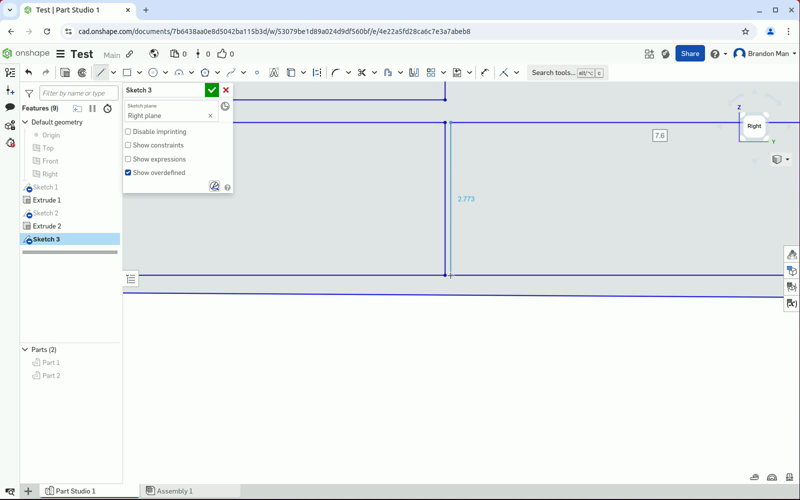
click(450, 275)
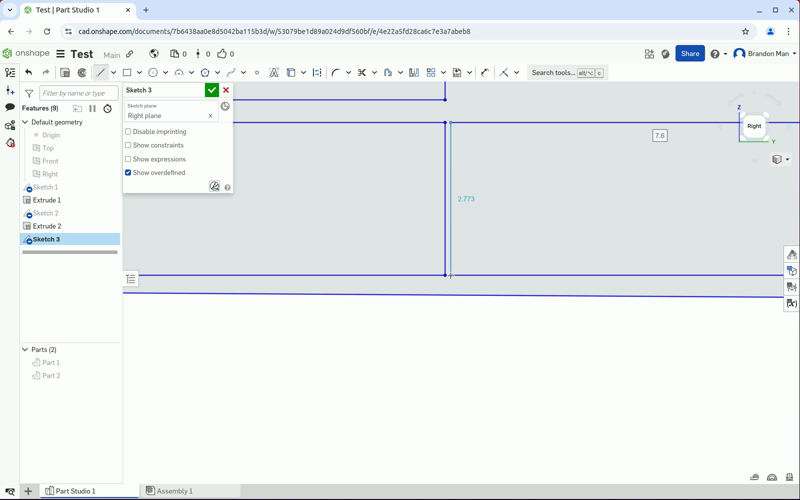
scroll(-6)
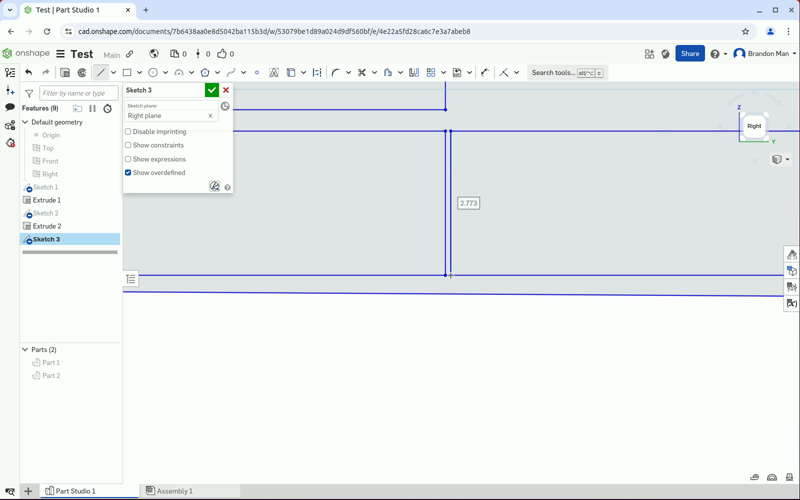
scroll(-6)
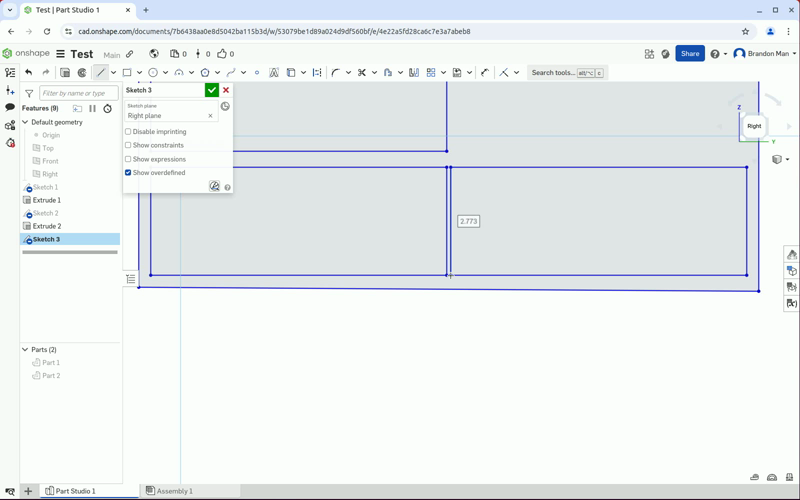
scroll(-6)
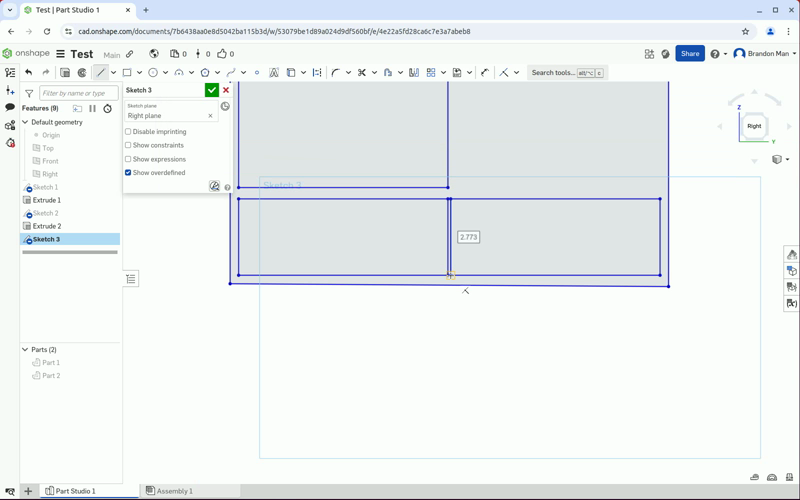
scroll(-6)
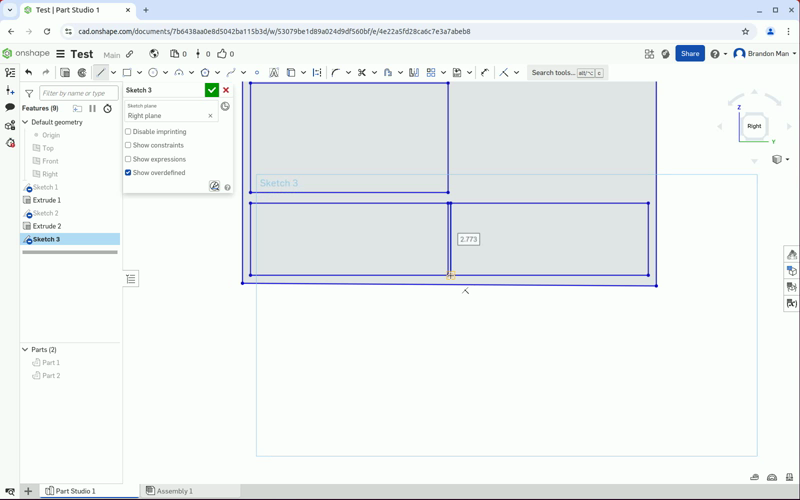
scroll(-6)
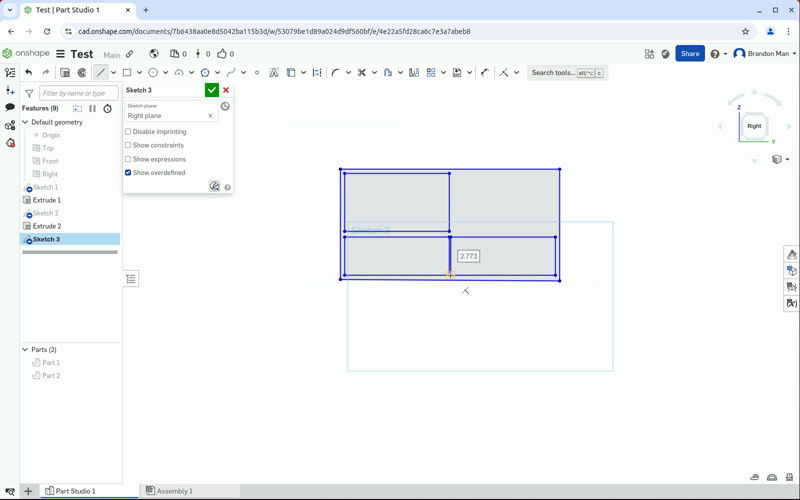
scroll(-6)
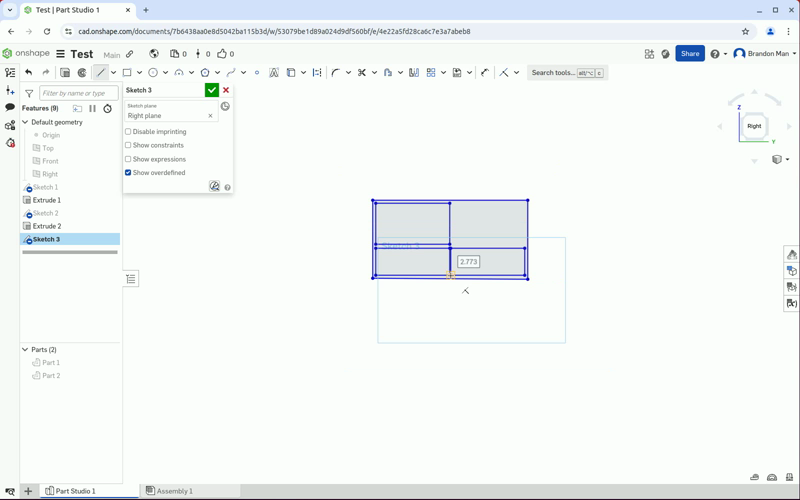
scroll(-6)
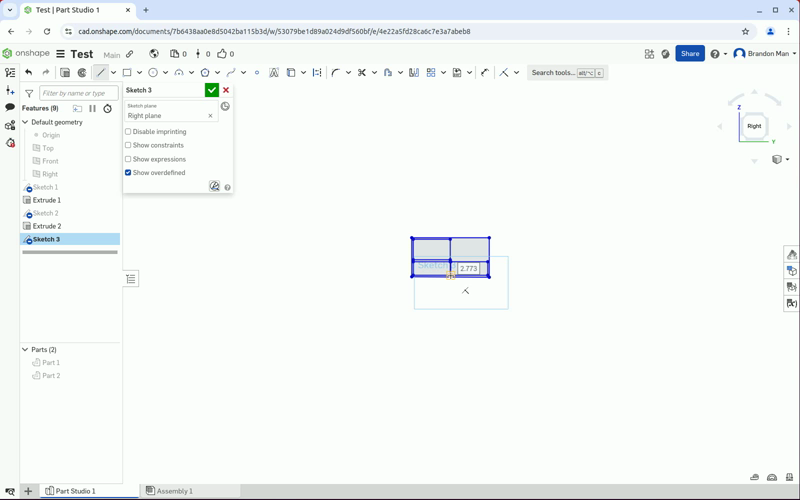
key(esc)
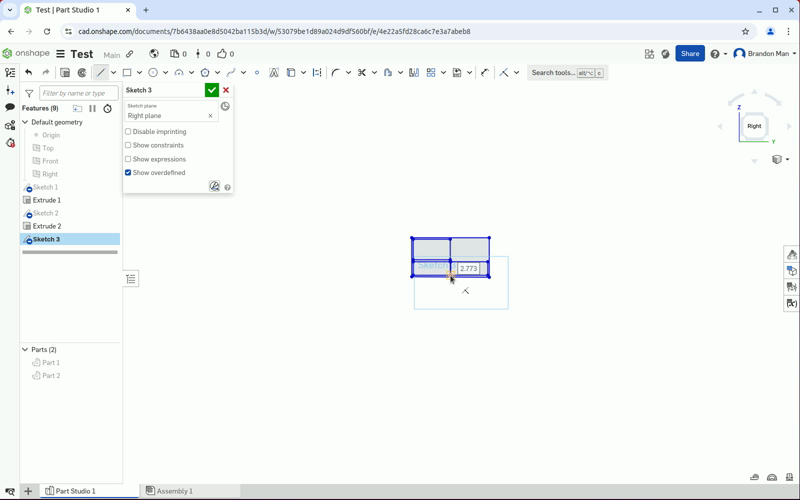
key(l)
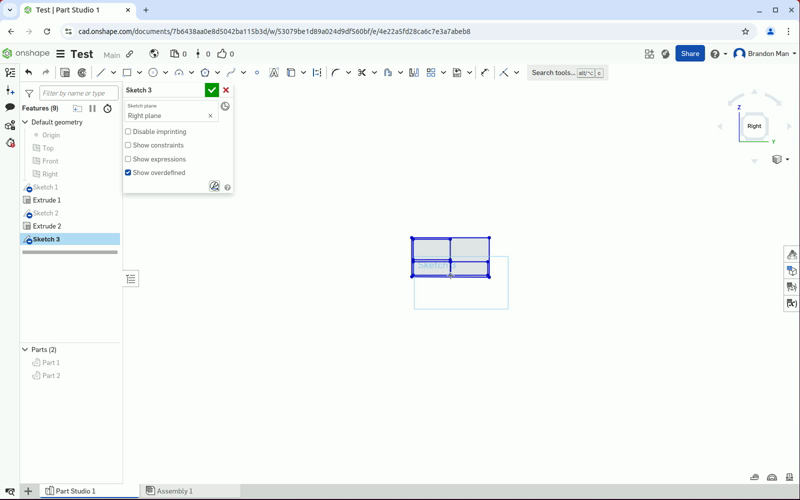
key_down(shift)
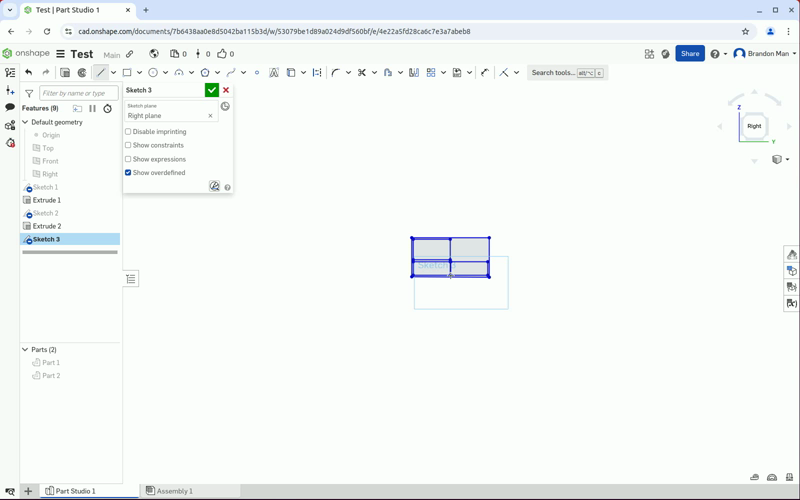
mouse_move(450, 259)
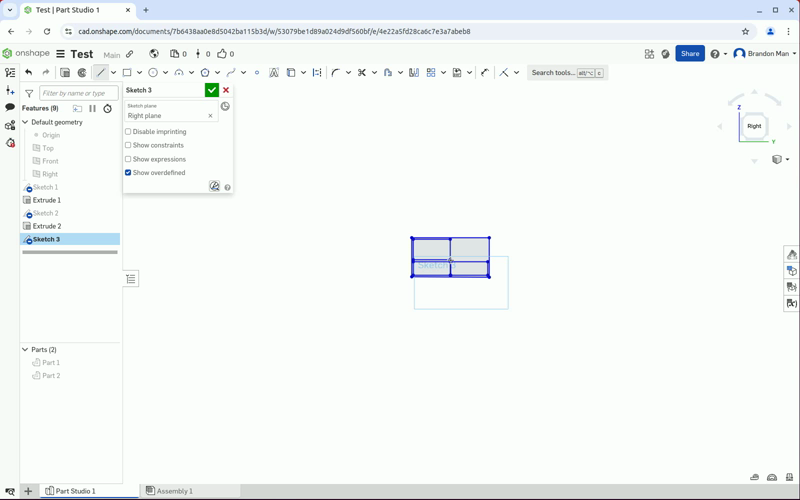
scroll(6)
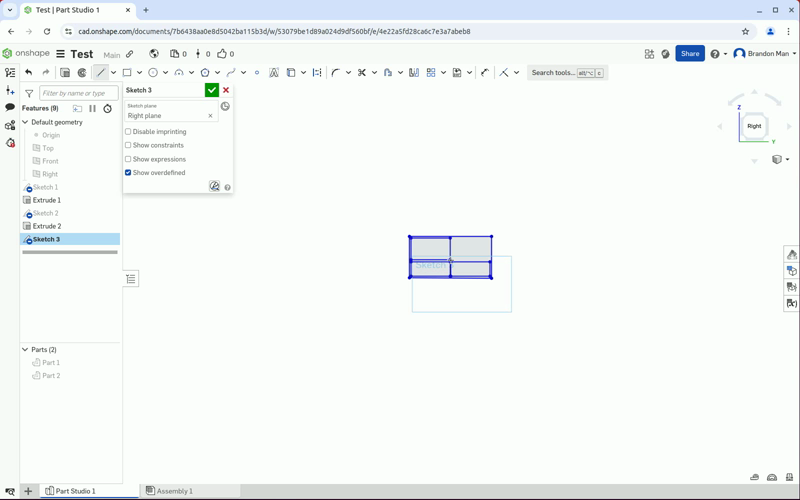
scroll(6)
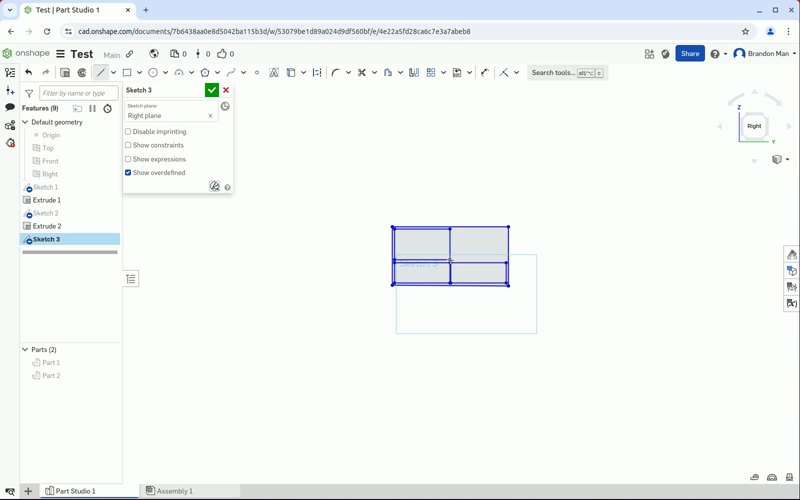
scroll(6)
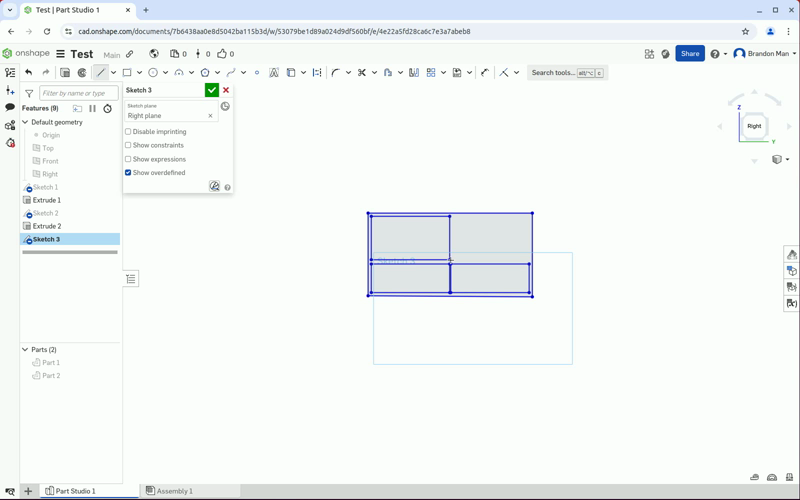
scroll(6)
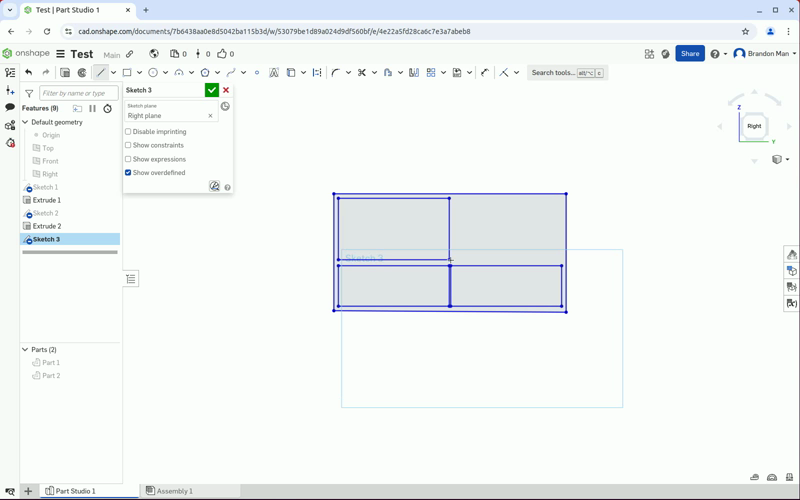
scroll(6)
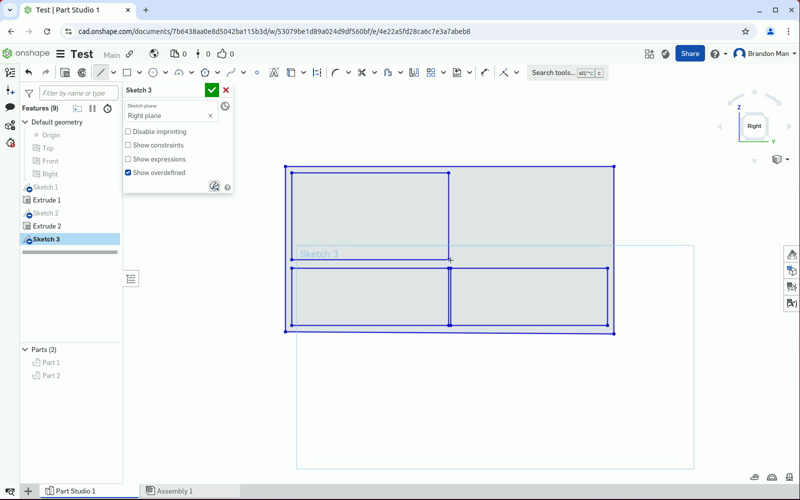
scroll(6)
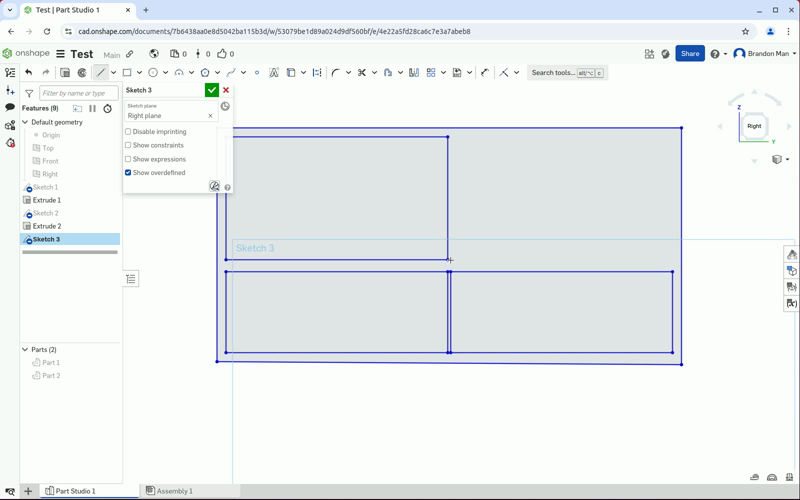
scroll(6)
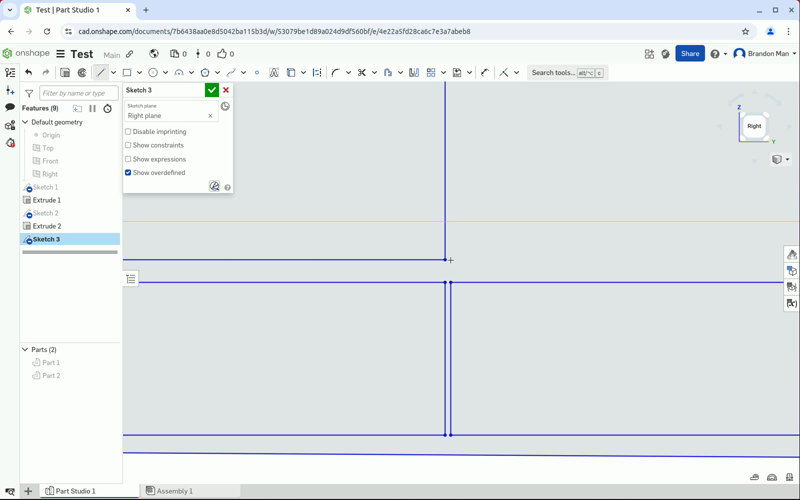
click(450, 259)
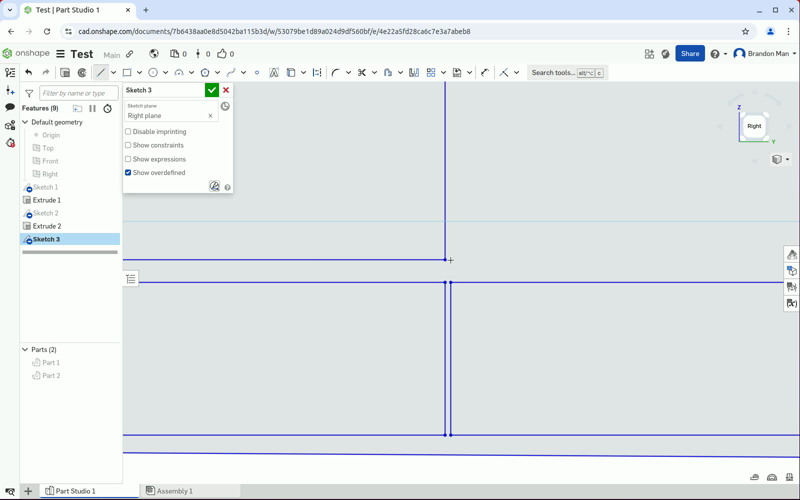
scroll(-6)
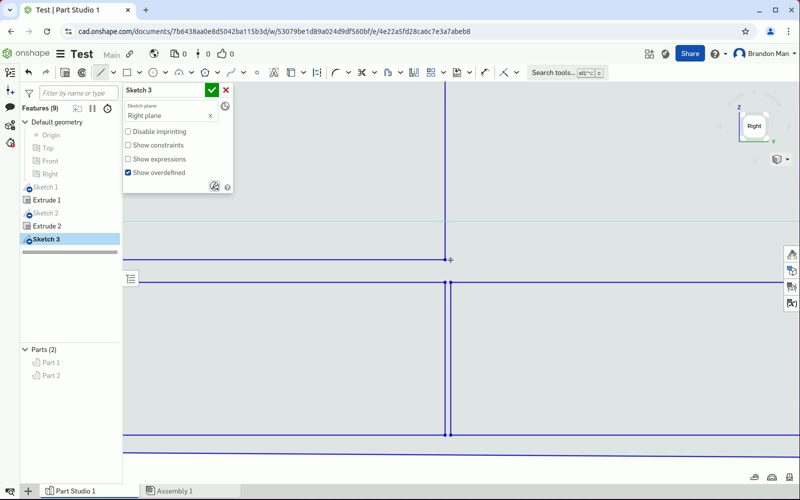
scroll(-6)
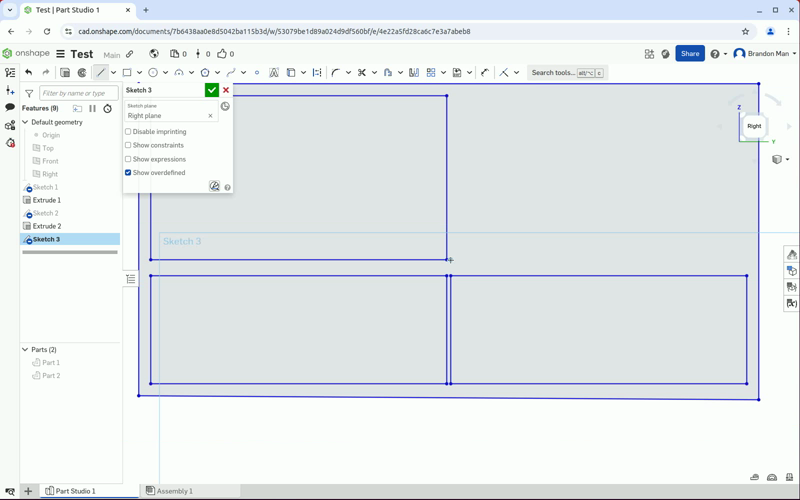
scroll(-6)
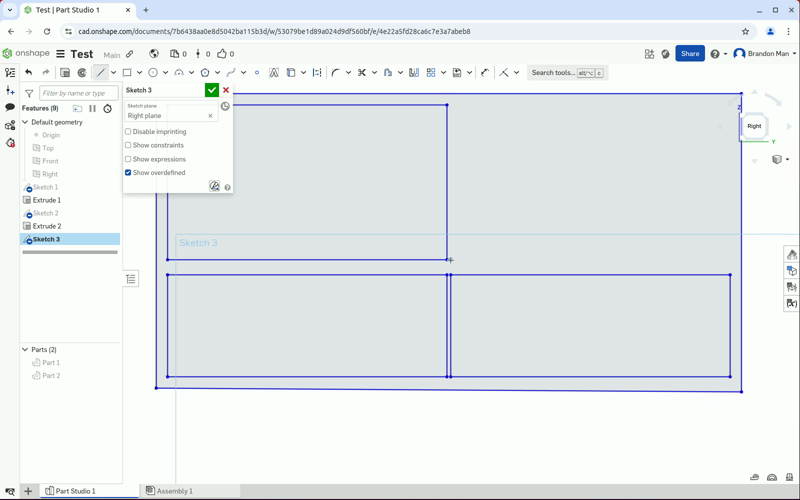
scroll(-6)
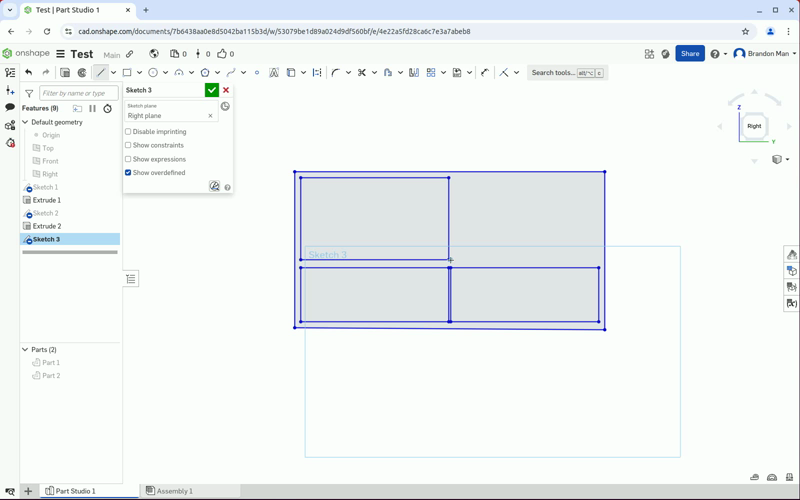
scroll(-6)
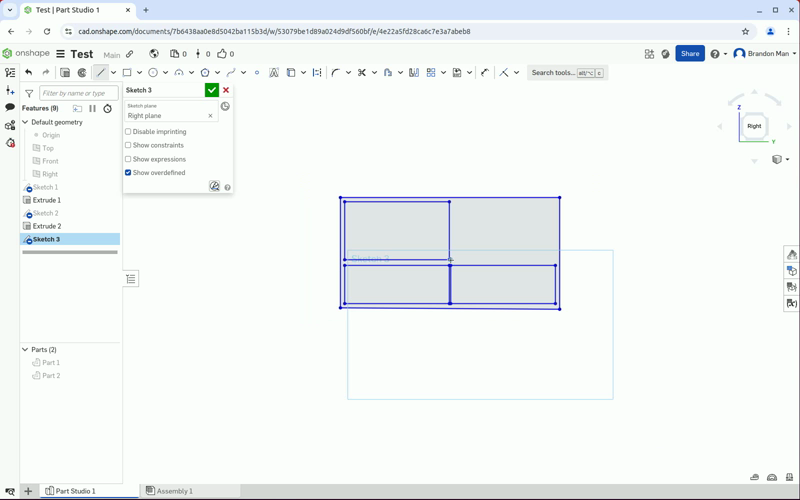
scroll(-6)
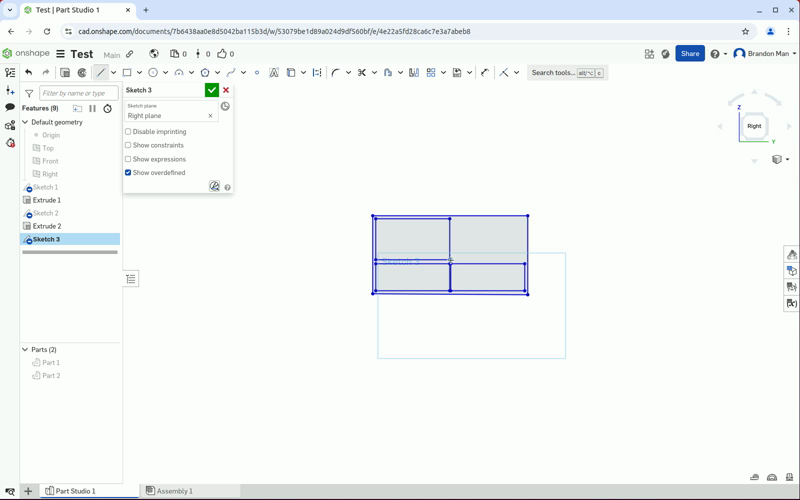
scroll(-6)
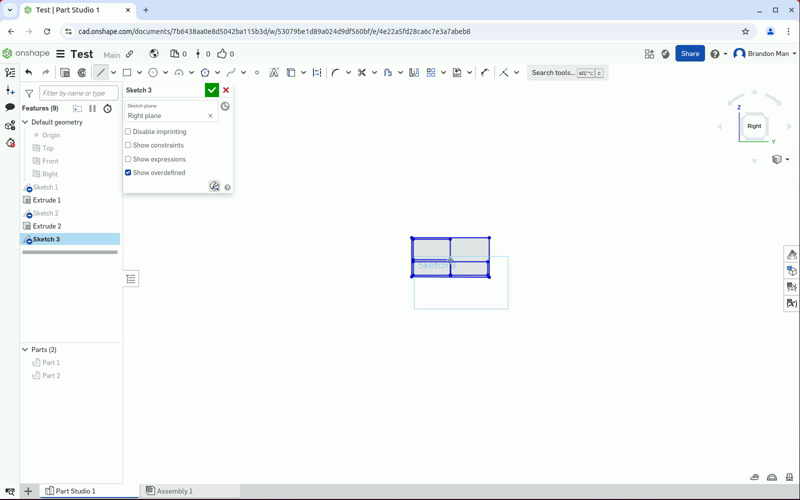
key_up(shift)
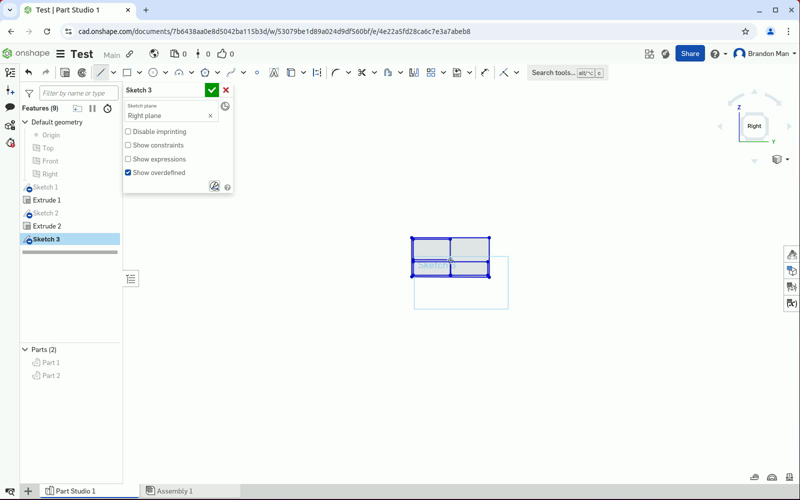
key_down(shift)
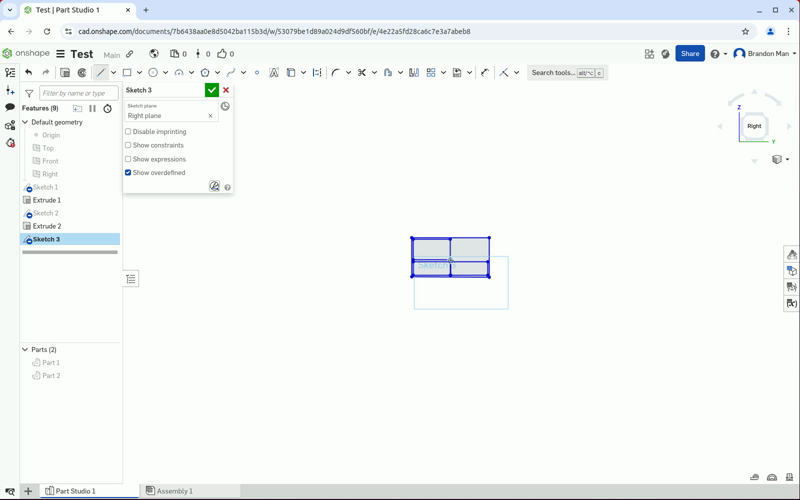
mouse_move(480, 259)
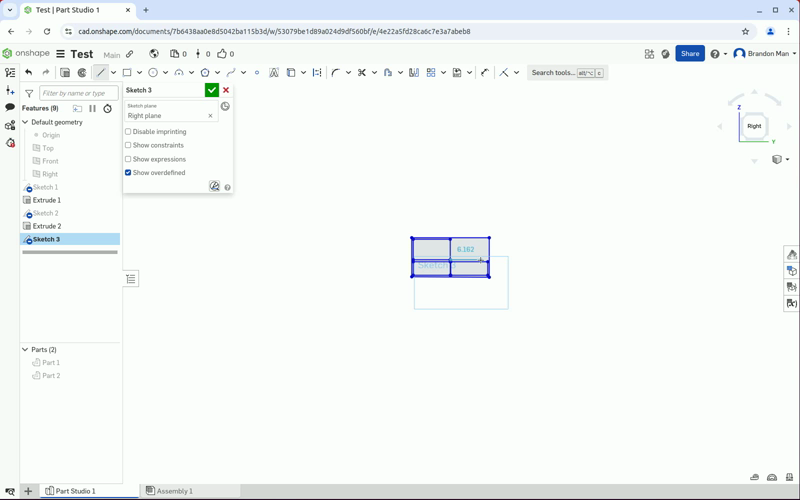
mouse_move(487, 259)
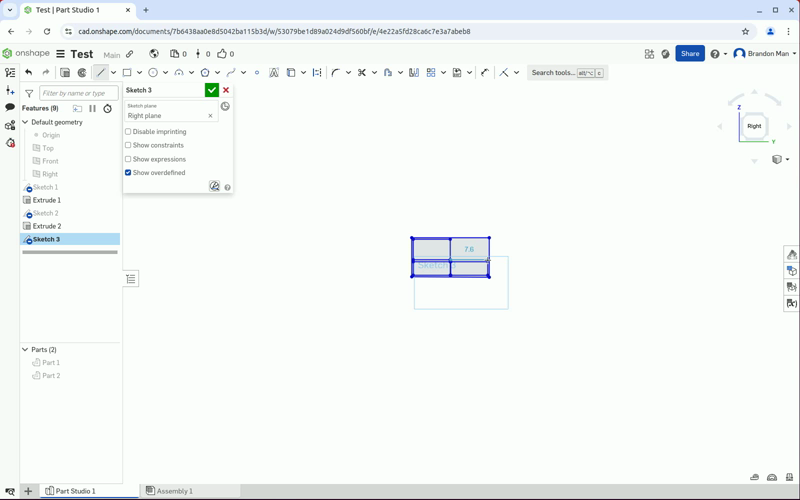
scroll(6)
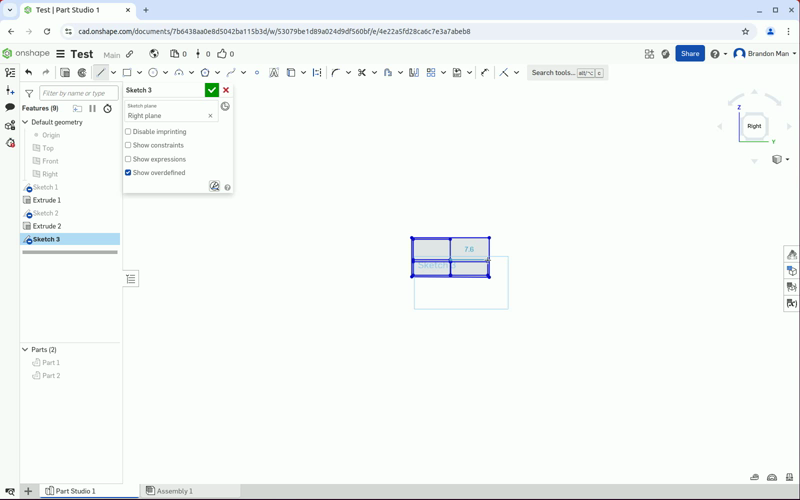
scroll(6)
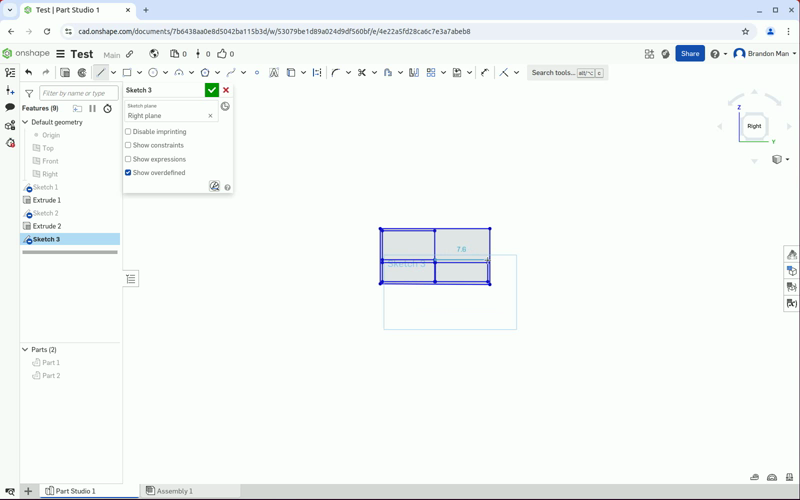
scroll(6)
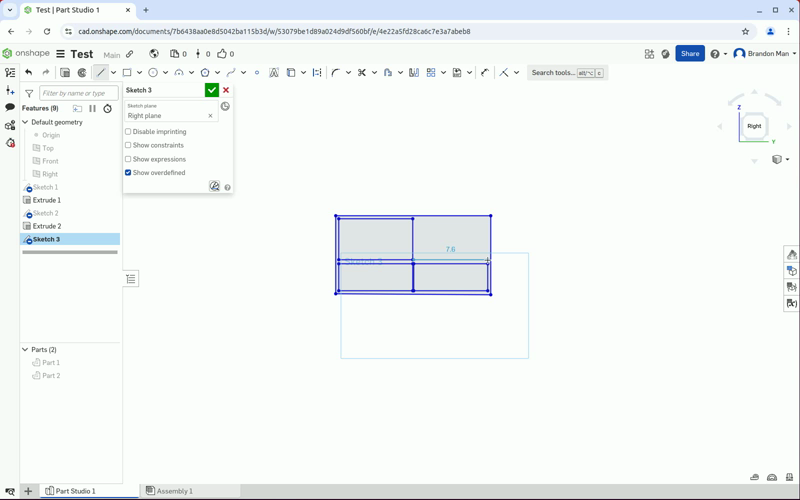
scroll(6)
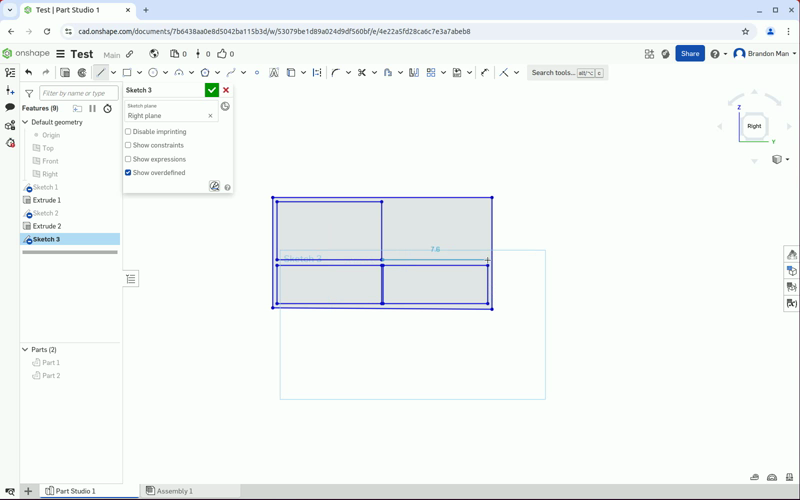
scroll(6)
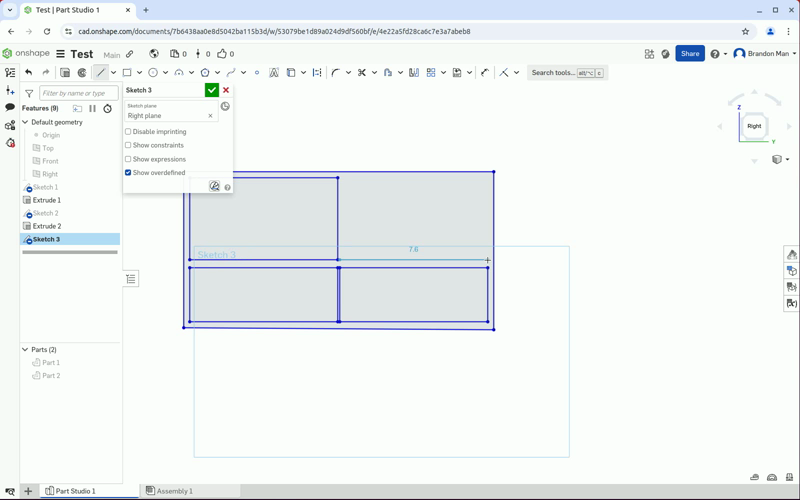
scroll(6)
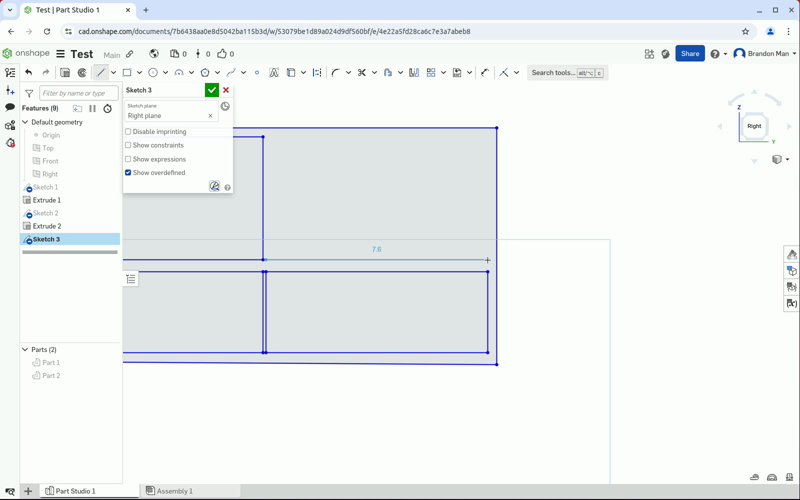
scroll(6)
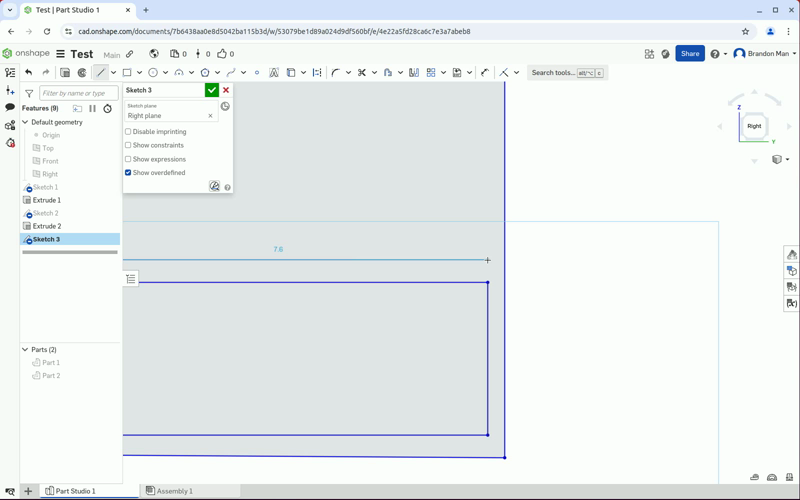
click(487, 259)
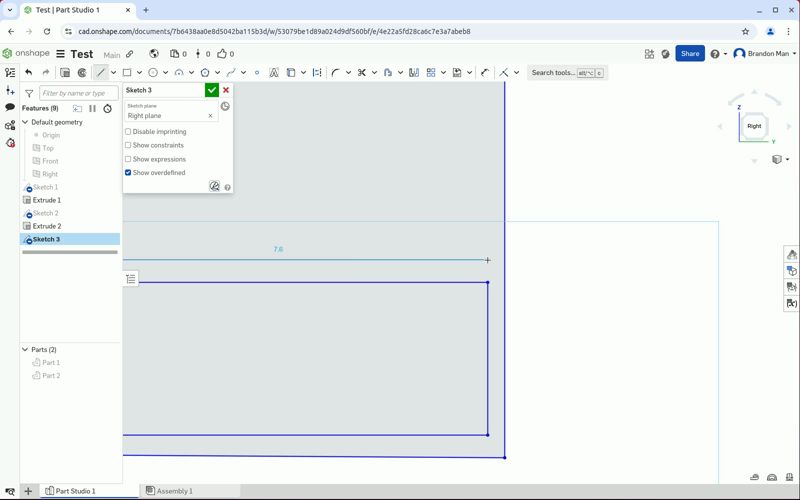
scroll(-6)
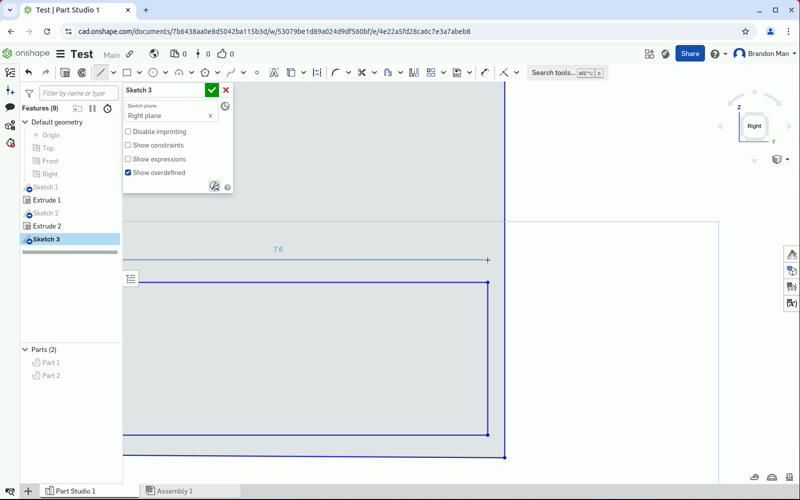
scroll(-6)
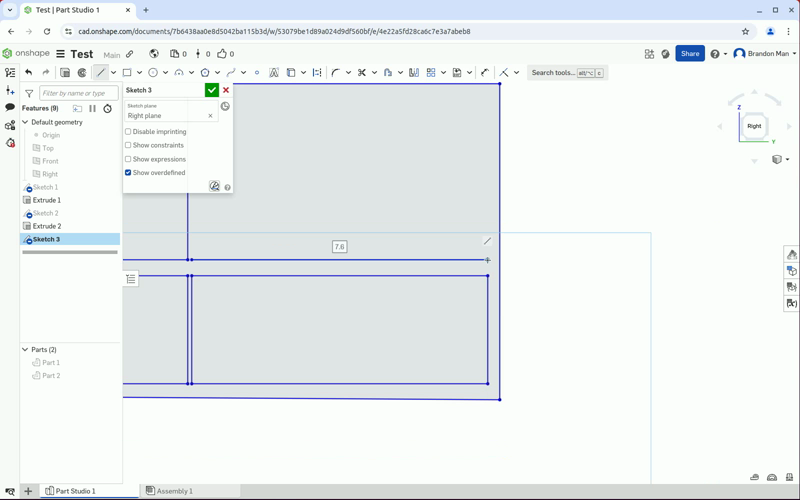
scroll(-6)
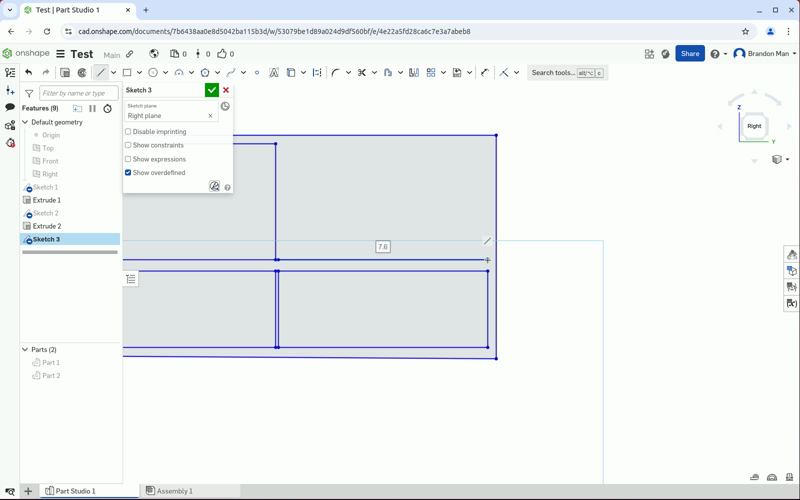
scroll(-6)
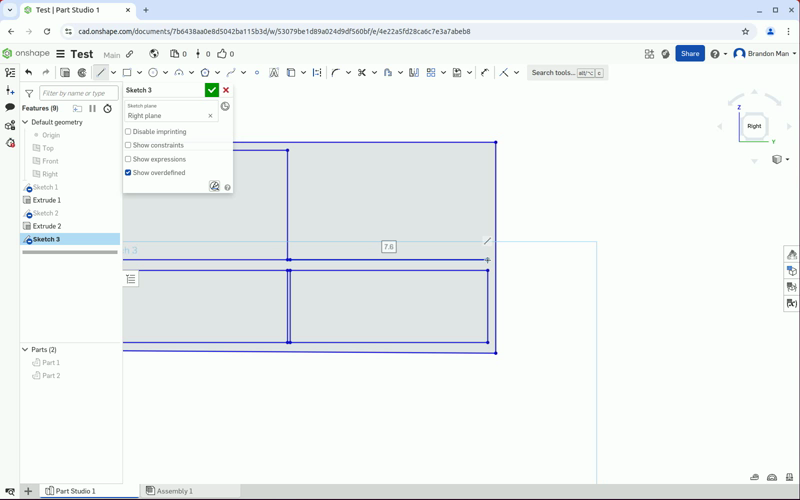
scroll(-6)
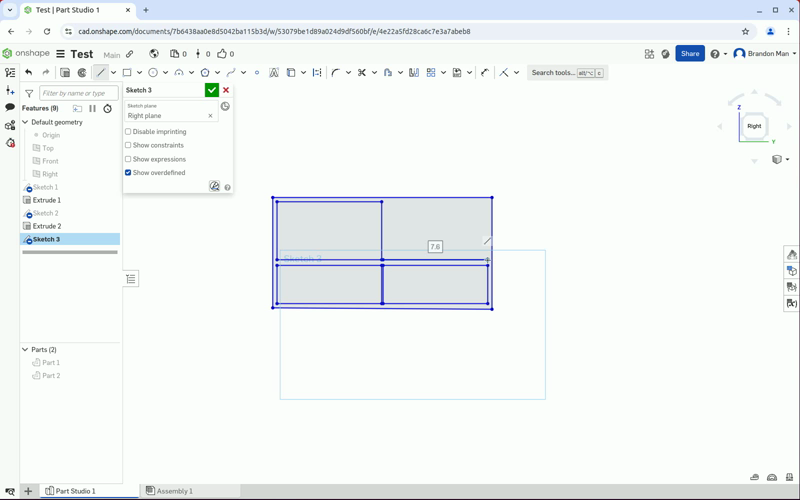
scroll(-6)
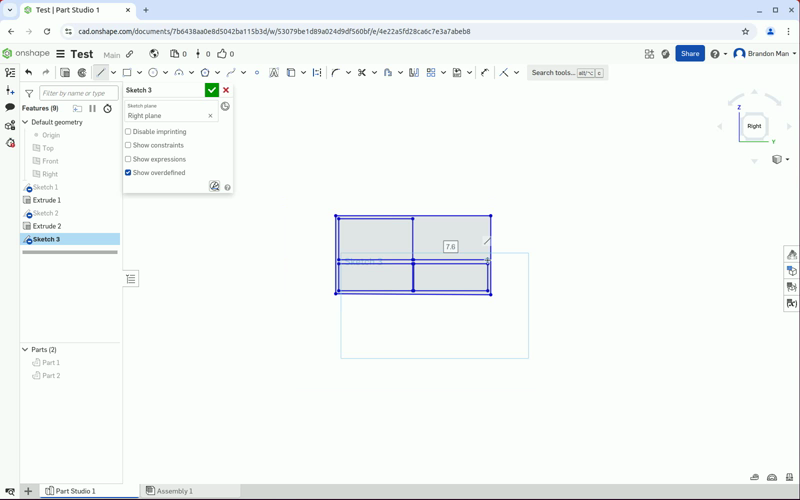
scroll(-6)
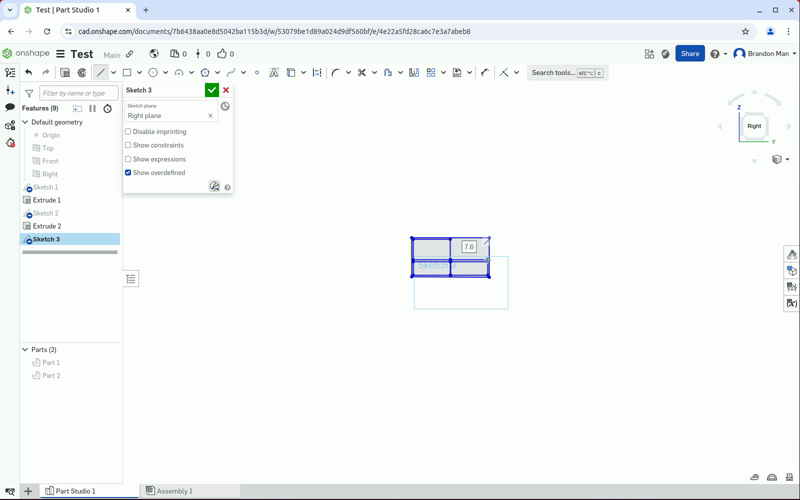
key_up(shift)
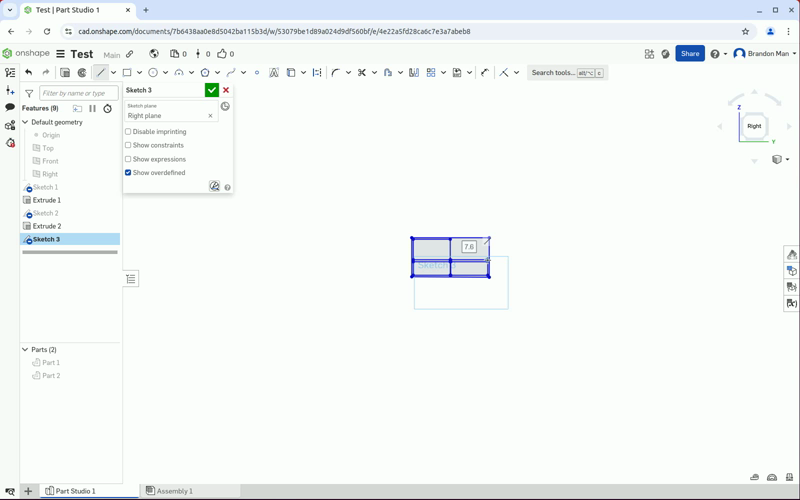
key_down(shift)
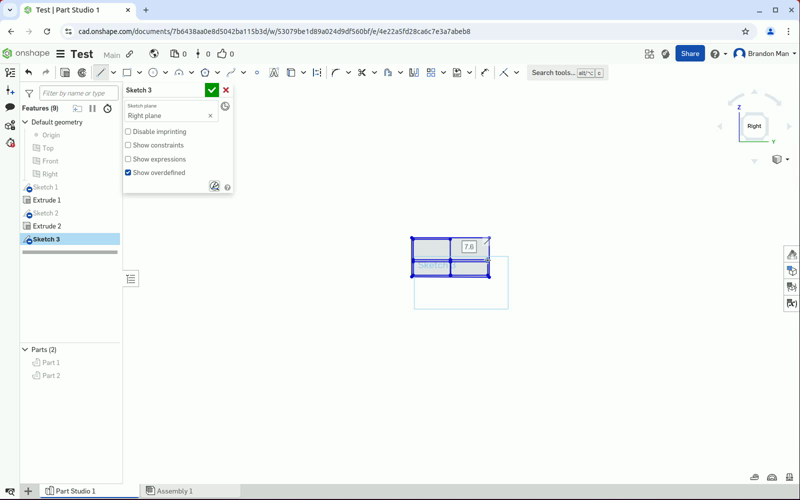
mouse_move(517, 259)
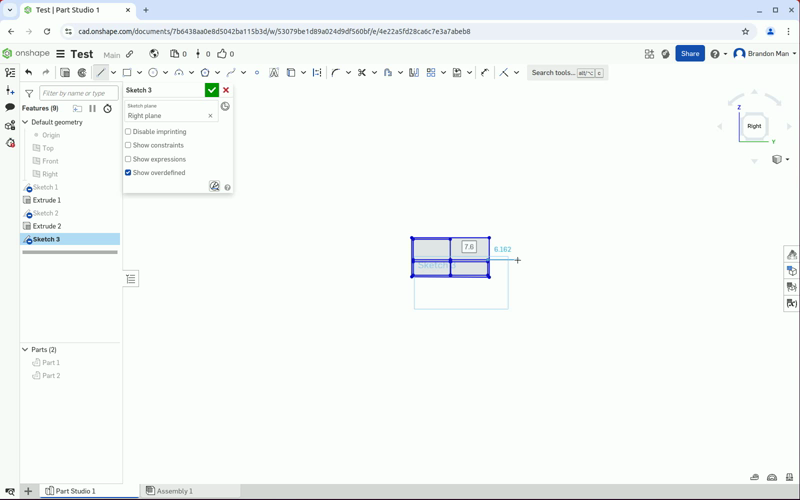
mouse_move(487, 239)
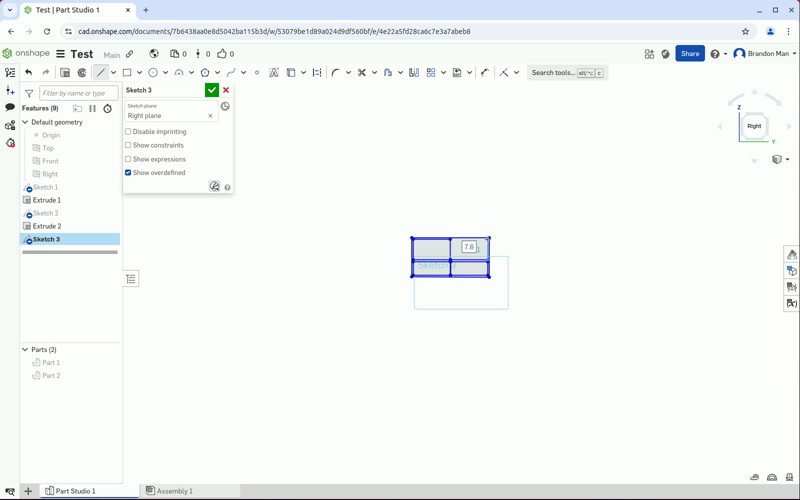
scroll(6)
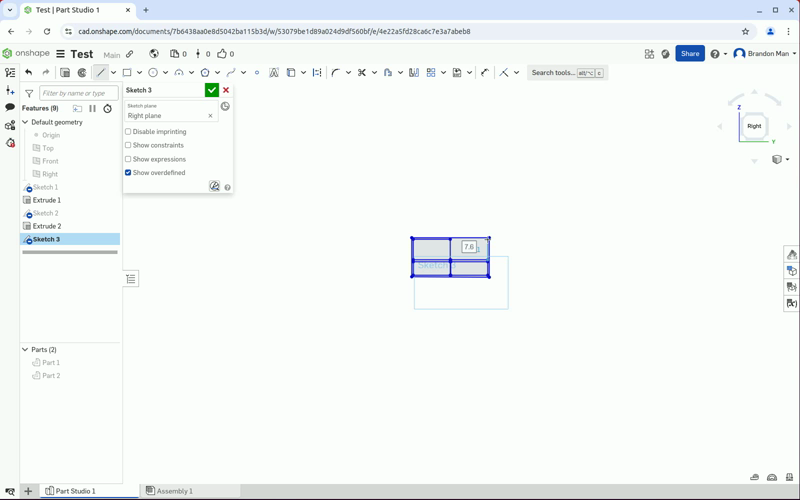
scroll(6)
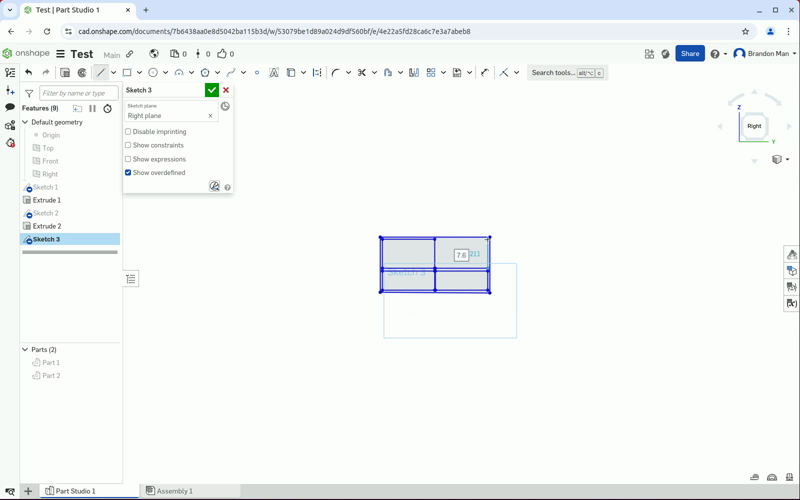
scroll(6)
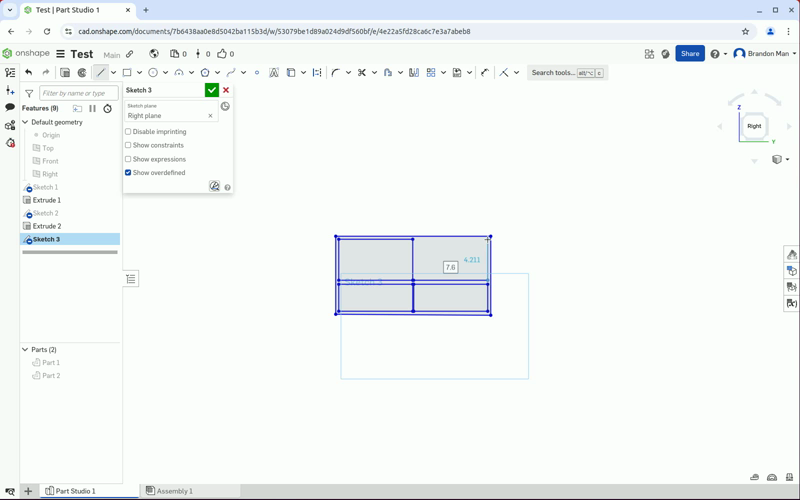
scroll(6)
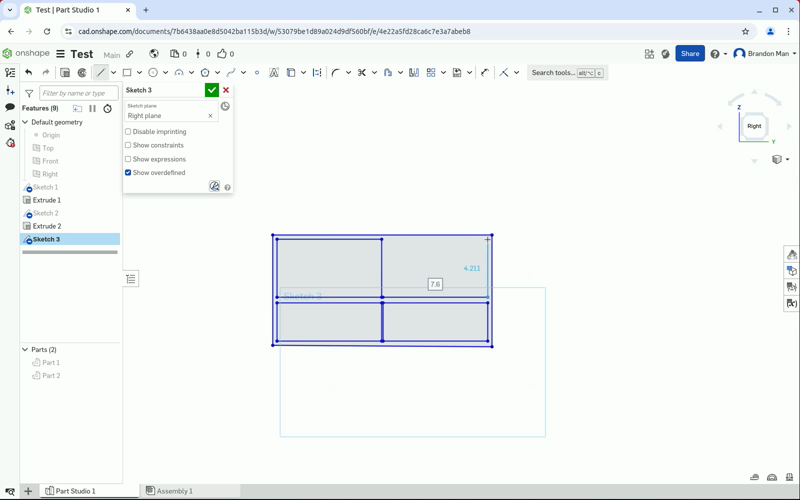
scroll(6)
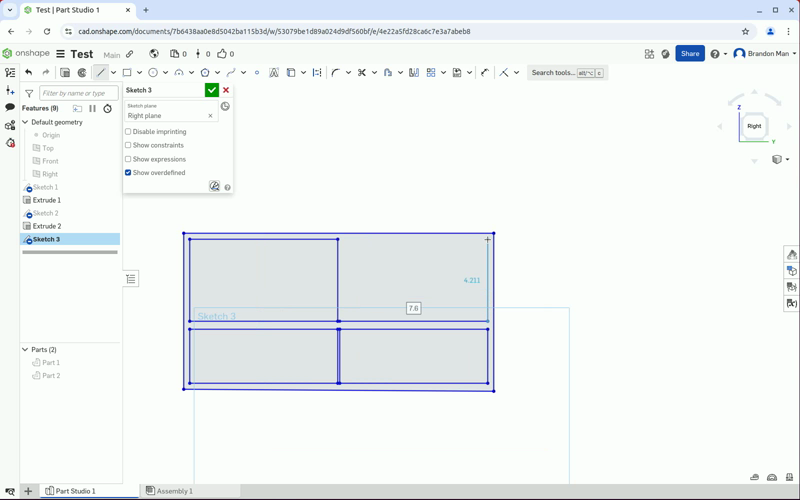
scroll(6)
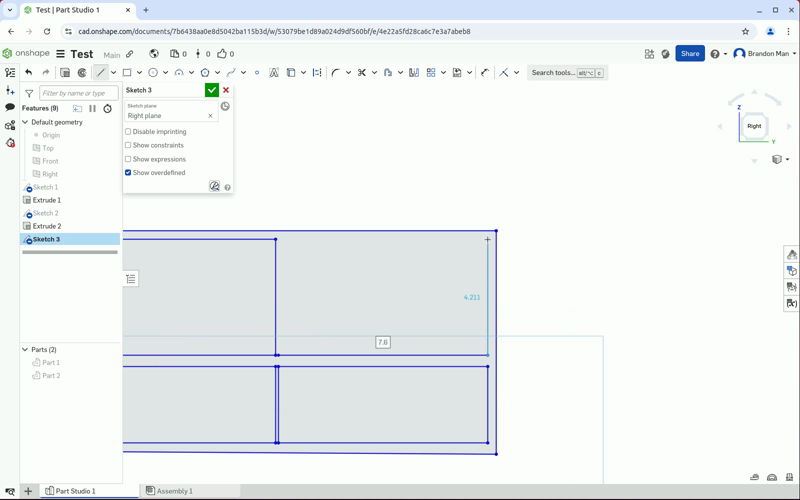
scroll(6)
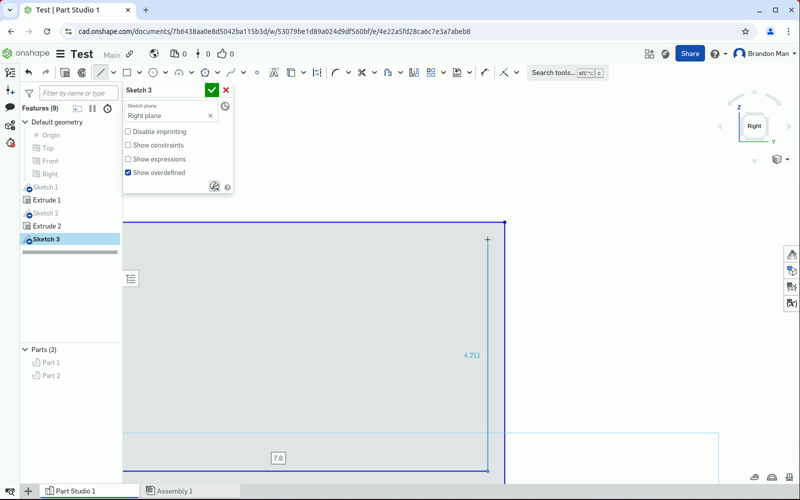
click(487, 239)
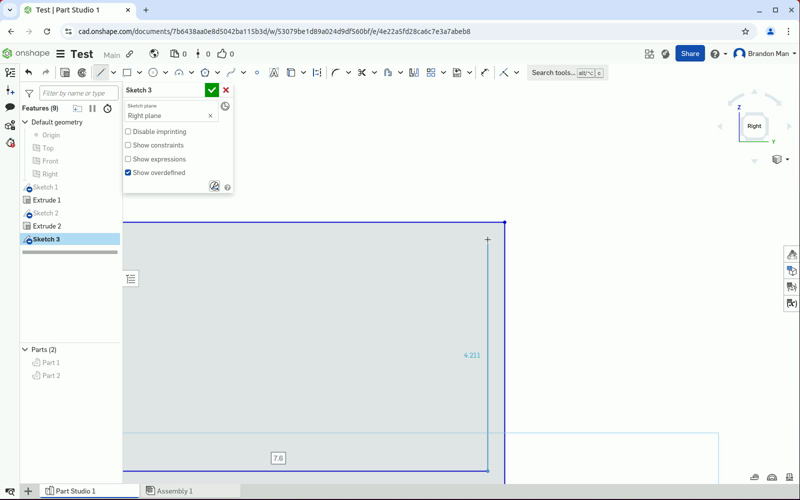
scroll(-6)
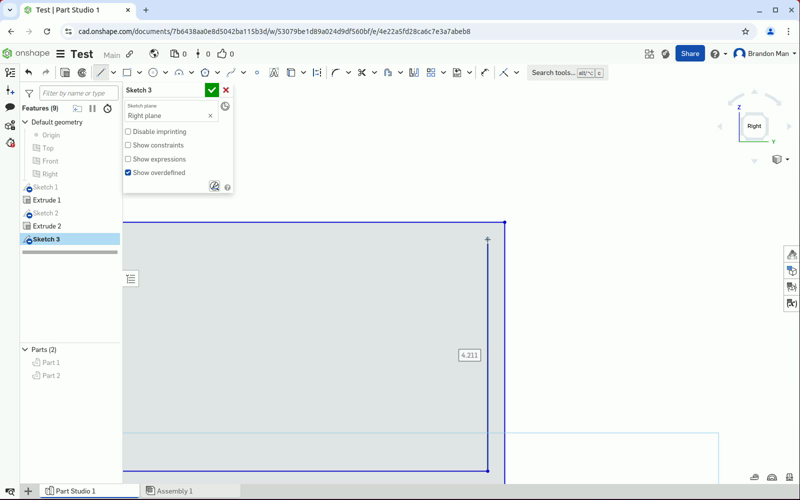
scroll(-6)
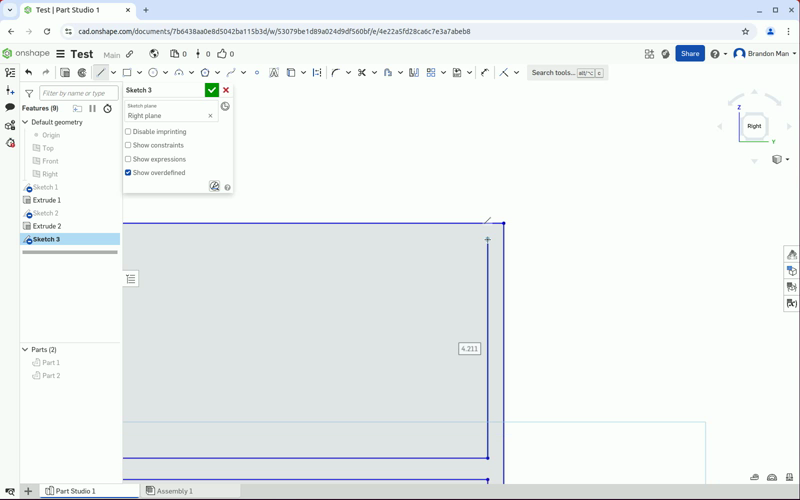
scroll(-6)
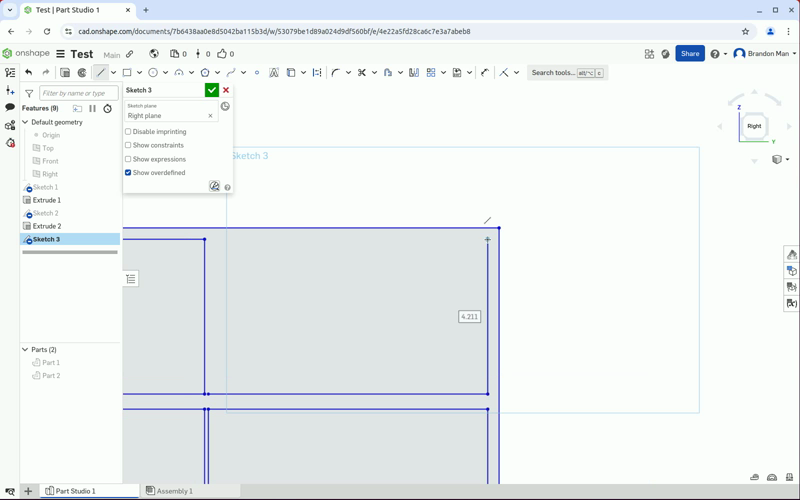
scroll(-6)
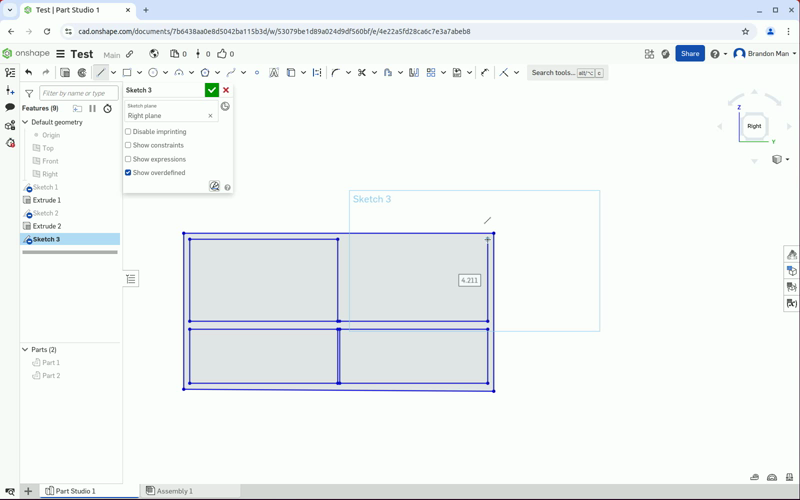
scroll(-6)
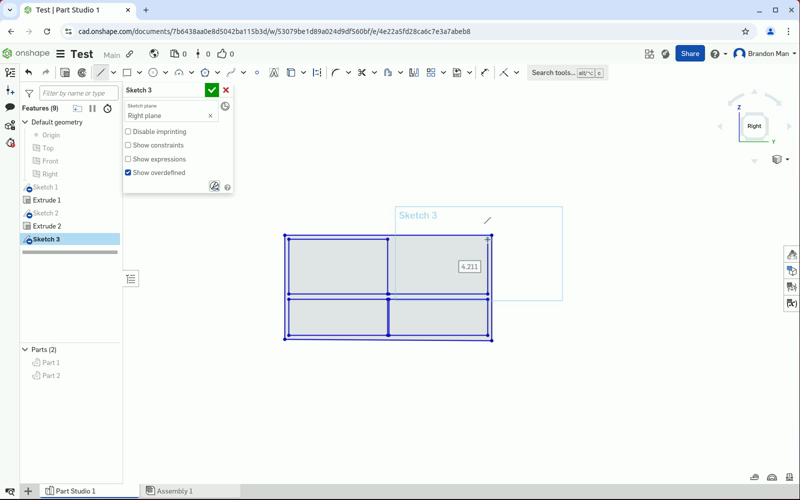
scroll(-6)
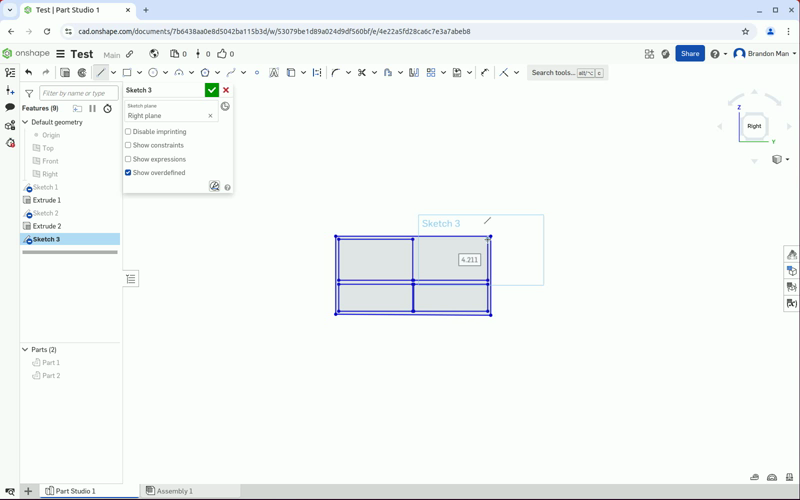
scroll(-6)
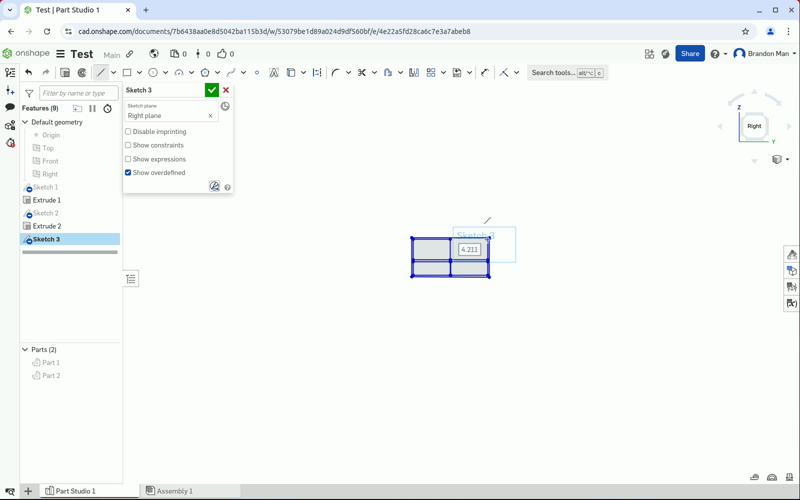
key_up(shift)
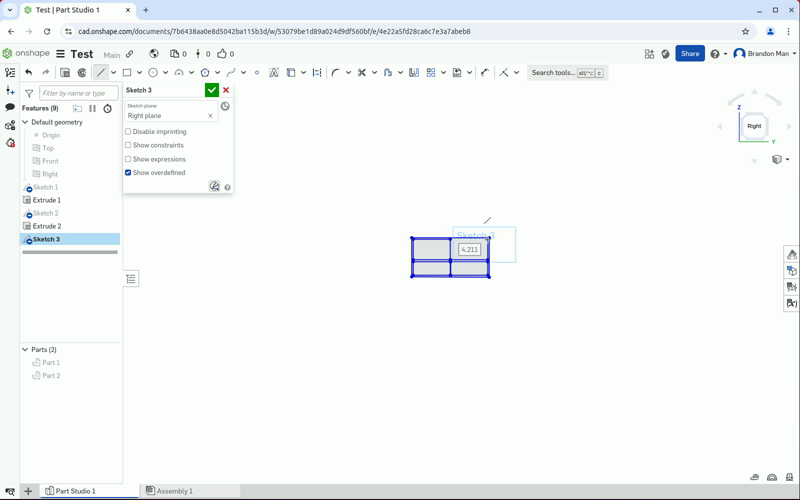
key_down(shift)
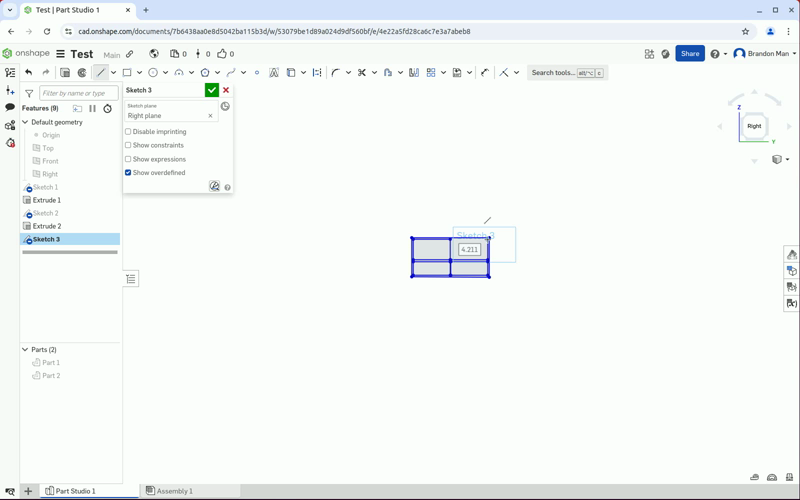
mouse_move(517, 239)
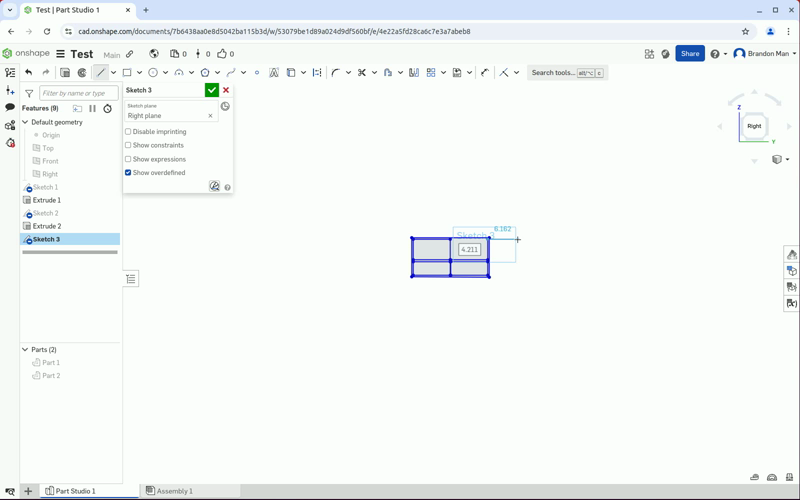
mouse_move(450, 239)
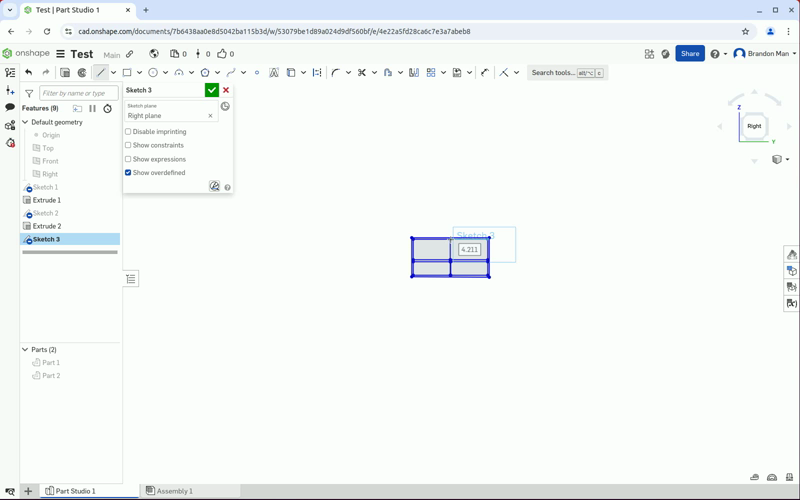
scroll(6)
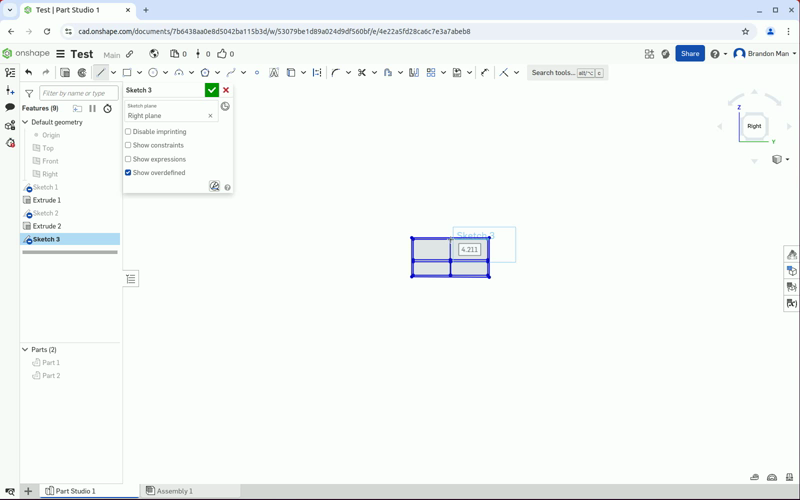
scroll(6)
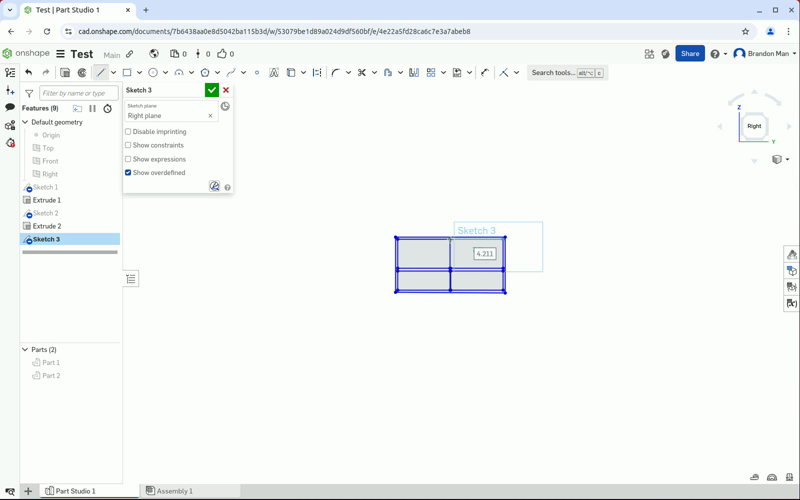
scroll(6)
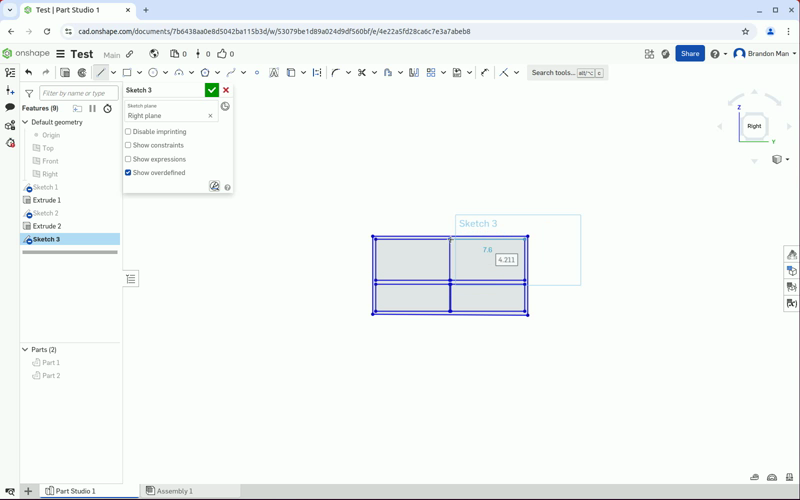
scroll(6)
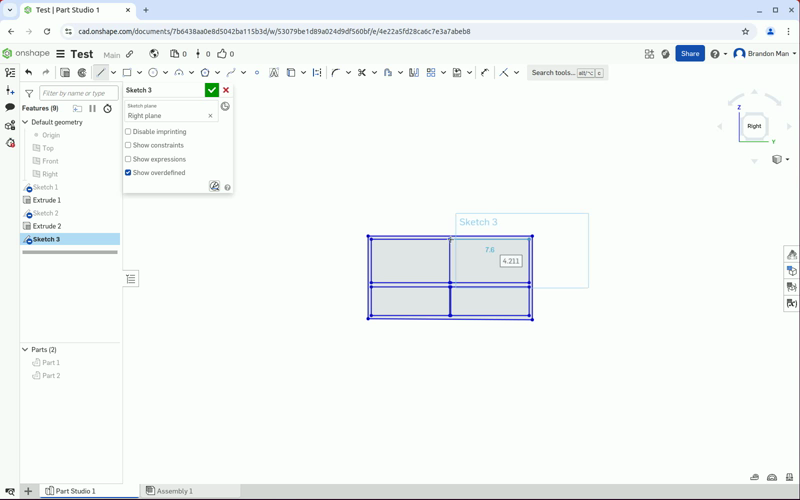
scroll(6)
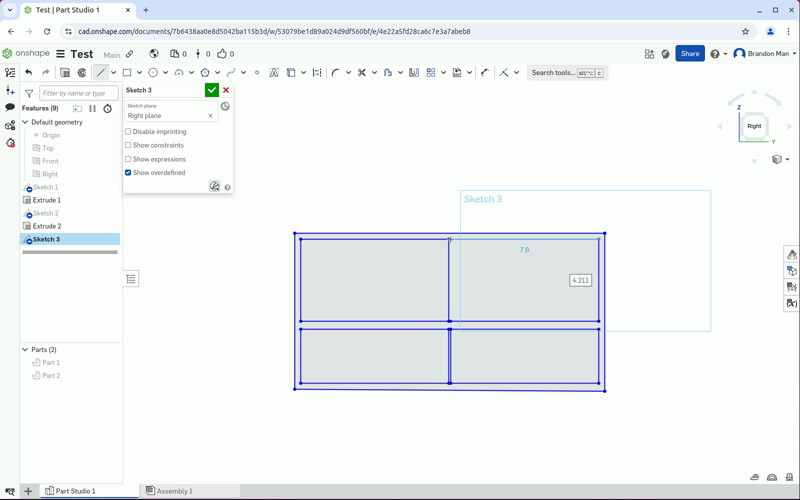
scroll(6)
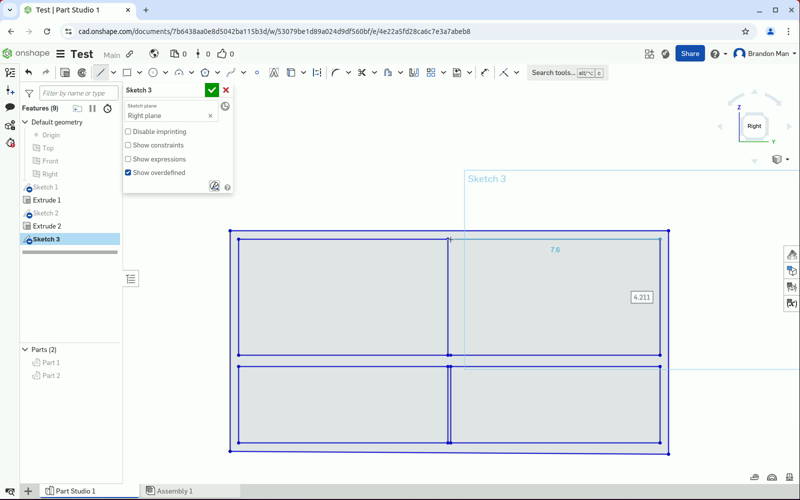
scroll(6)
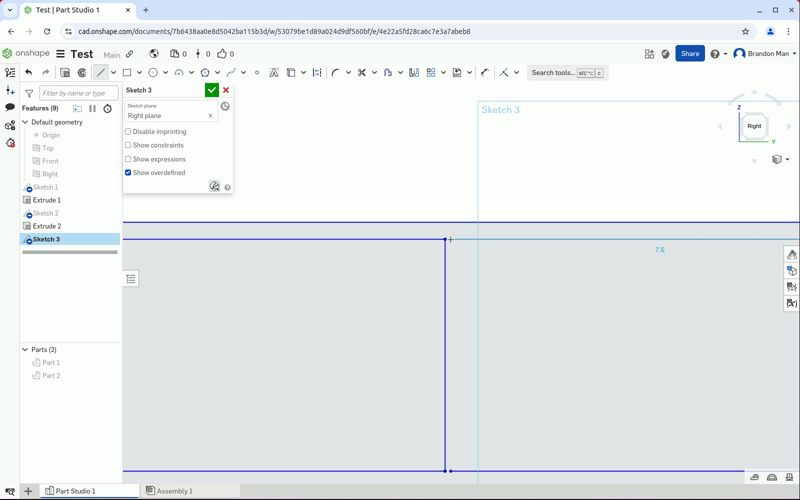
click(450, 239)
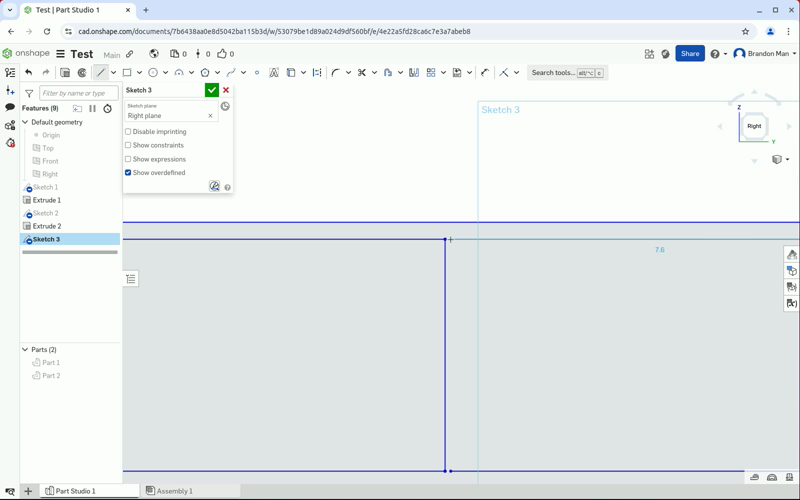
scroll(-6)
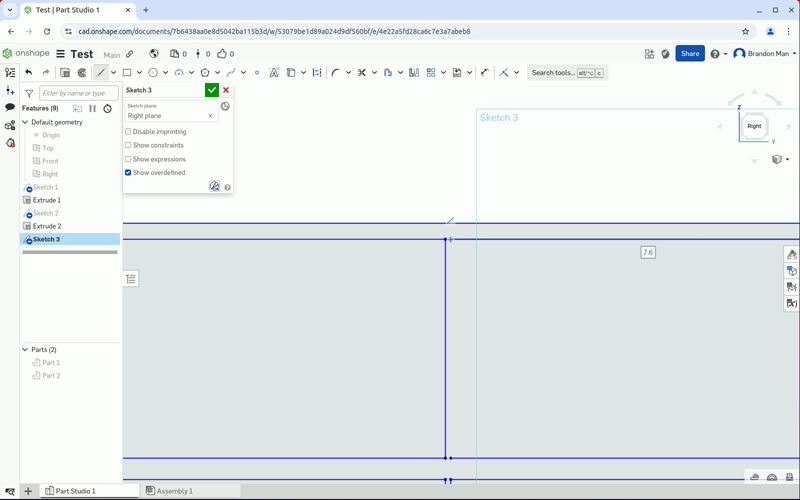
scroll(-6)
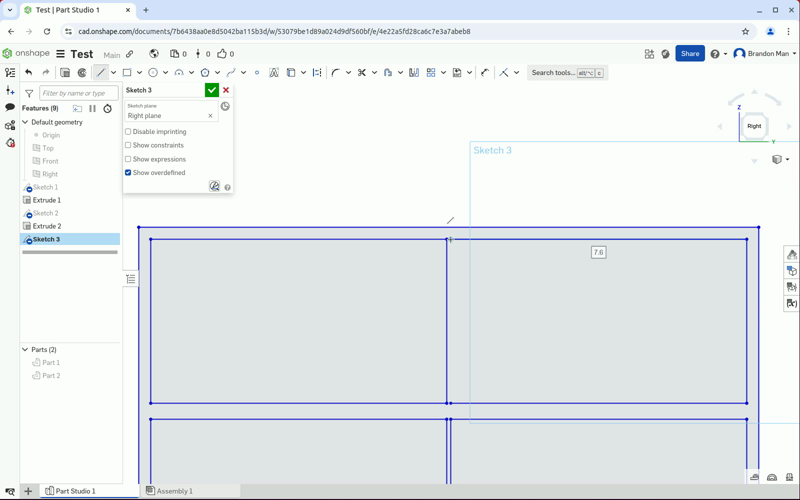
scroll(-6)
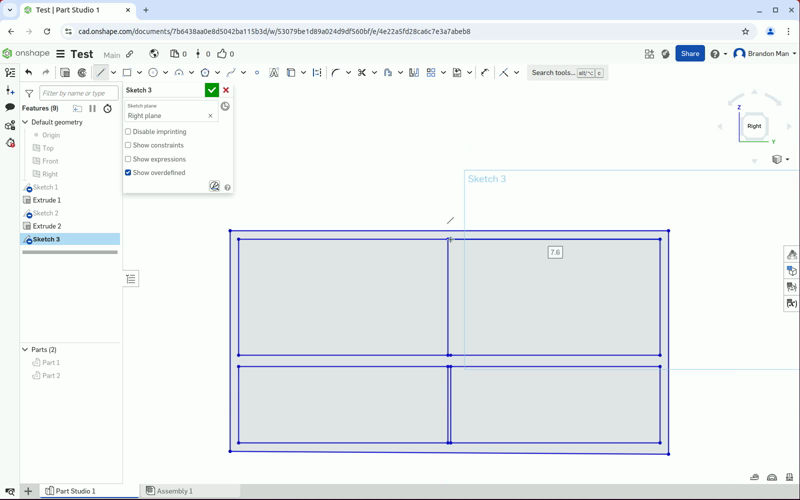
scroll(-6)
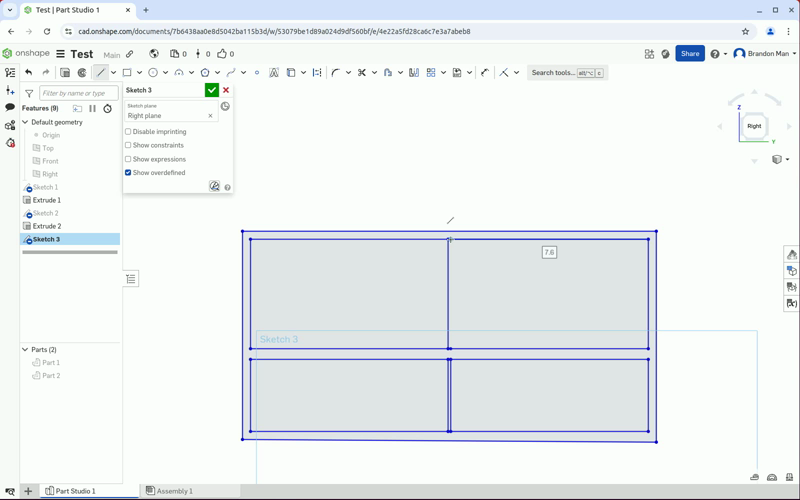
scroll(-6)
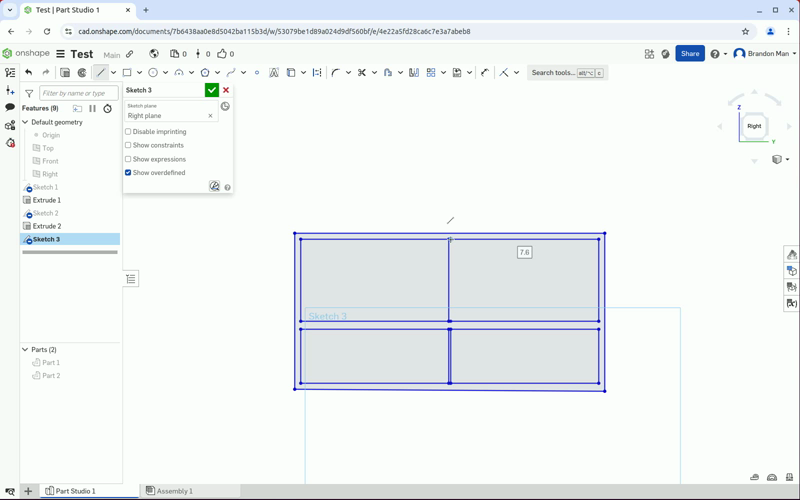
scroll(-6)
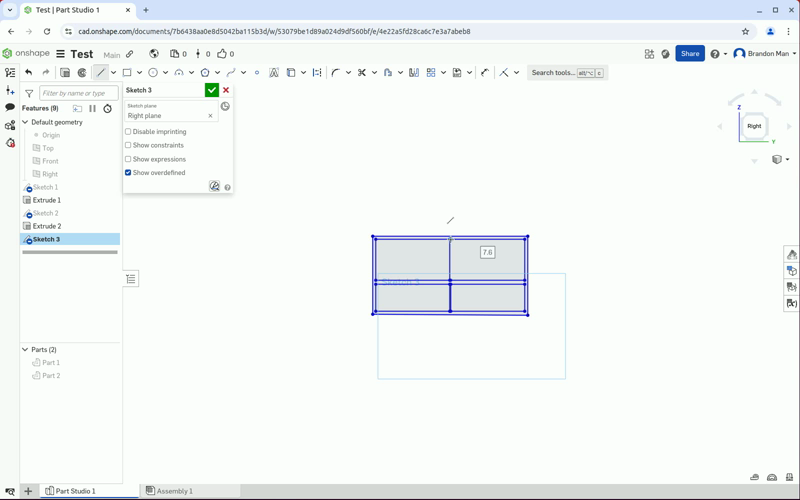
scroll(-6)
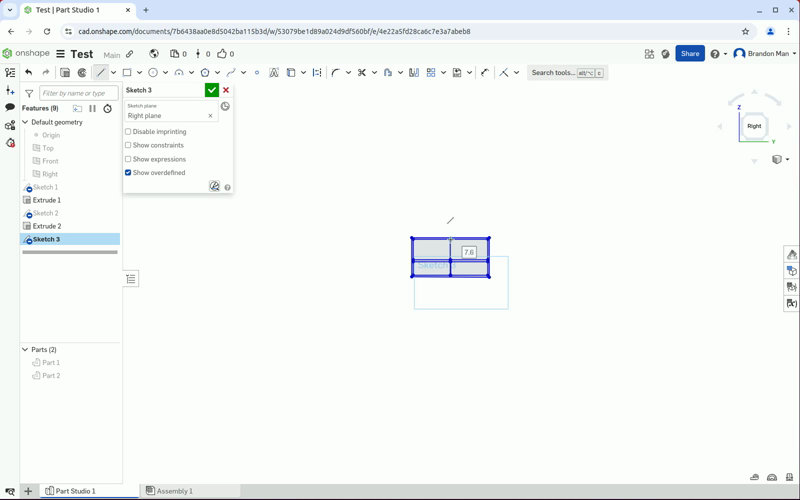
key_up(shift)
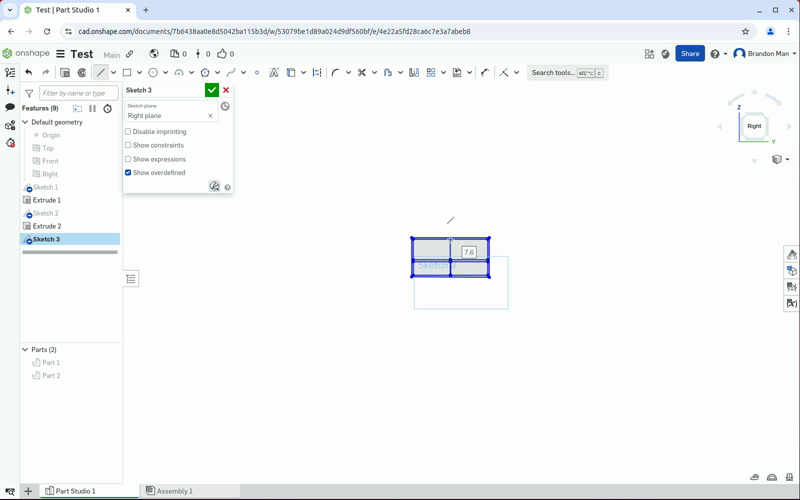
mouse_move(480, 239)
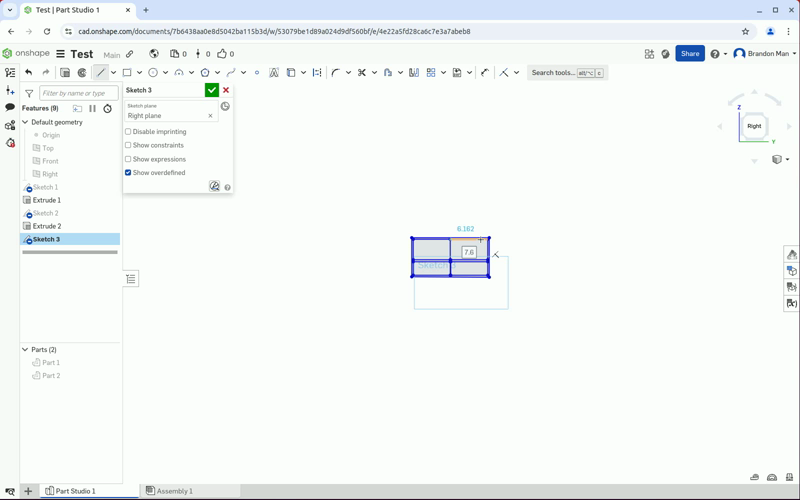
key_down(shift)
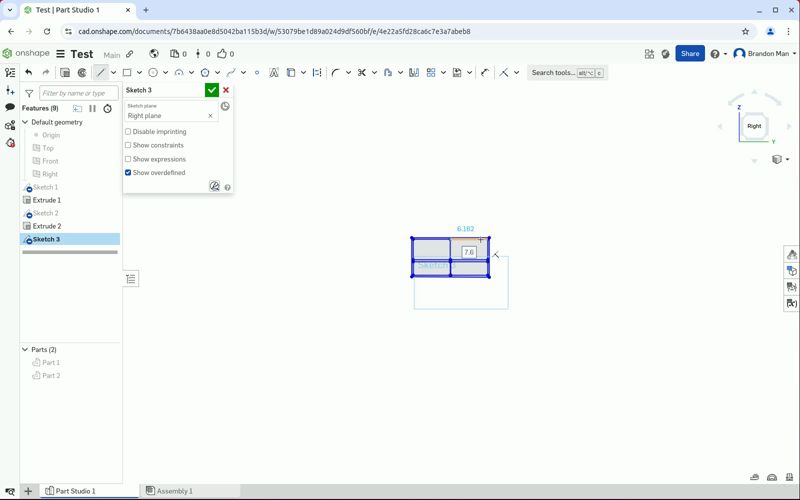
mouse_move(450, 259)
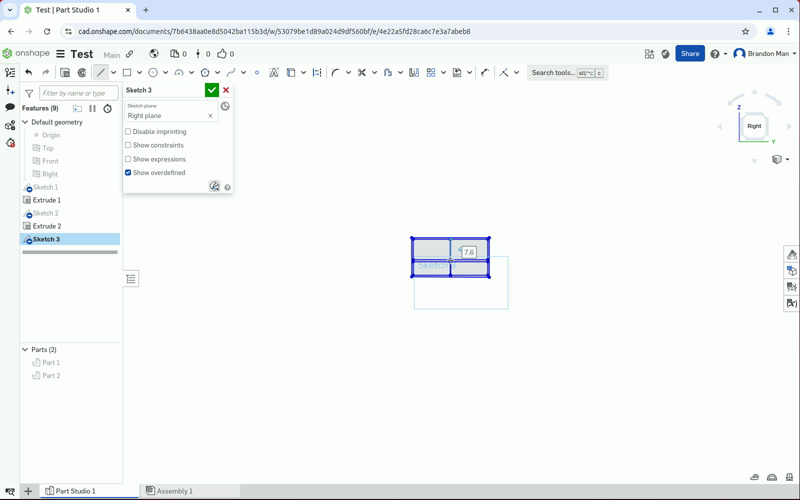
scroll(6)
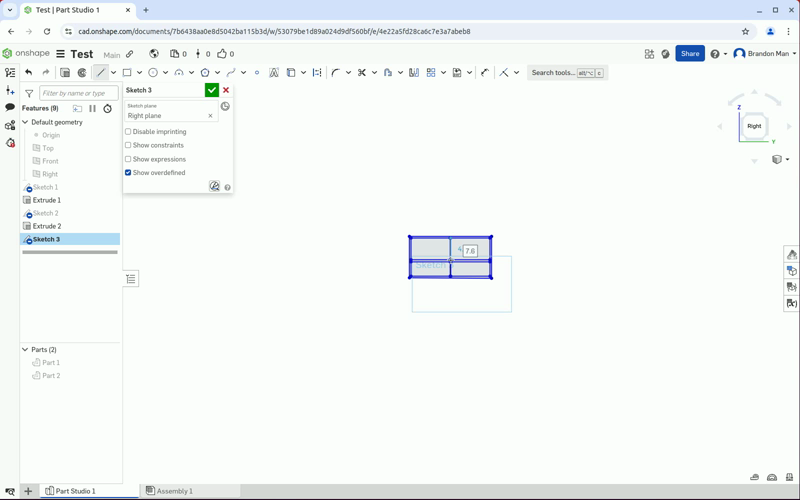
scroll(6)
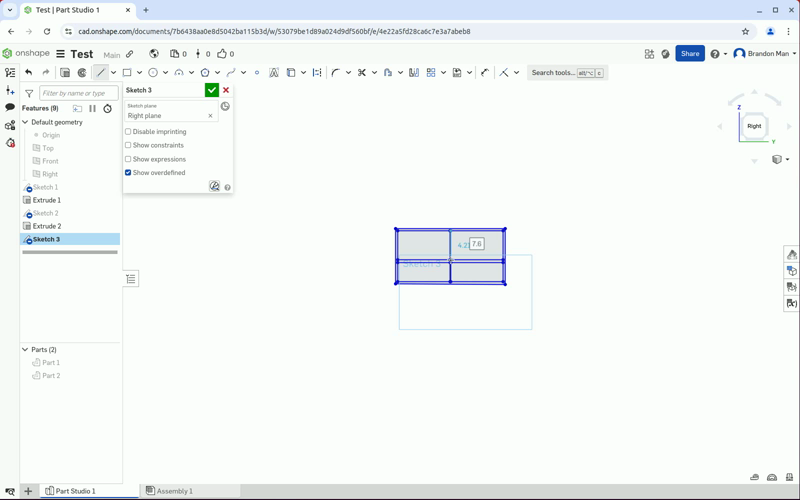
scroll(6)
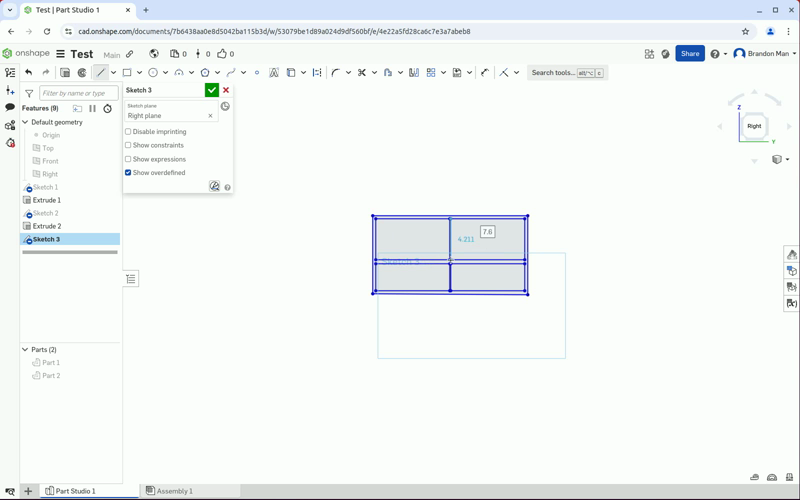
scroll(6)
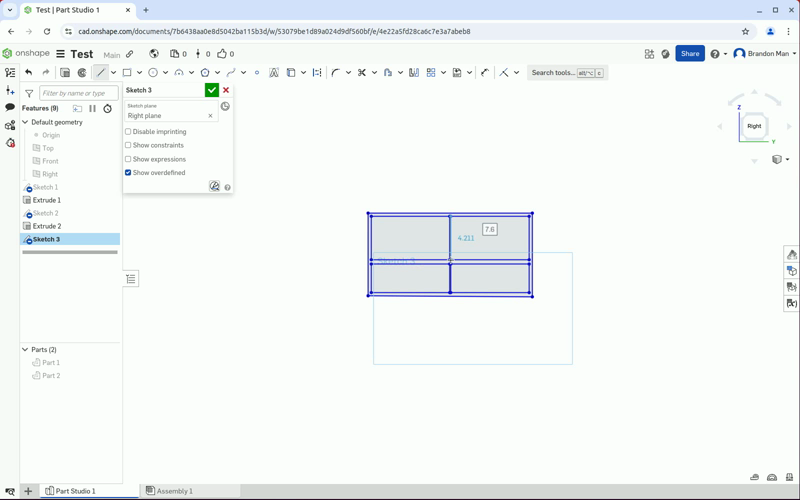
scroll(6)
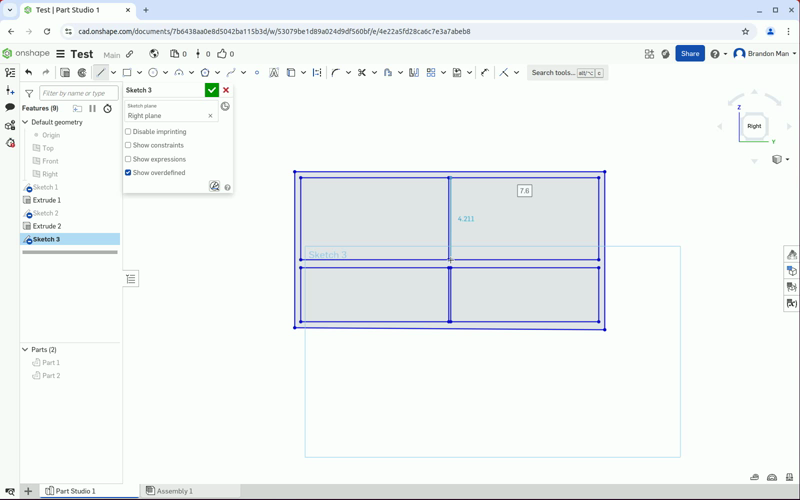
scroll(6)
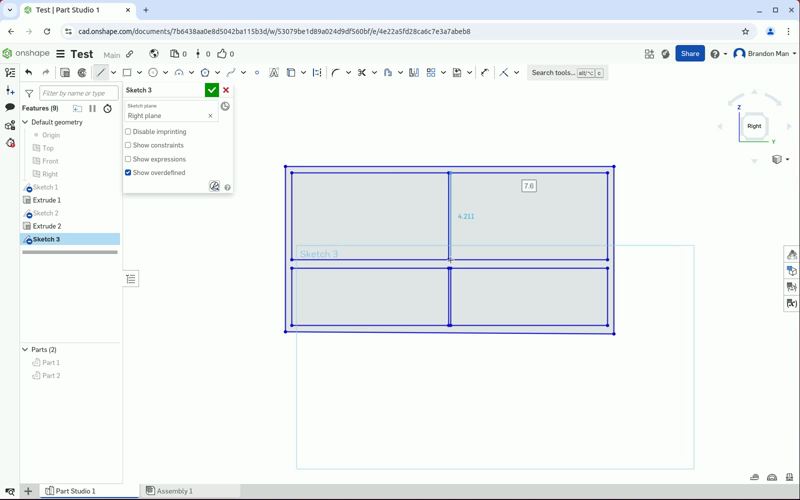
scroll(6)
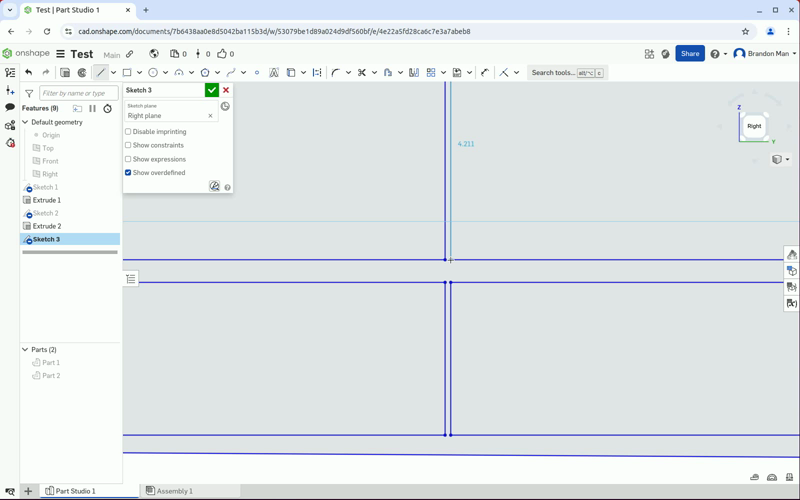
key_up(shift)
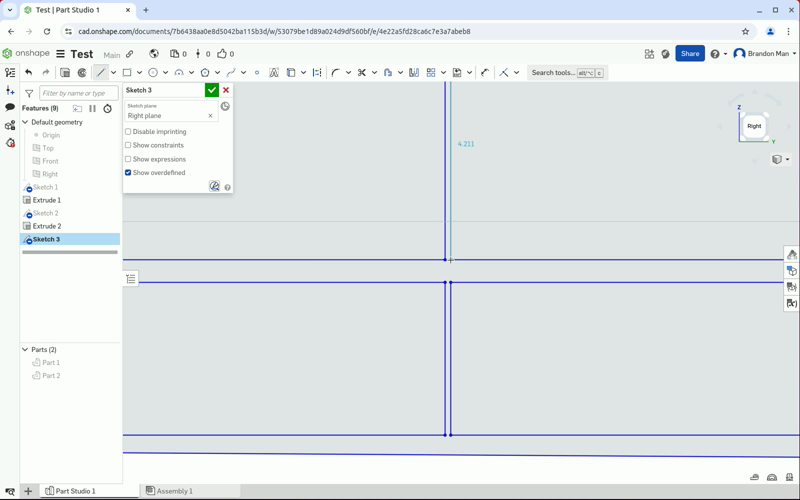
click(450, 259)
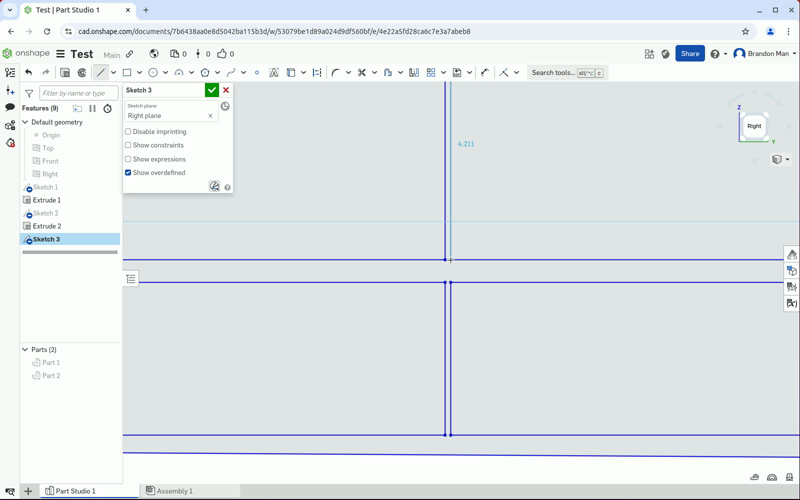
scroll(-6)
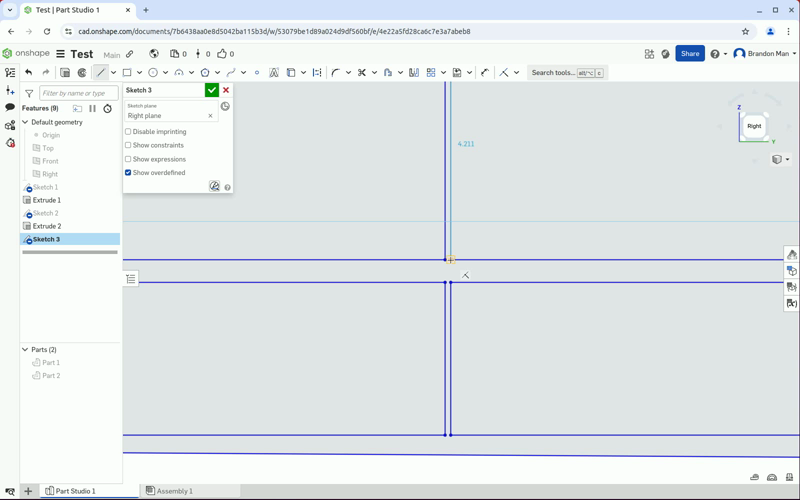
scroll(-6)
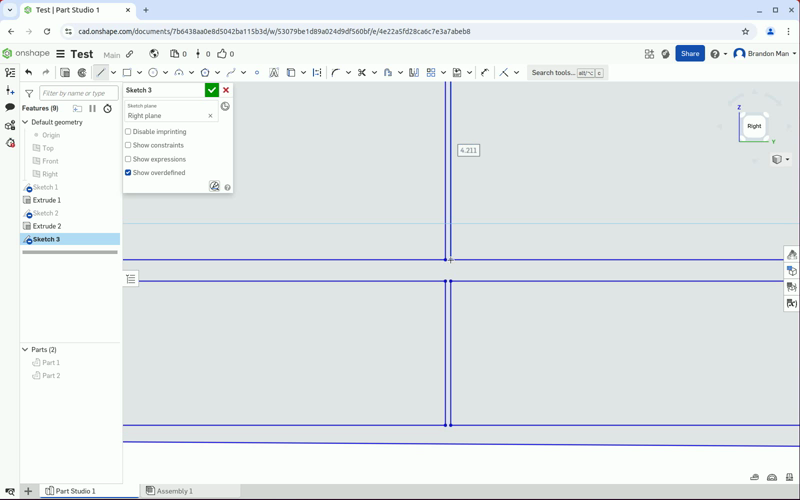
scroll(-6)
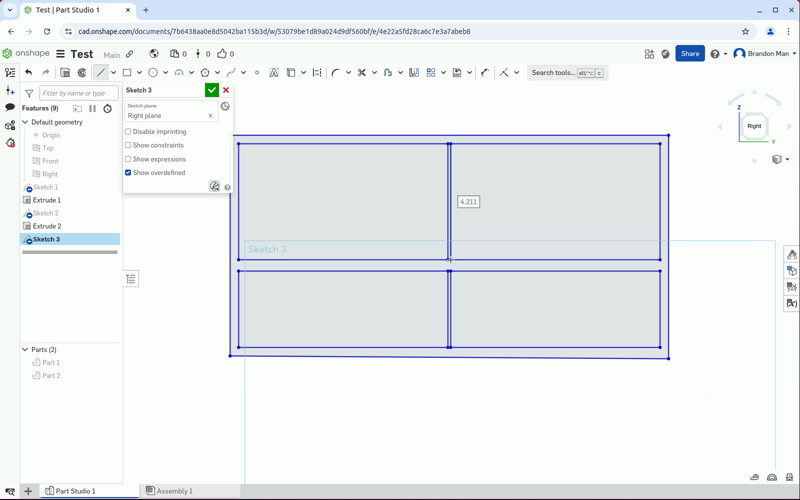
scroll(-6)
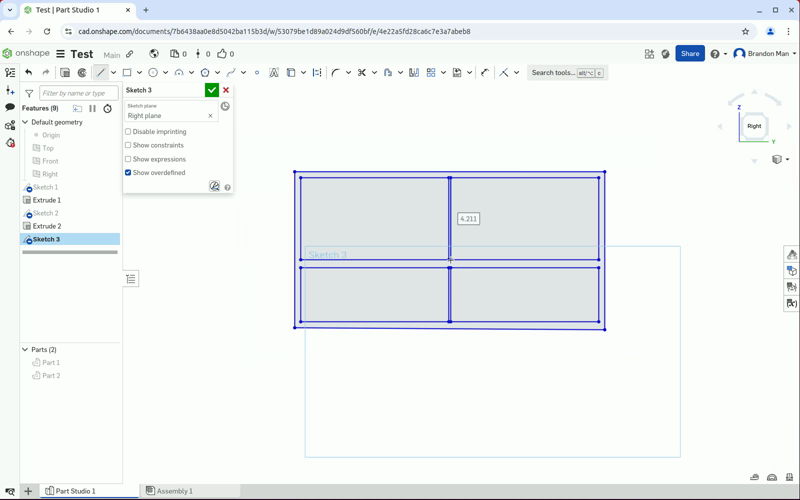
scroll(-6)
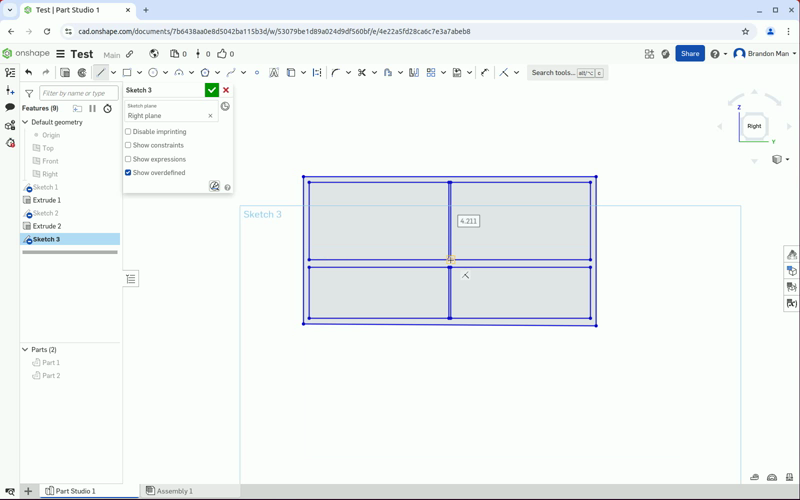
scroll(-6)
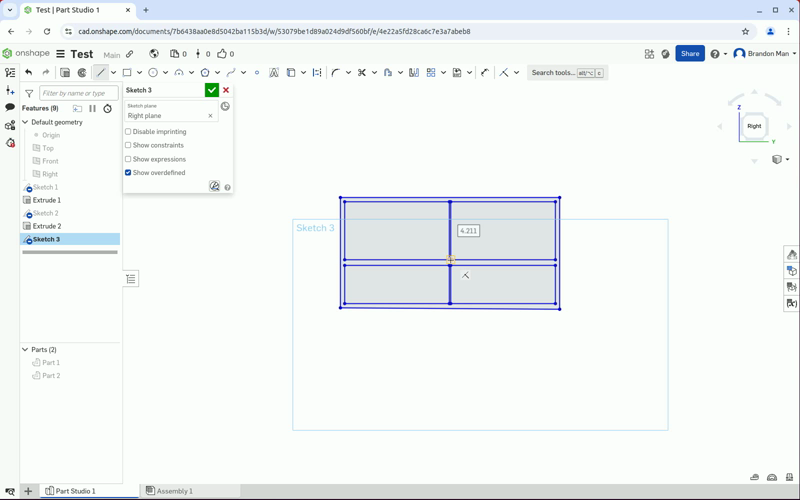
scroll(-6)
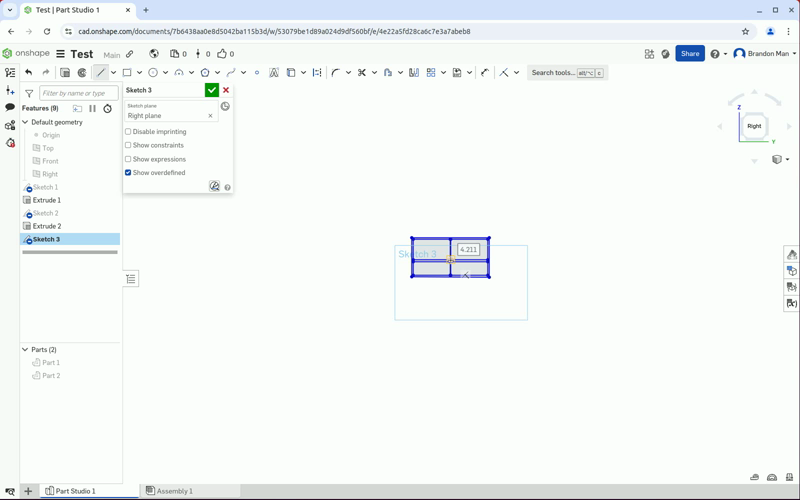
key(esc)
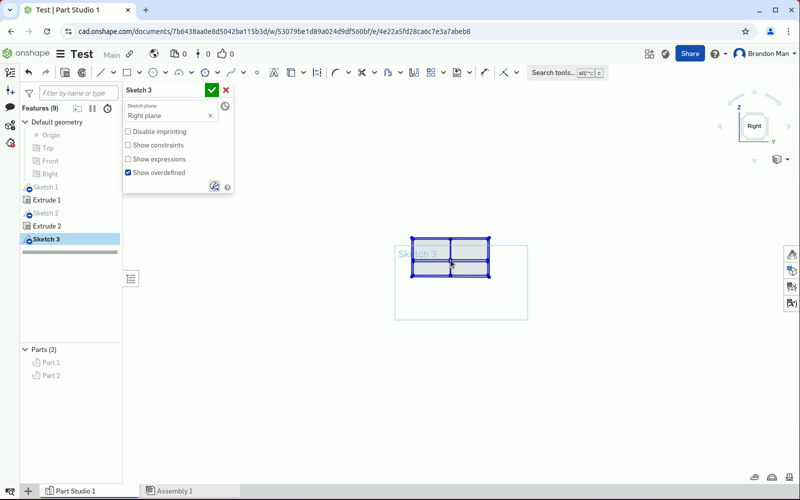
mouse_move(488, 262)
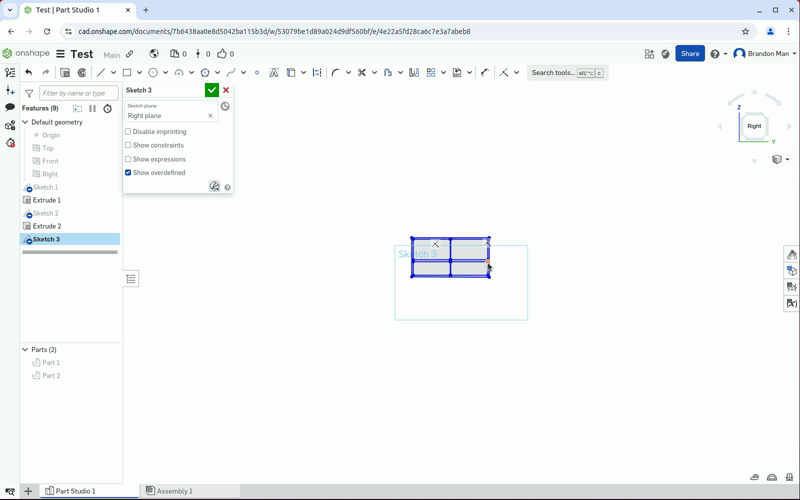
scroll(6)
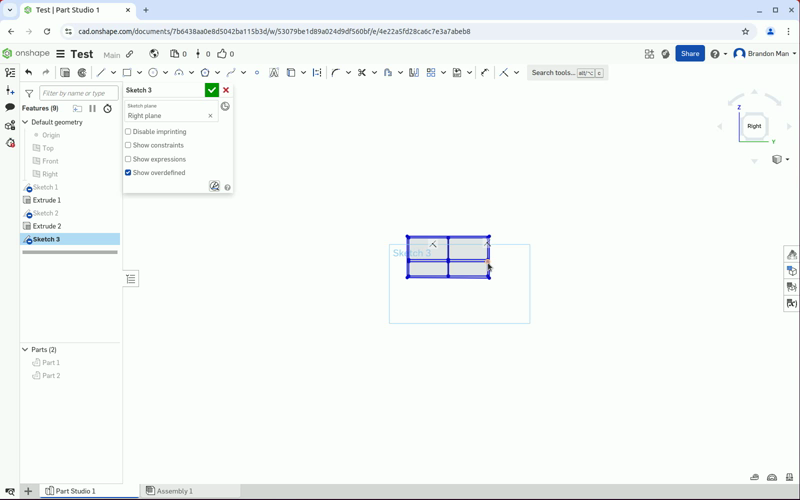
scroll(6)
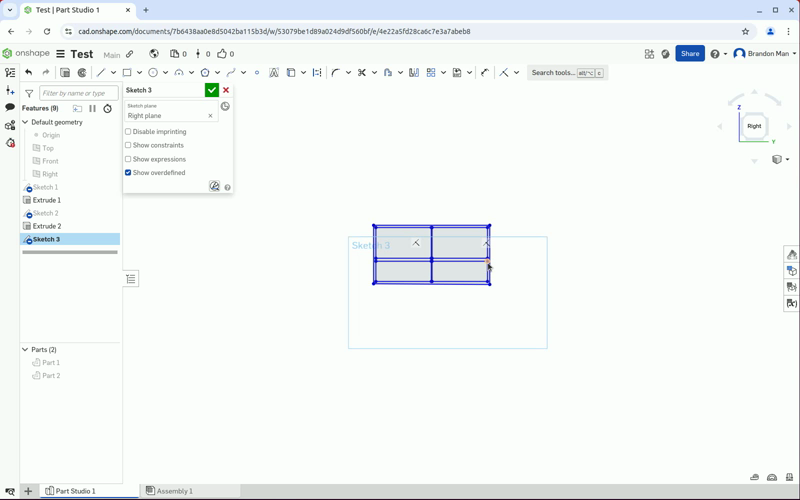
scroll(6)
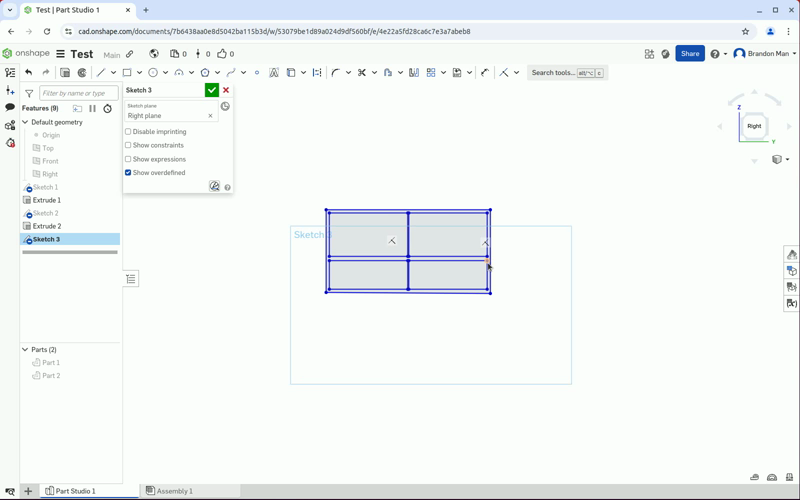
scroll(6)
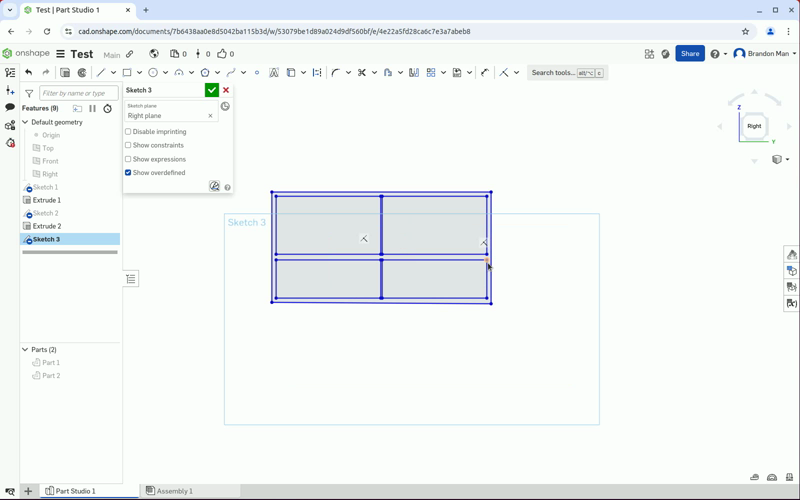
scroll(6)
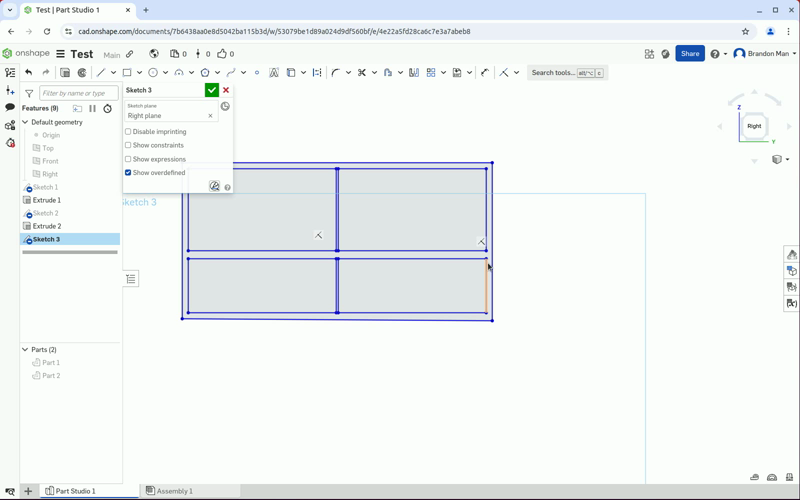
scroll(6)
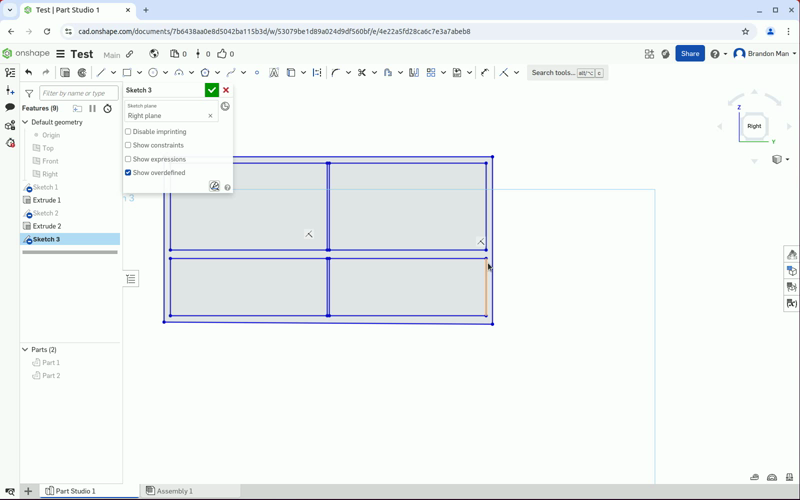
scroll(6)
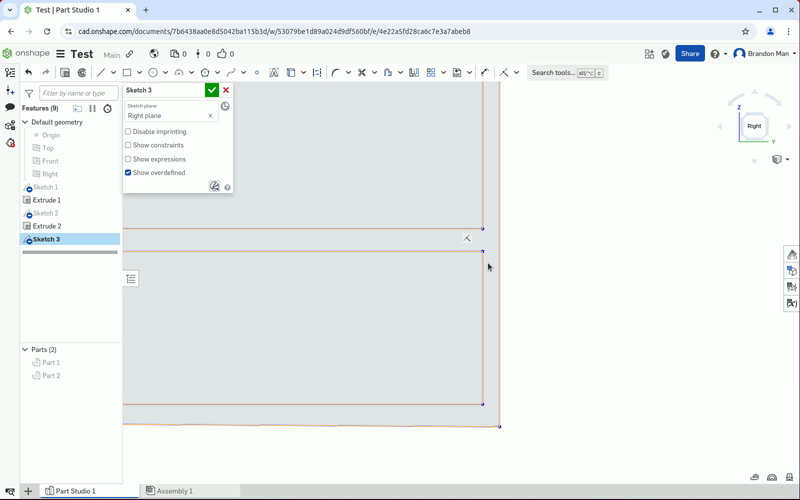
click(488, 262)
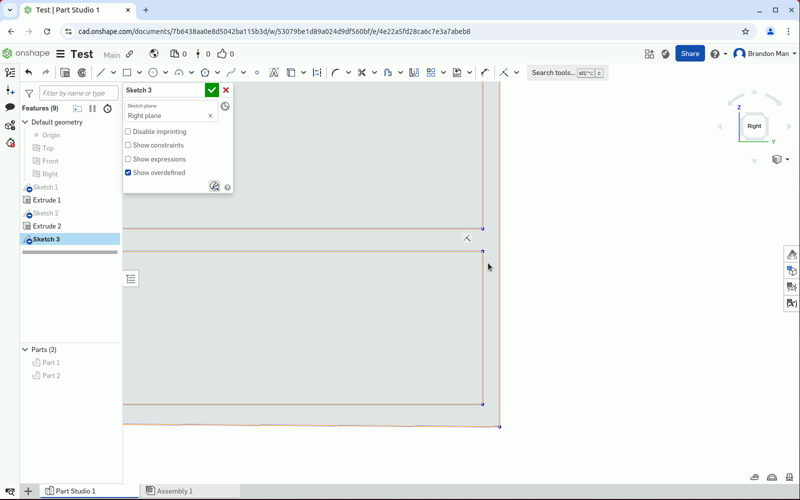
scroll(-6)
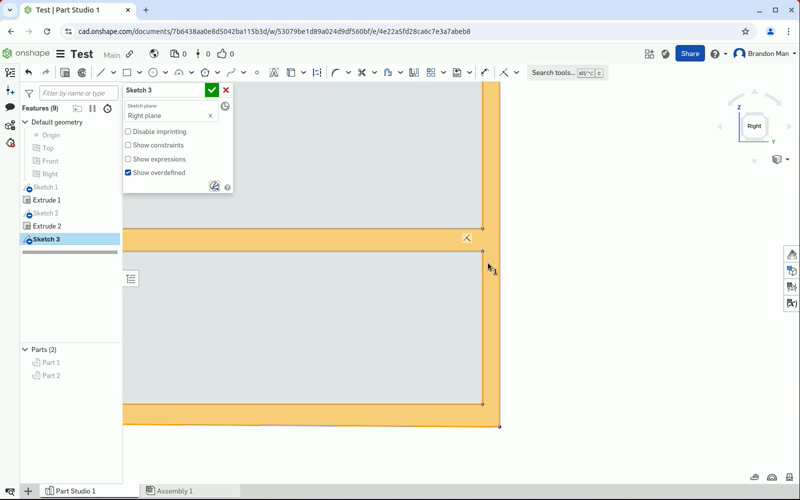
scroll(-6)
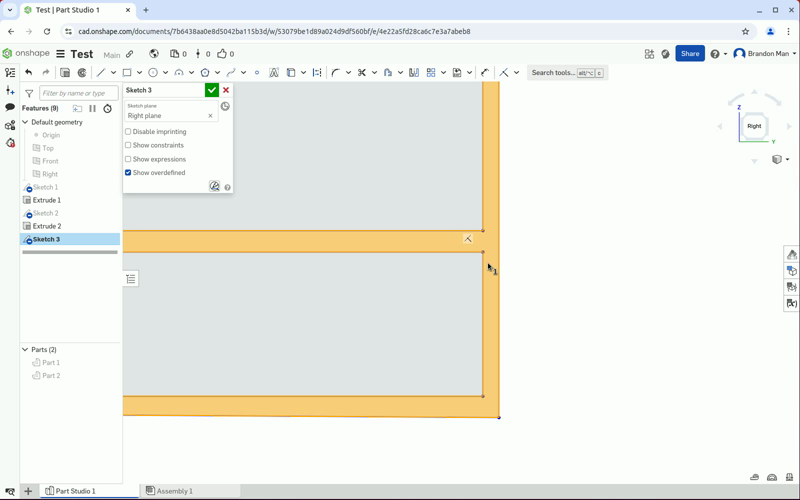
scroll(-6)
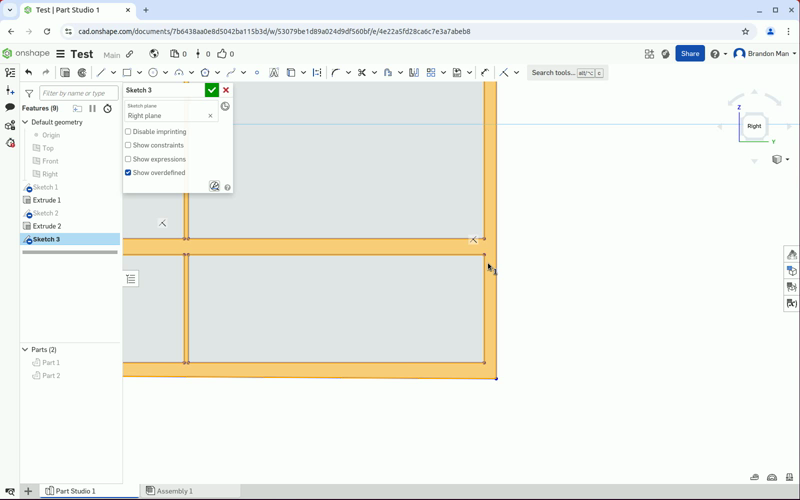
scroll(-6)
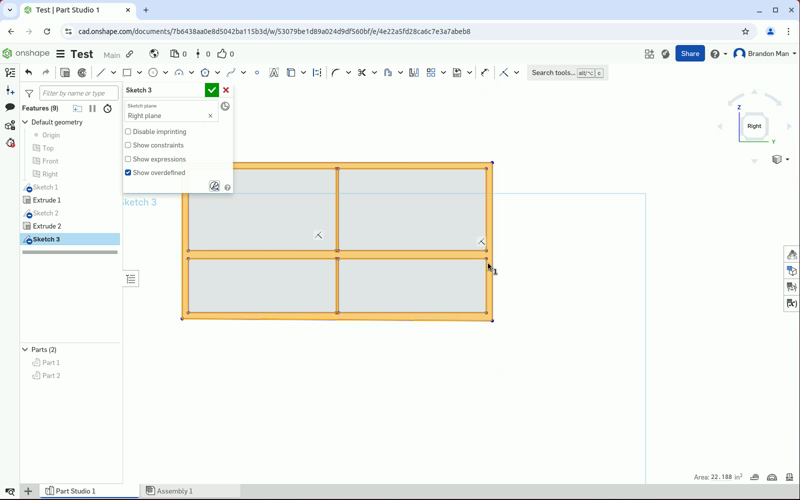
scroll(-6)
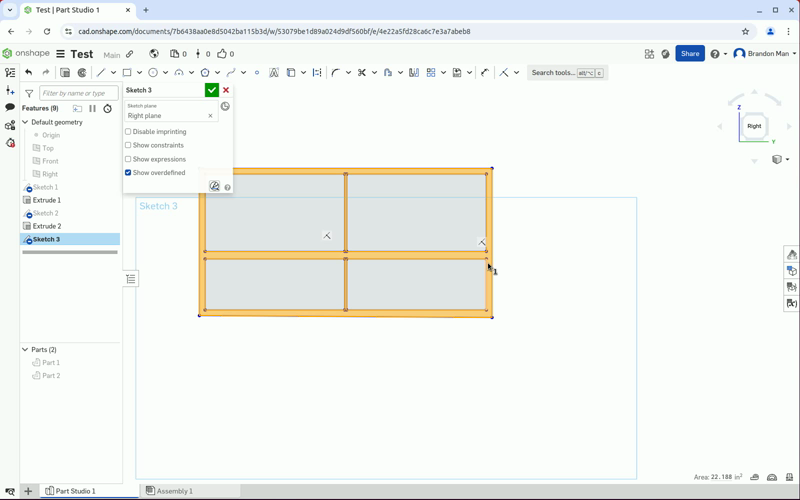
scroll(-6)
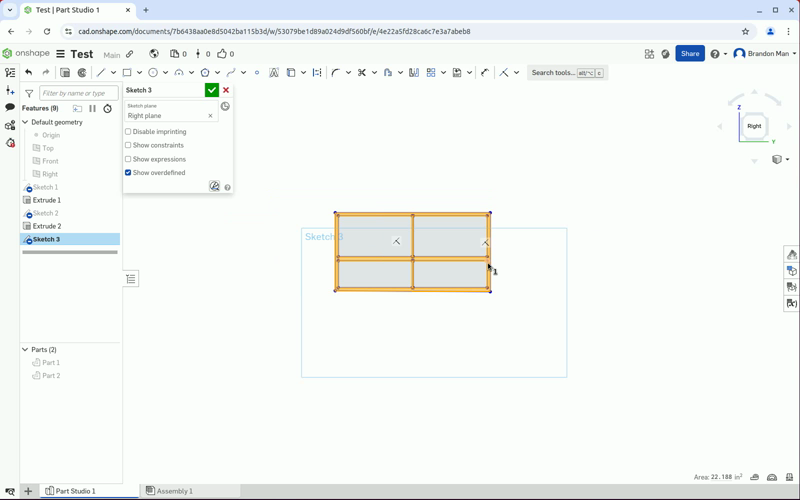
scroll(-6)
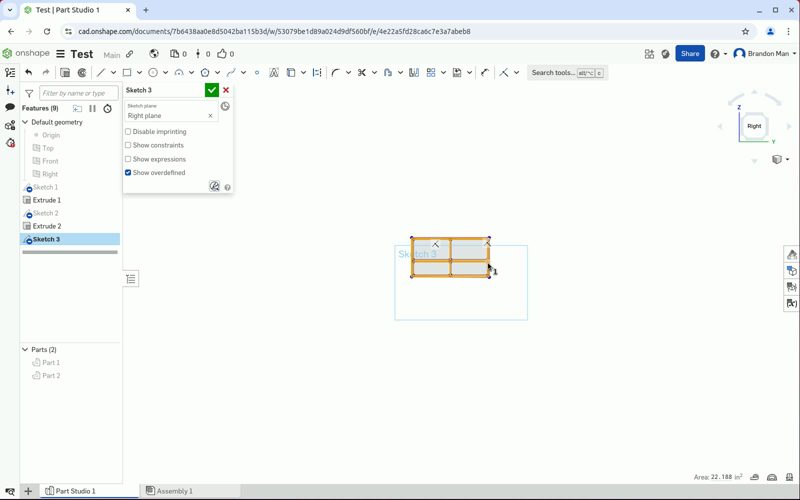
mouse_move(73, 352)
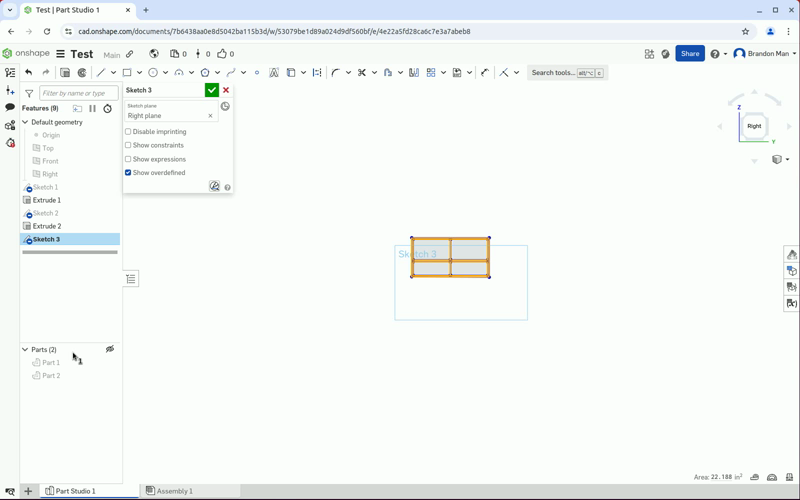
key(shift+y)
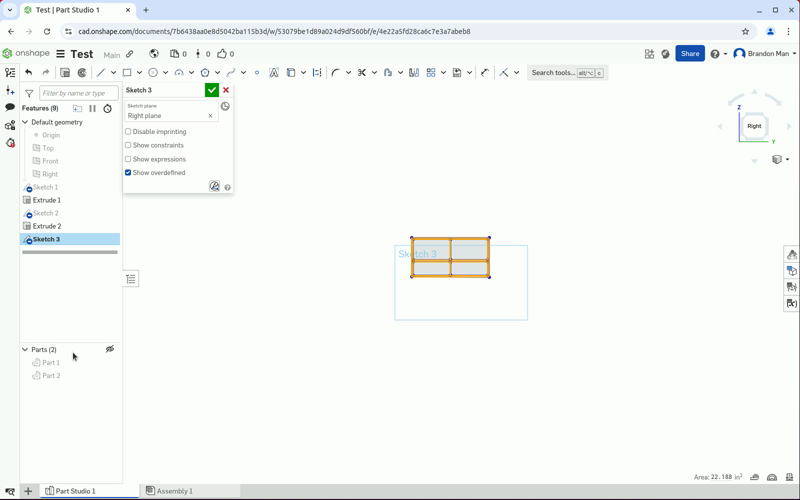
key(shift+e)
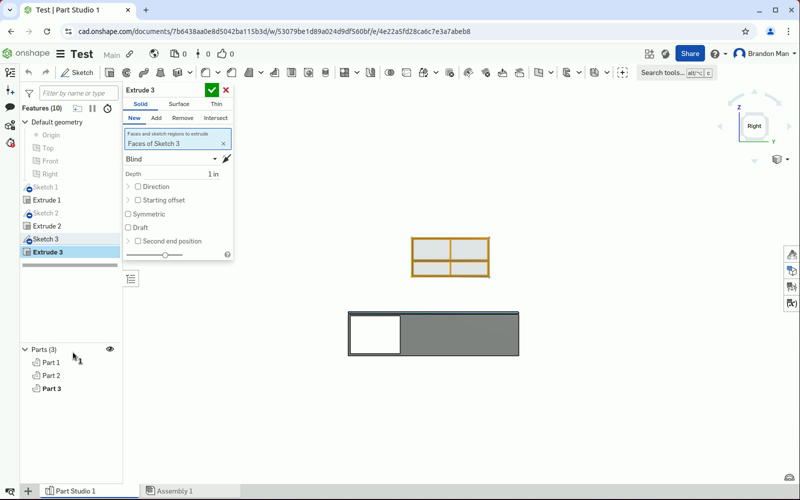
mouse_move(143, 106)
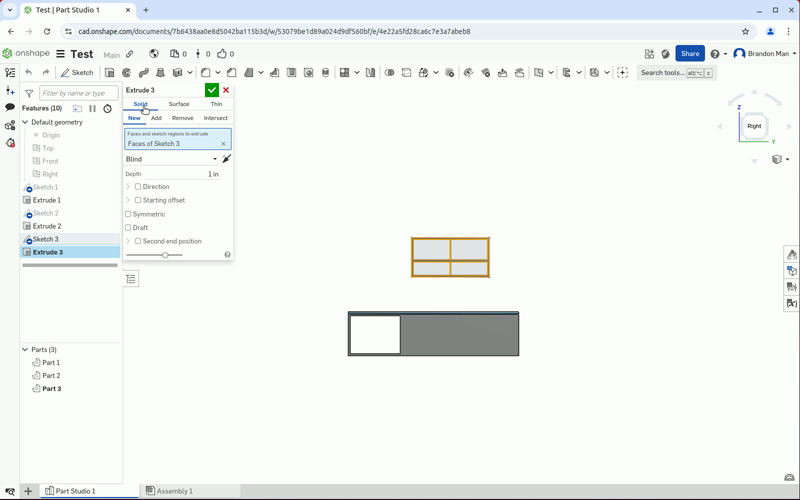
click(143, 106)
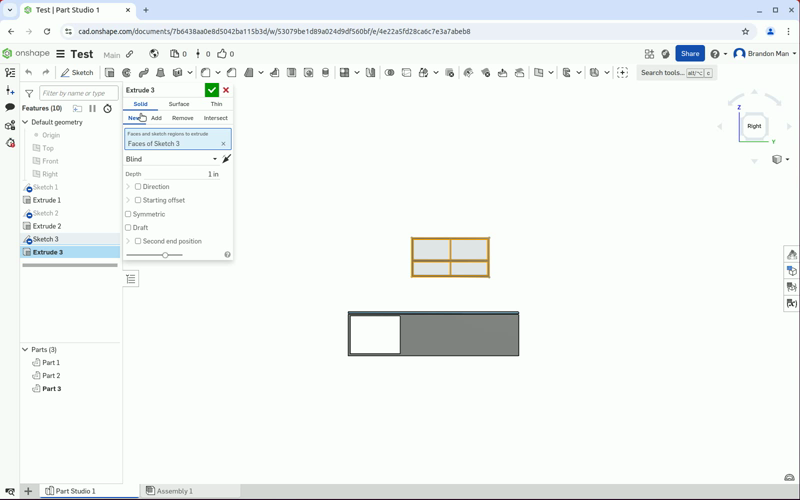
mouse_move(137, 120)
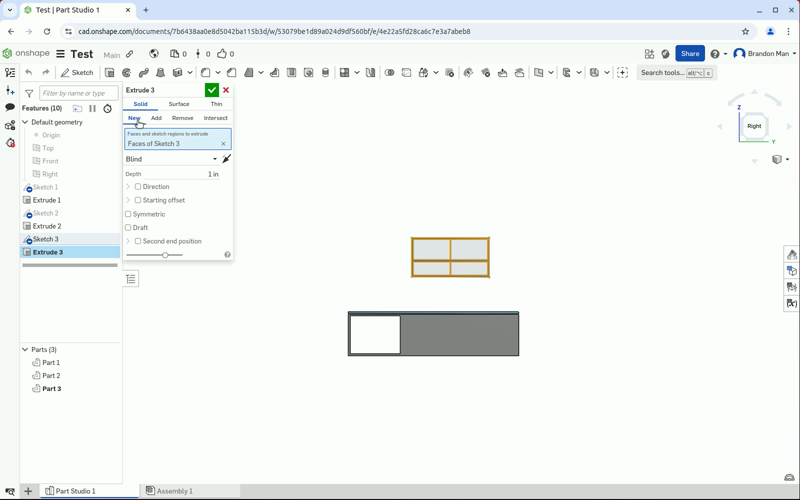
click(137, 120)
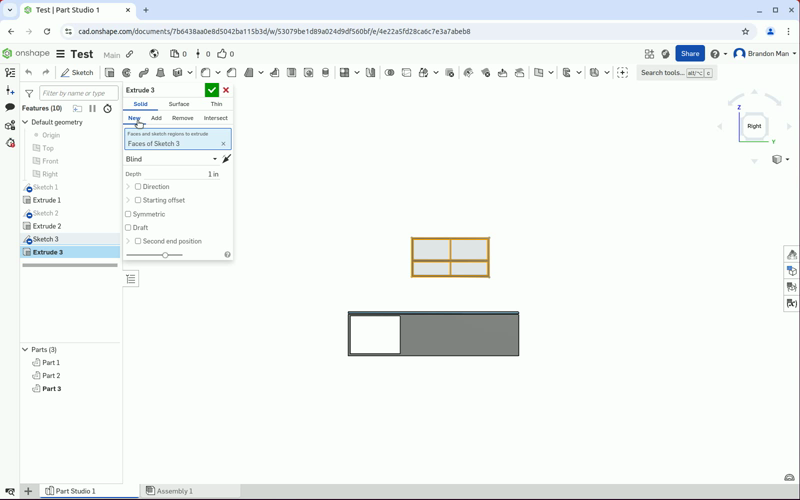
key(tab, 4)
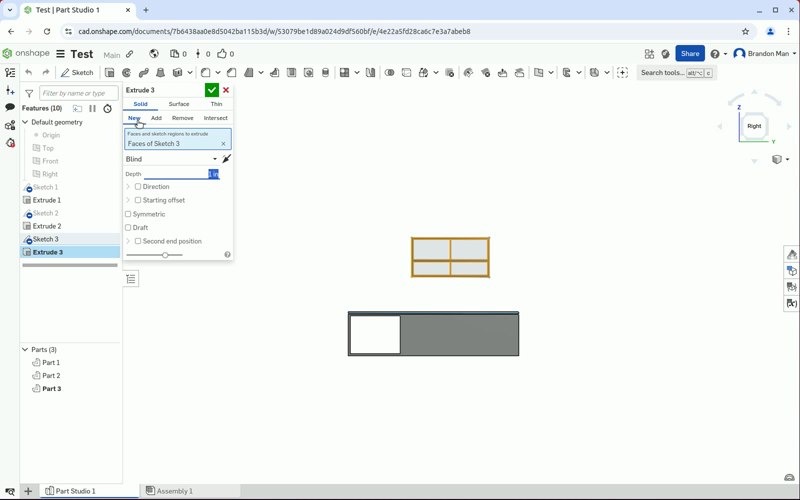
text(4.092)
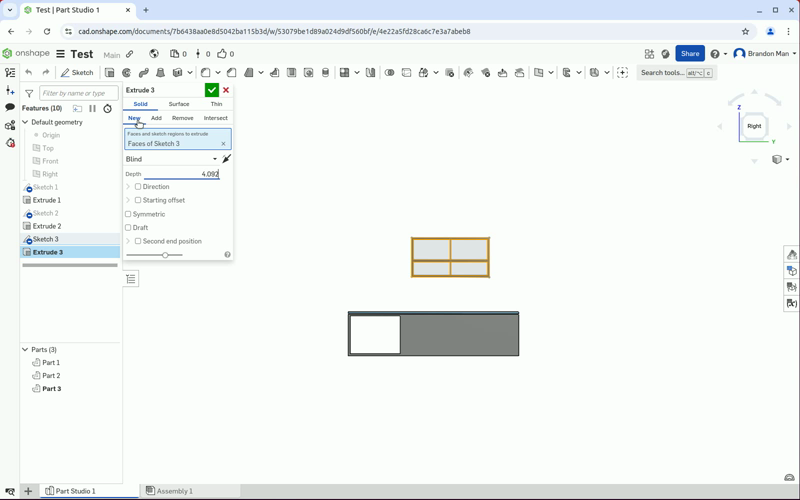
key(enter)
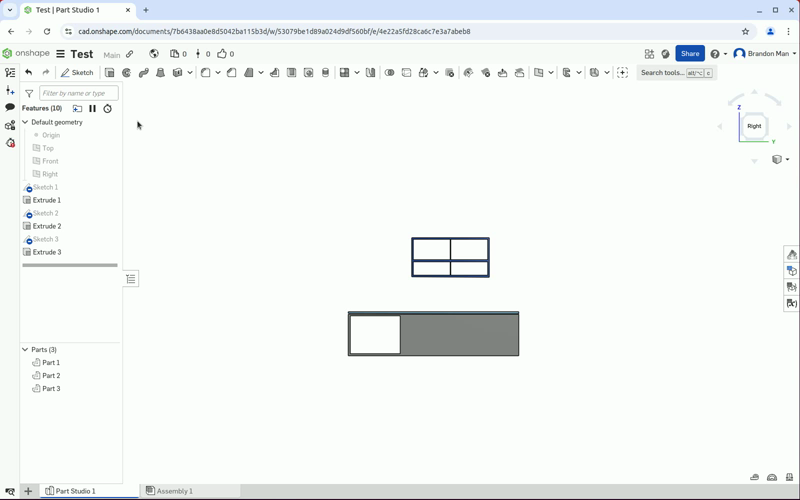
key(shift+h)
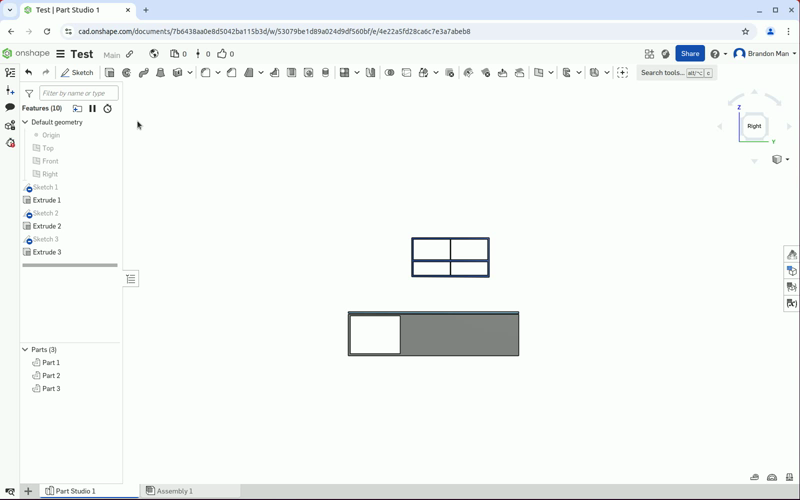
key(shift+h)
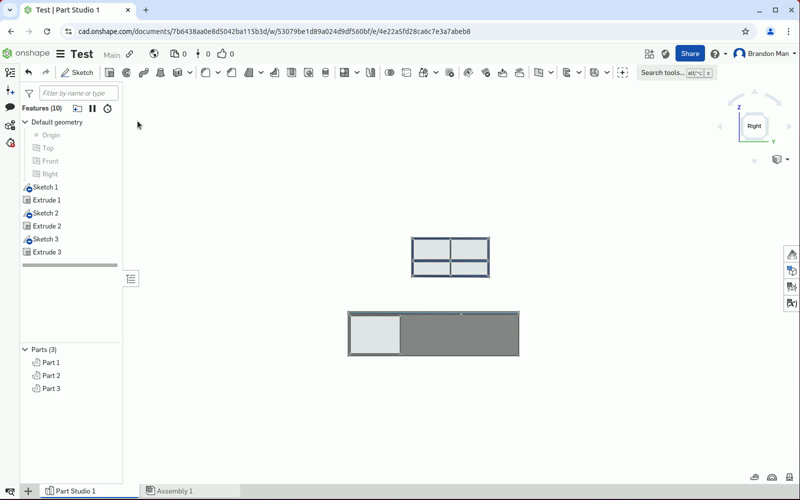
key(shift+7)
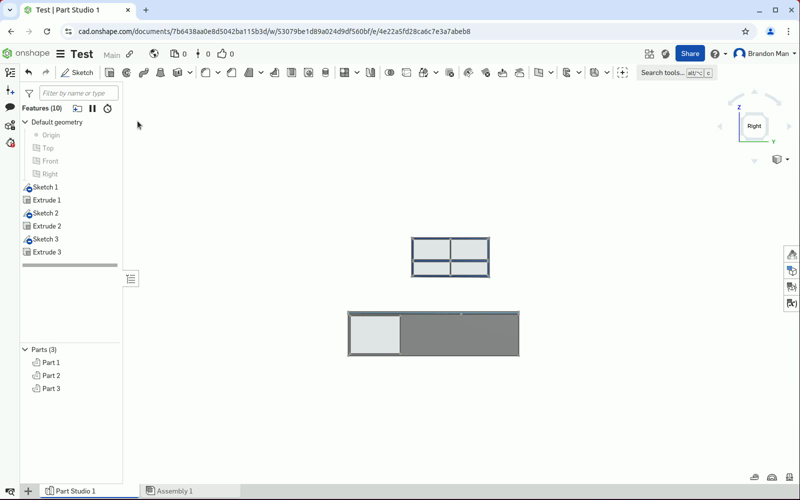
key(right, 2)
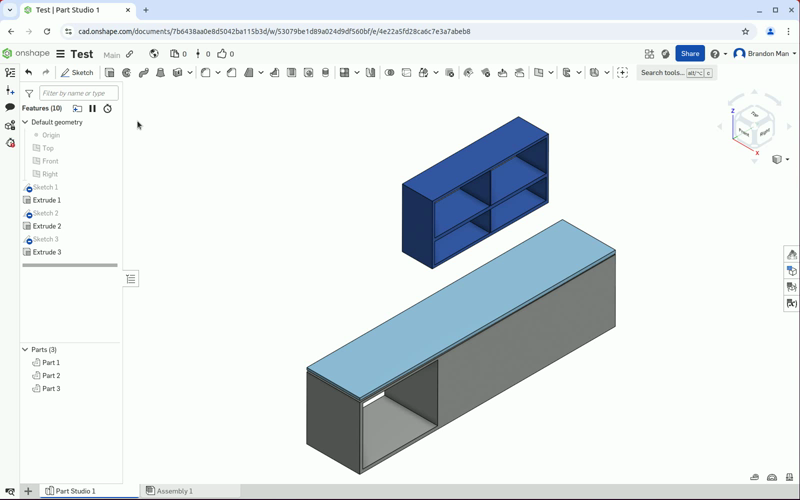
key(down, 2)
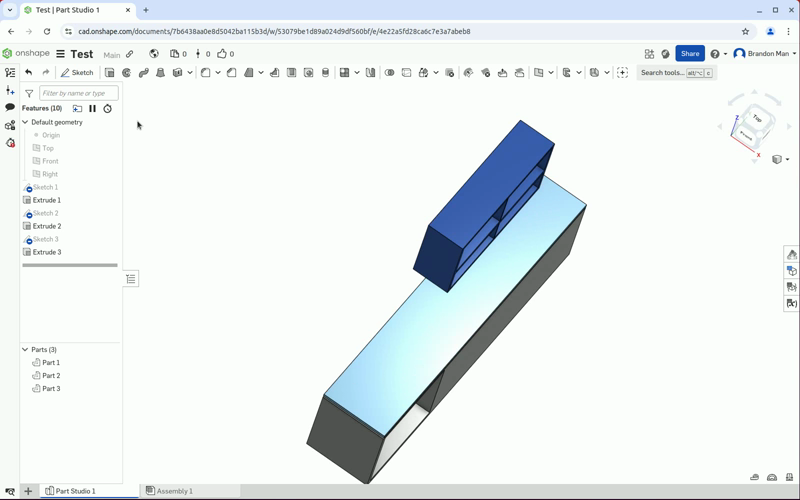
key(up, 2)
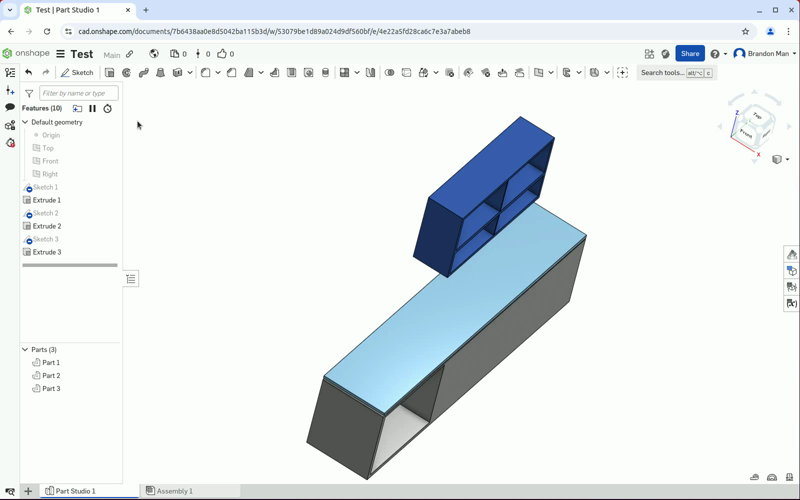
key(left, 2)
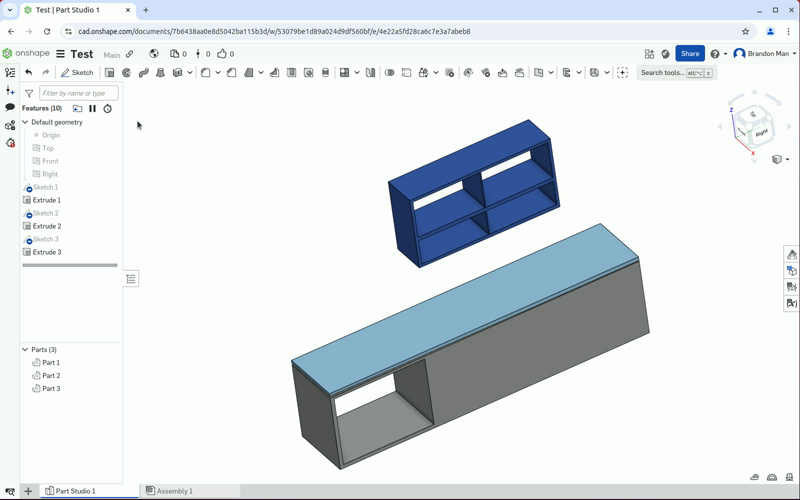
mouse_move(73, 189)
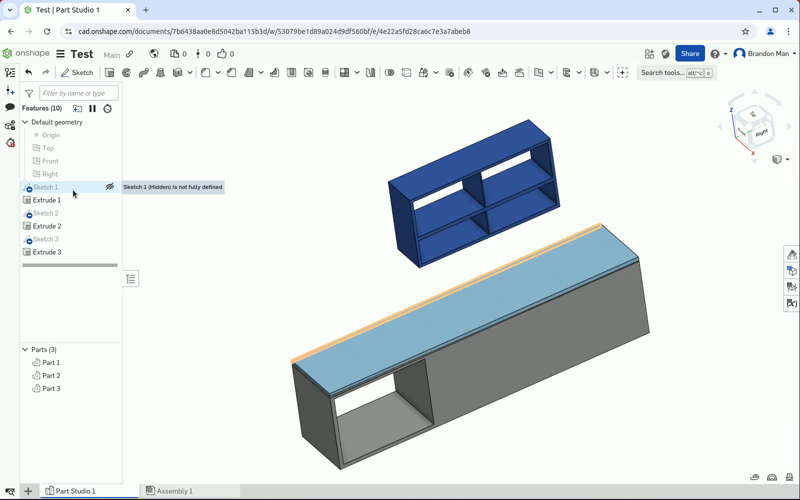
click(73, 189)